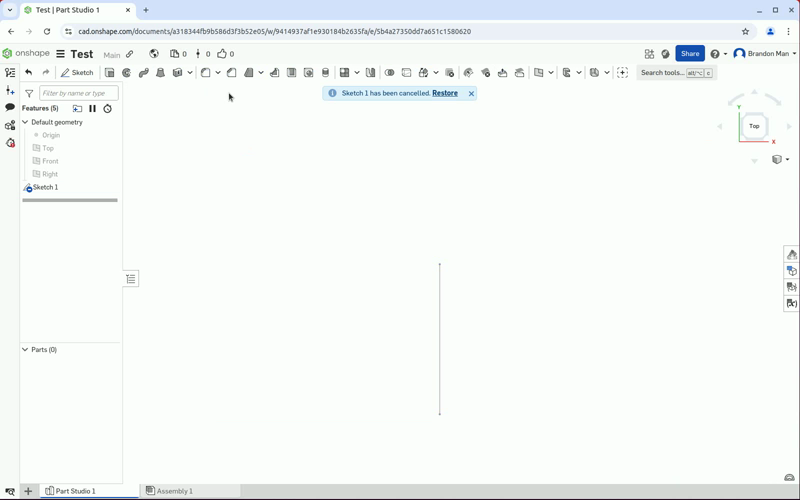
key(shift+h)
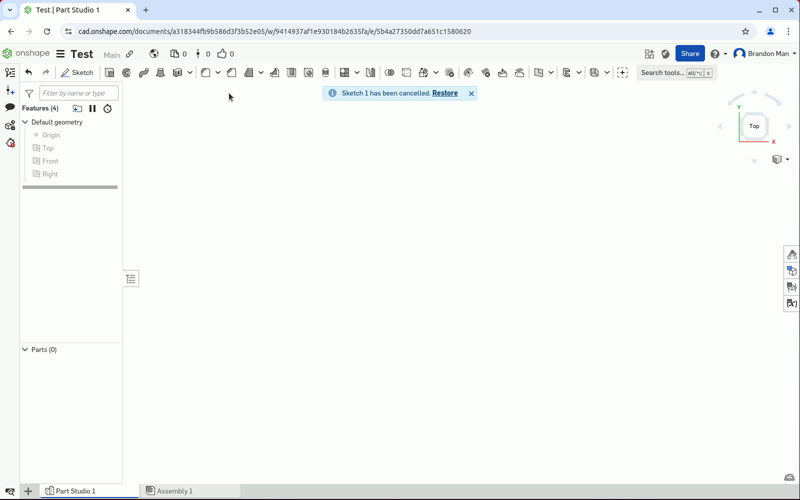
mouse_move(73, 352)
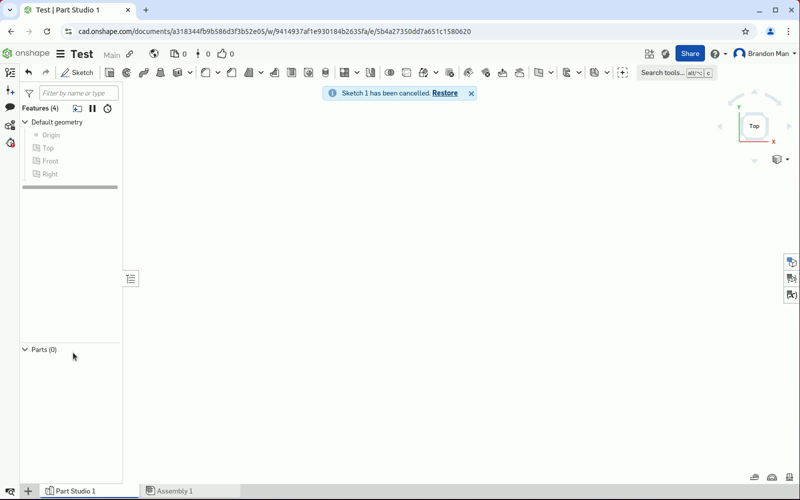
key(y)
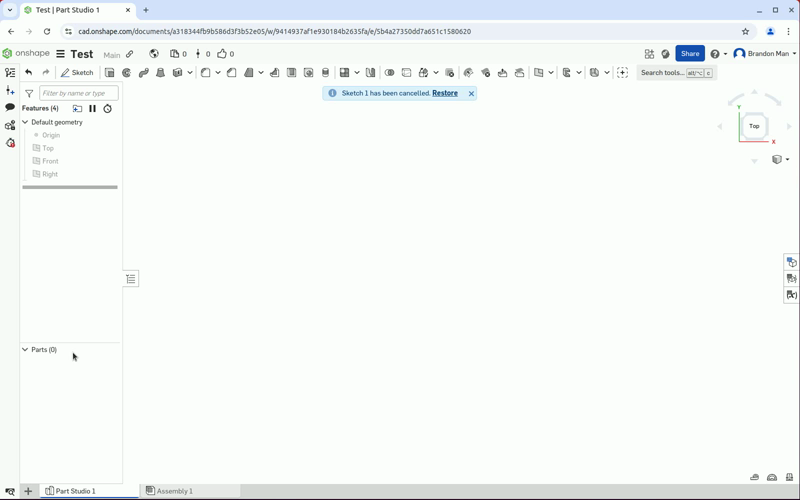
key(shift+p)
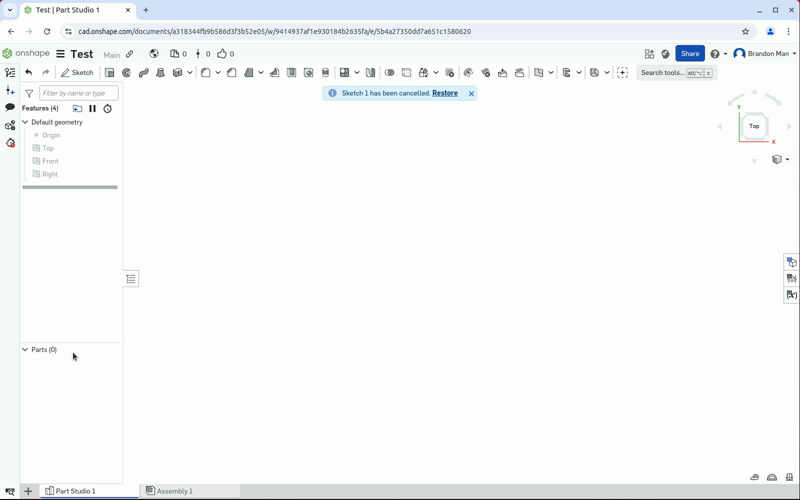
key(space)
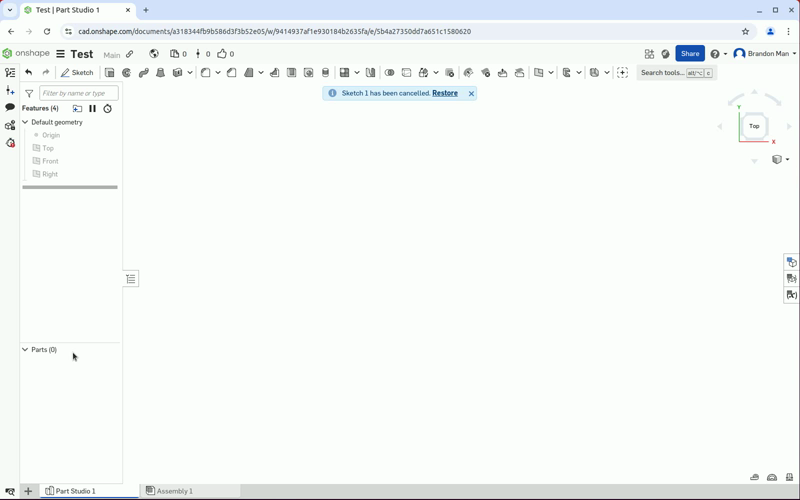
key_down(shift)
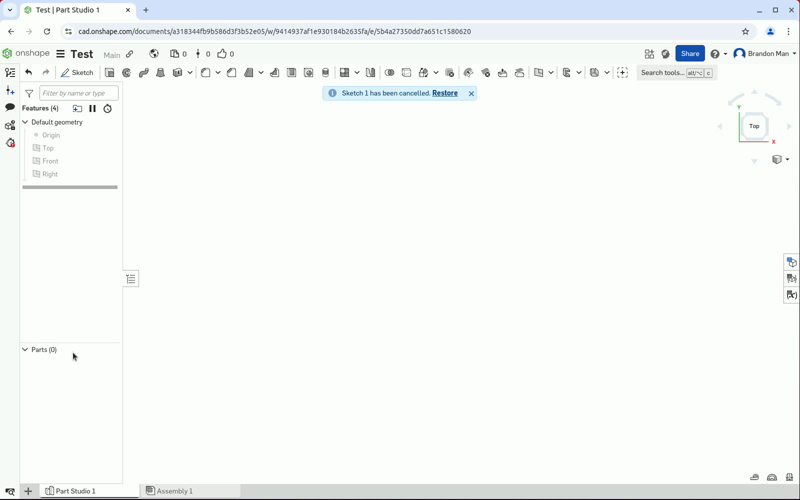
key(up)
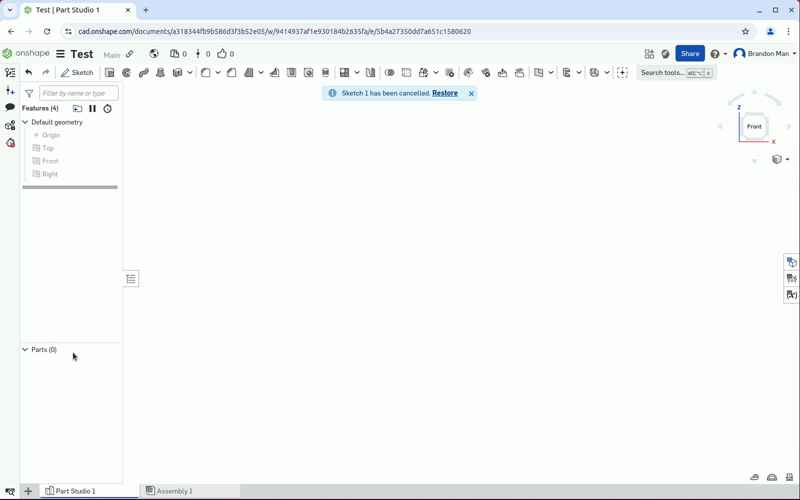
key_up(shift)
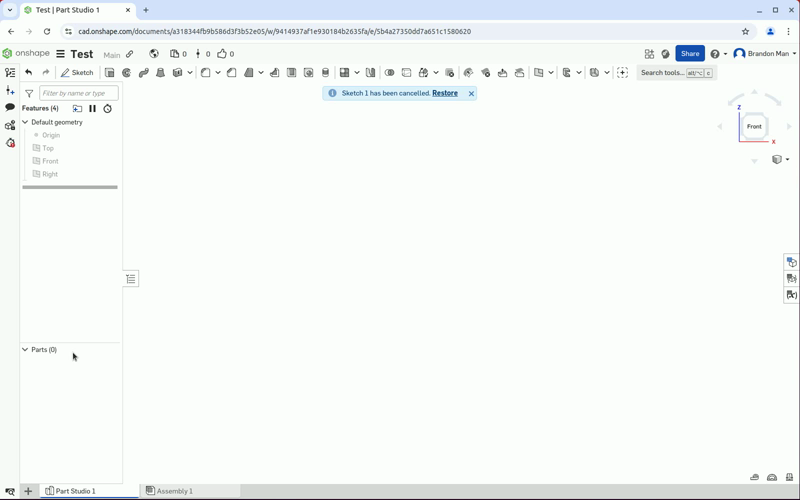
mouse_move(73, 352)
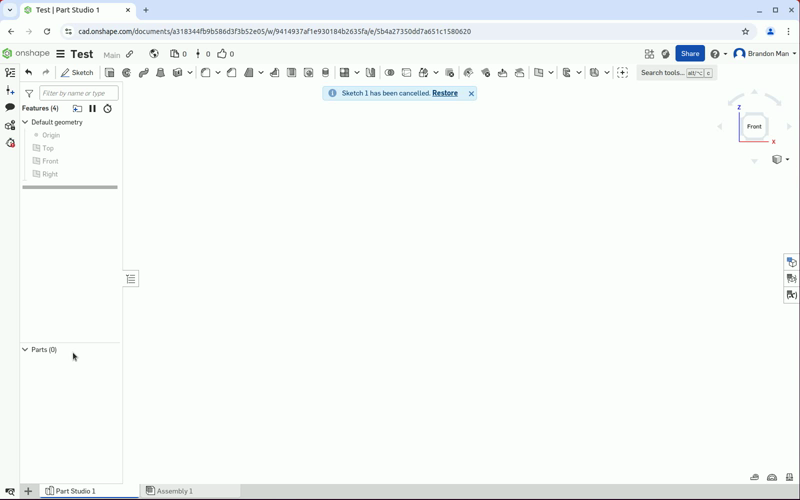
key(shift+y)
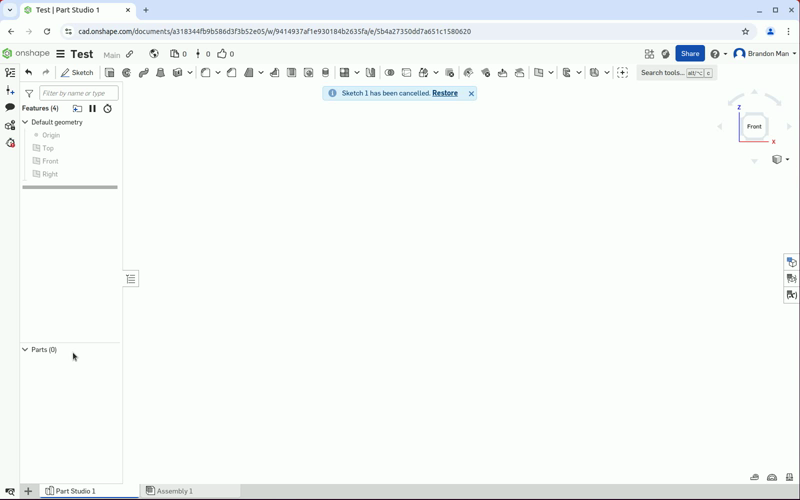
key(shift+s)
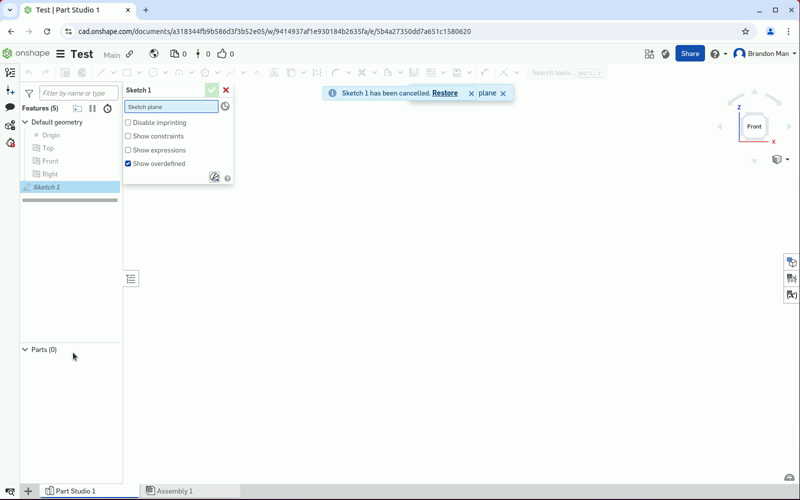
mouse_move(73, 163)
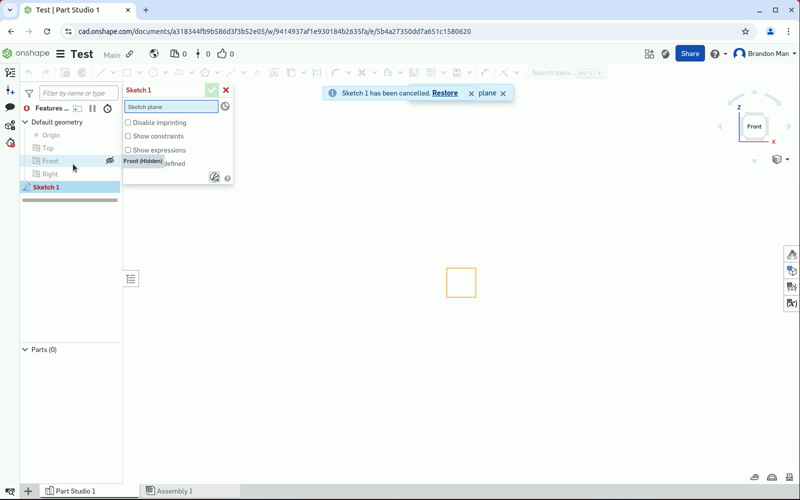
click(73, 163)
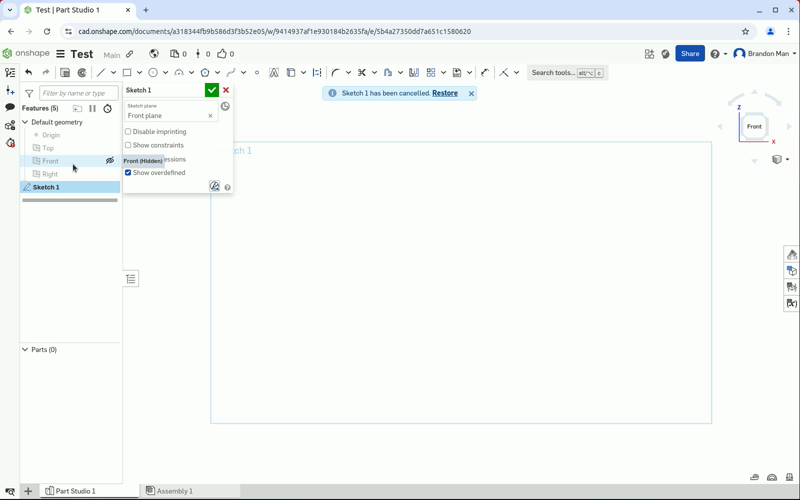
mouse_move(73, 352)
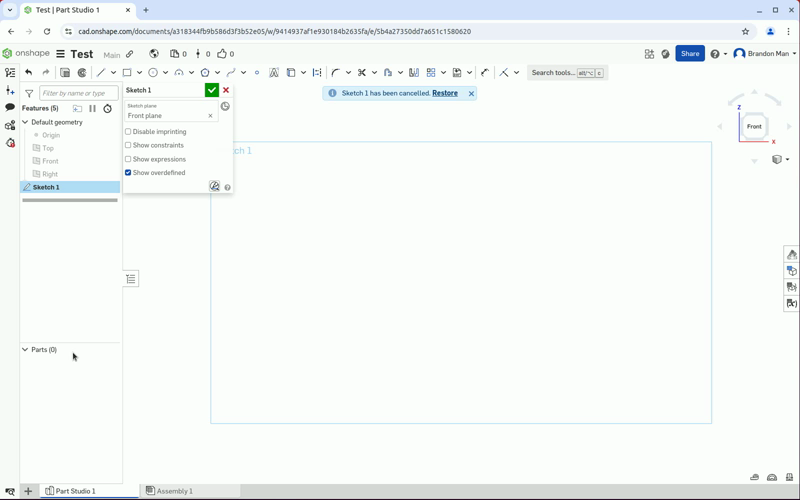
key(y)
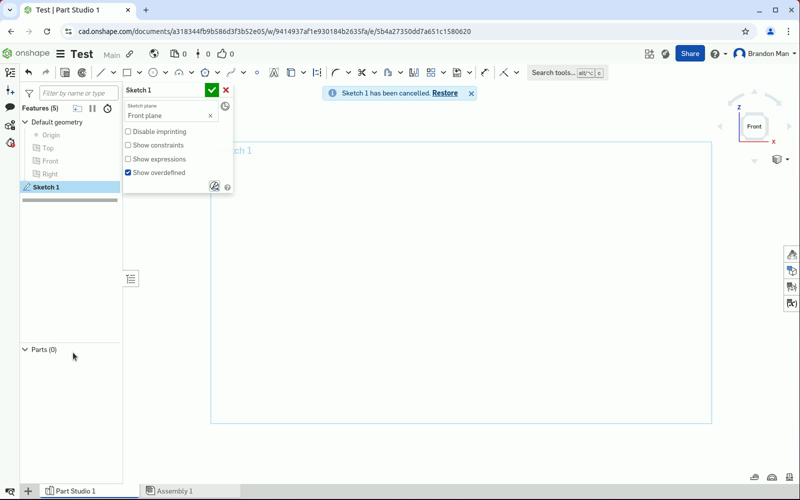
key(a)
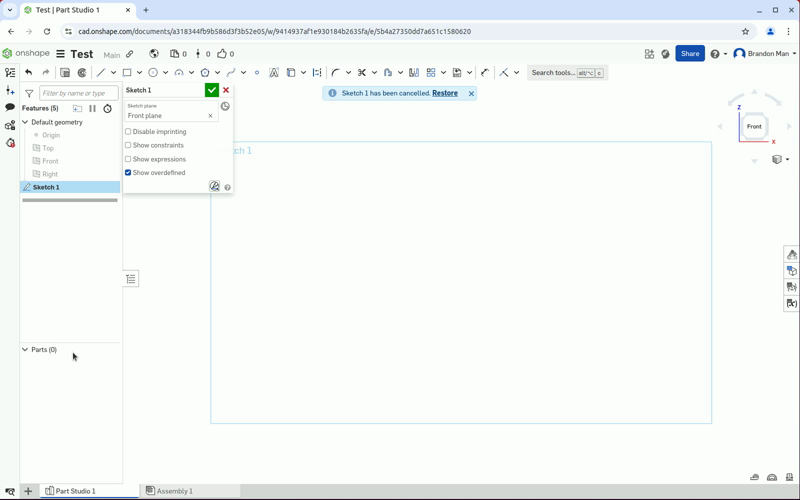
key_down(shift)
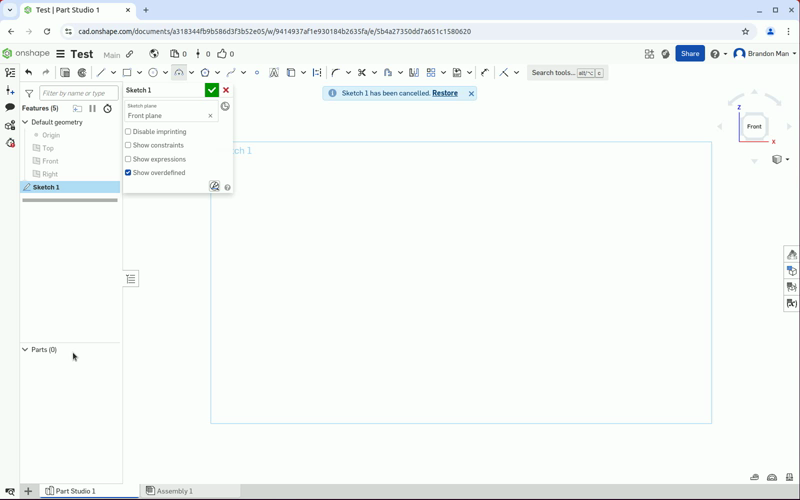
mouse_move(446, 223)
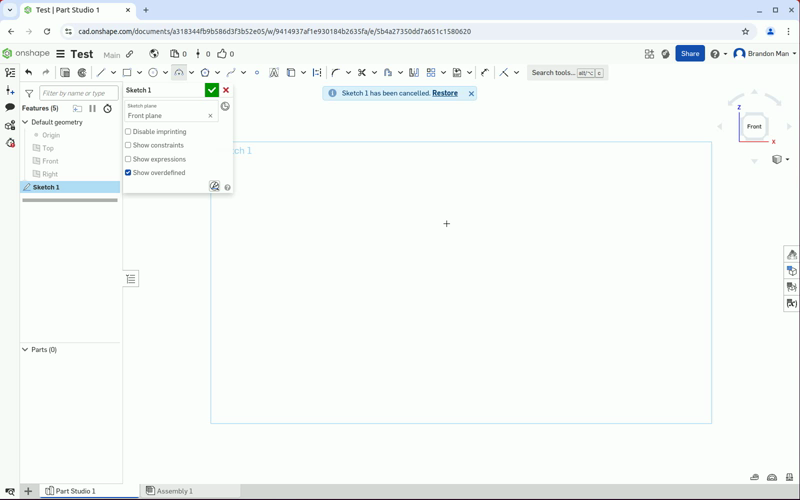
click(446, 223)
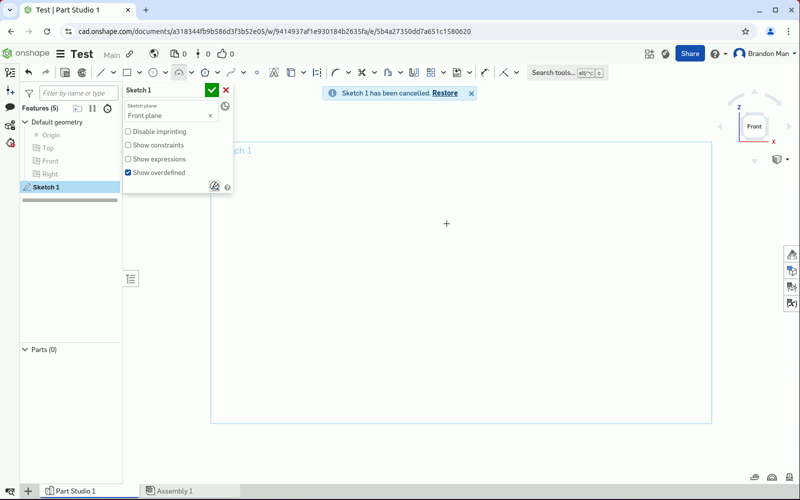
key_up(shift)
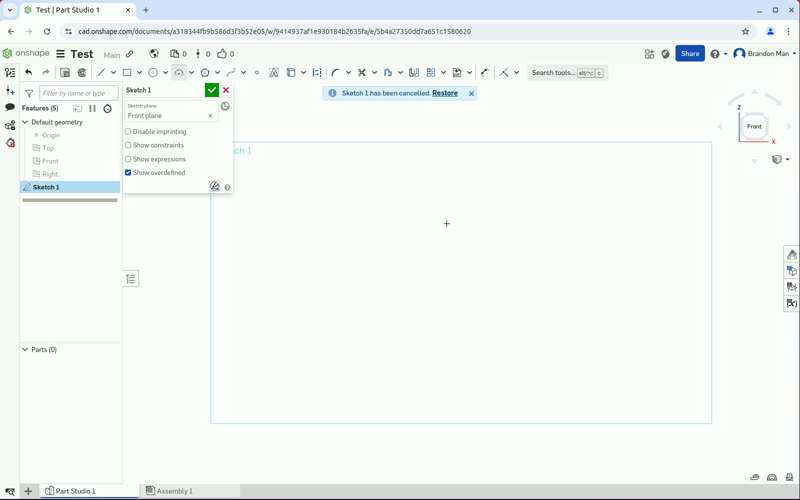
key_down(shift)
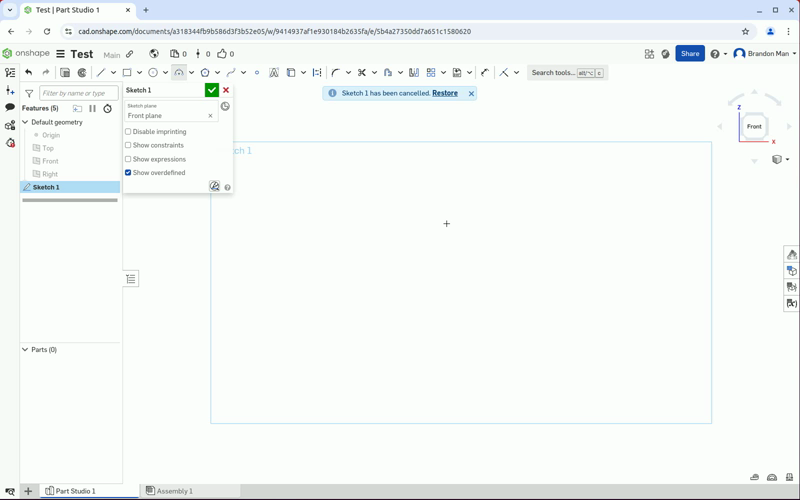
mouse_move(476, 223)
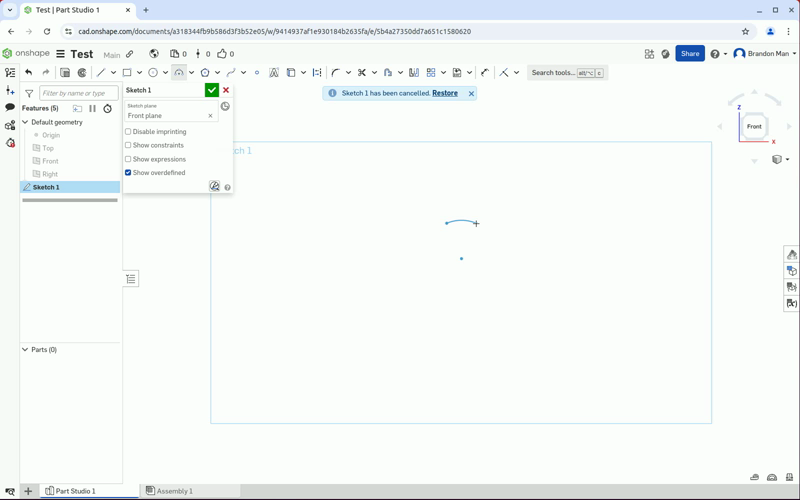
click(476, 223)
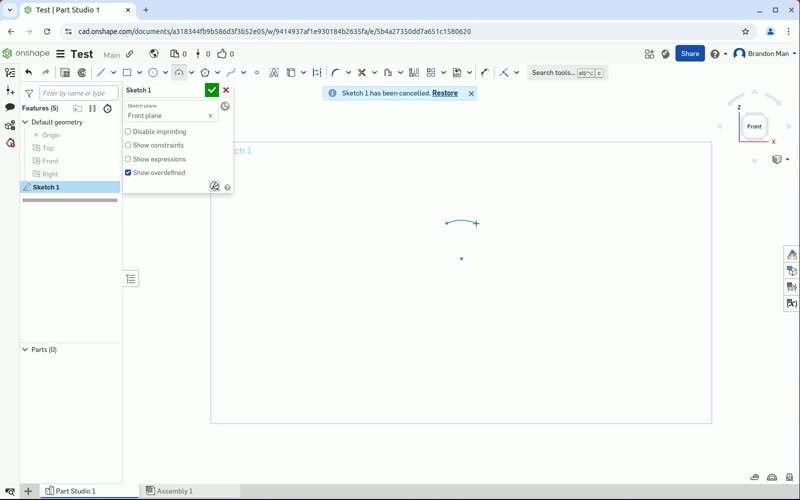
mouse_move(461, 210)
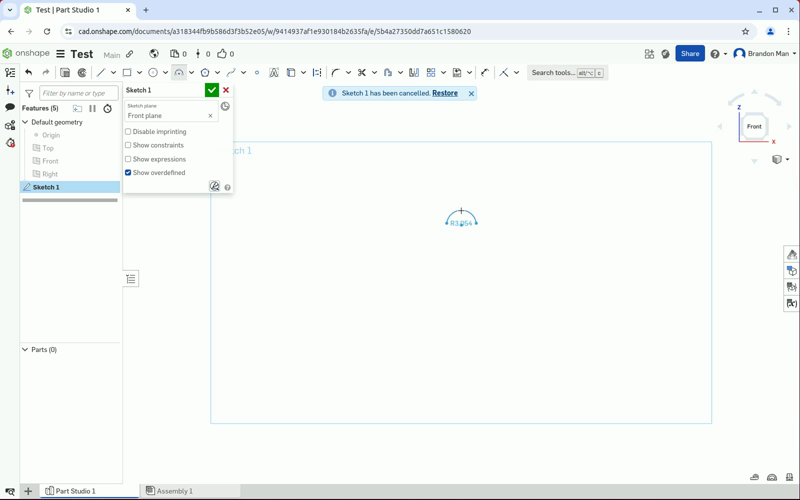
click(461, 210)
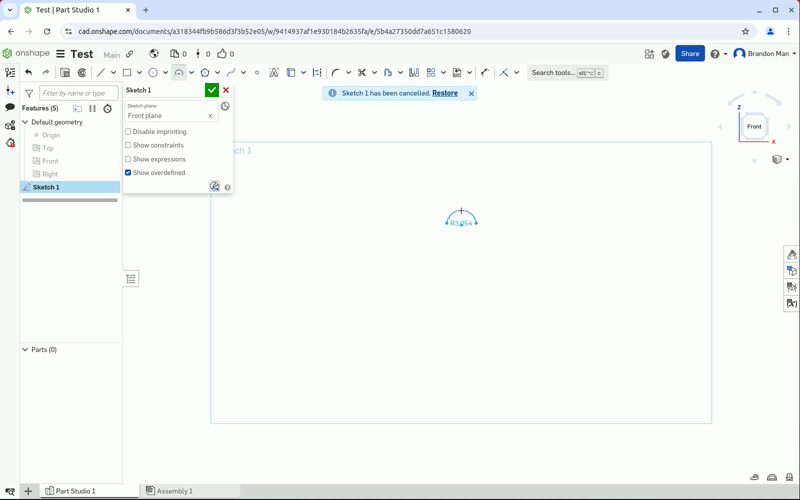
key_up(shift)
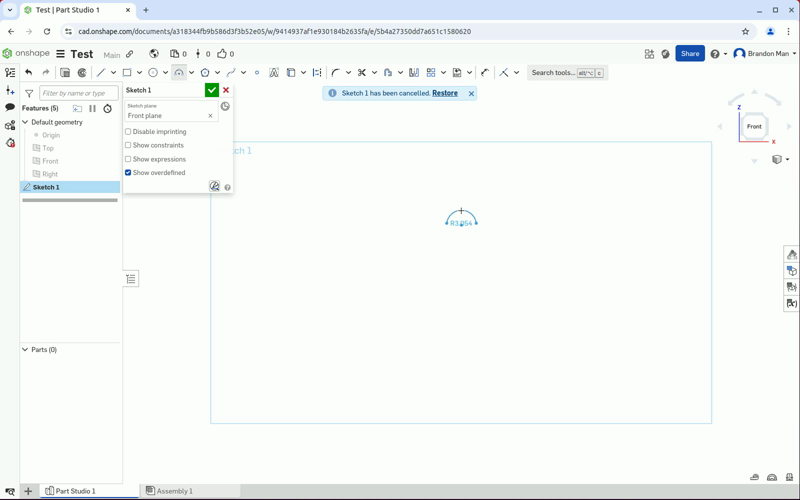
key(esc)
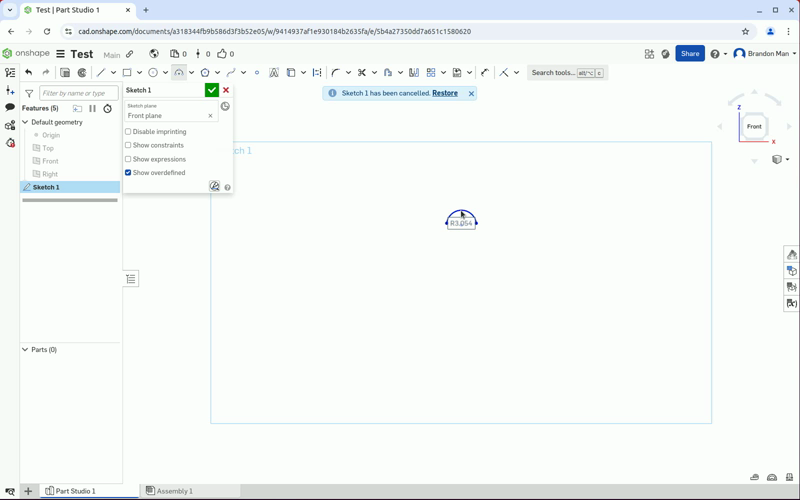
key(l)
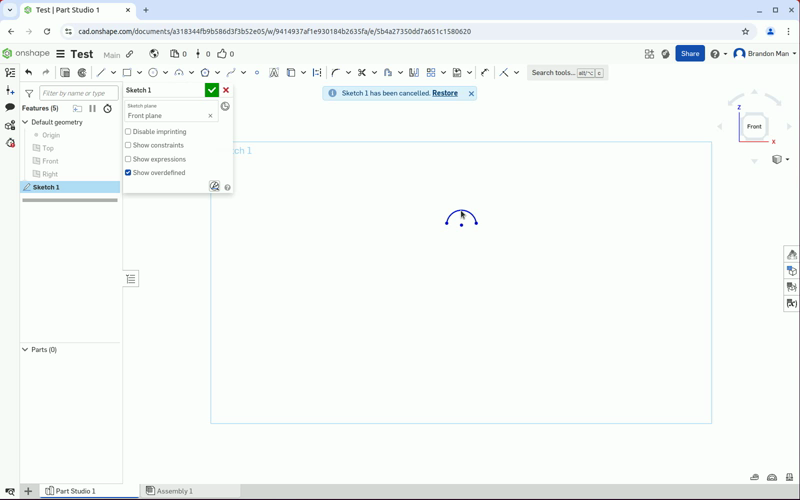
mouse_move(476, 223)
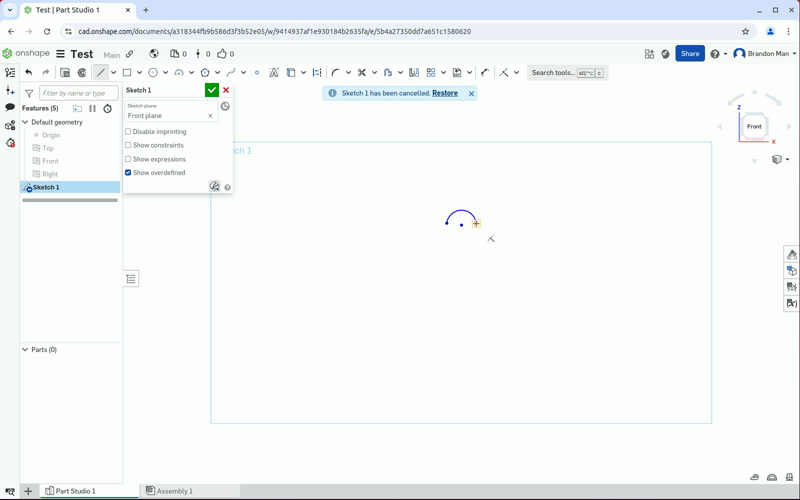
click(476, 223)
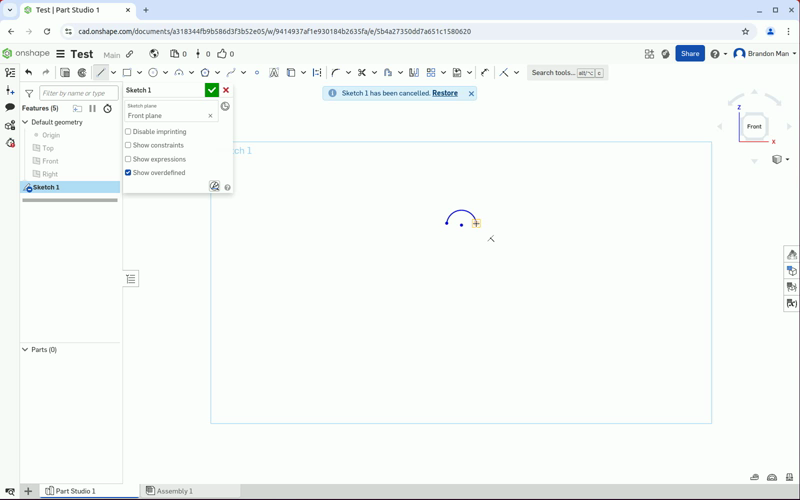
key_down(shift)
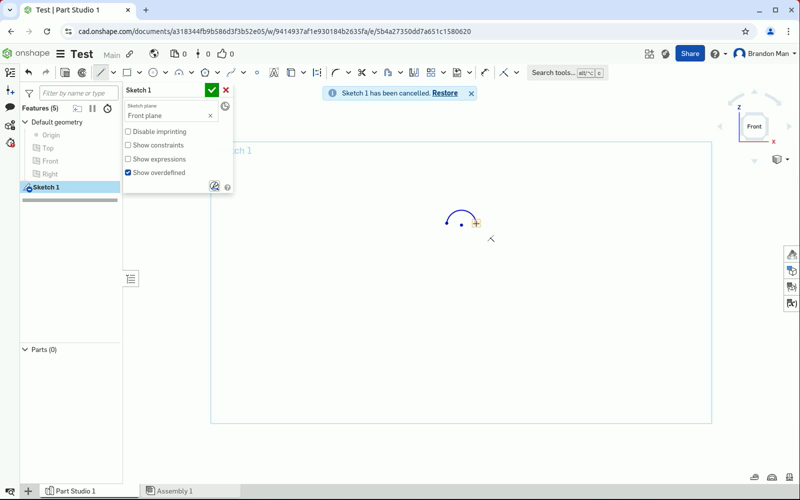
mouse_move(506, 223)
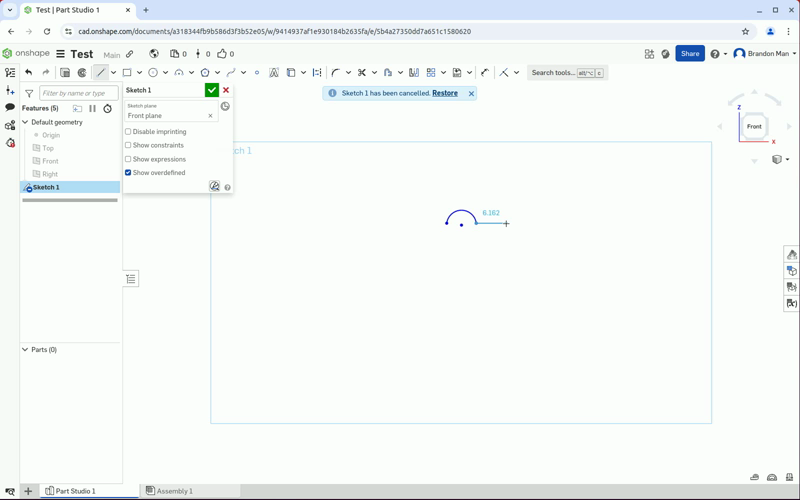
mouse_move(470, 176)
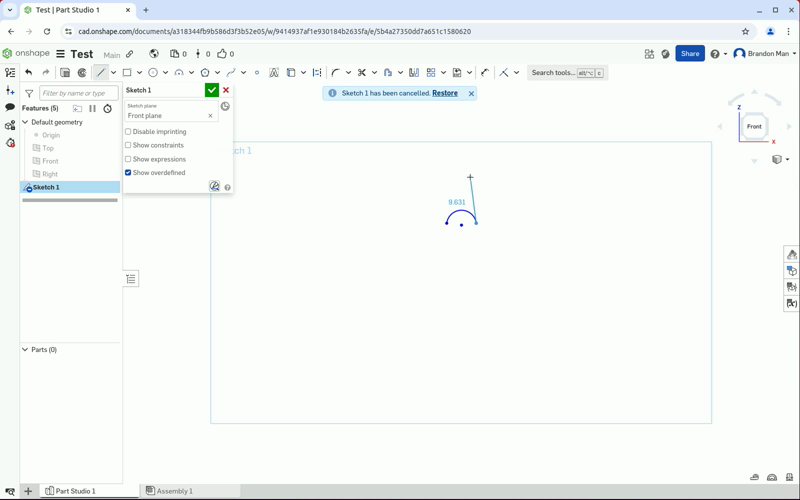
click(470, 176)
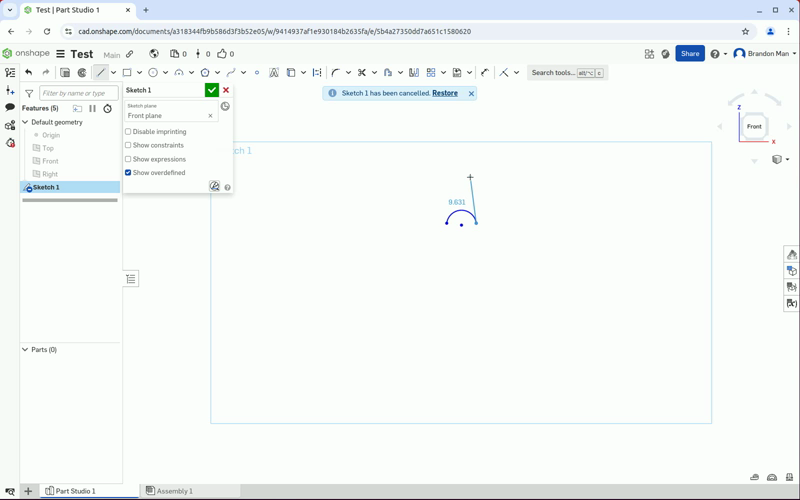
key_up(shift)
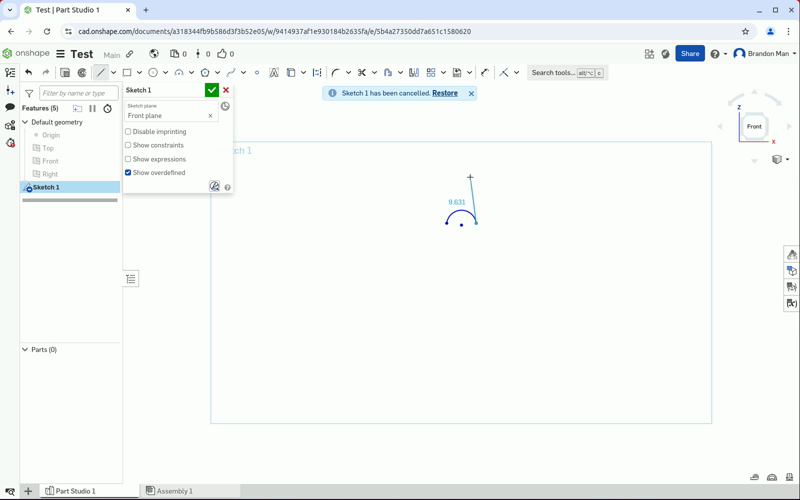
key(esc)
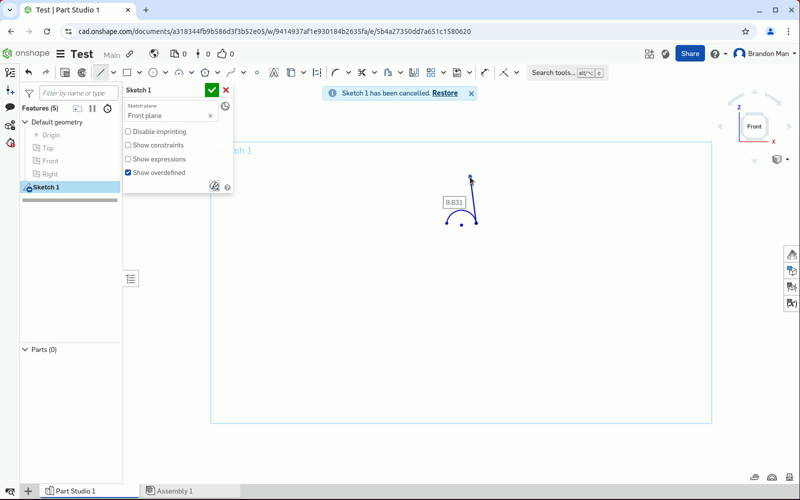
key(a)
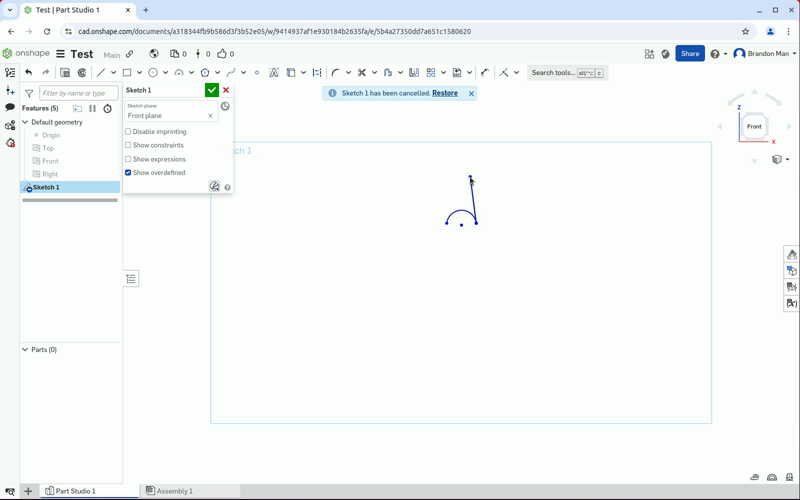
mouse_move(470, 176)
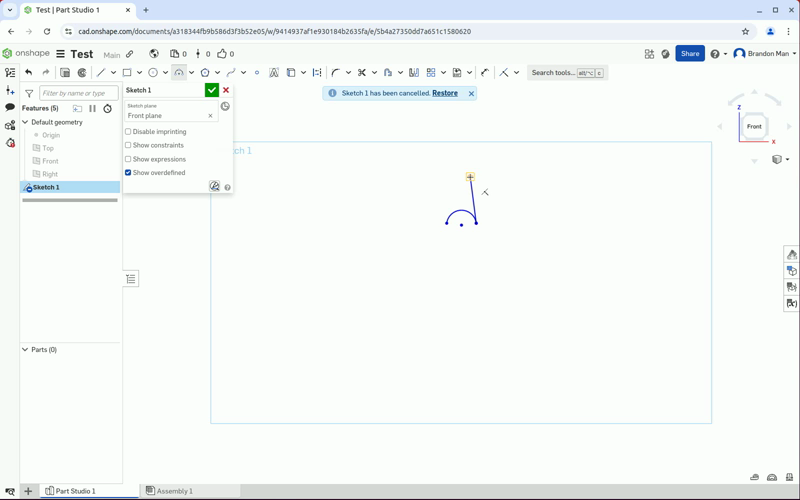
click(470, 176)
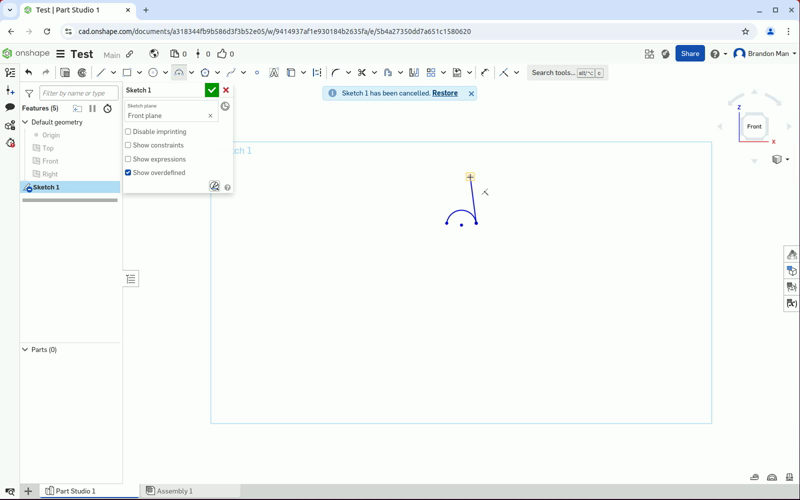
key_down(shift)
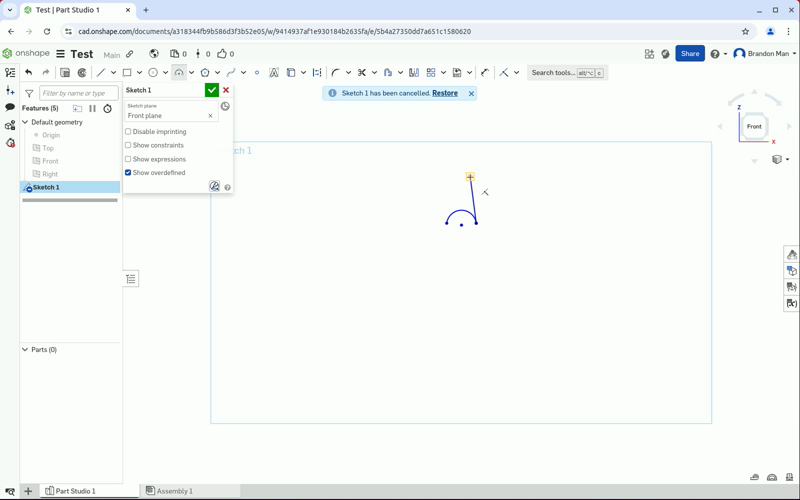
mouse_move(452, 176)
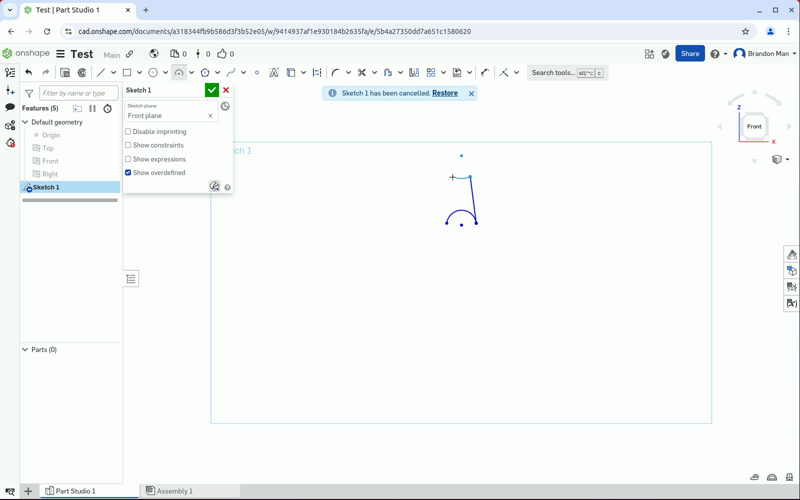
click(452, 176)
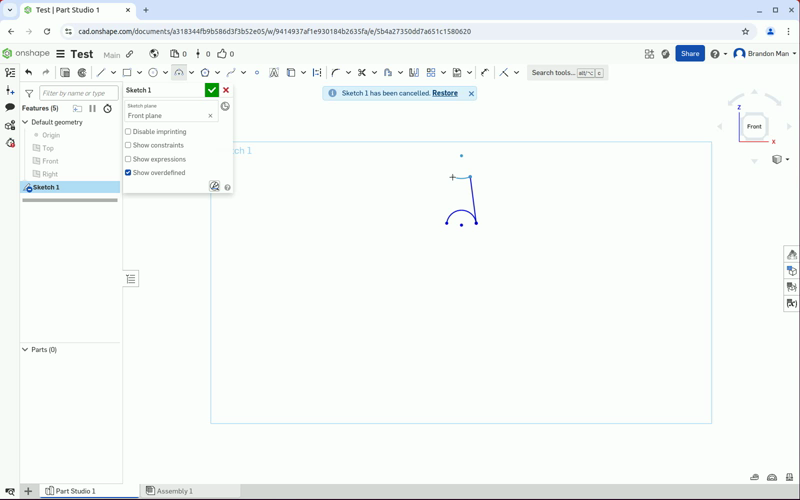
mouse_move(461, 186)
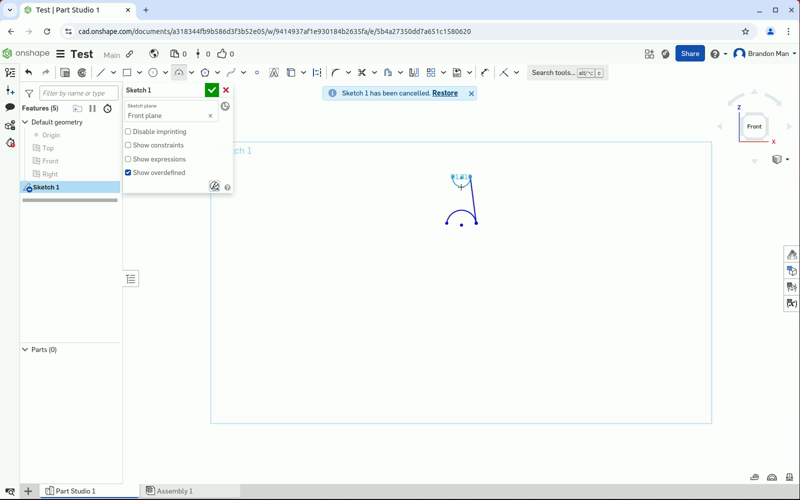
click(461, 186)
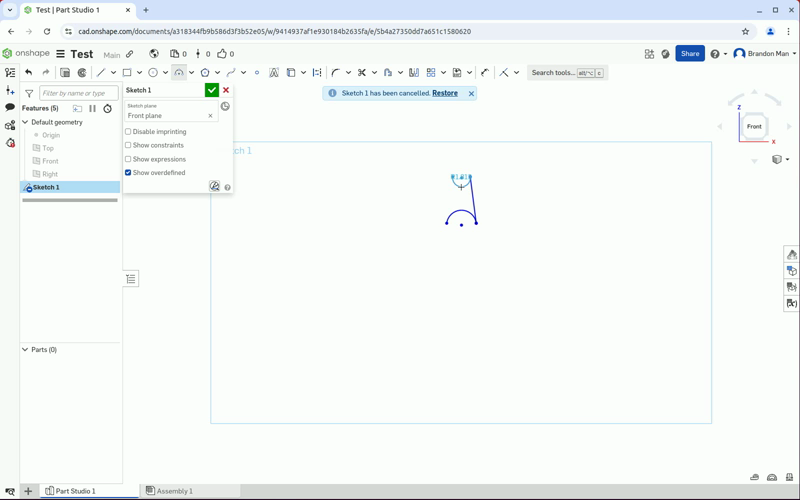
key_up(shift)
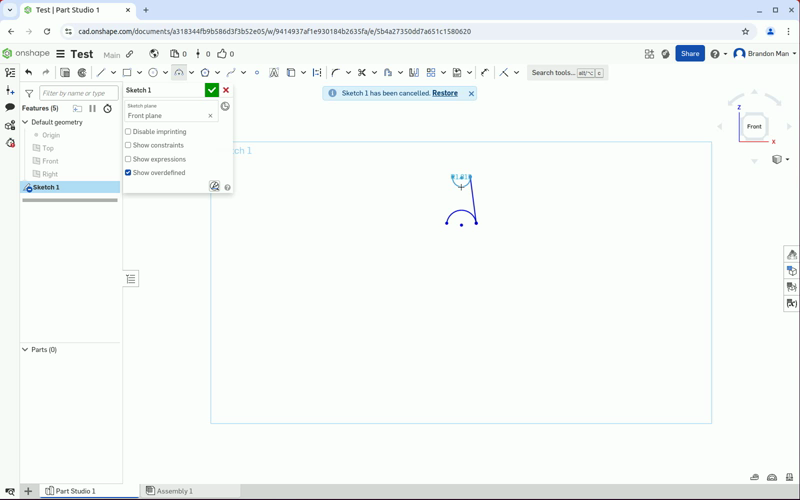
key(esc)
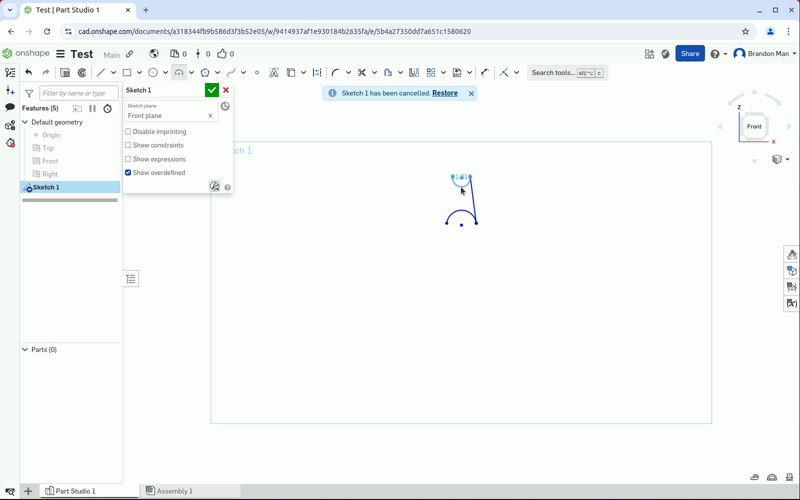
key(l)
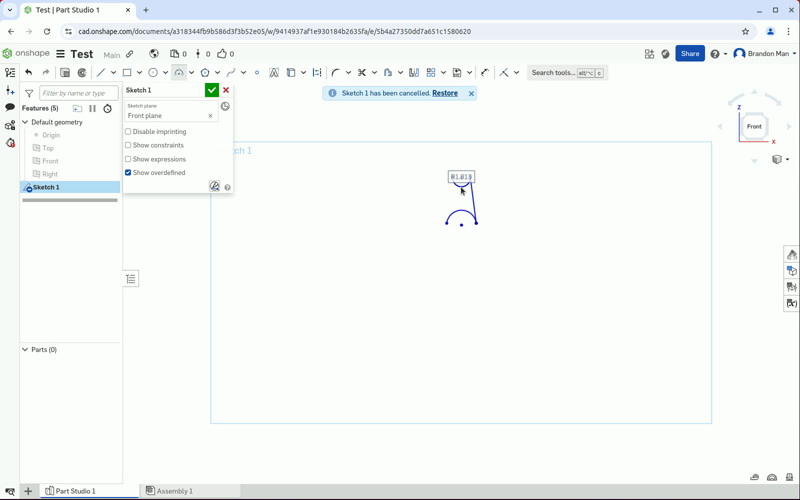
mouse_move(452, 176)
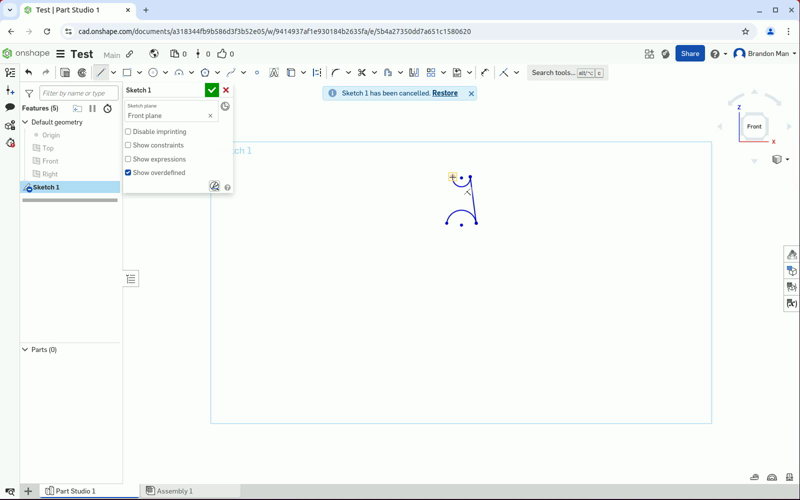
click(452, 176)
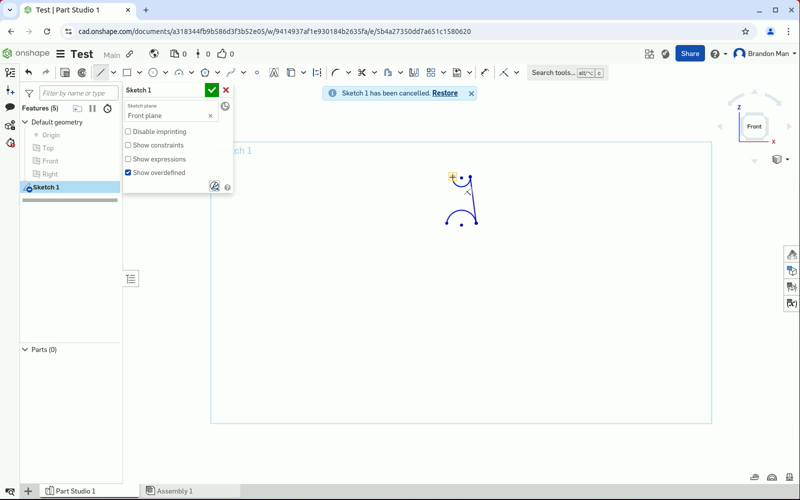
mouse_move(482, 176)
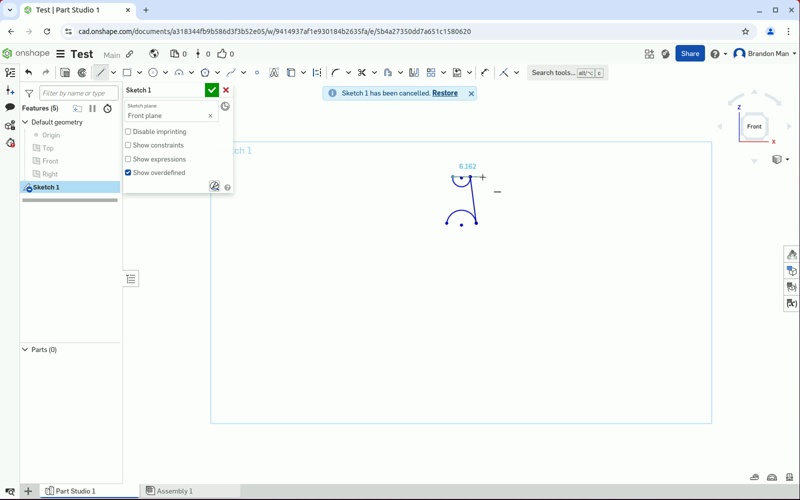
key_down(shift)
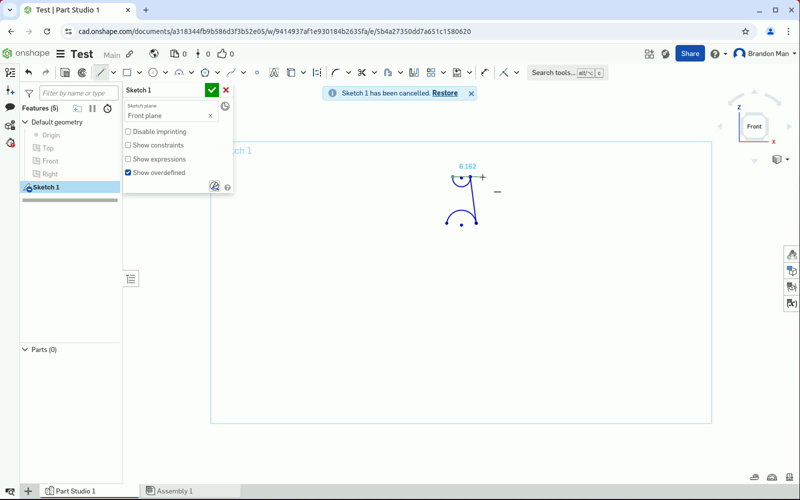
mouse_move(446, 223)
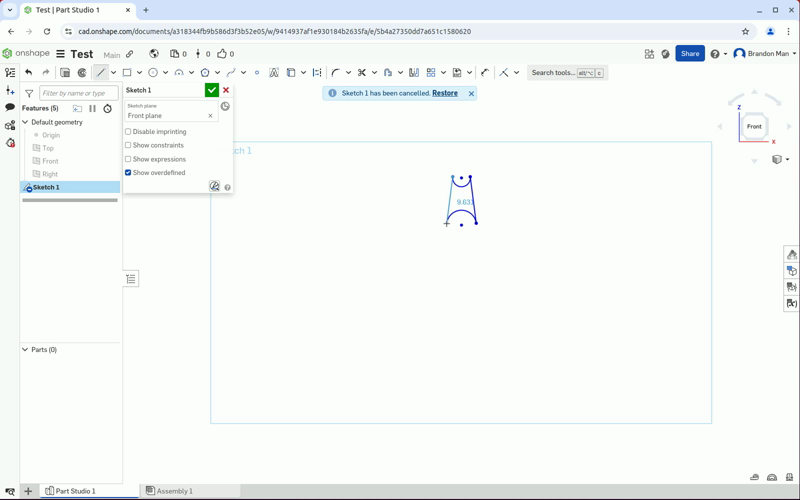
key_up(shift)
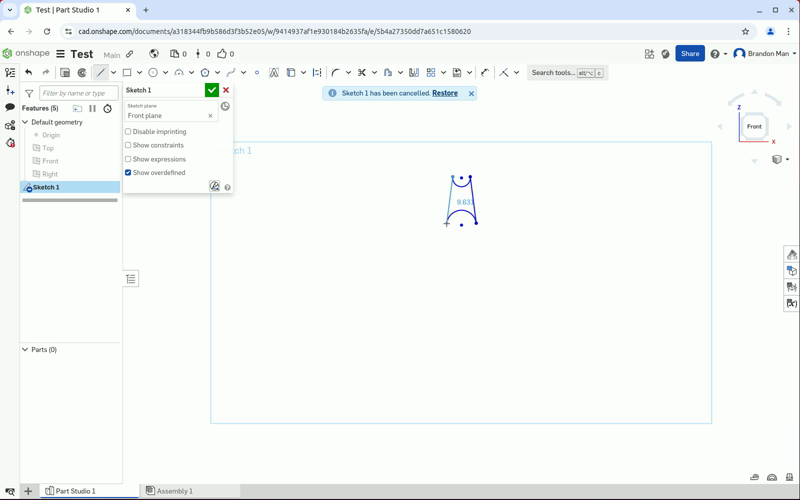
click(446, 223)
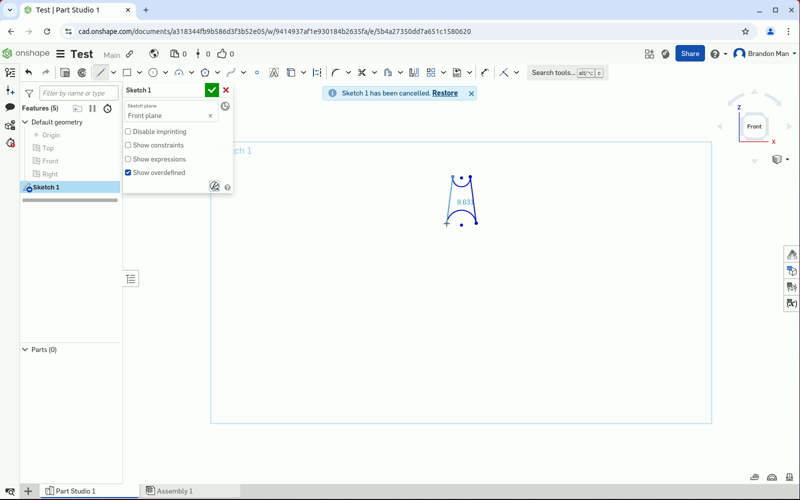
key(esc)
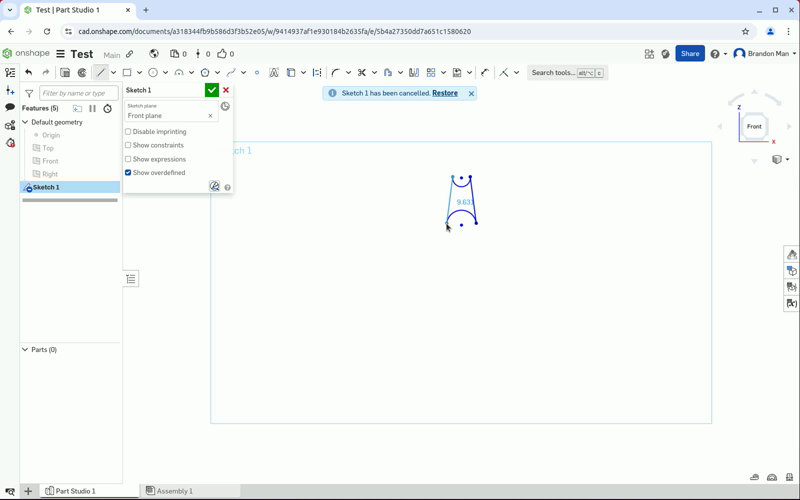
key(c)
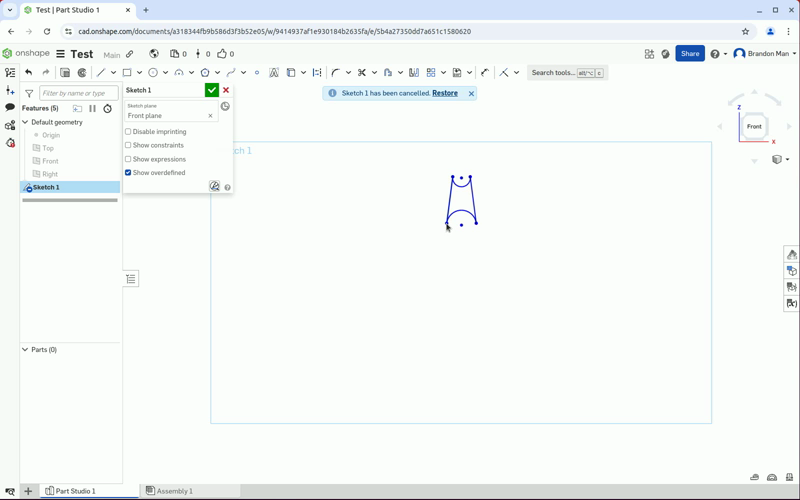
key_down(shift)
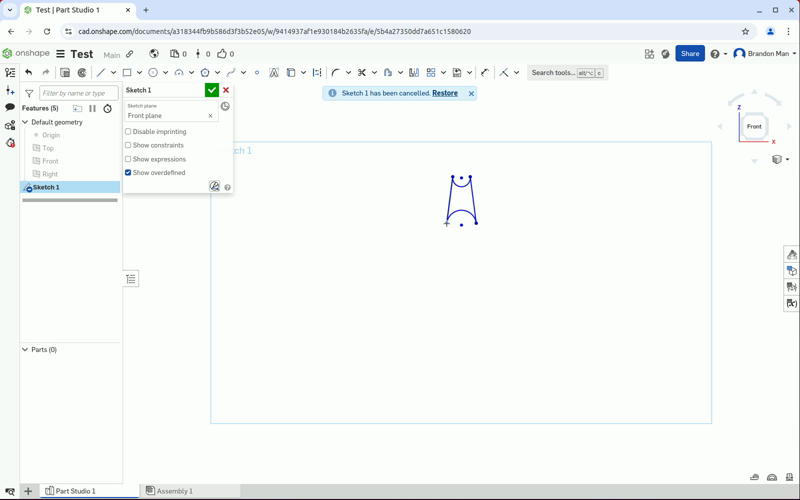
mouse_move(458, 191)
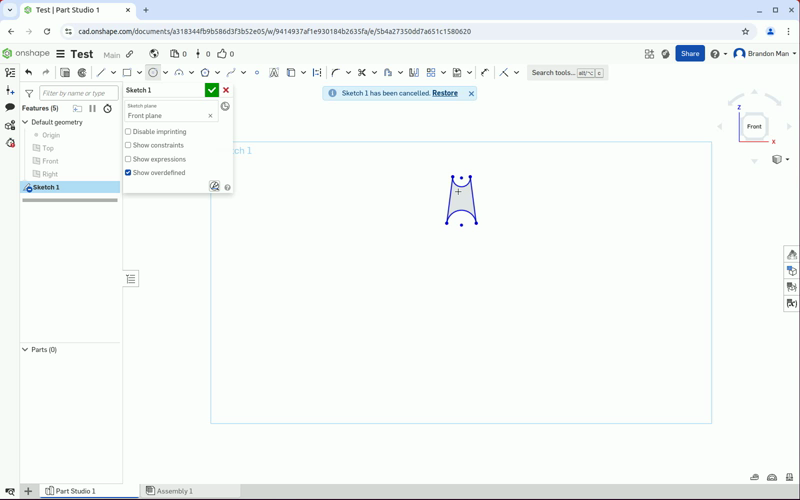
click(458, 191)
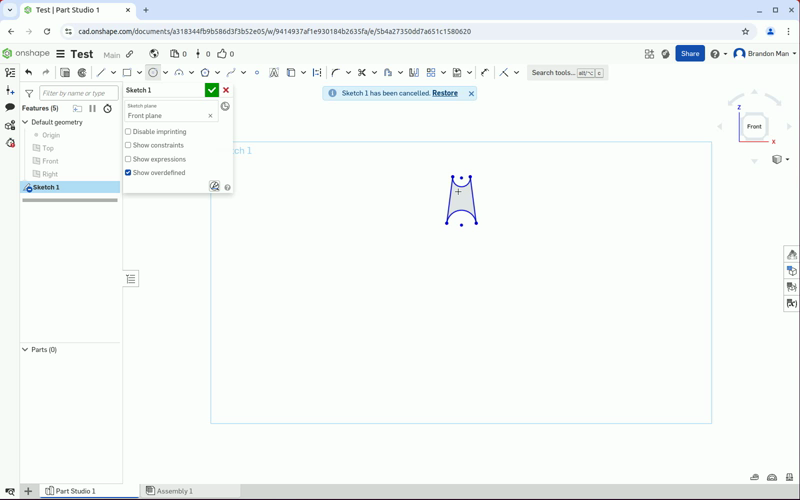
key_up(shift)
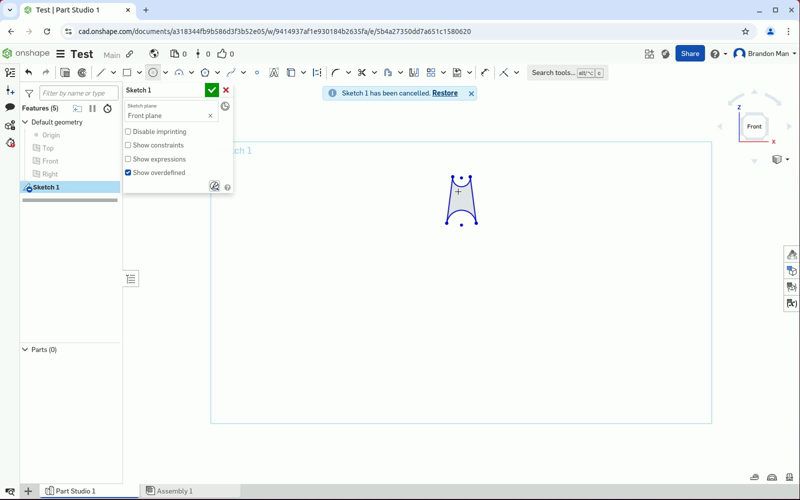
mouse_move(461, 191)
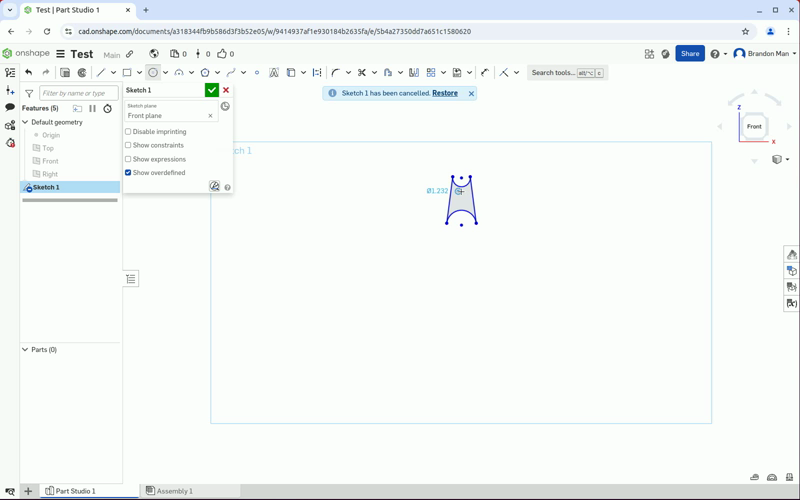
click(461, 191)
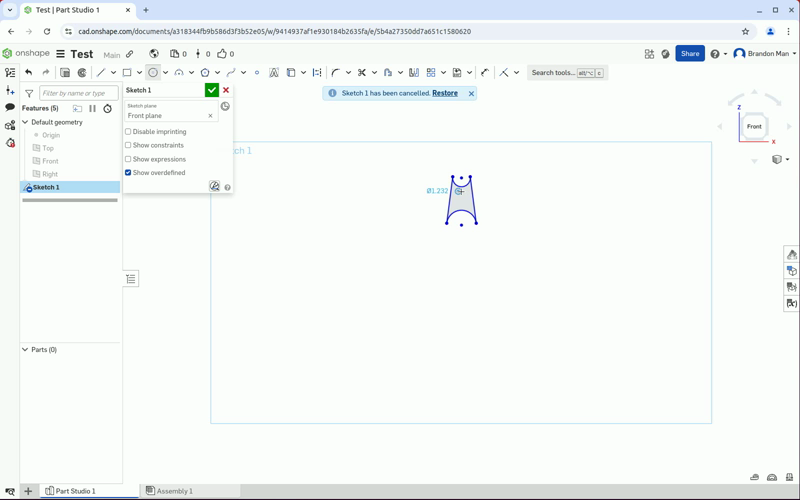
key(esc)
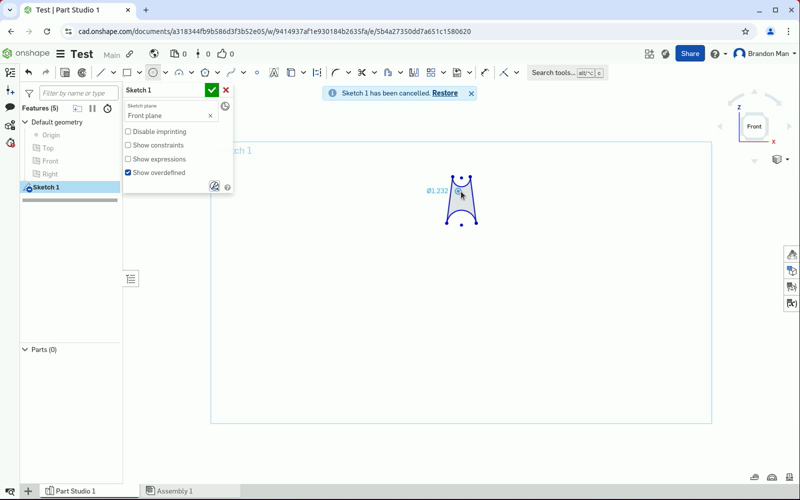
mouse_move(462, 196)
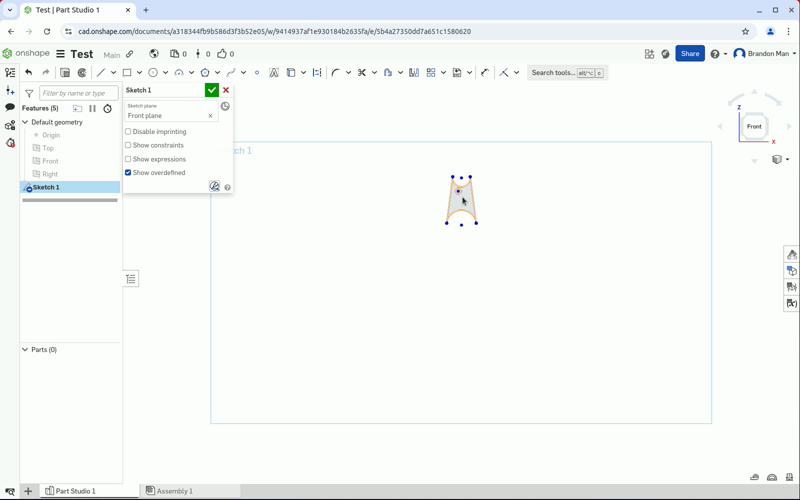
scroll(6)
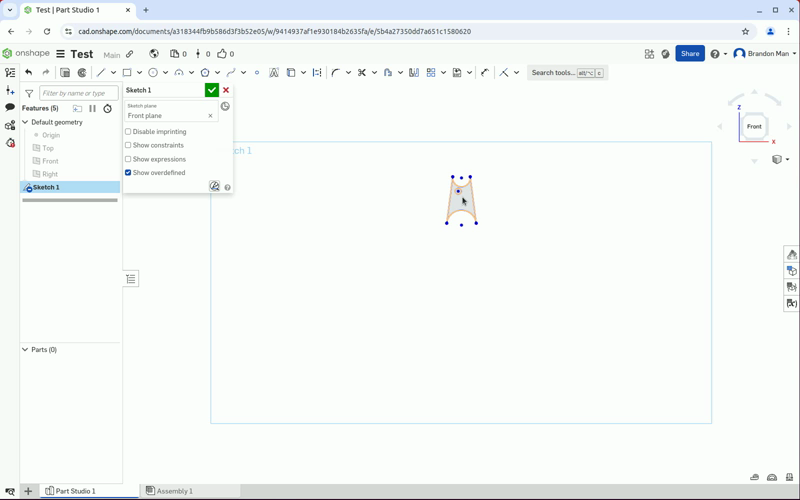
scroll(6)
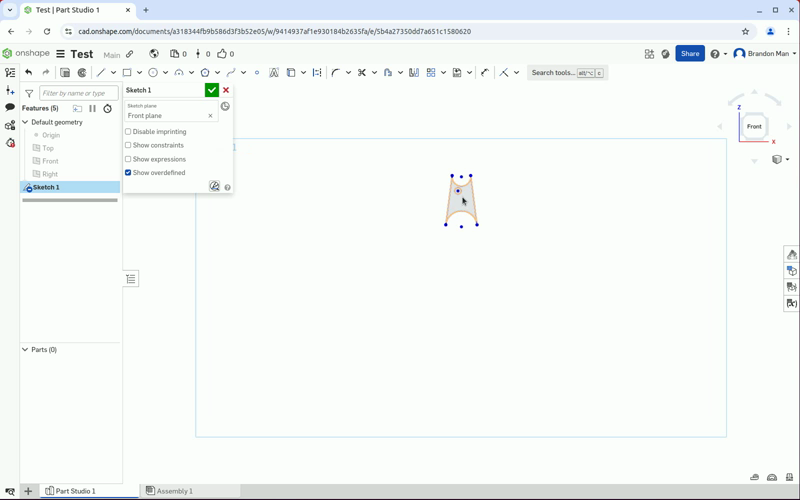
scroll(6)
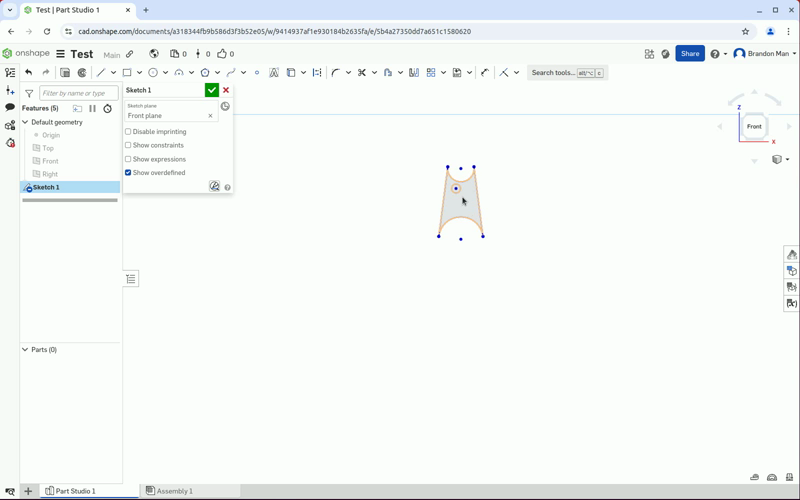
scroll(6)
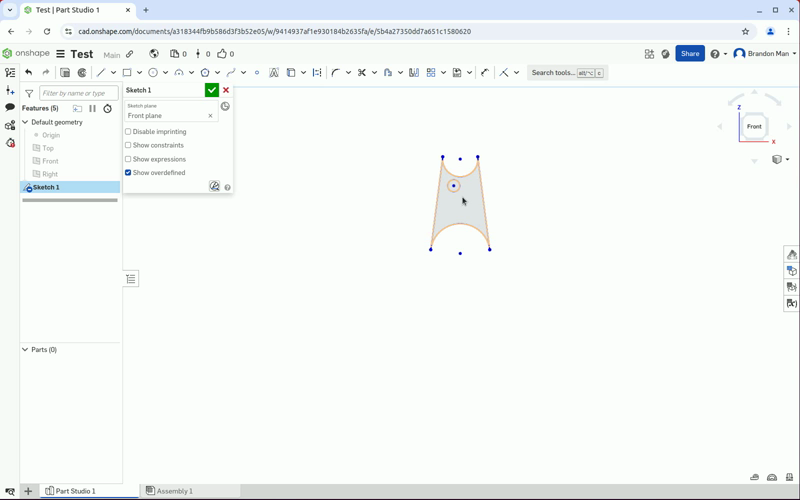
scroll(6)
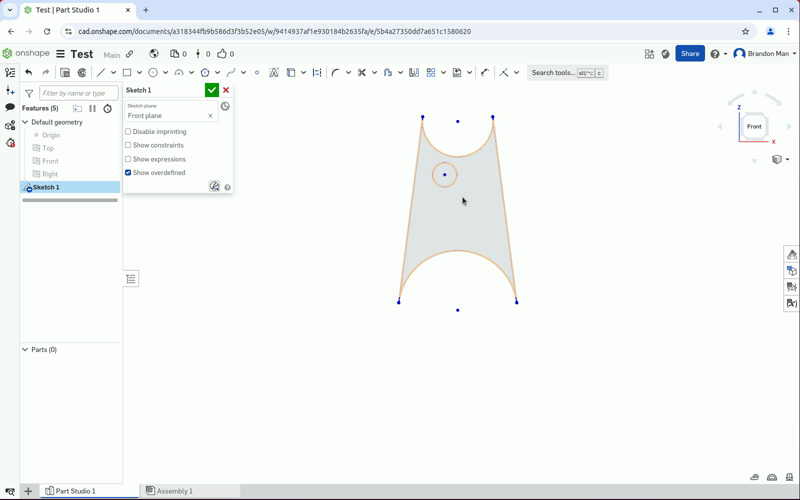
scroll(6)
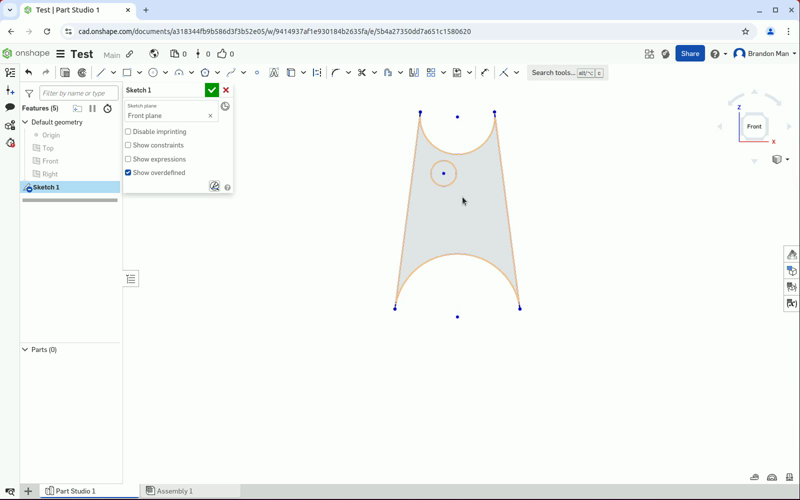
scroll(6)
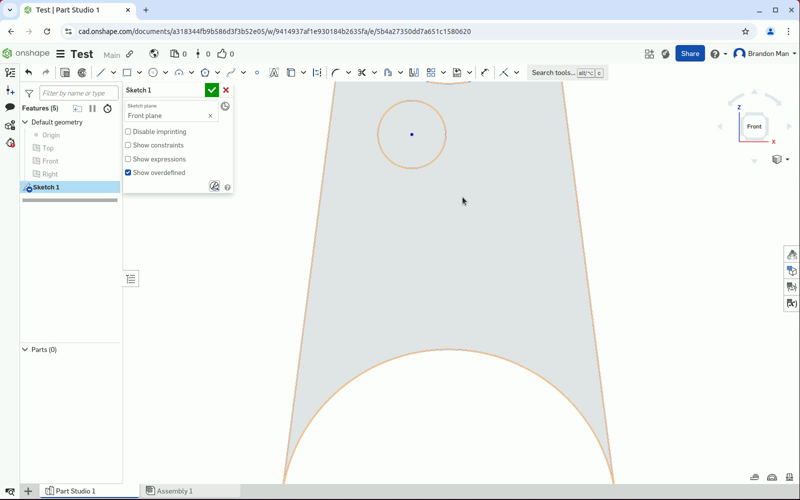
click(462, 196)
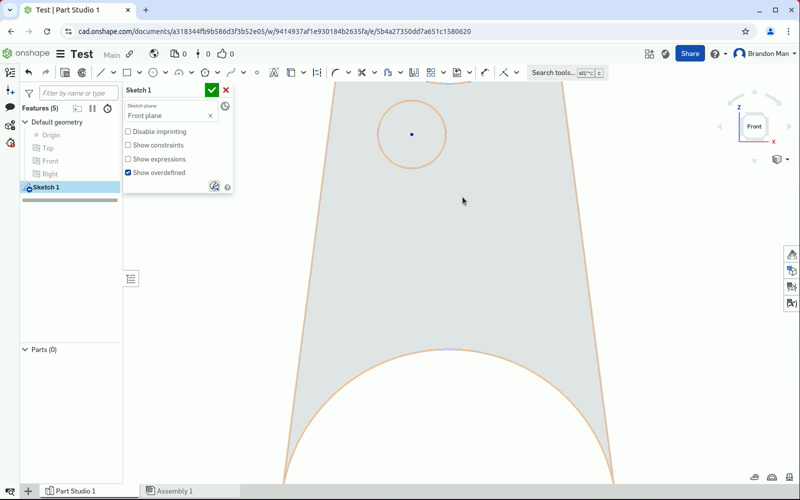
scroll(-6)
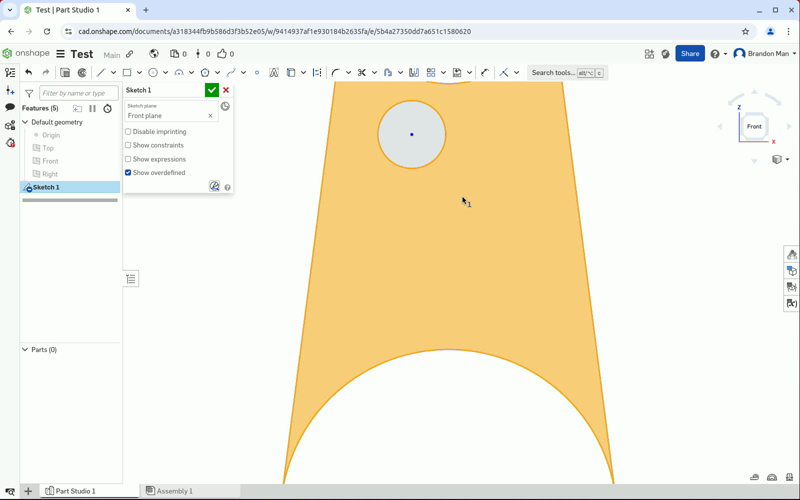
scroll(-6)
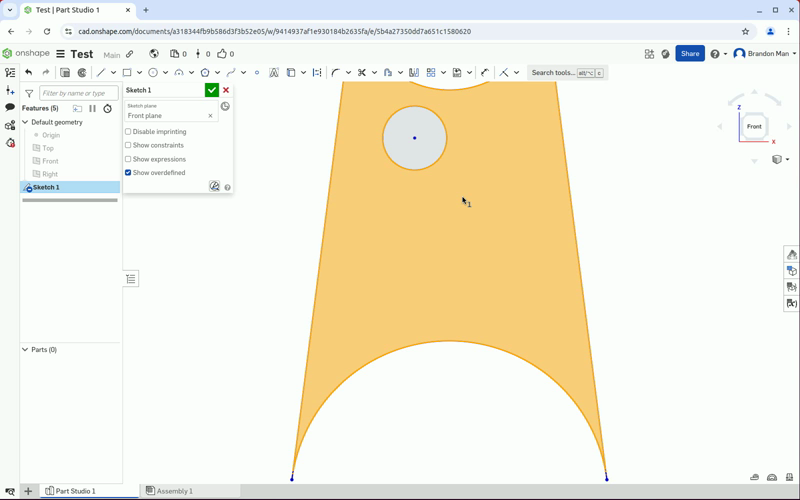
scroll(-6)
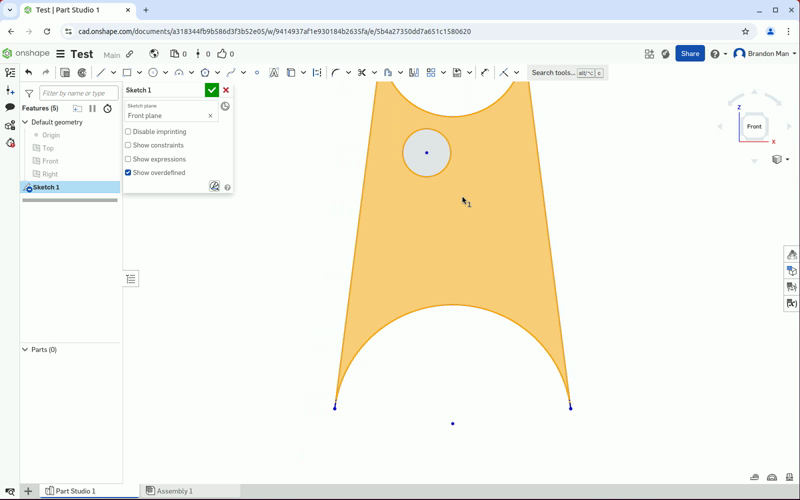
scroll(-6)
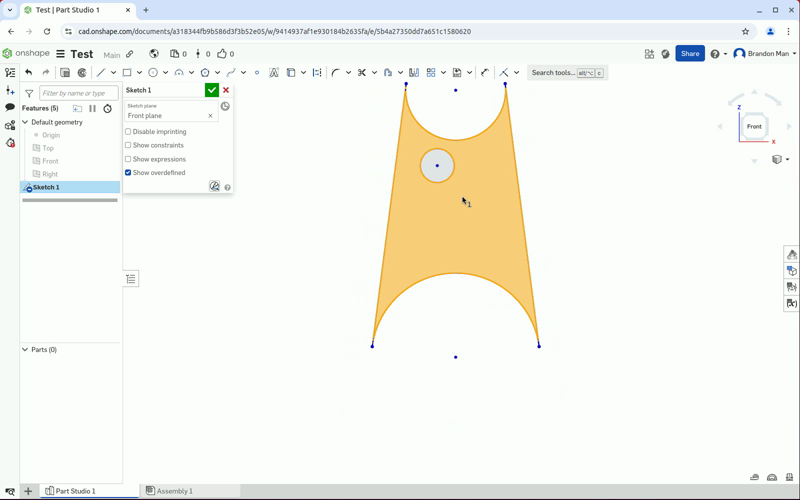
scroll(-6)
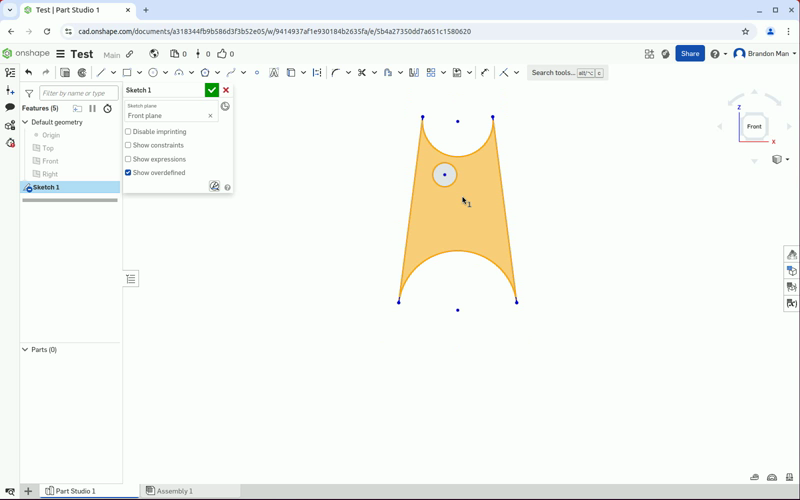
scroll(-6)
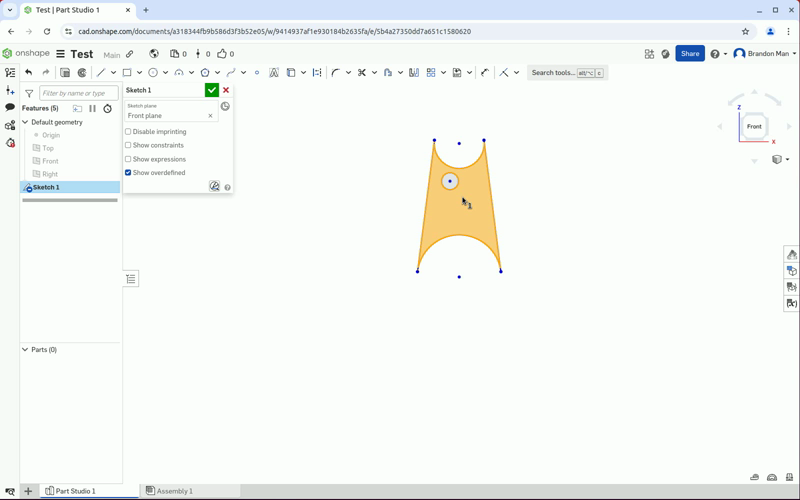
scroll(-6)
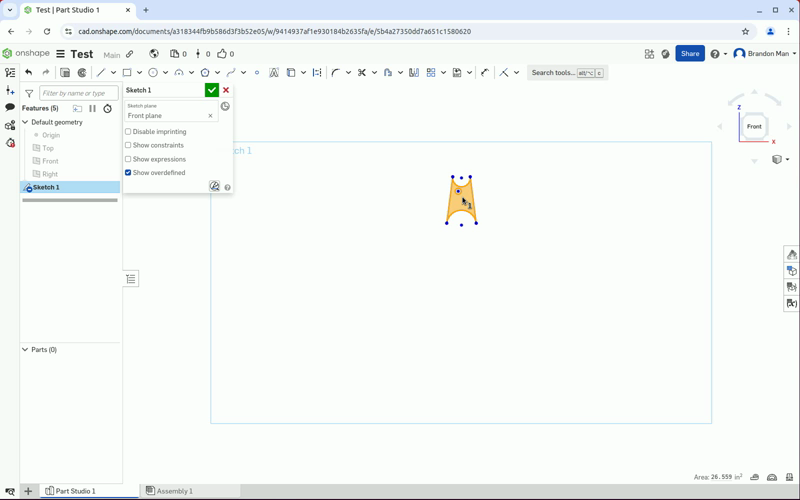
mouse_move(73, 352)
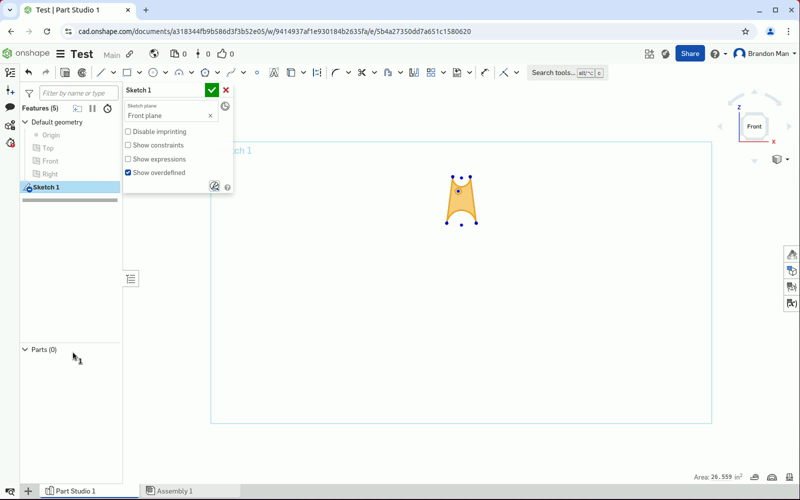
key(shift+y)
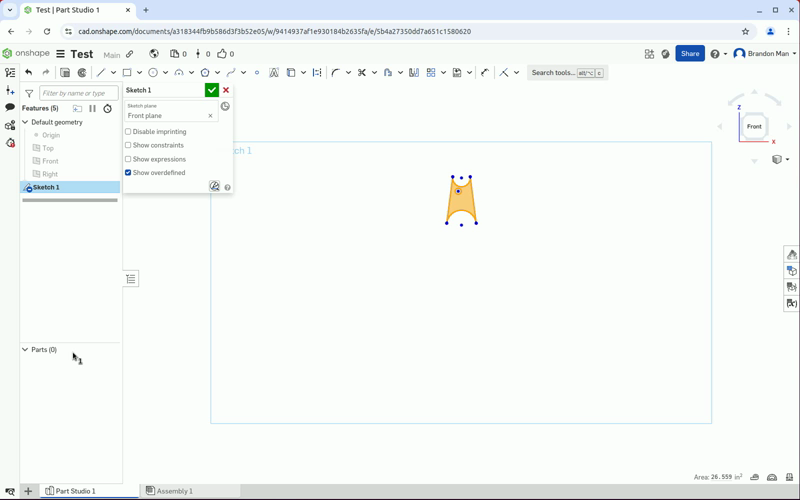
key(shift+e)
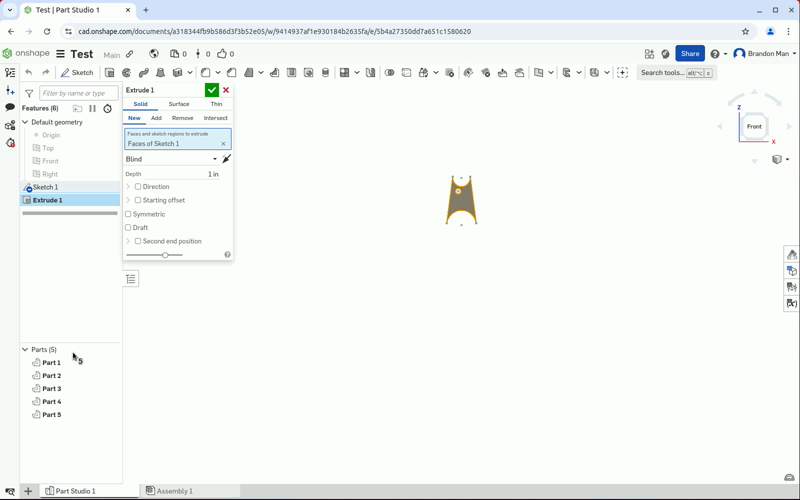
mouse_move(143, 106)
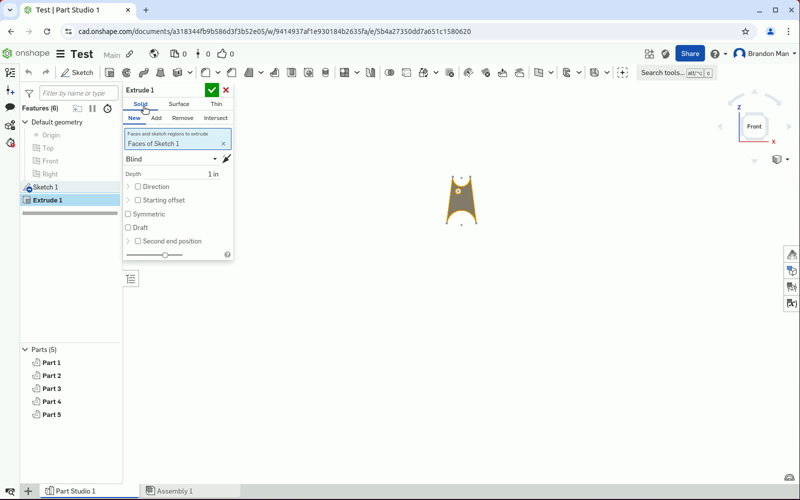
click(143, 106)
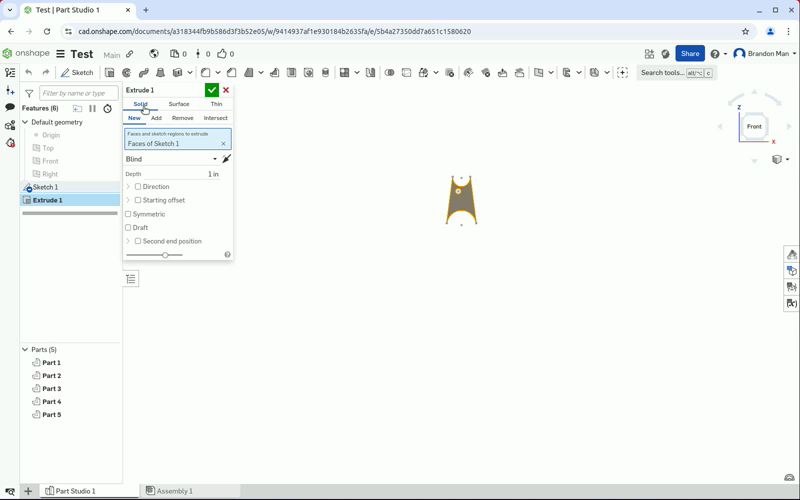
mouse_move(137, 120)
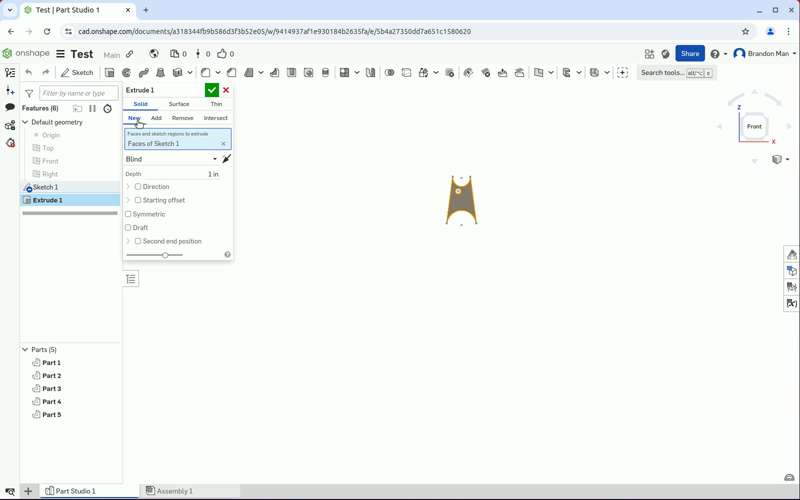
click(137, 120)
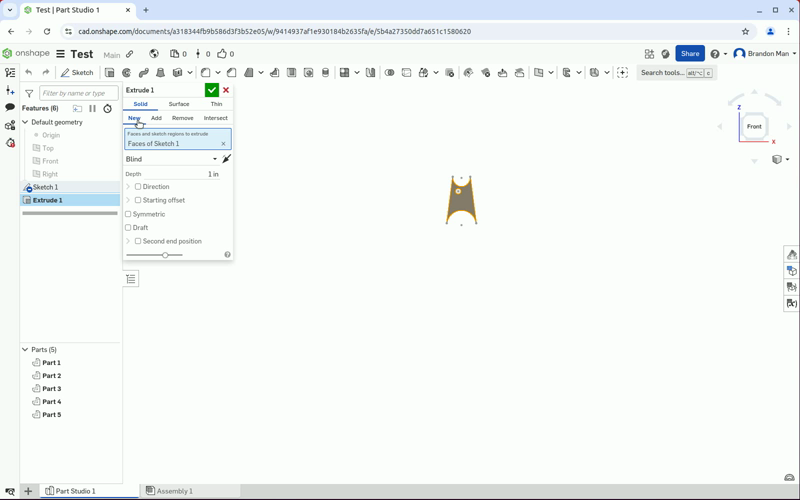
key(tab, 4)
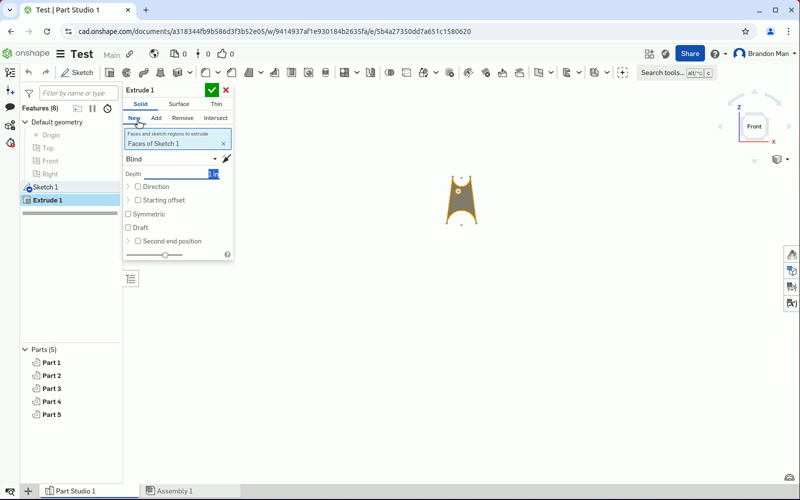
text(0.481)
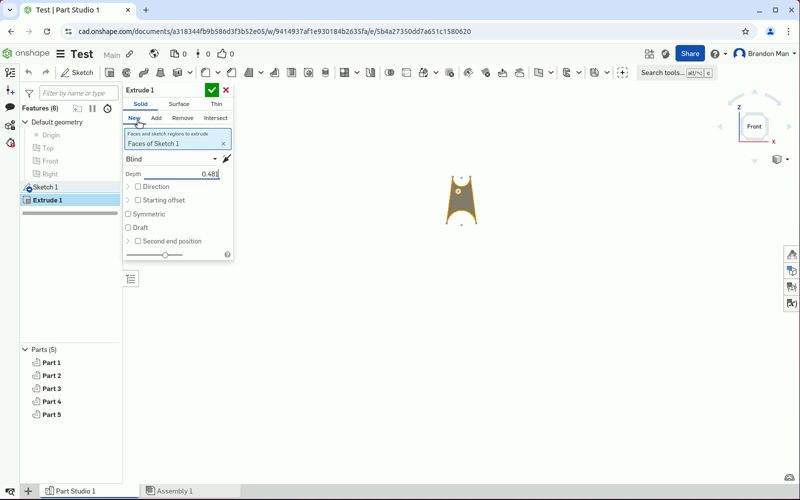
key(enter)
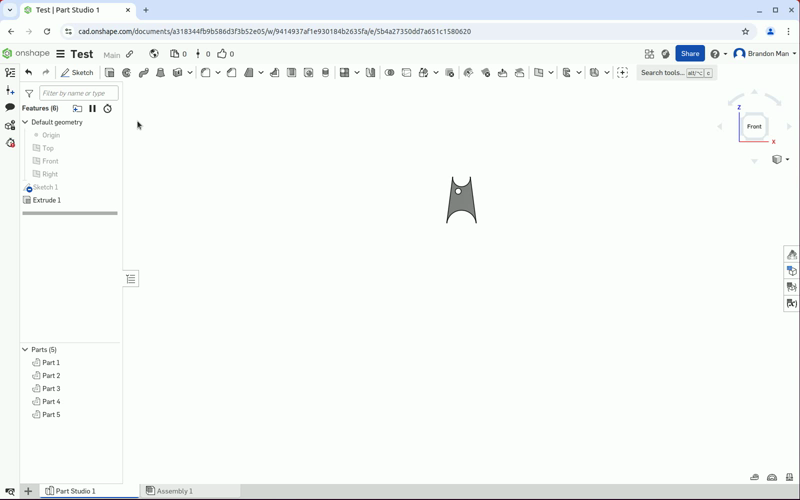
key(shift+h)
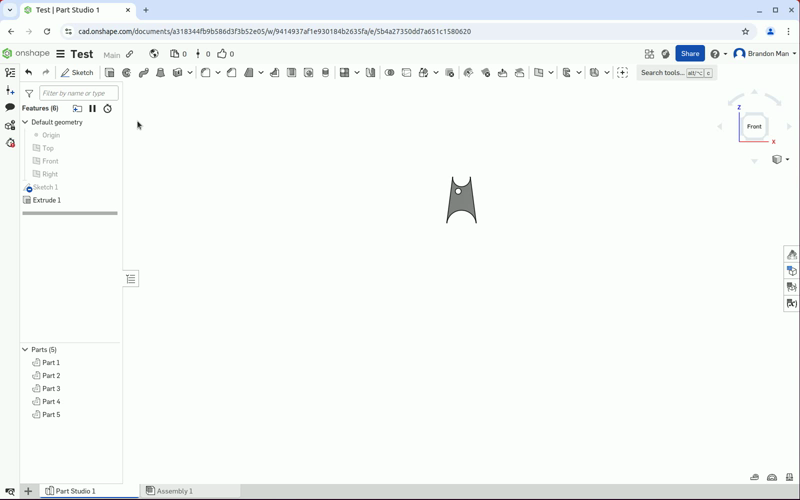
key(shift+h)
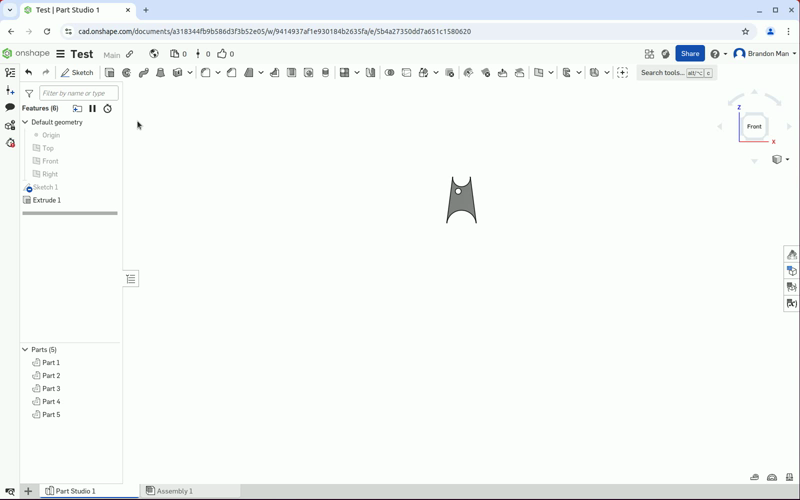
mouse_move(73, 189)
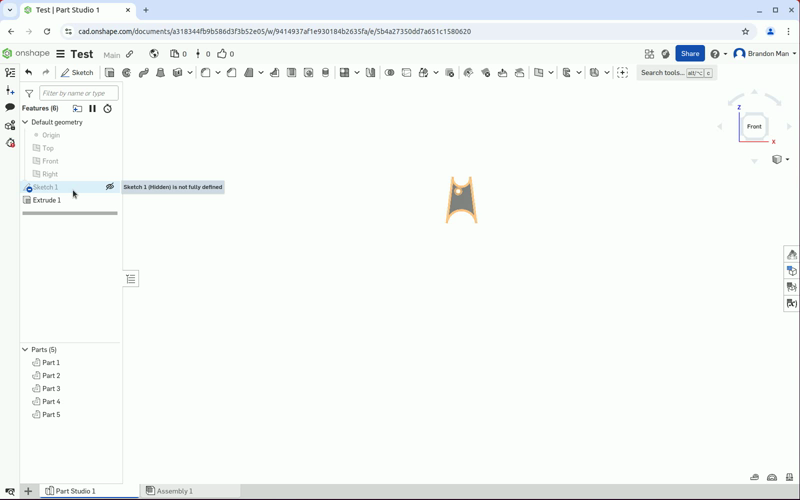
click(73, 189)
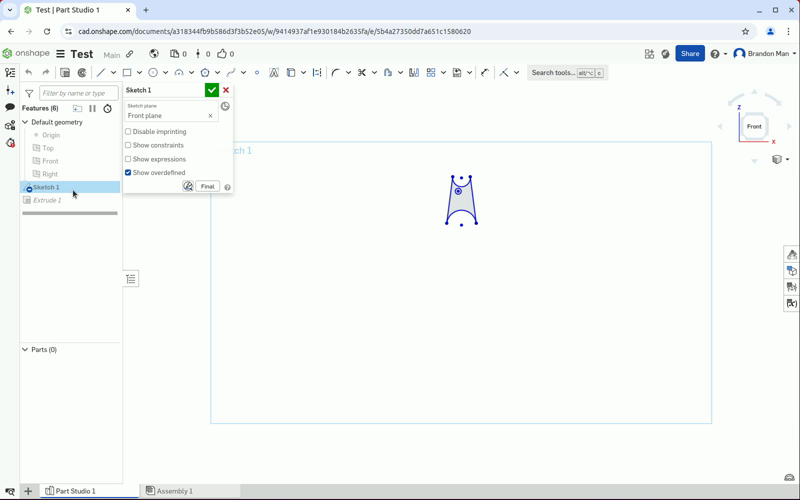
mouse_move(229, 92)
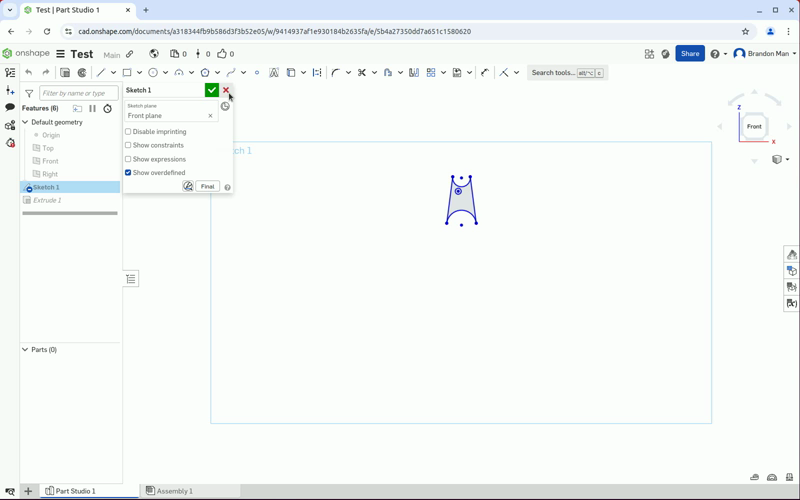
click(229, 92)
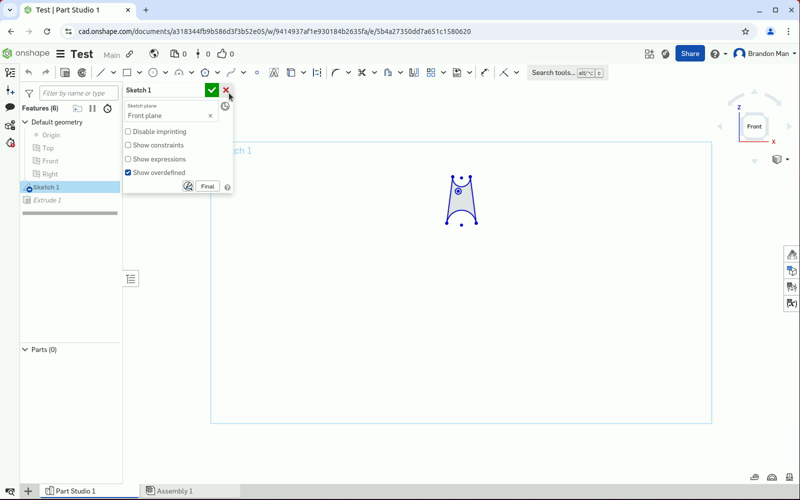
key(shift+s)
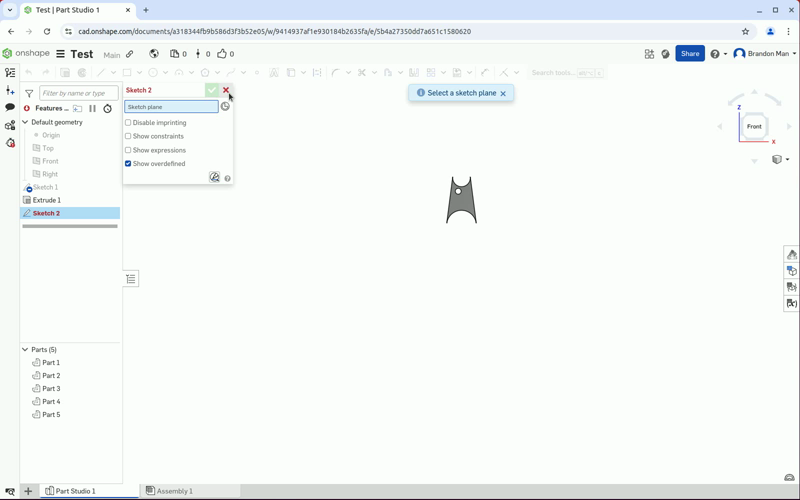
mouse_move(73, 163)
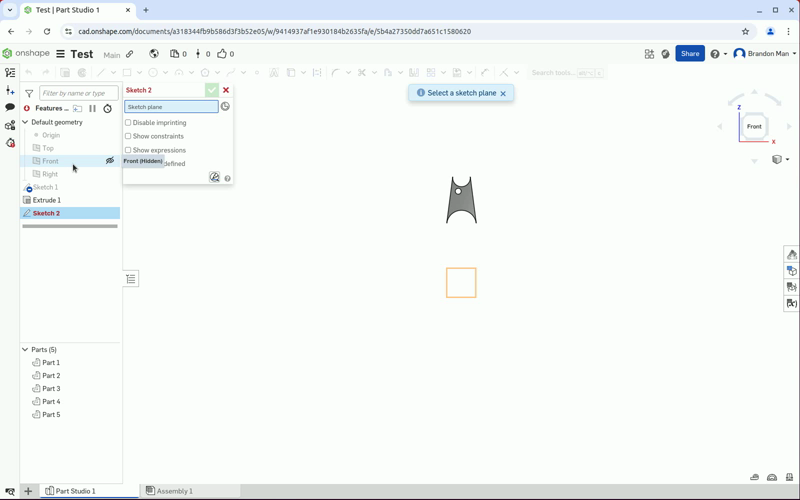
click(73, 163)
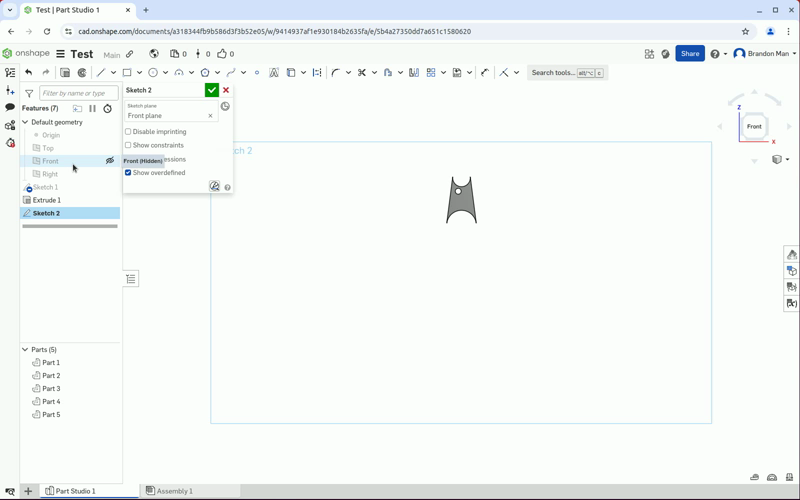
mouse_move(73, 352)
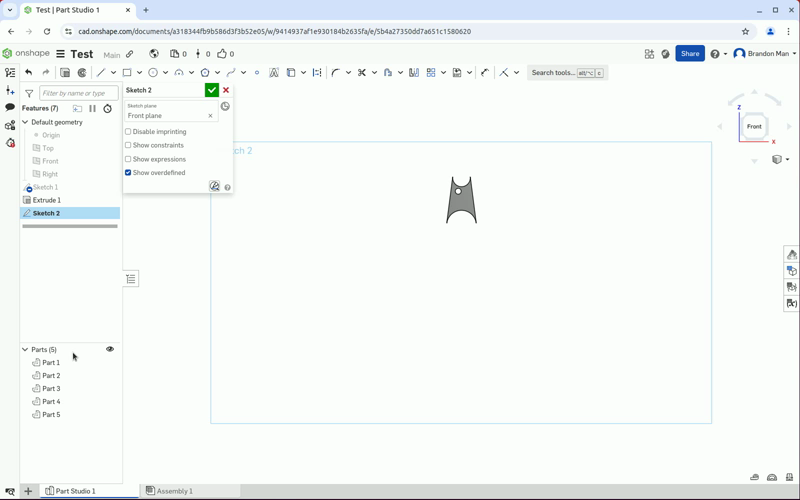
key(y)
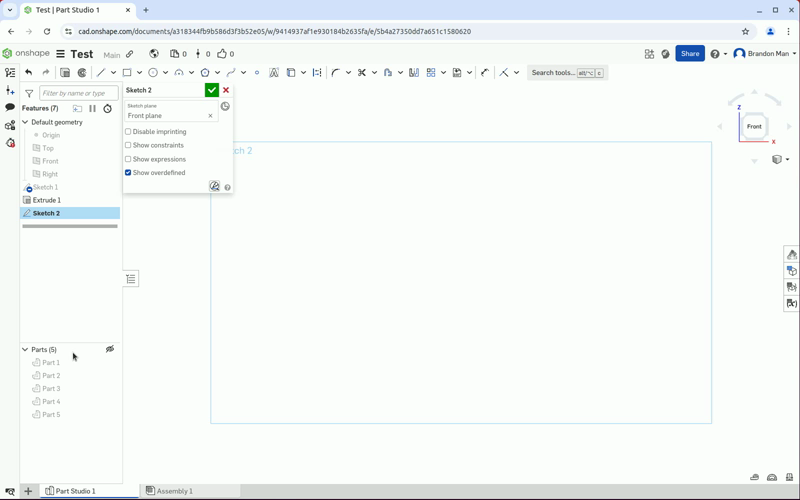
key(c)
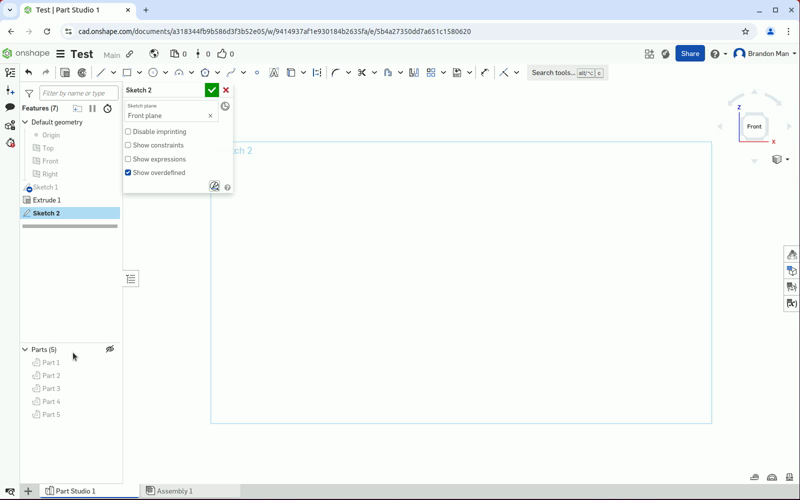
key_down(shift)
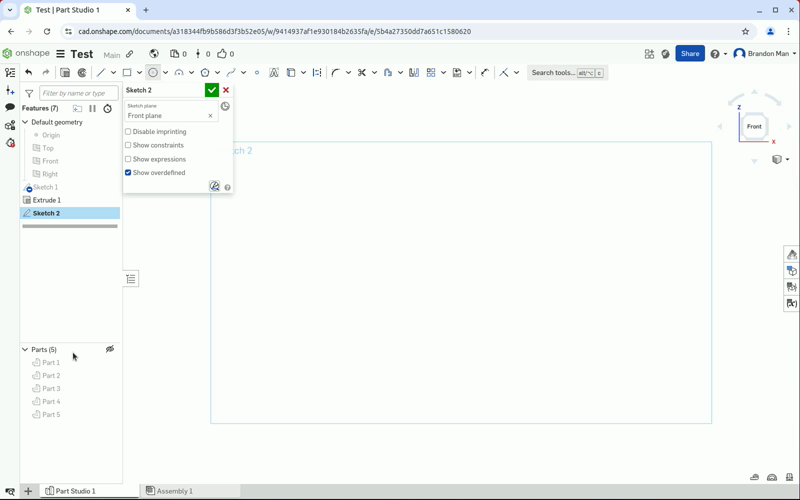
mouse_move(461, 178)
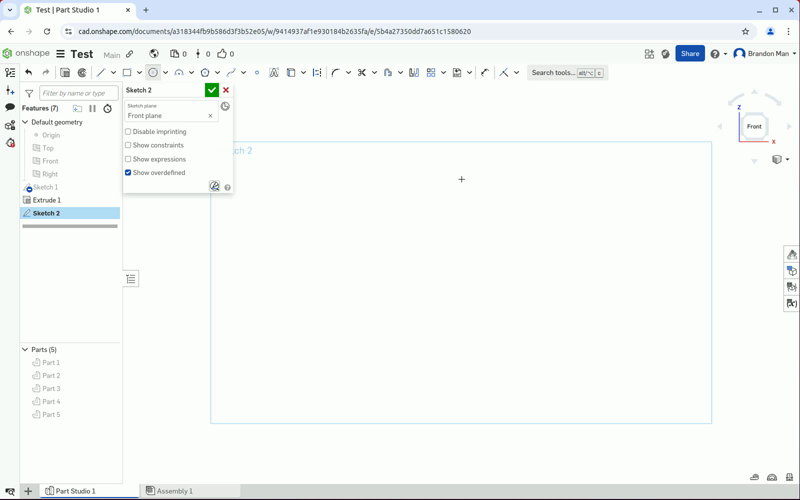
click(461, 178)
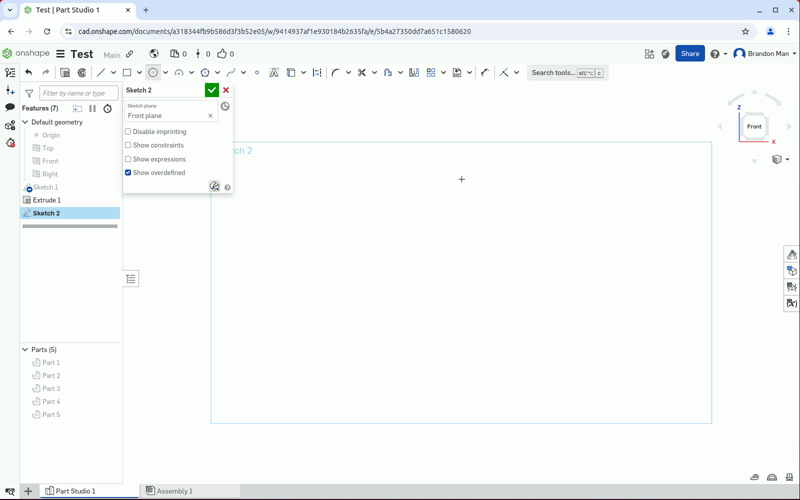
key_up(shift)
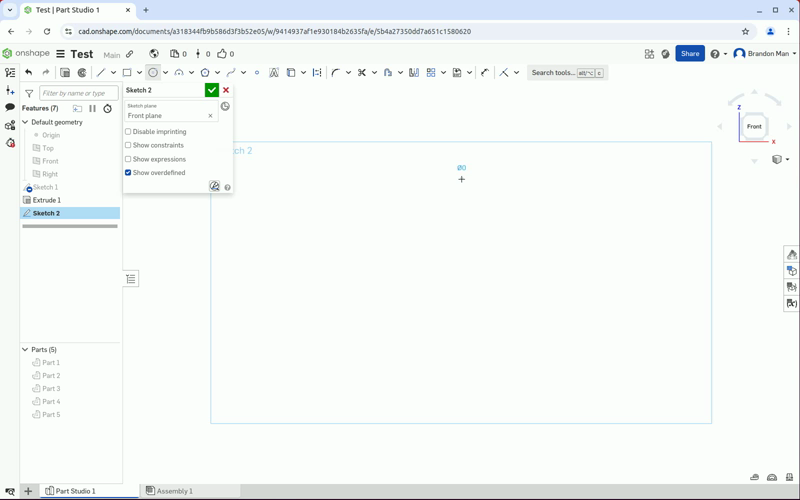
mouse_move(471, 178)
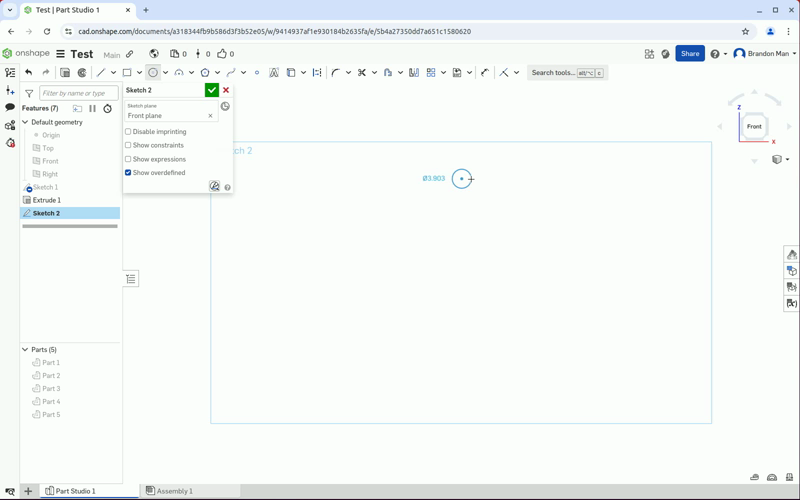
click(471, 178)
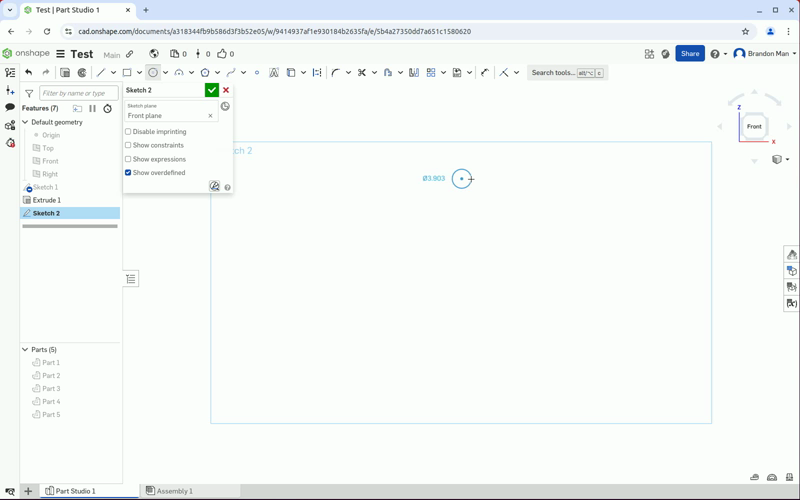
key(esc)
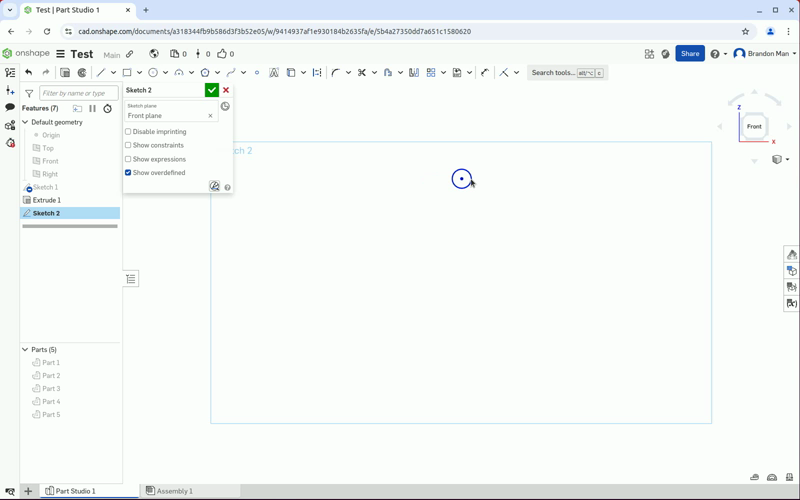
key(c)
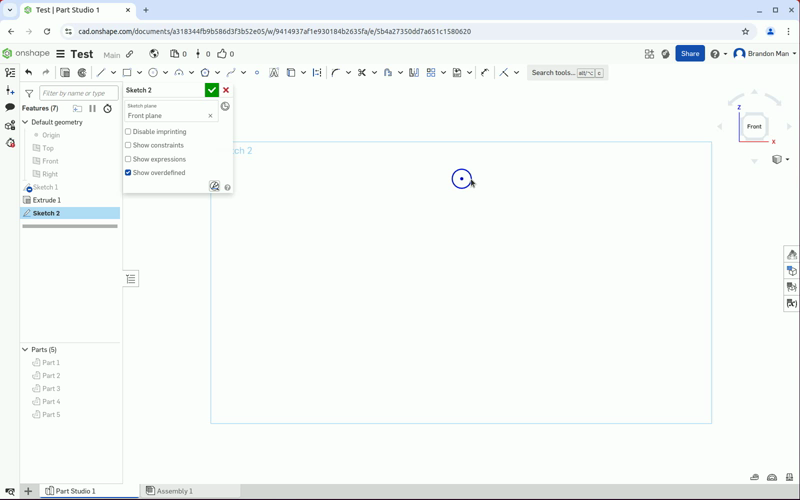
key_down(shift)
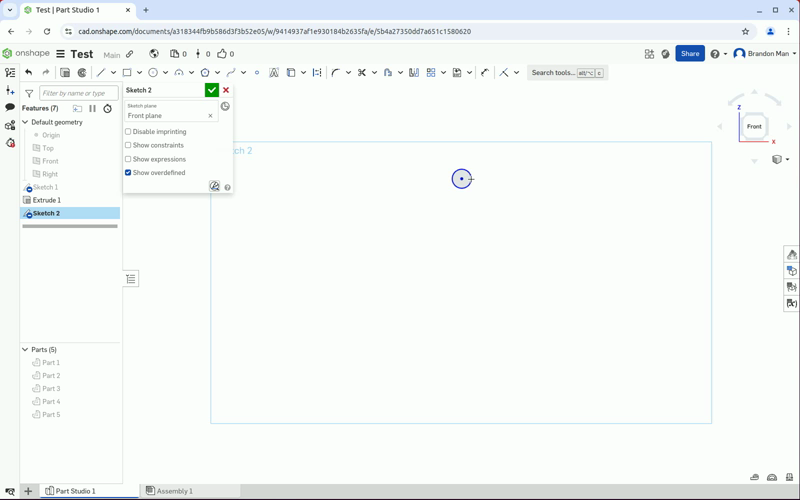
mouse_move(461, 178)
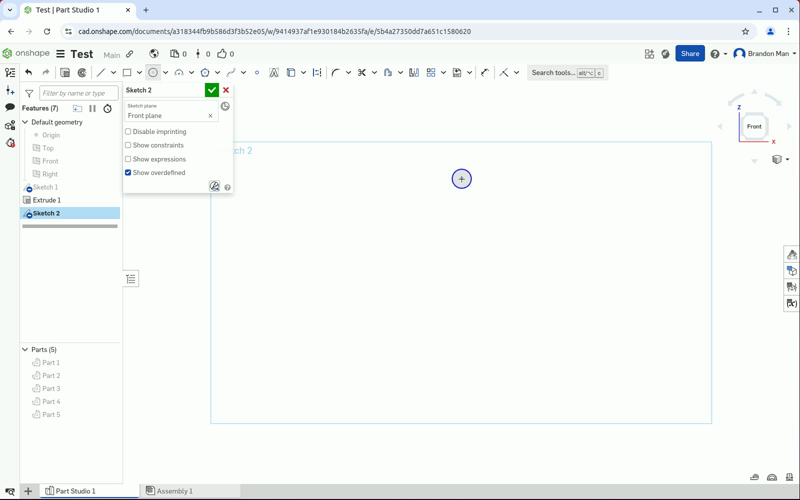
click(461, 178)
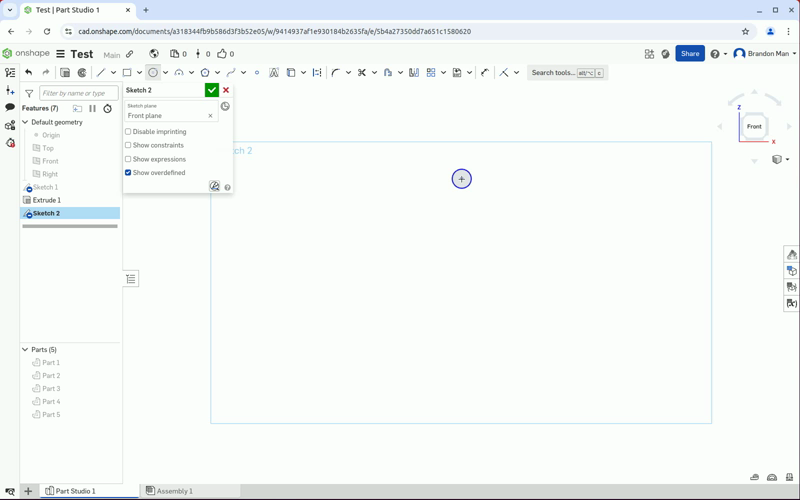
key_up(shift)
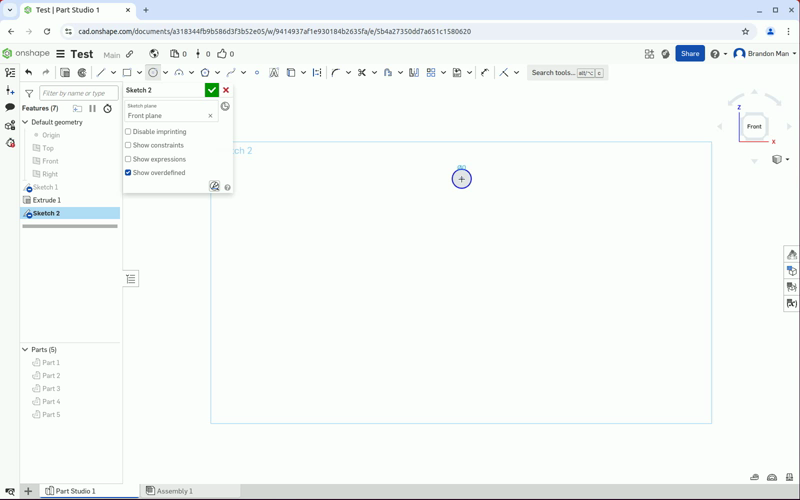
mouse_move(464, 178)
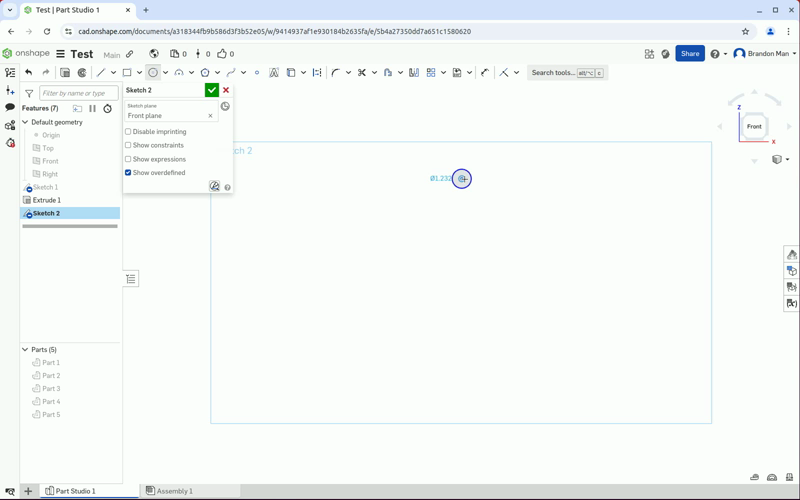
scroll(6)
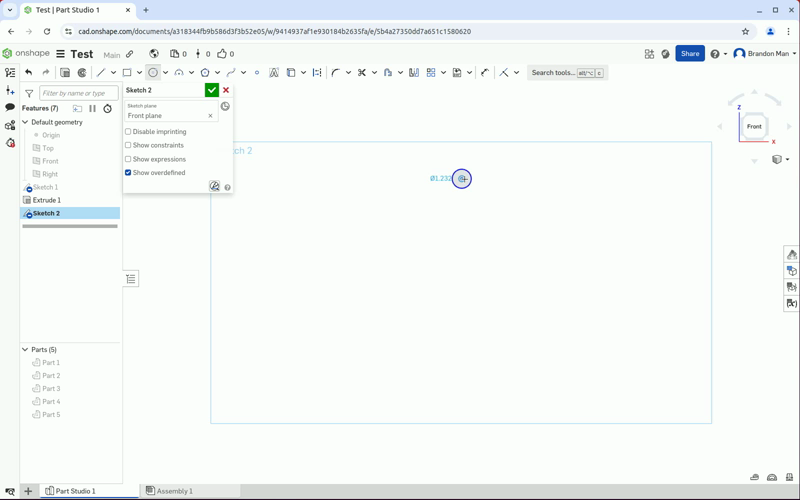
scroll(6)
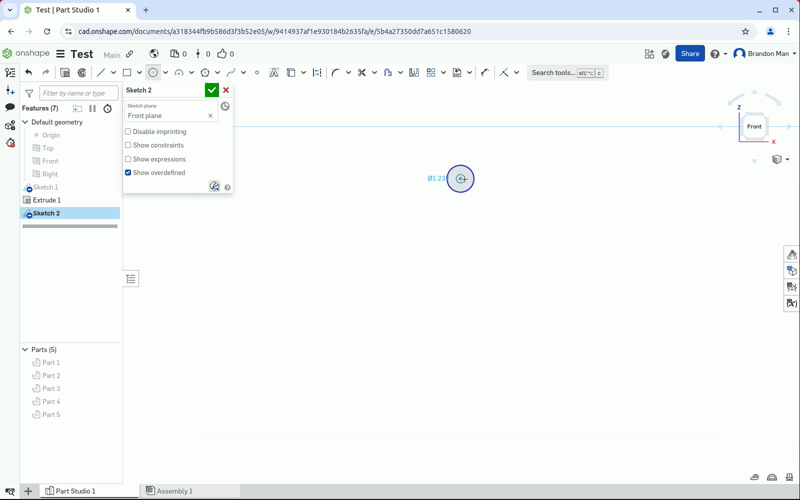
scroll(6)
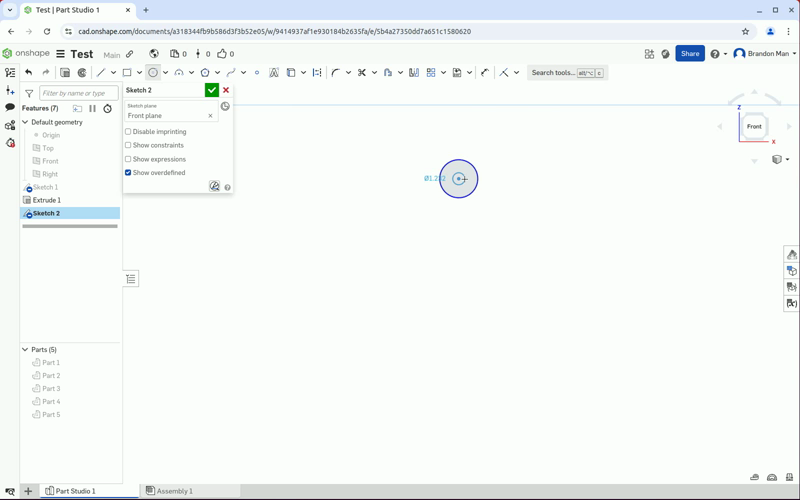
scroll(6)
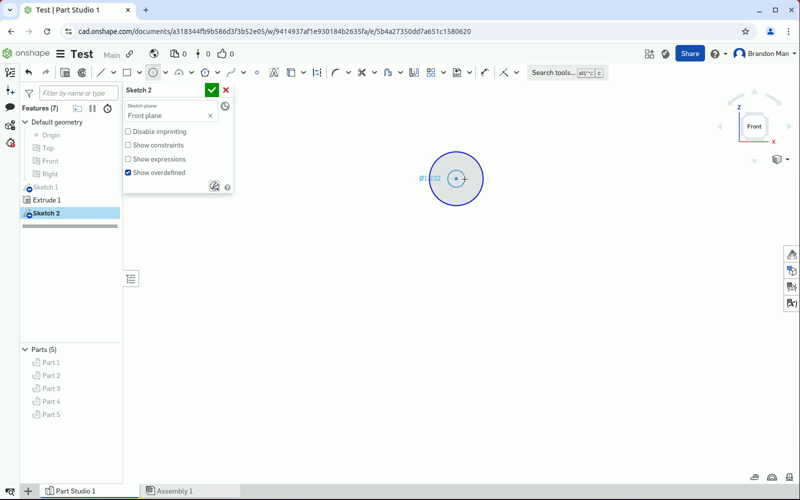
scroll(6)
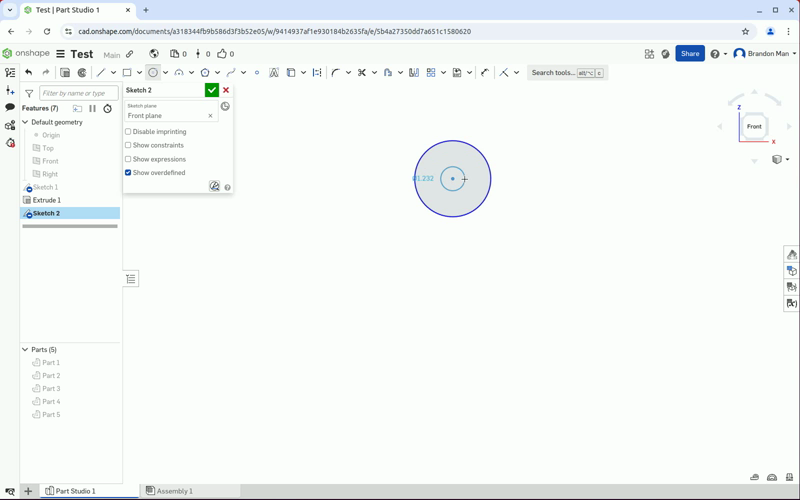
scroll(6)
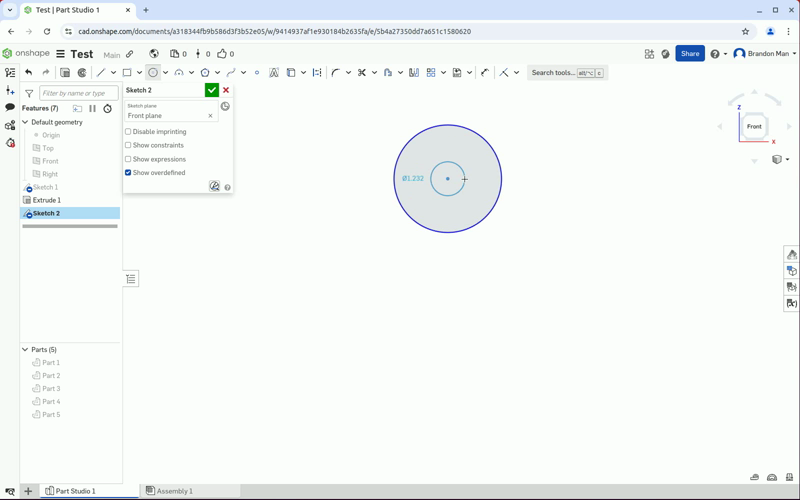
scroll(6)
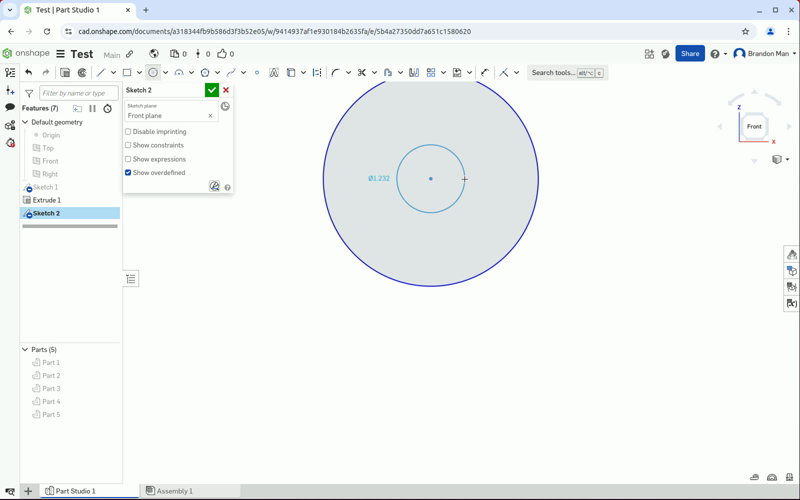
click(464, 178)
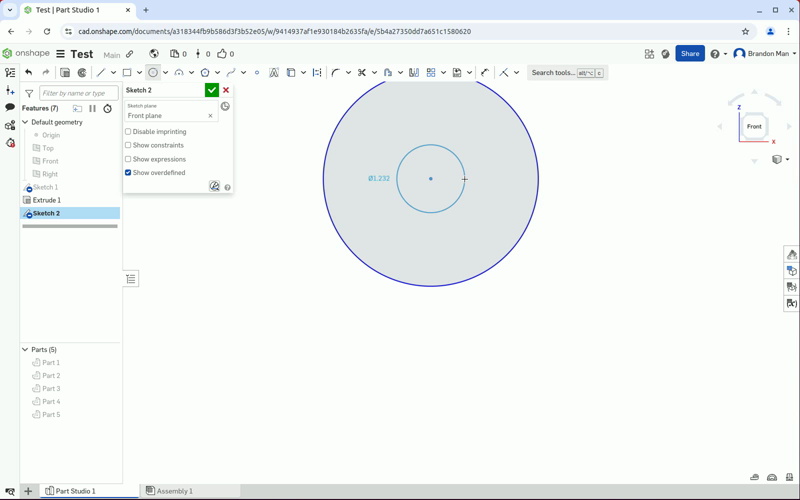
scroll(-6)
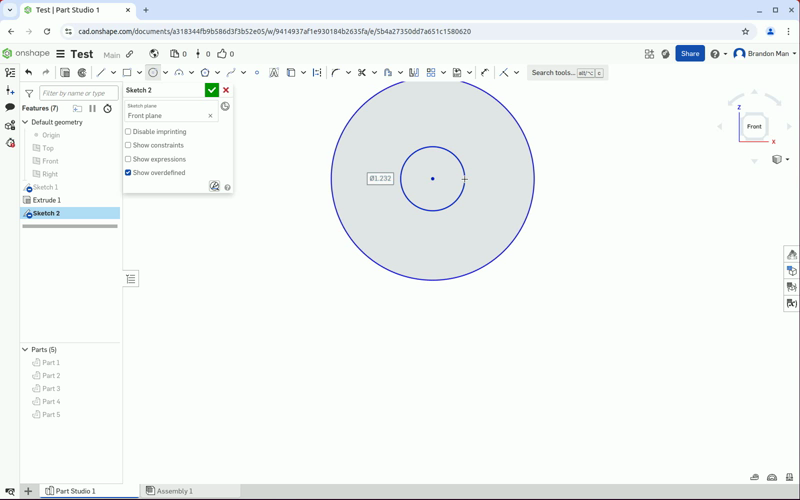
scroll(-6)
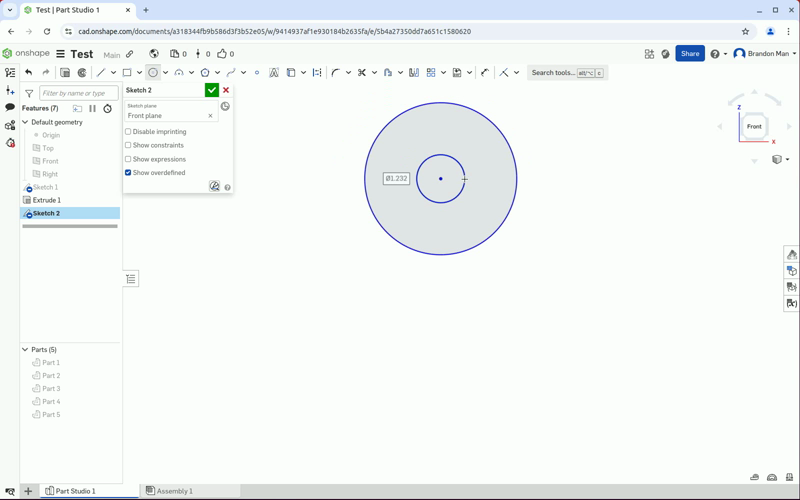
scroll(-6)
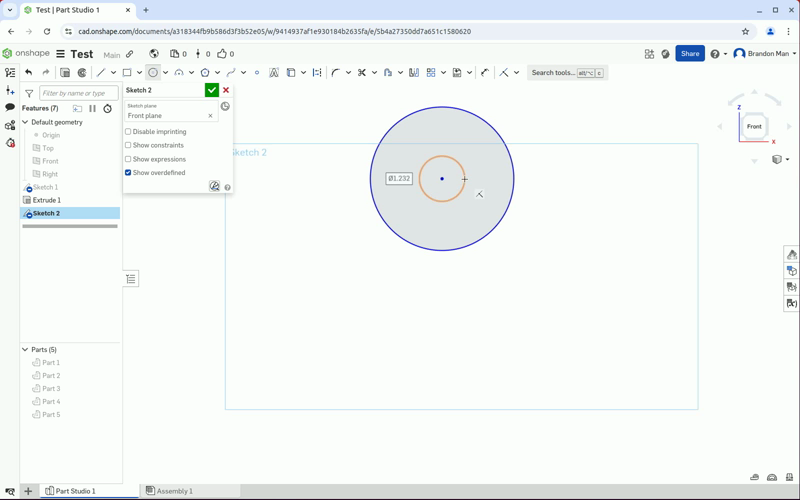
scroll(-6)
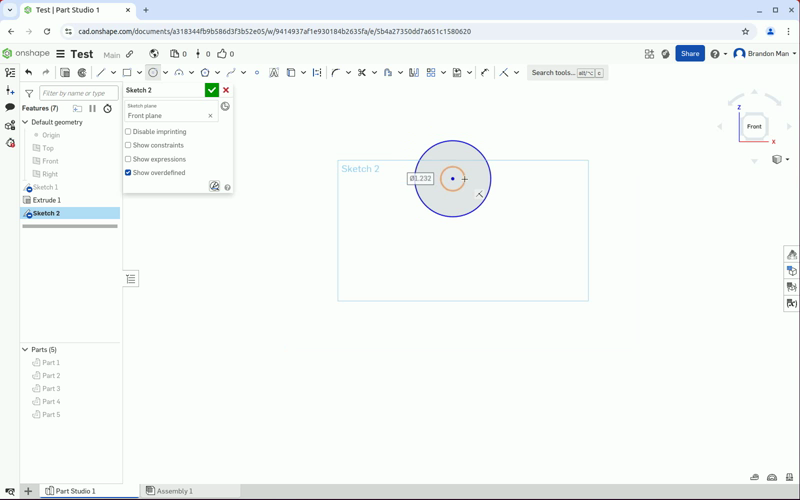
scroll(-6)
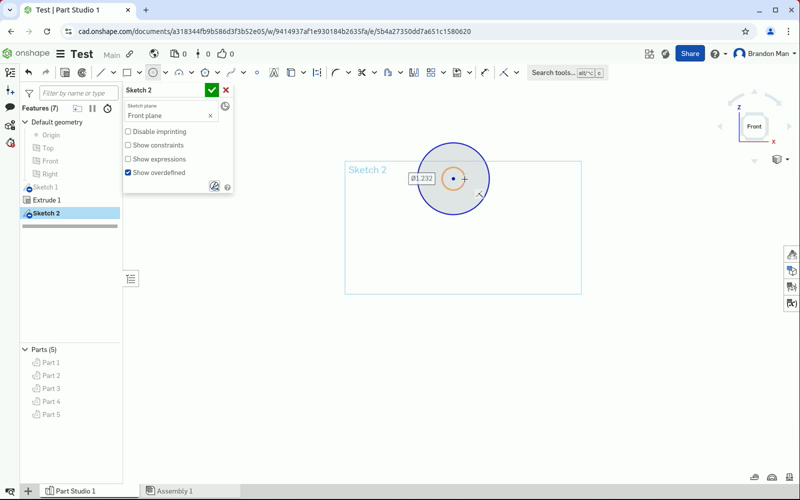
scroll(-6)
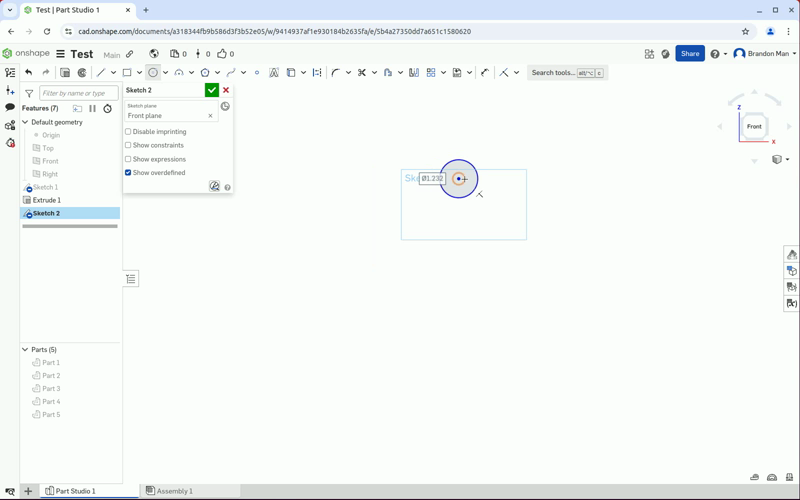
scroll(-6)
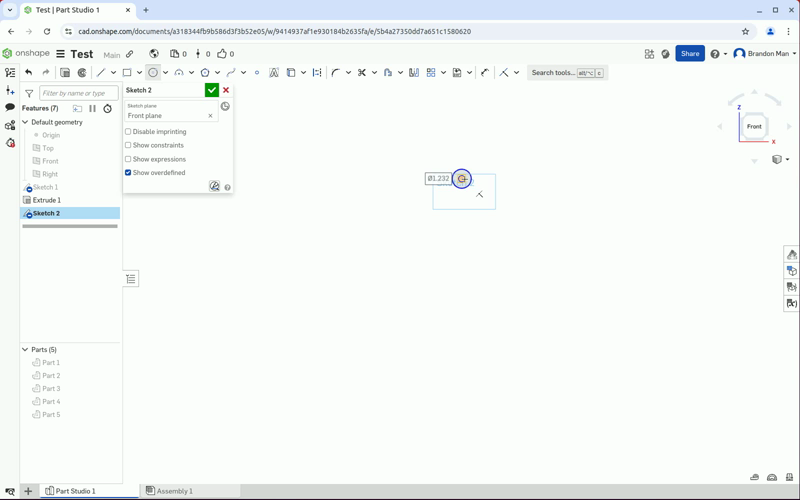
key(esc)
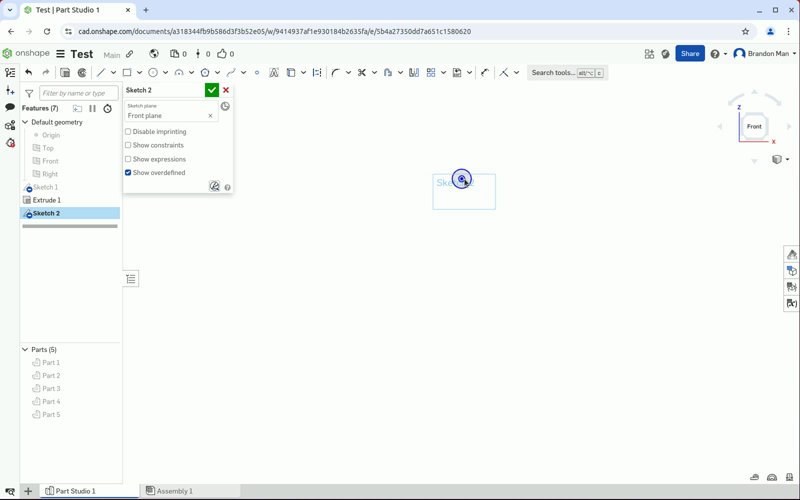
mouse_move(462, 182)
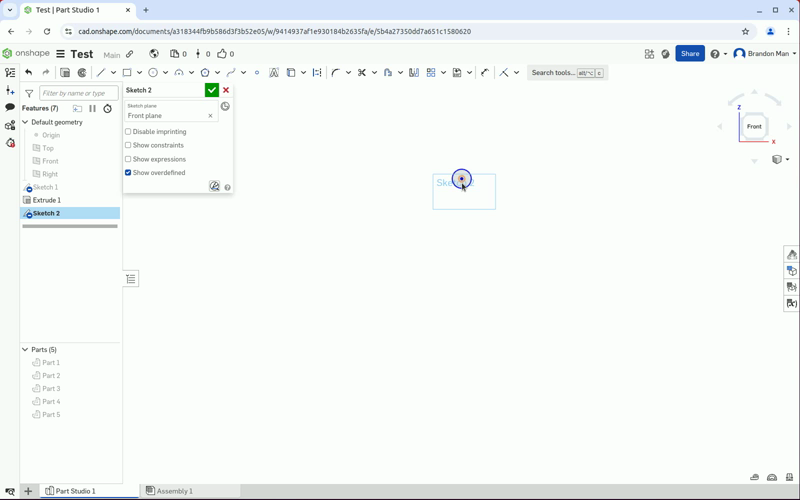
scroll(6)
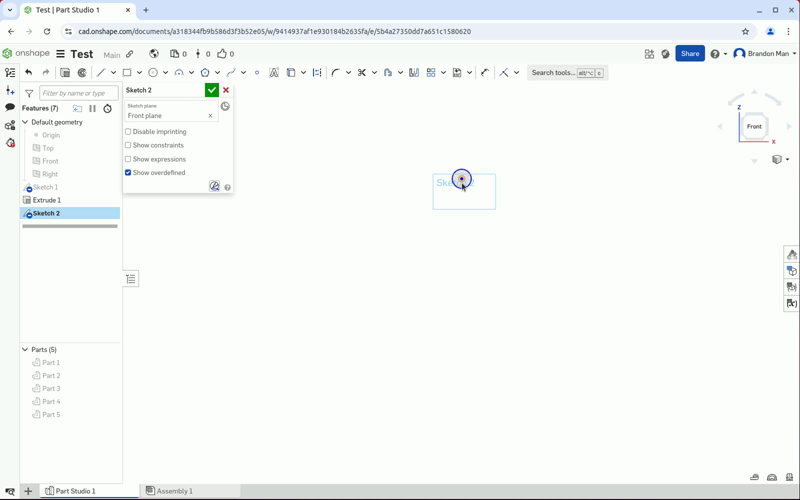
scroll(6)
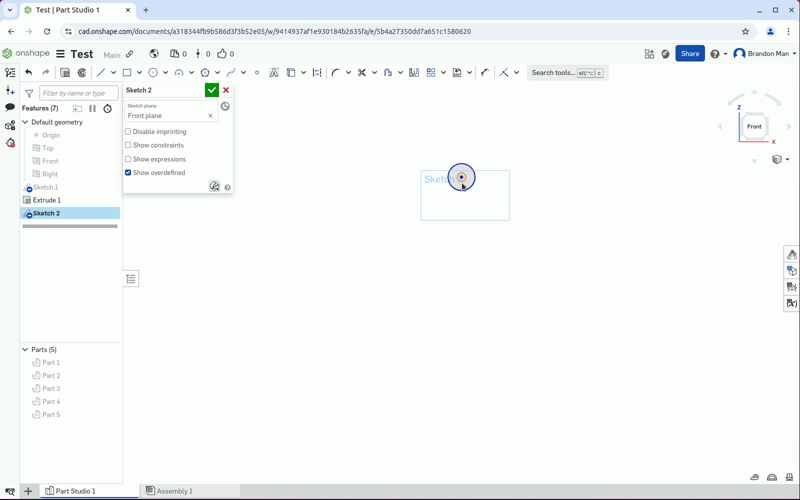
scroll(6)
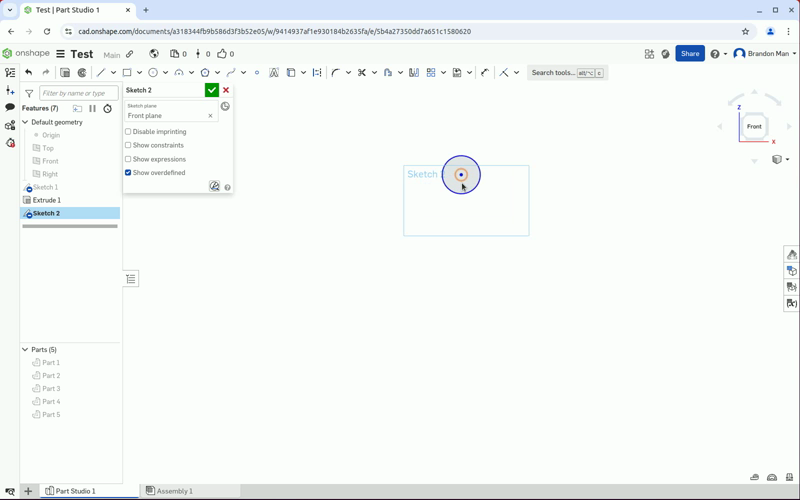
scroll(6)
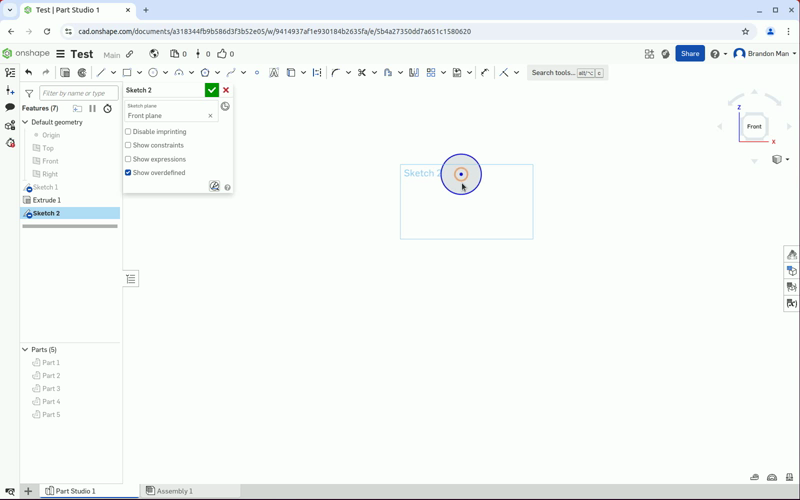
scroll(6)
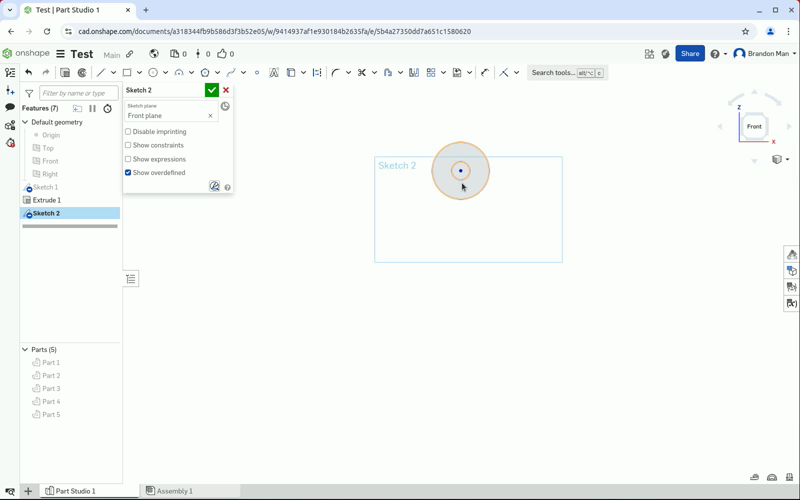
scroll(6)
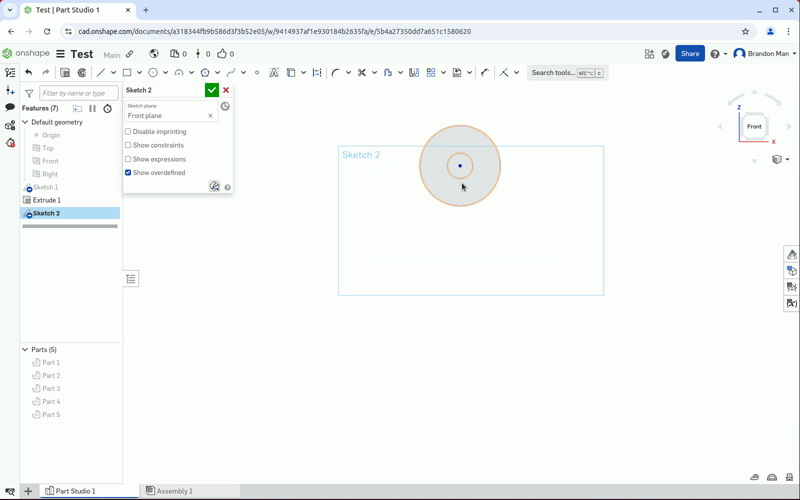
scroll(6)
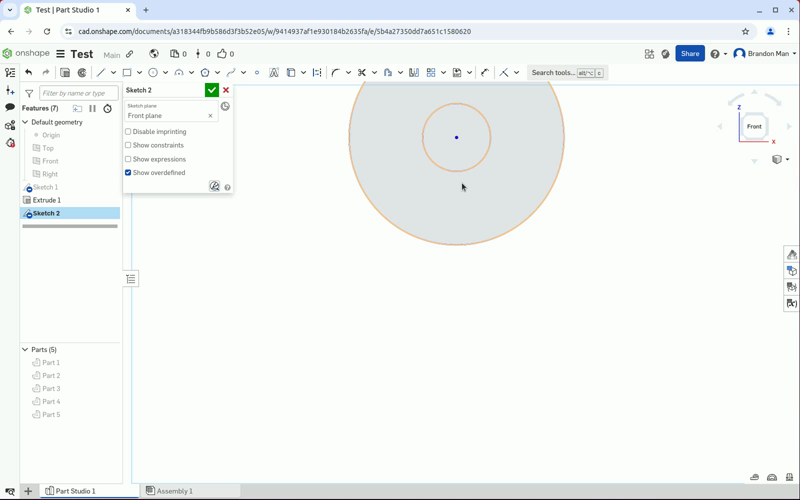
click(462, 182)
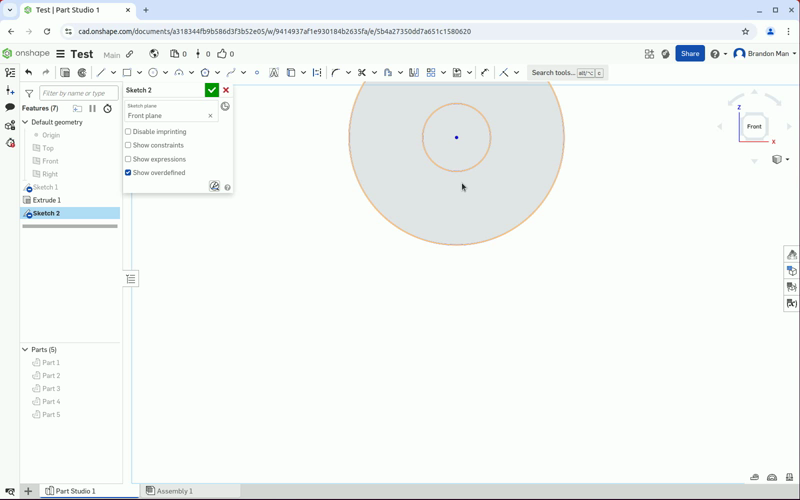
scroll(-6)
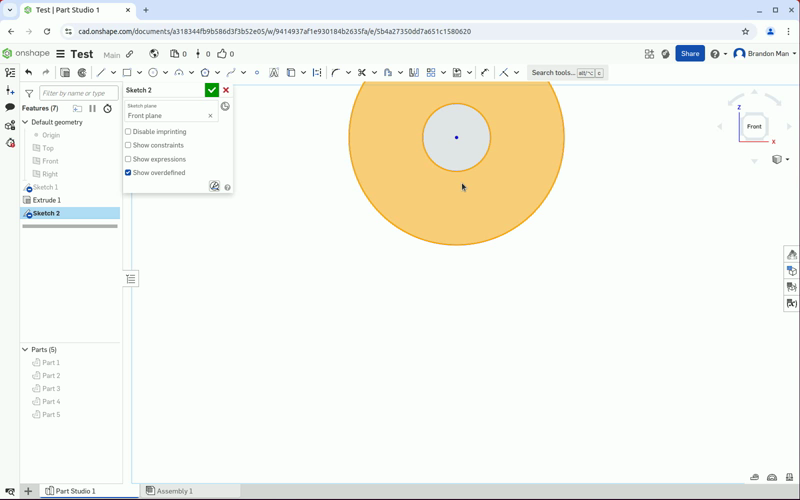
scroll(-6)
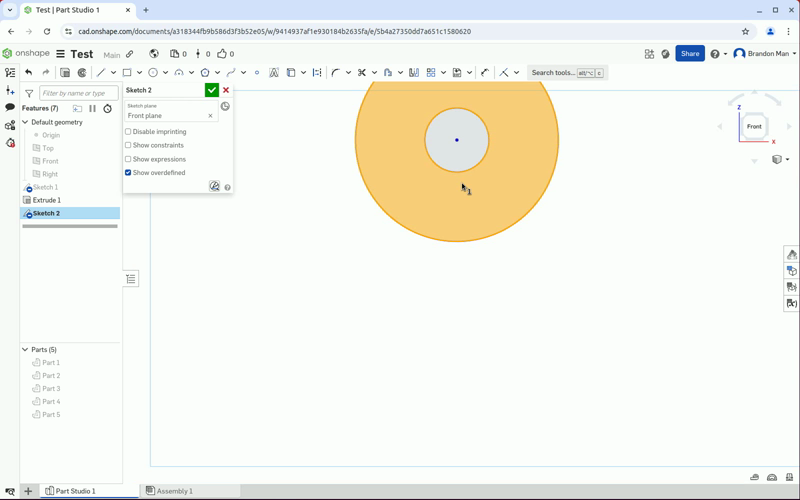
scroll(-6)
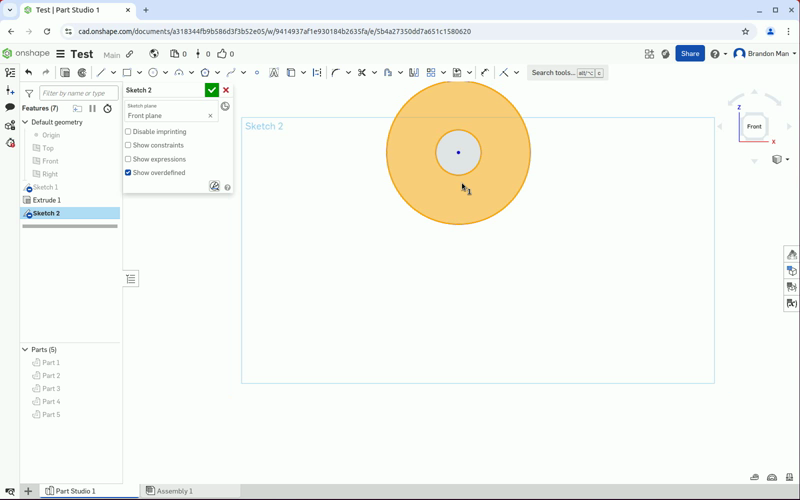
scroll(-6)
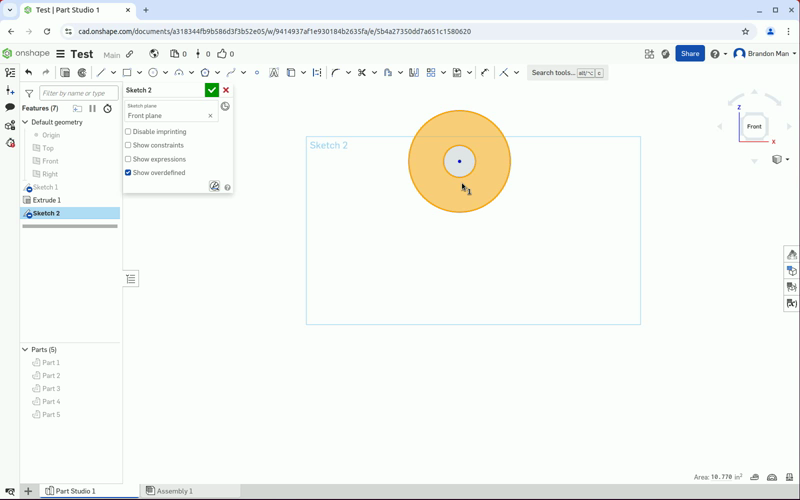
scroll(-6)
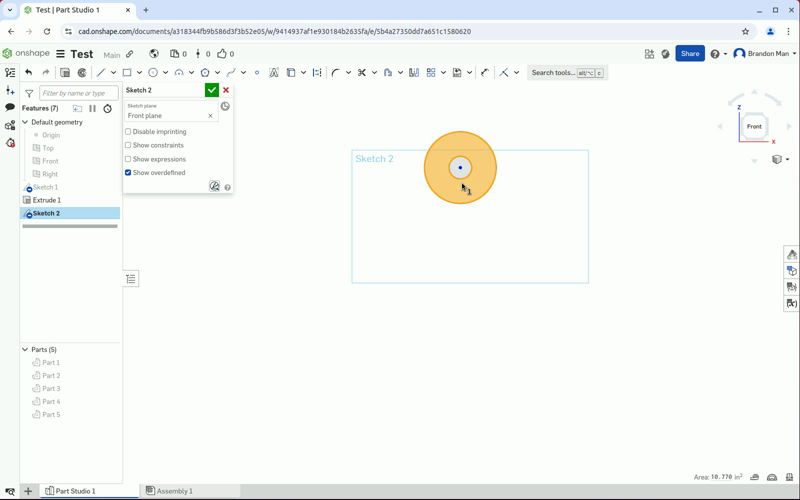
scroll(-6)
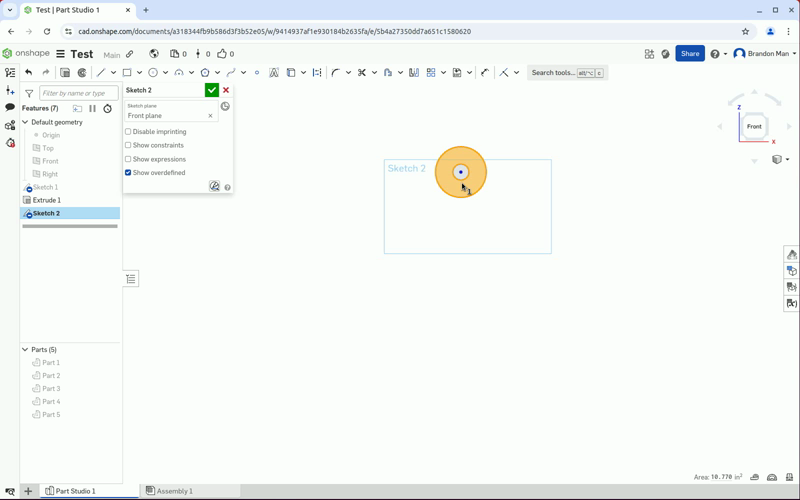
scroll(-6)
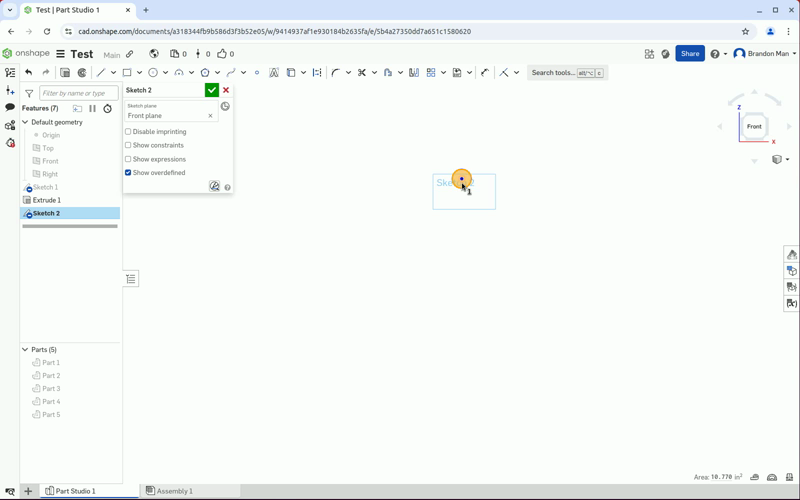
mouse_move(73, 352)
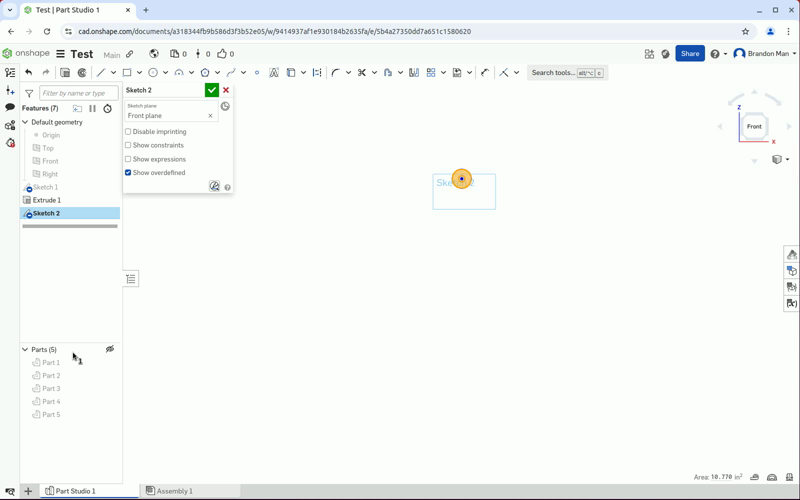
key(shift+y)
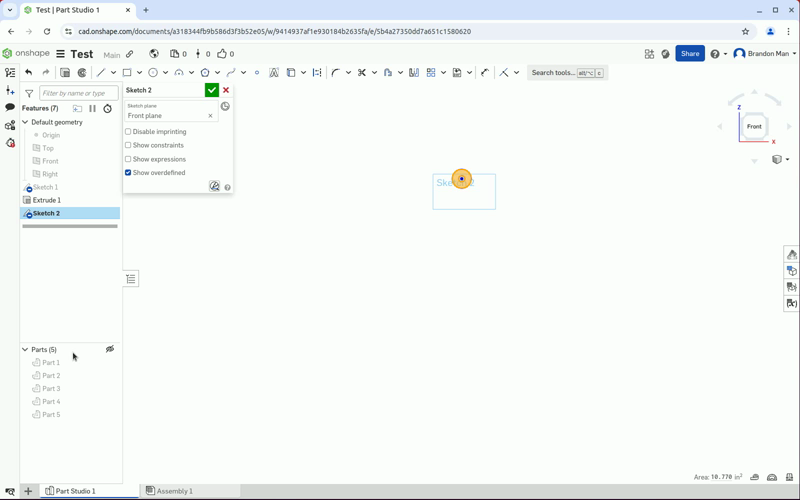
key(shift+e)
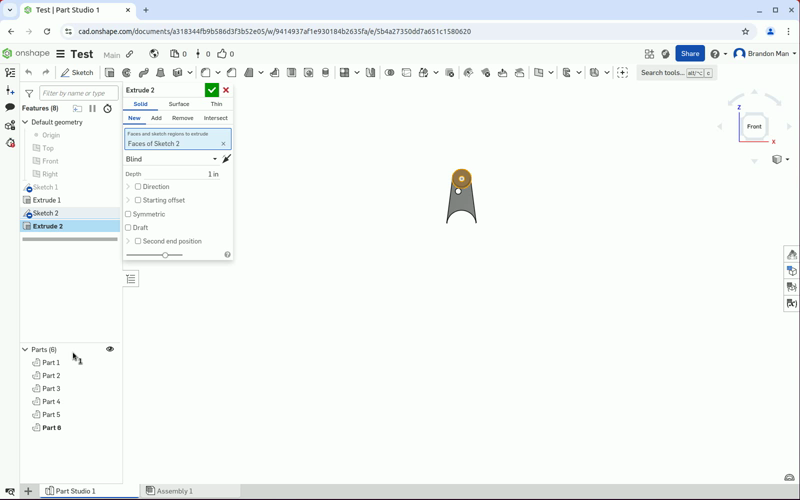
mouse_move(143, 106)
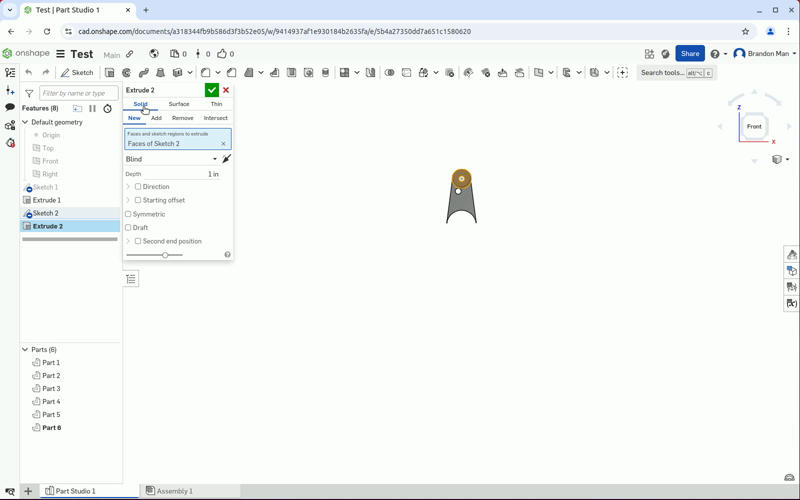
click(143, 106)
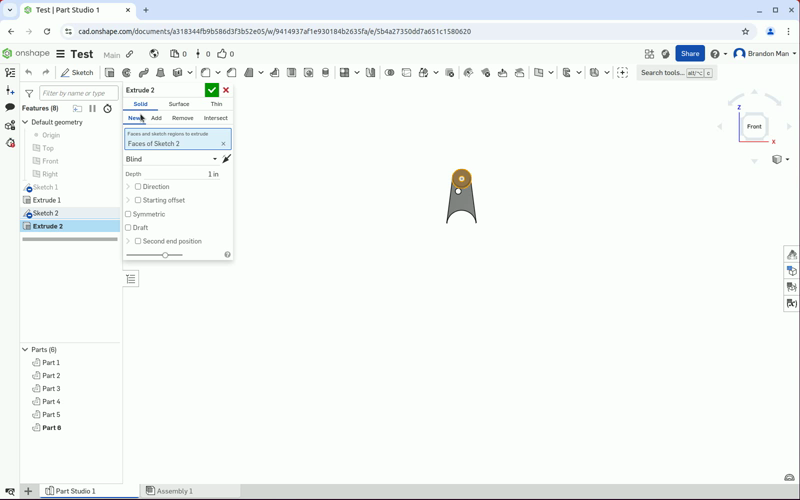
mouse_move(137, 120)
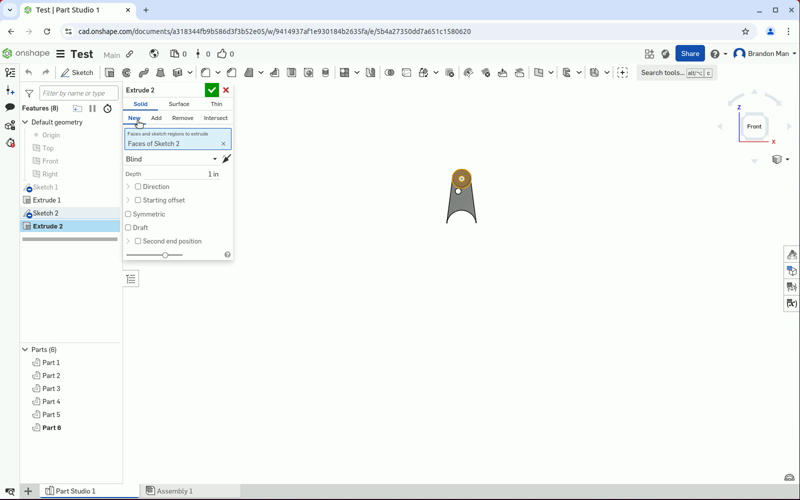
click(137, 120)
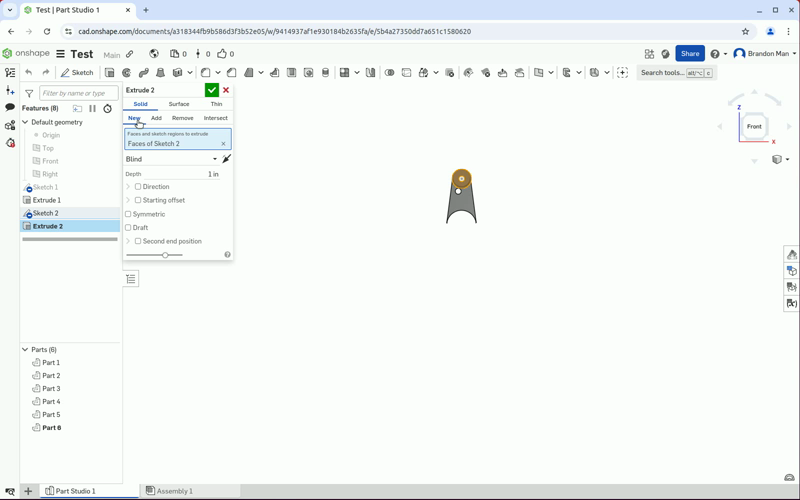
key(tab, 4)
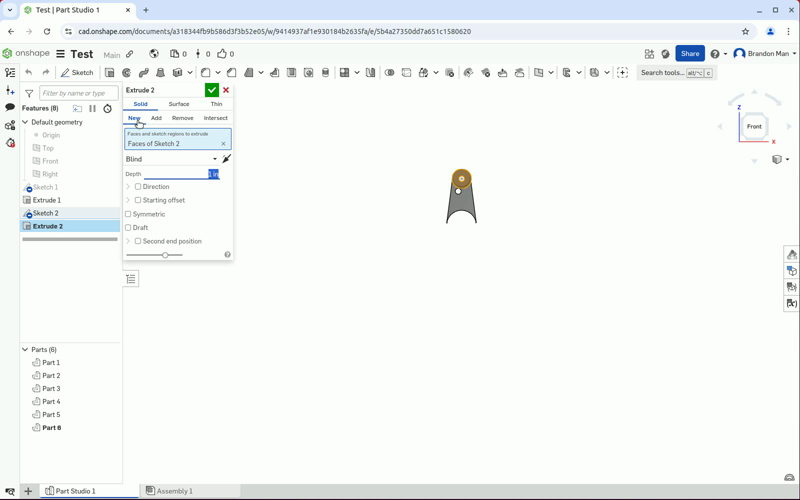
text(0.481)
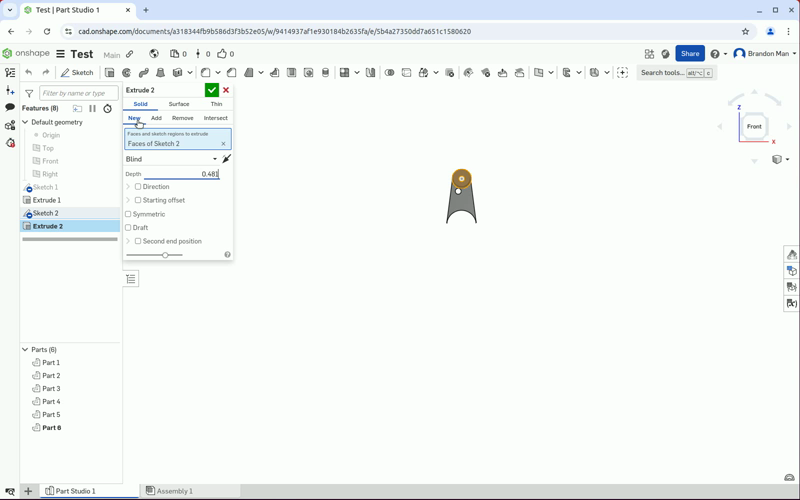
key(enter)
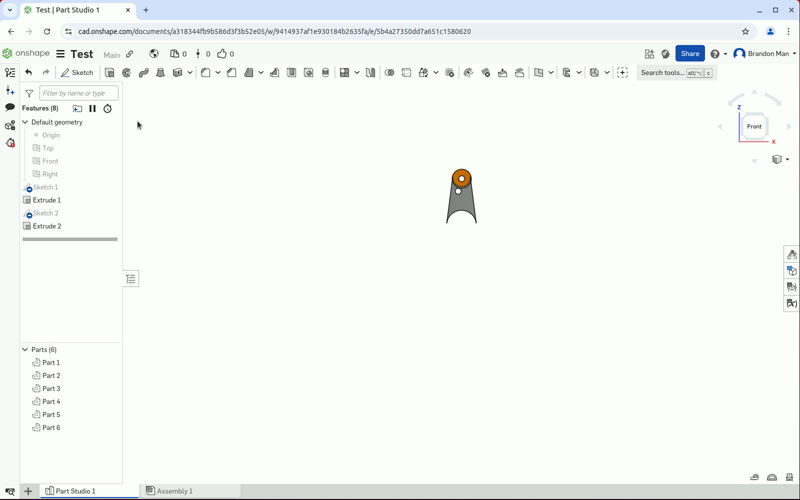
key(shift+h)
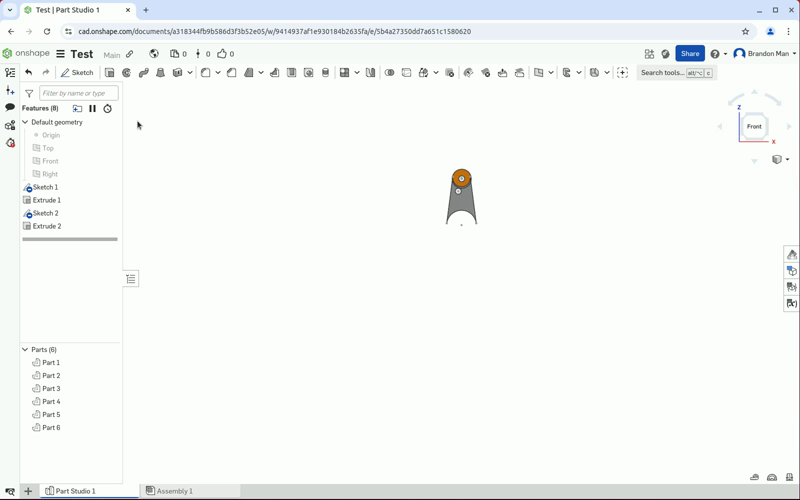
key(shift+h)
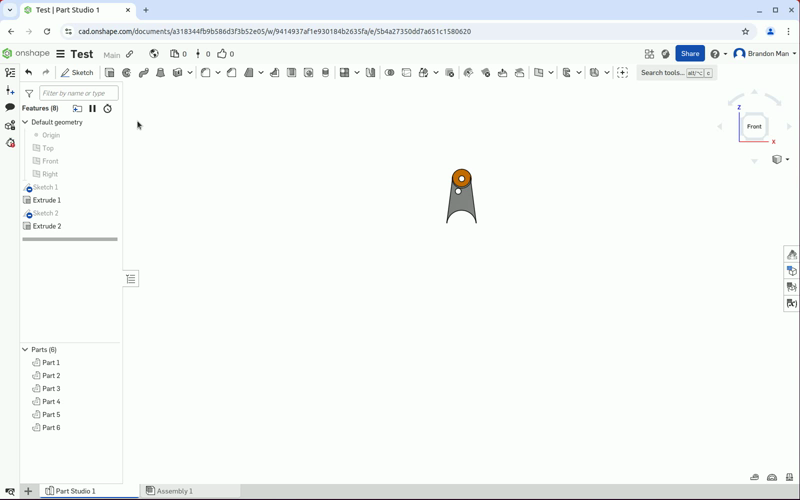
mouse_move(73, 189)
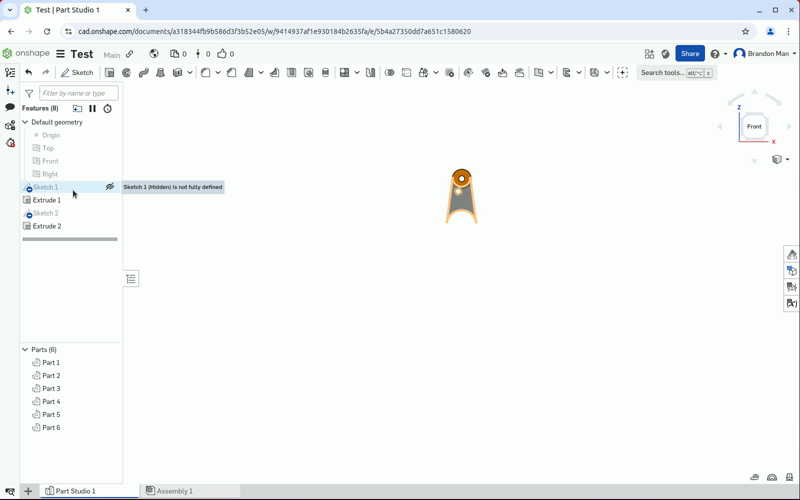
click(73, 189)
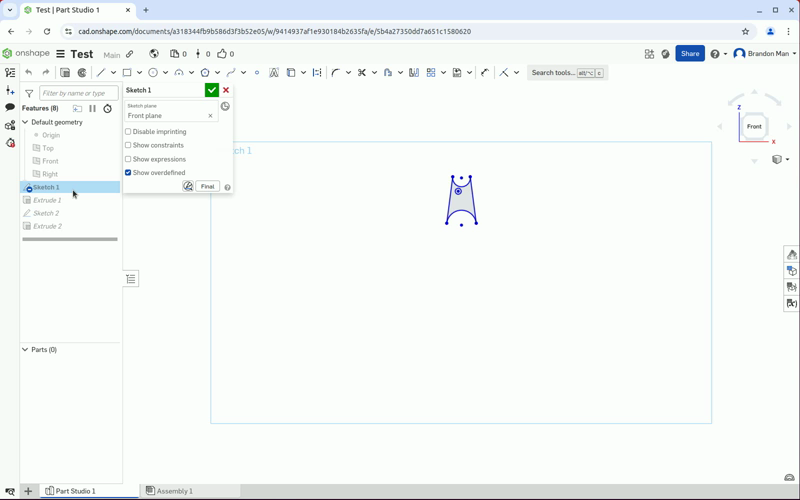
mouse_move(229, 92)
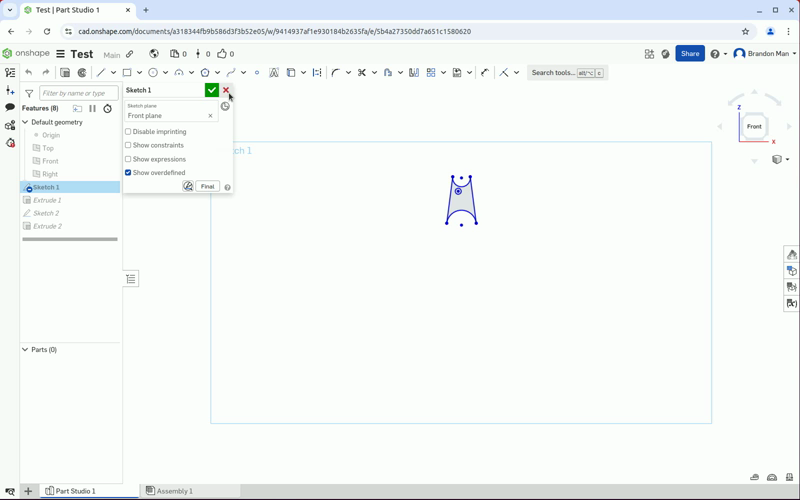
click(229, 92)
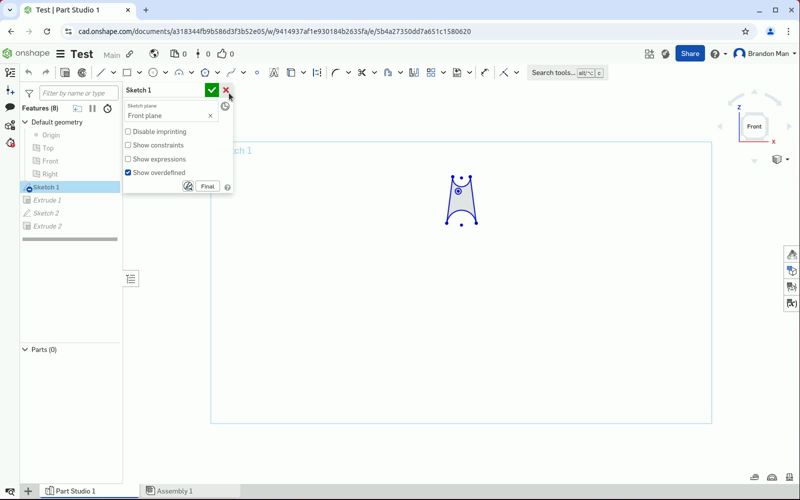
key(shift+s)
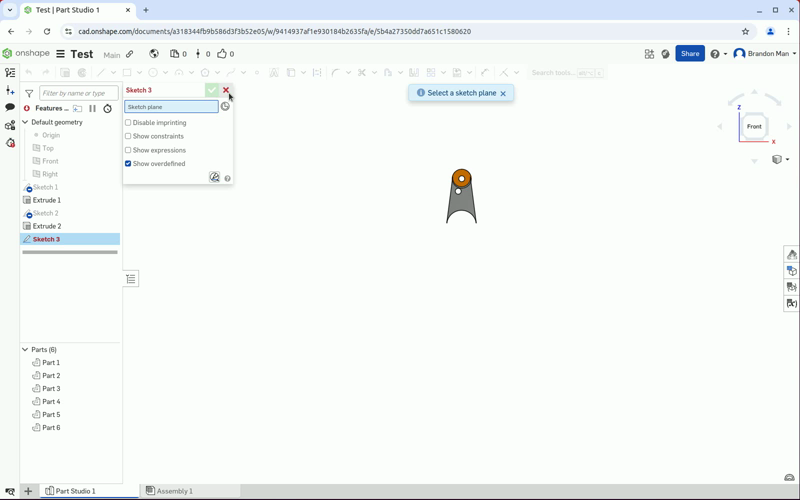
mouse_move(73, 163)
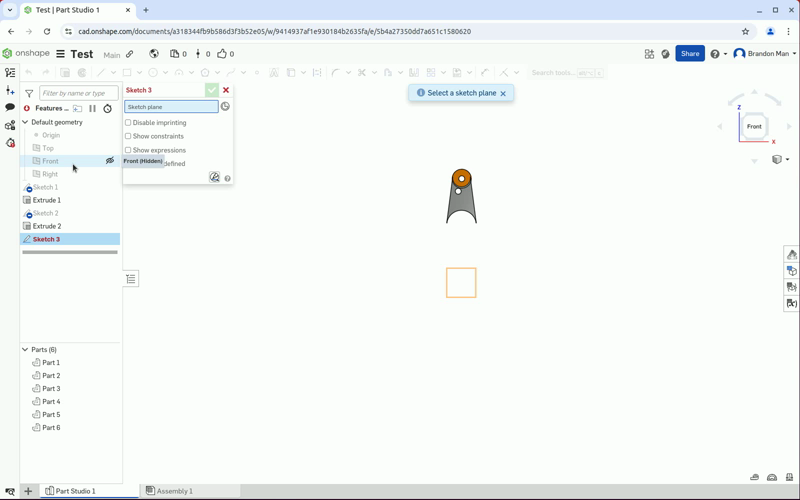
click(73, 163)
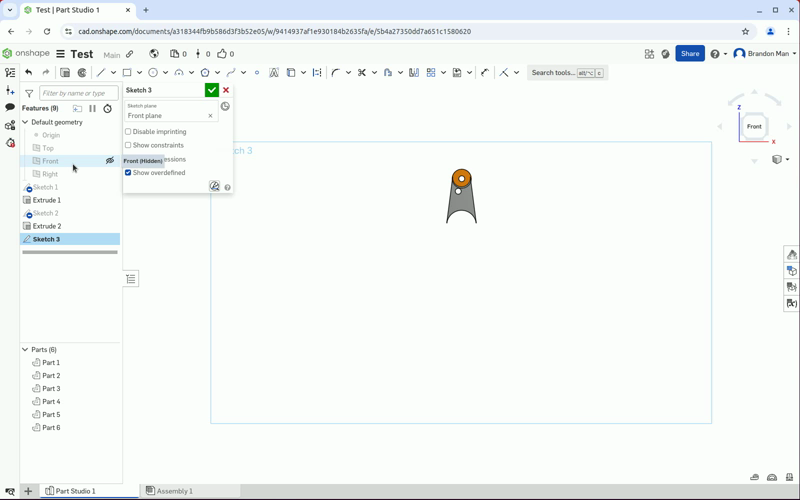
mouse_move(73, 352)
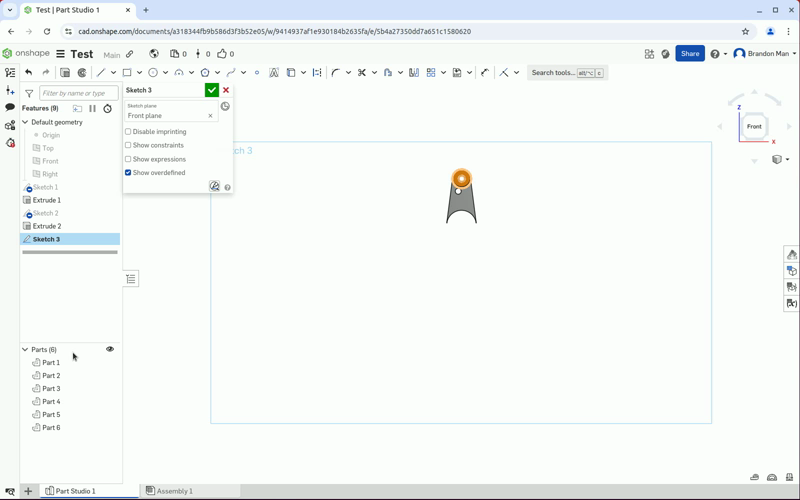
key(y)
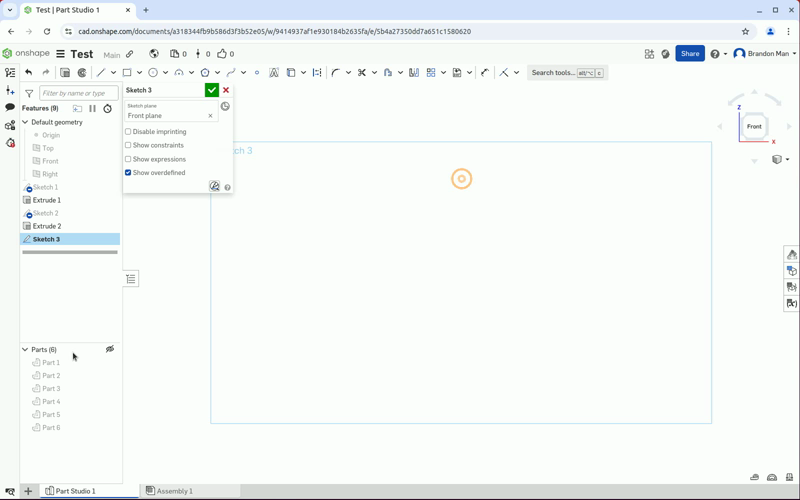
key(c)
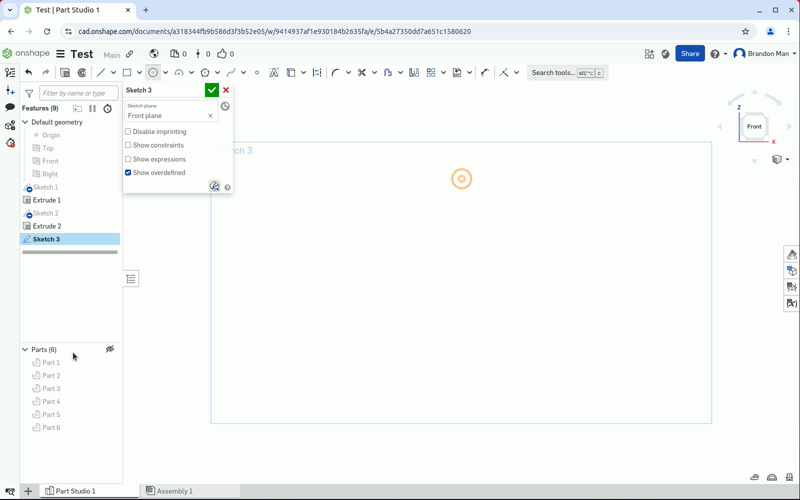
key_down(shift)
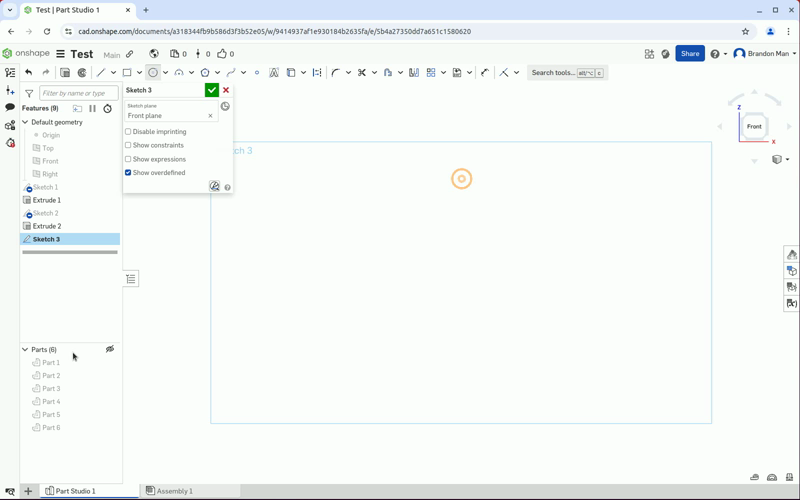
mouse_move(461, 225)
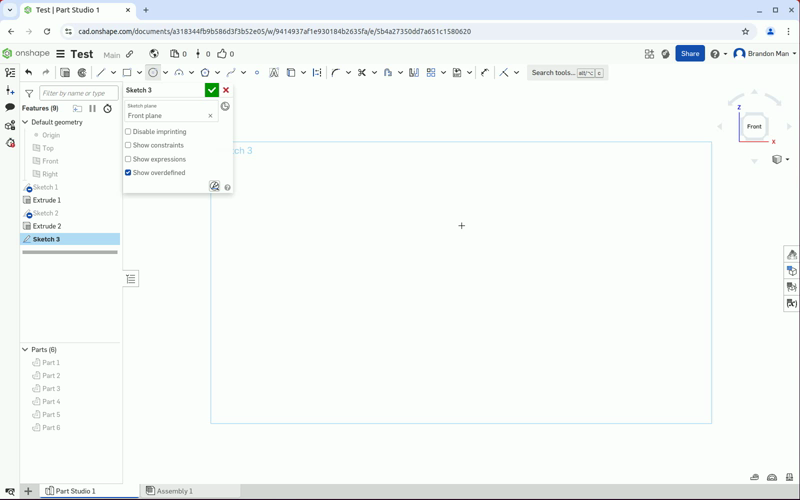
click(461, 225)
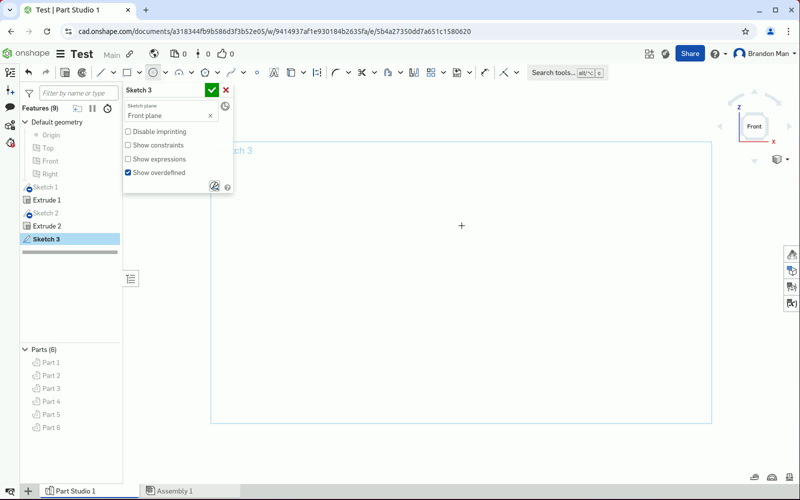
key_up(shift)
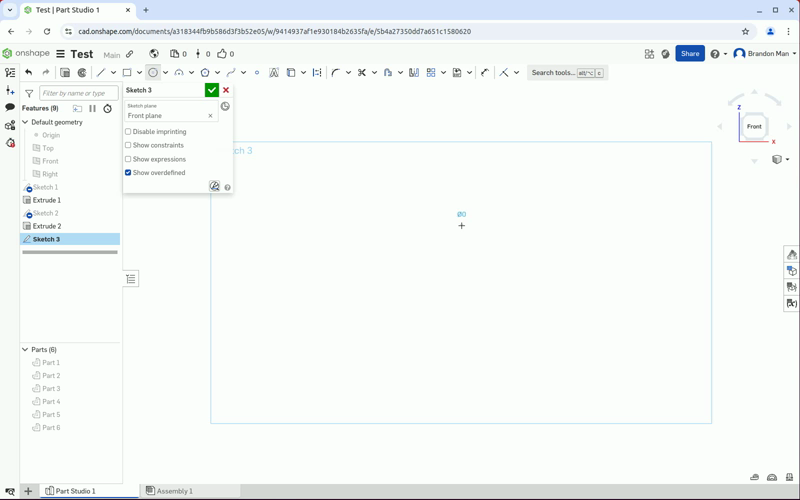
mouse_move(477, 225)
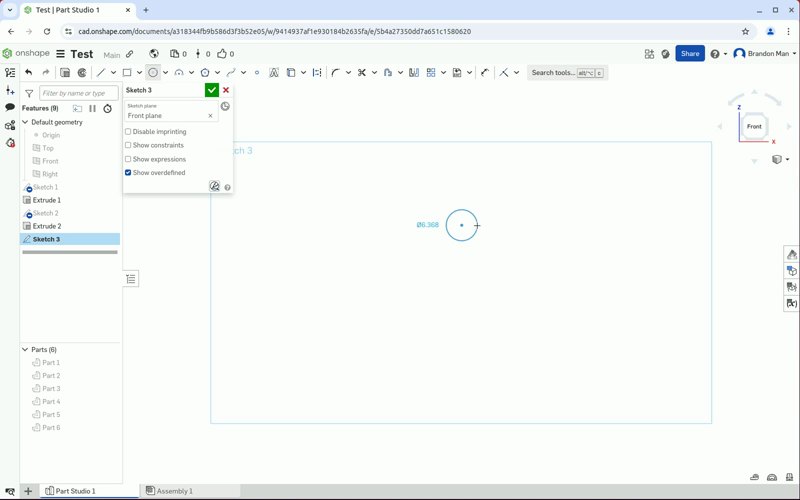
click(477, 225)
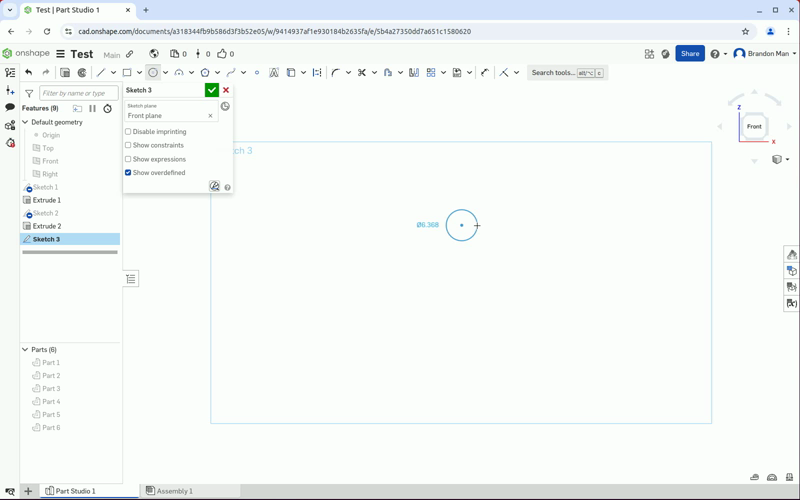
key(esc)
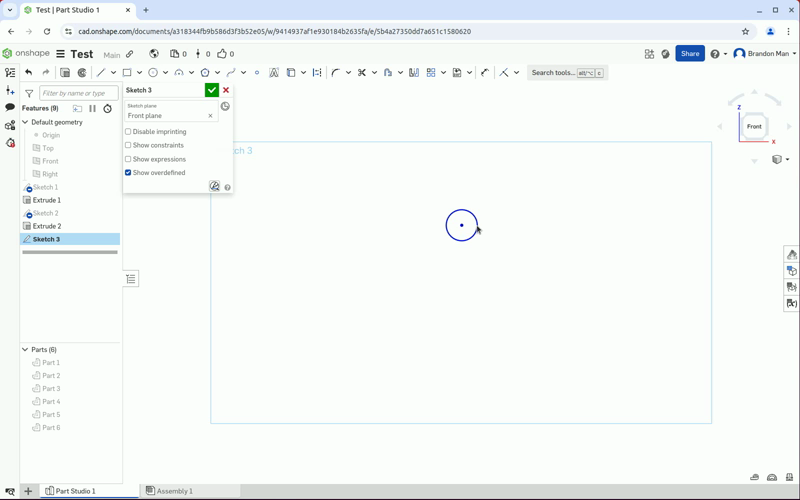
key(c)
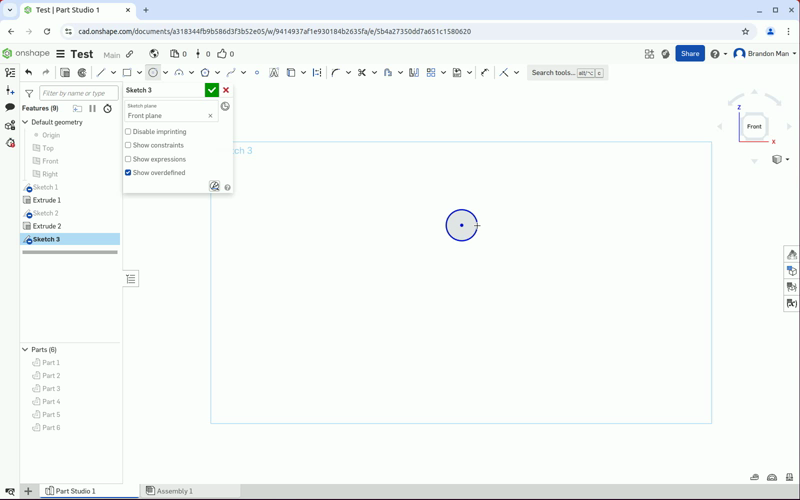
key_down(shift)
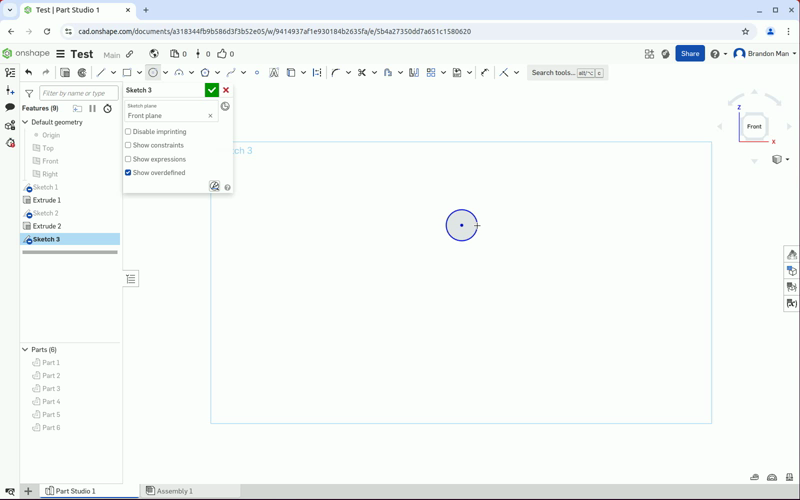
mouse_move(461, 225)
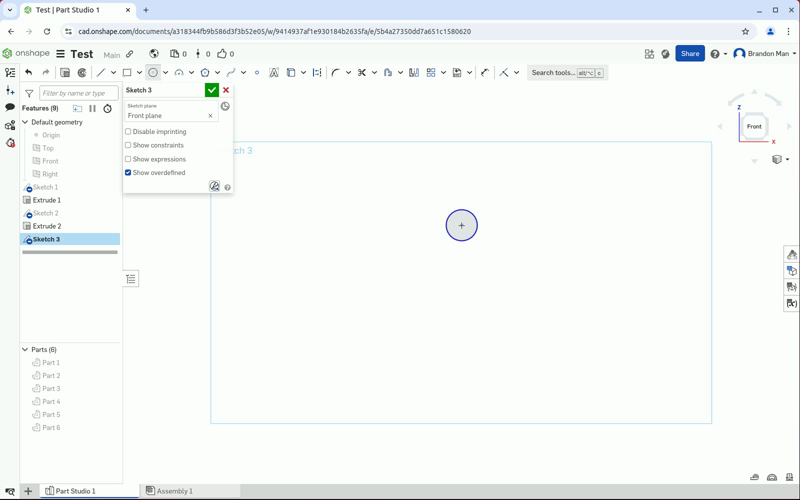
click(461, 225)
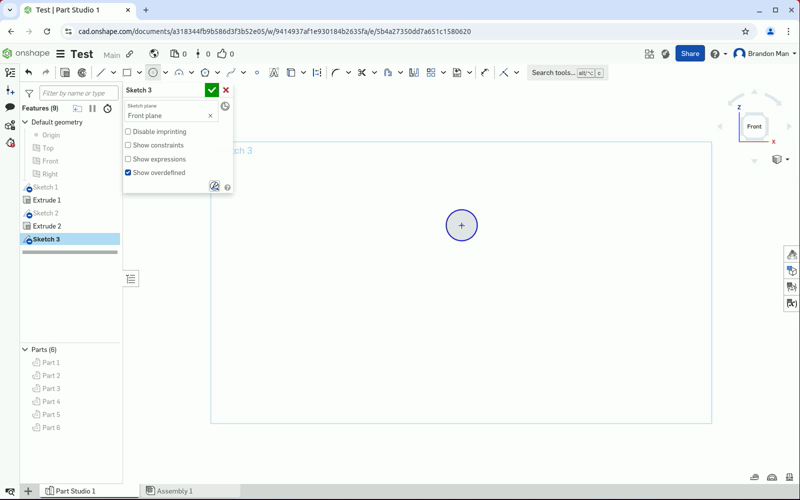
key_up(shift)
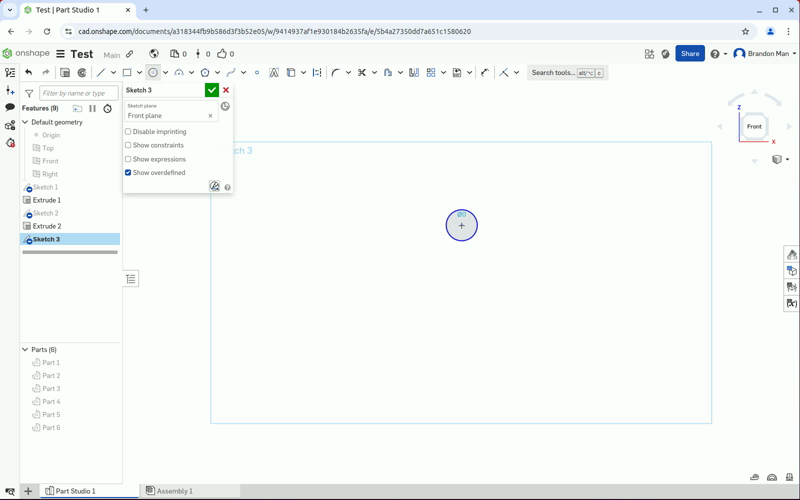
mouse_move(465, 225)
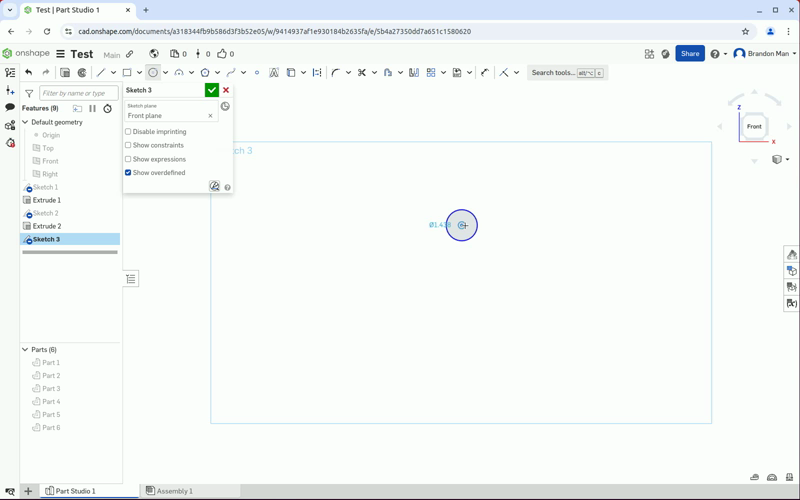
scroll(6)
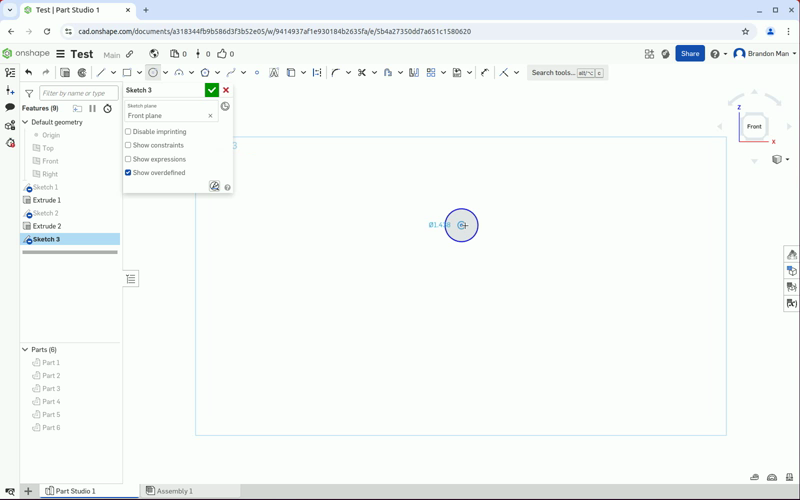
scroll(6)
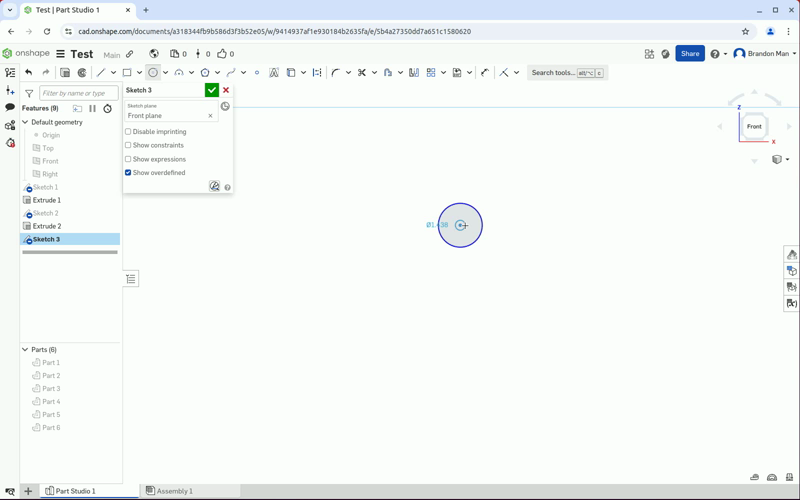
scroll(6)
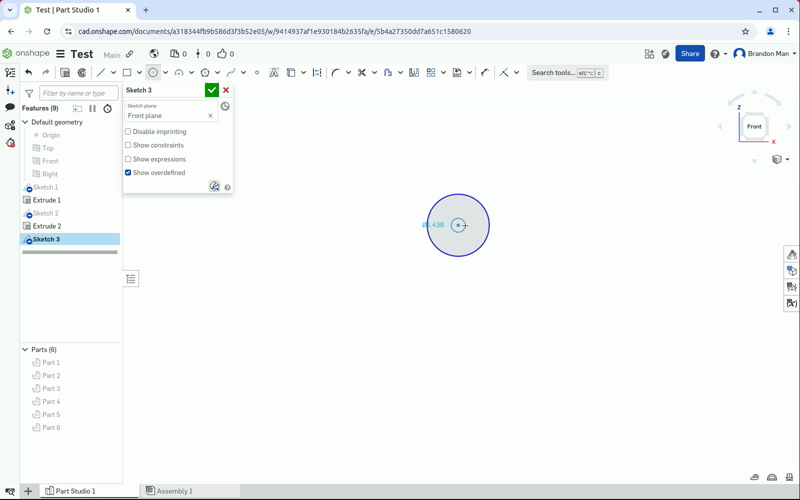
scroll(6)
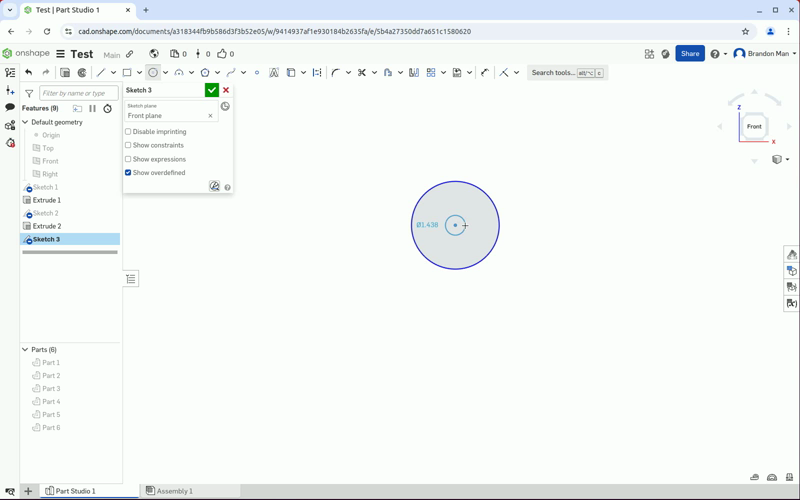
scroll(6)
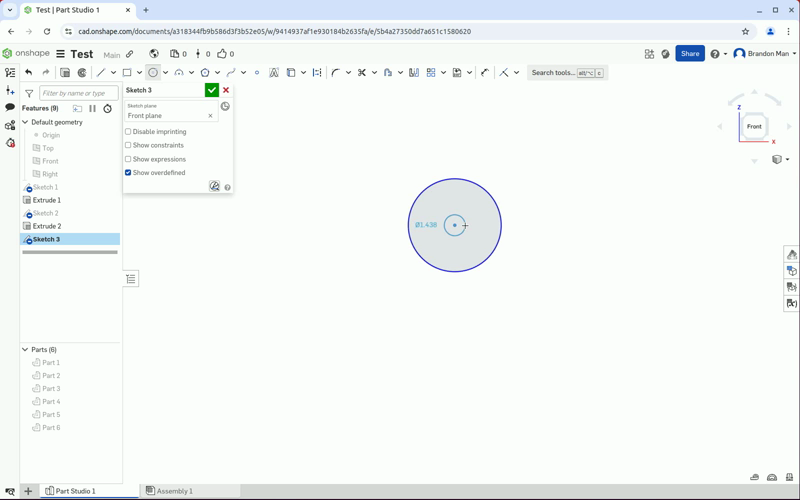
scroll(6)
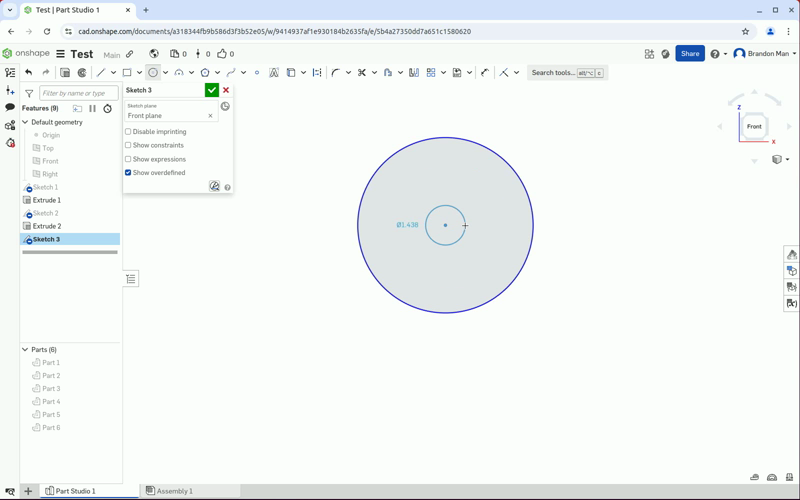
scroll(6)
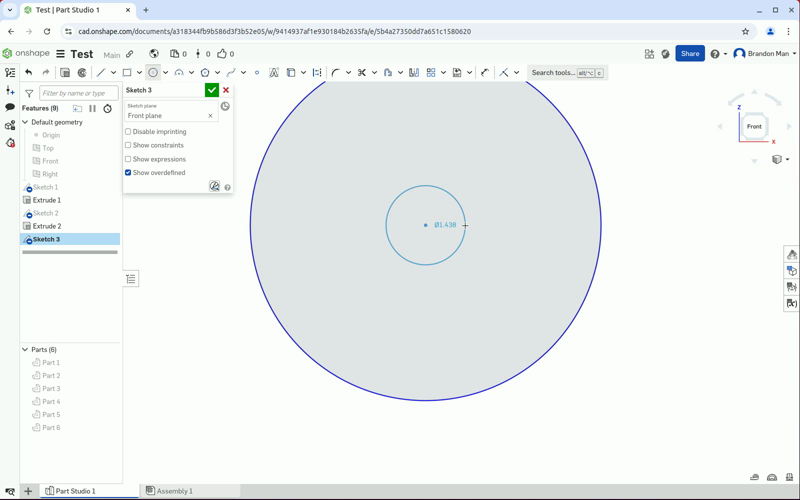
click(465, 225)
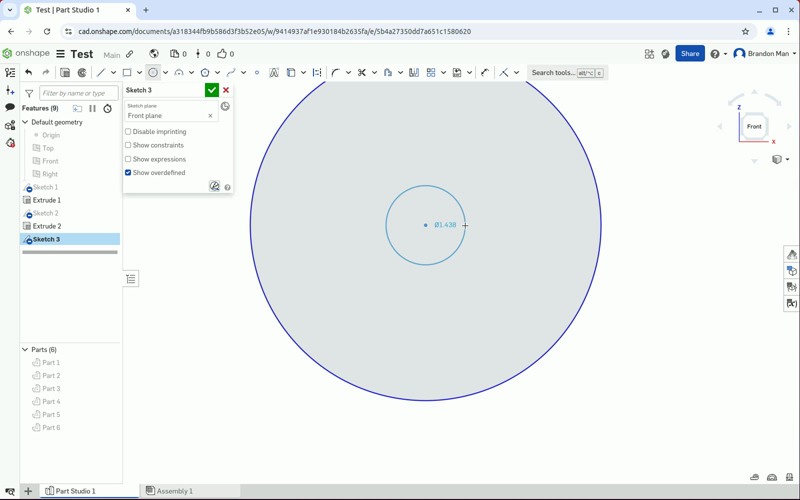
scroll(-6)
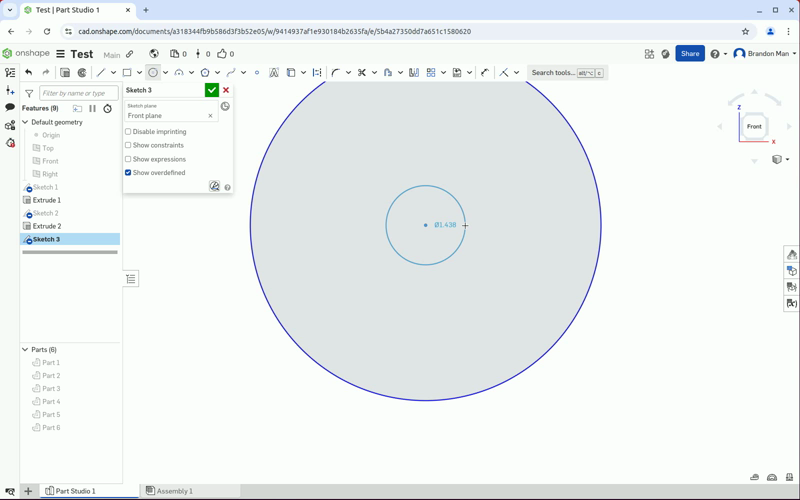
scroll(-6)
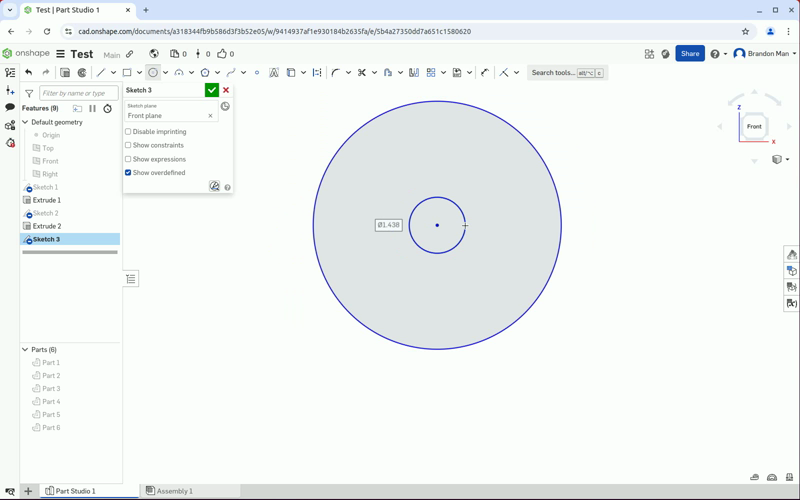
scroll(-6)
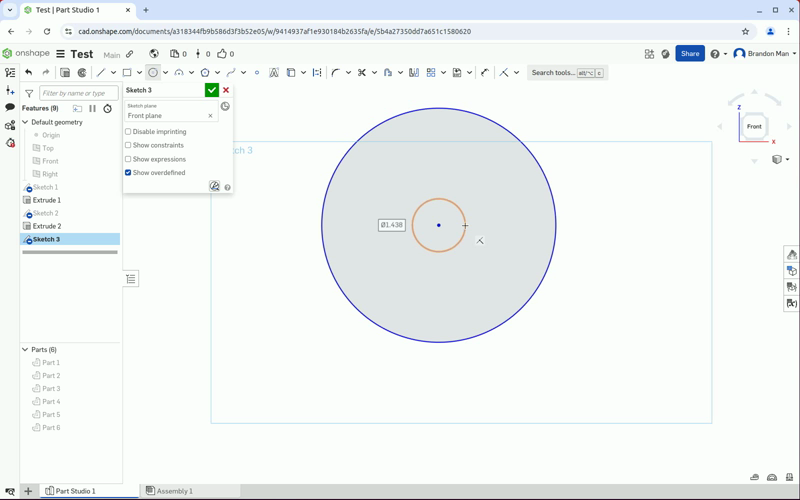
scroll(-6)
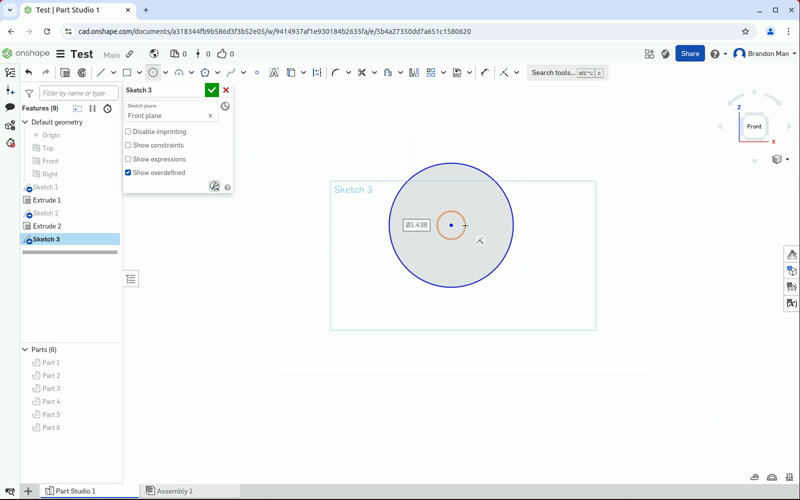
scroll(-6)
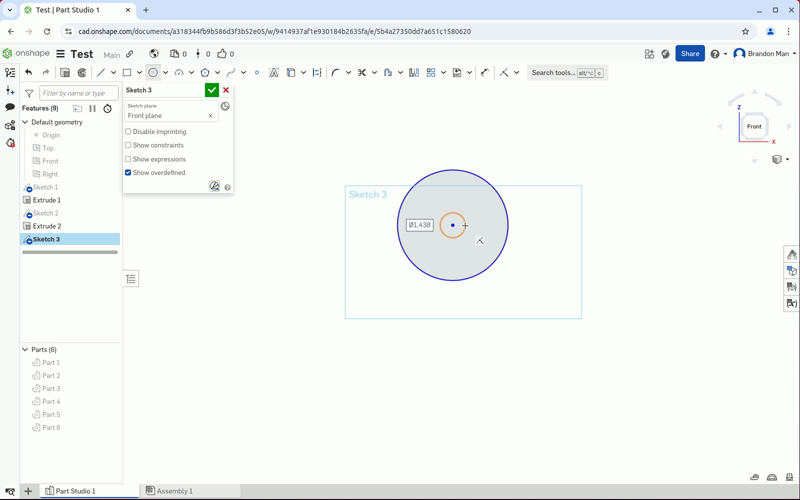
scroll(-6)
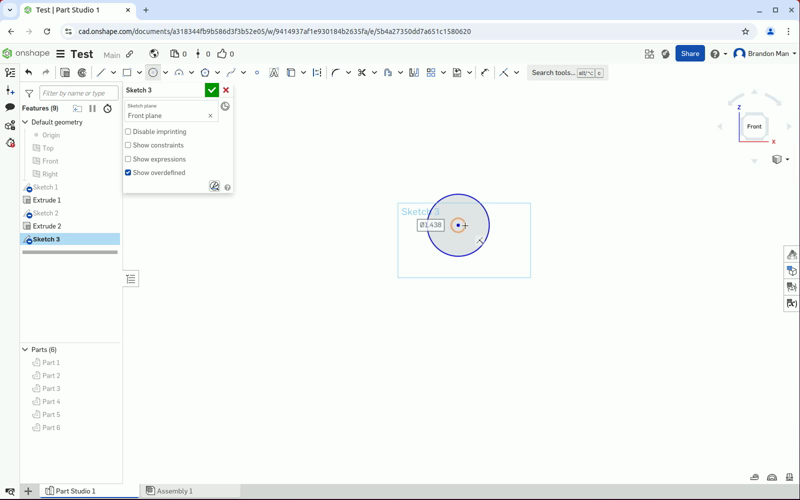
scroll(-6)
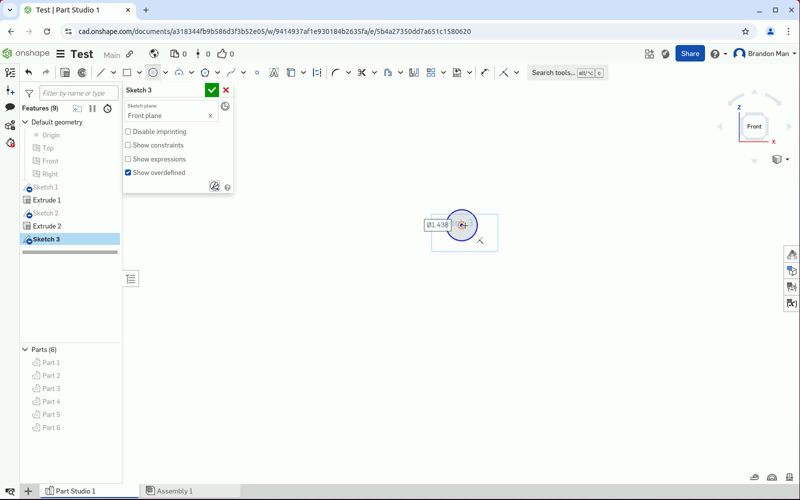
key(esc)
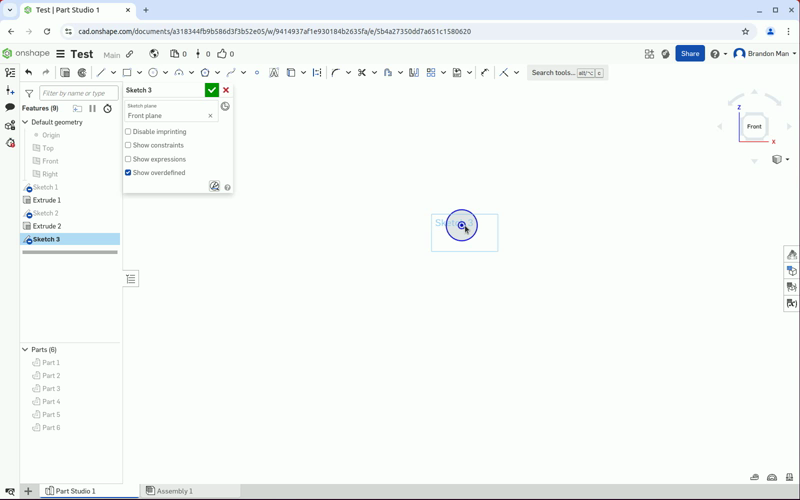
mouse_move(467, 212)
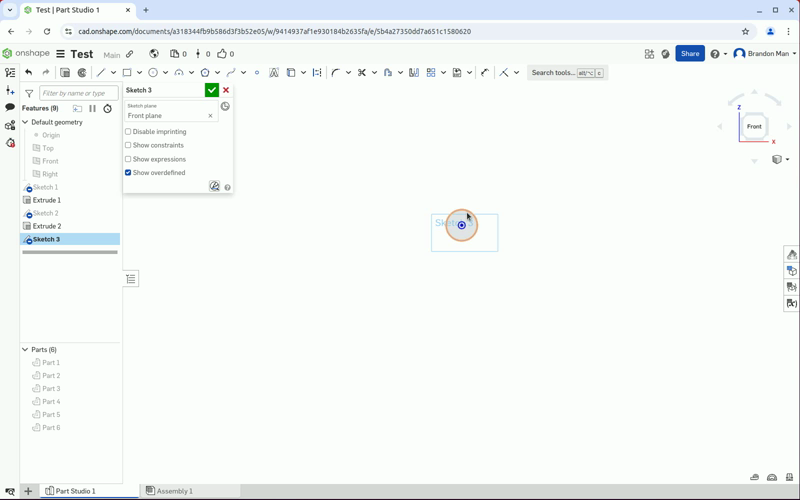
scroll(6)
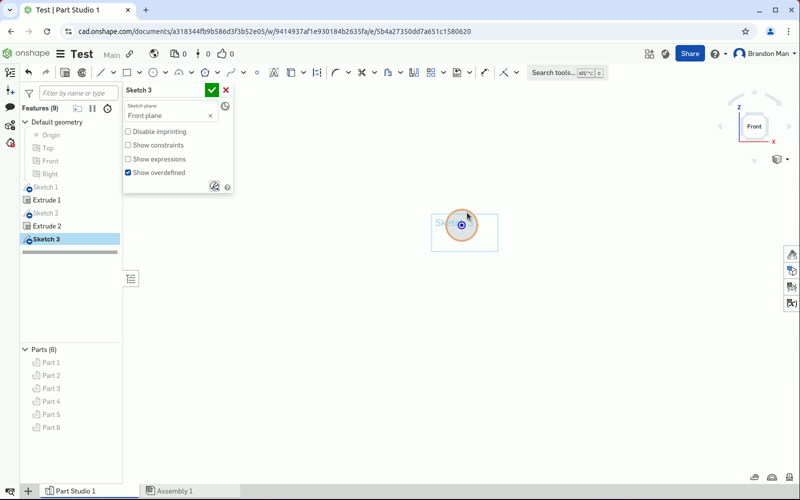
scroll(6)
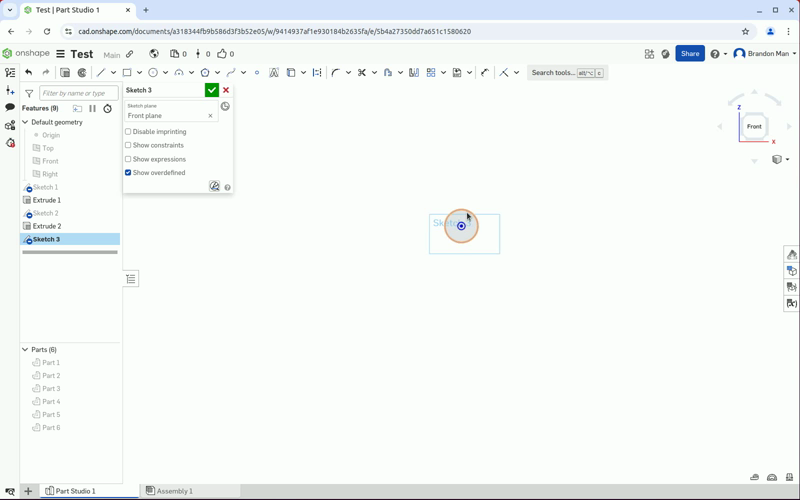
scroll(6)
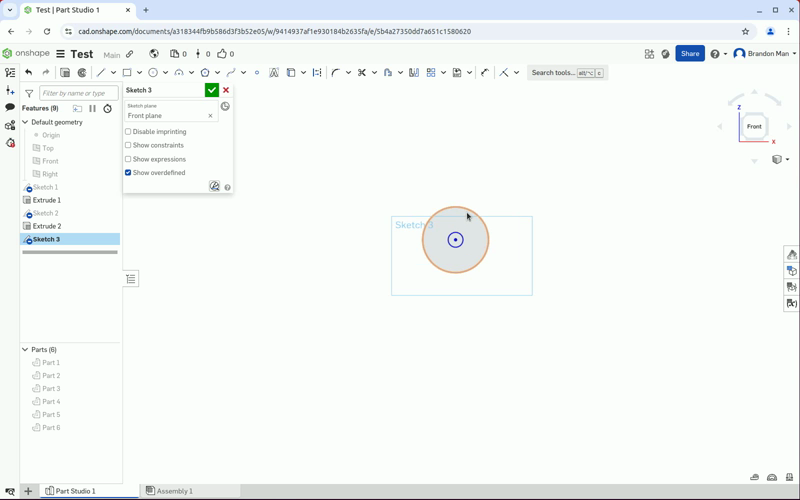
scroll(6)
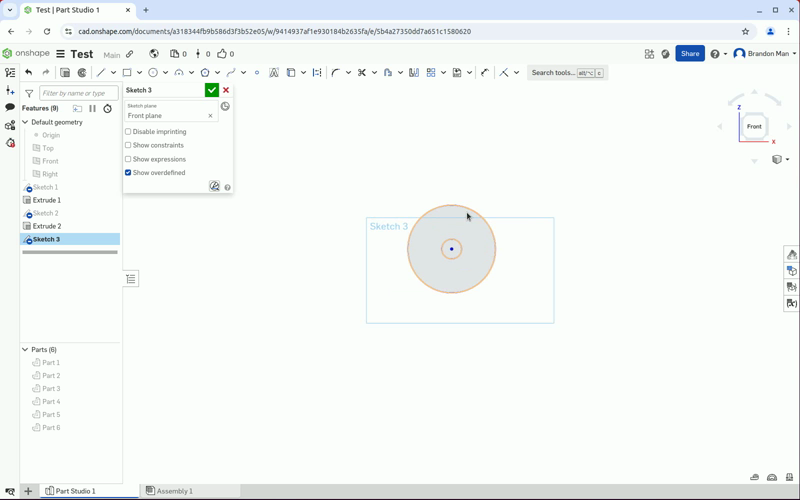
scroll(6)
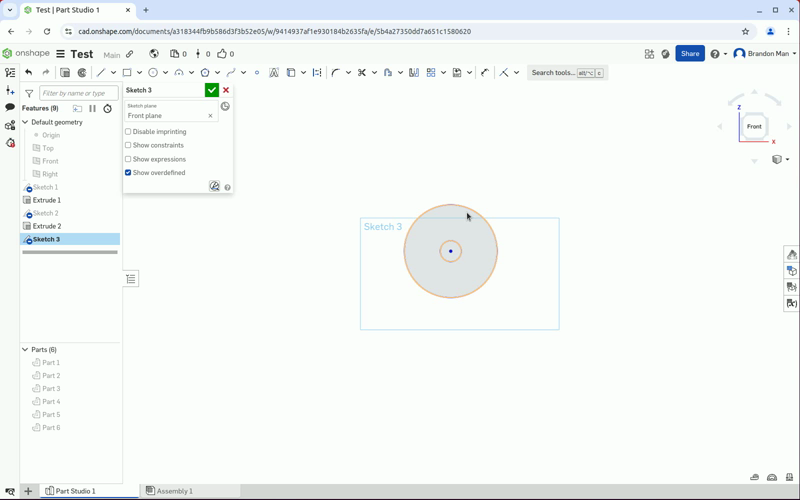
scroll(6)
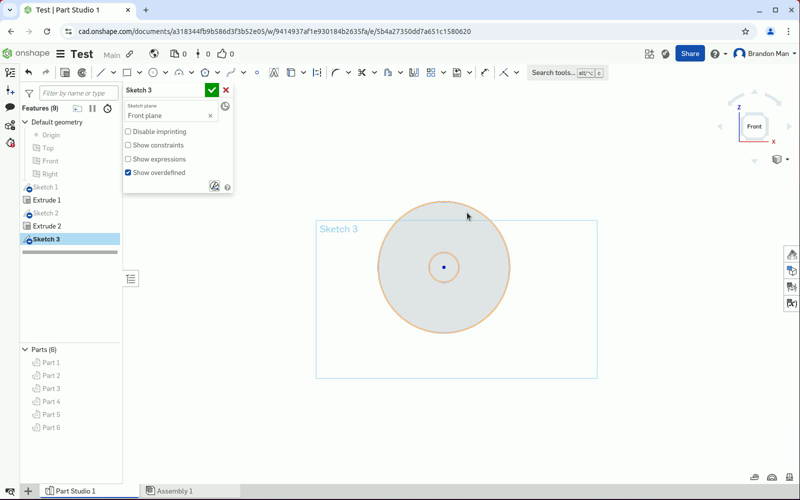
scroll(6)
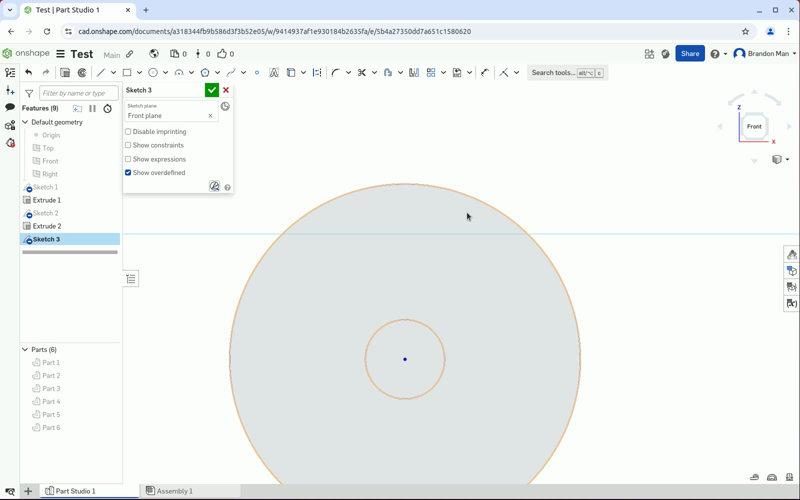
click(467, 212)
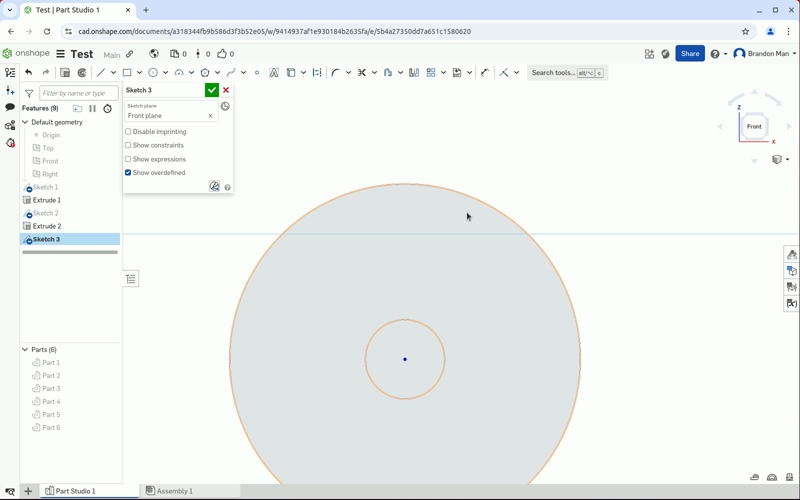
scroll(-6)
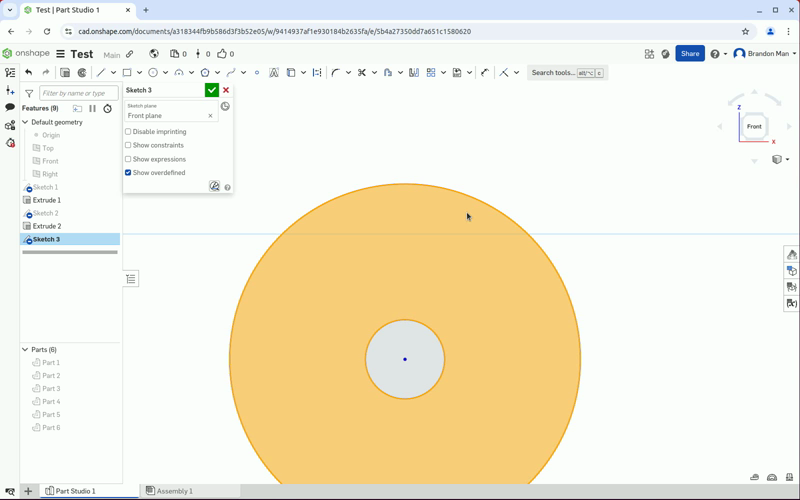
scroll(-6)
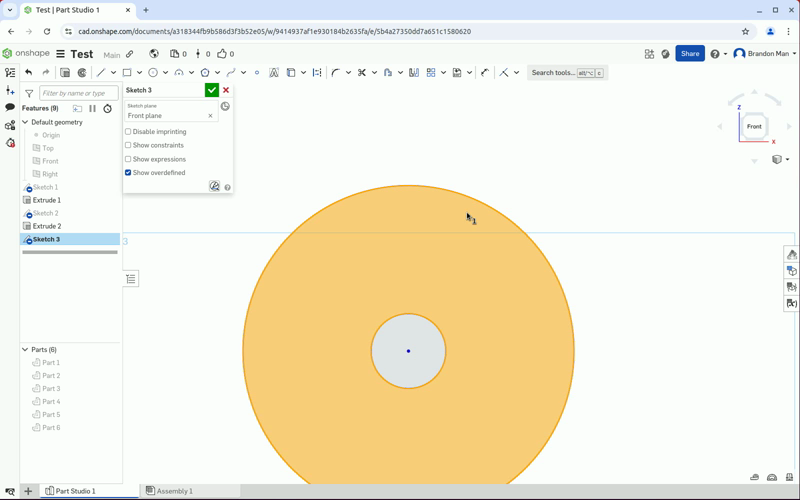
scroll(-6)
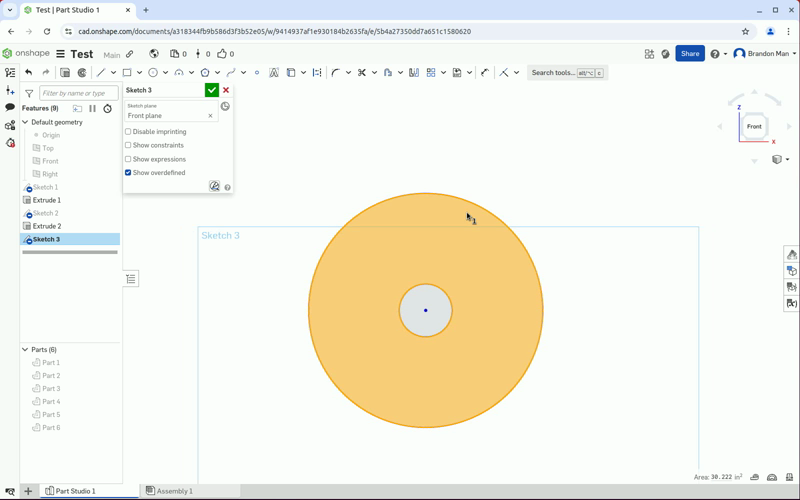
scroll(-6)
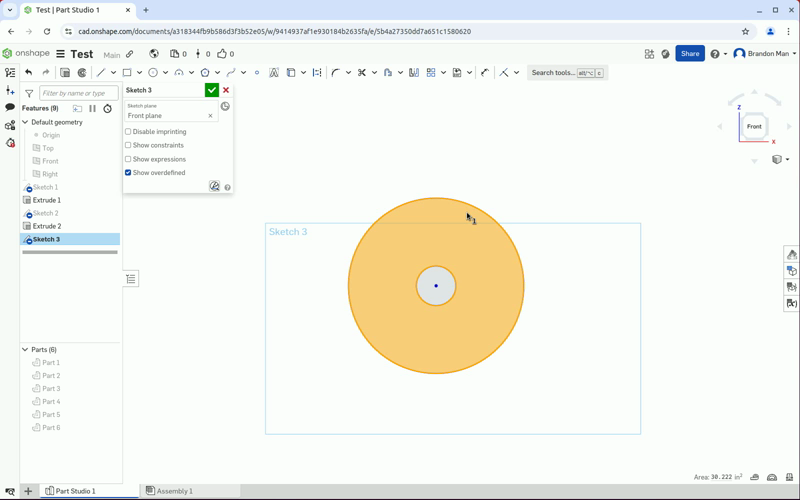
scroll(-6)
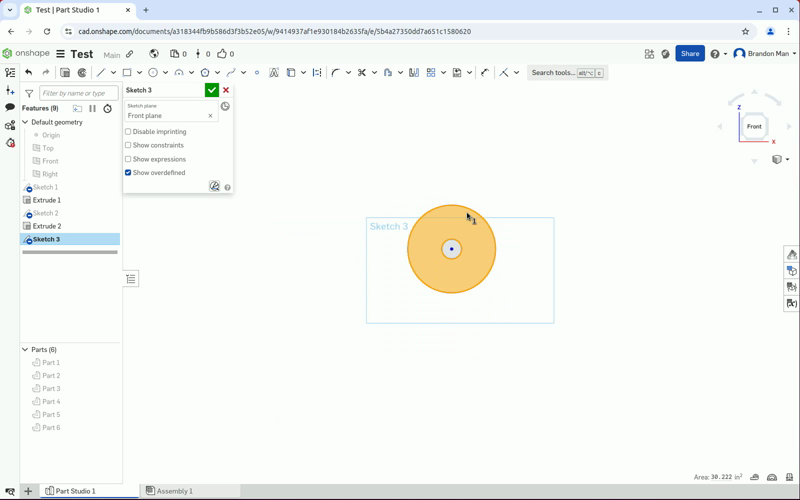
scroll(-6)
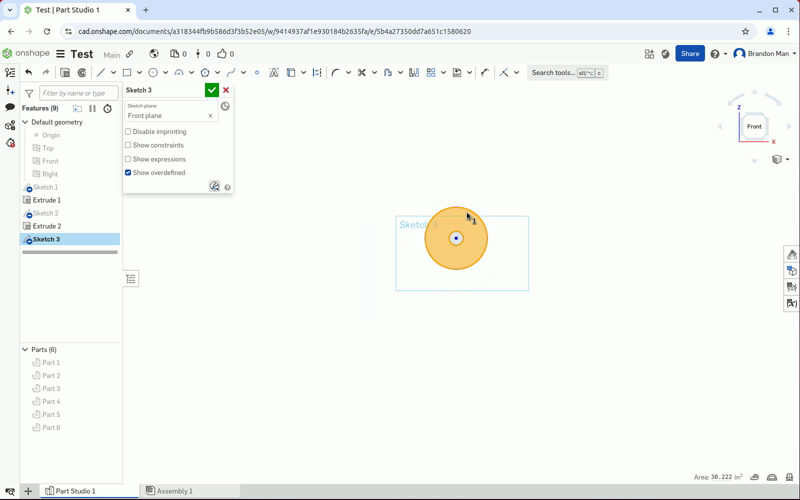
scroll(-6)
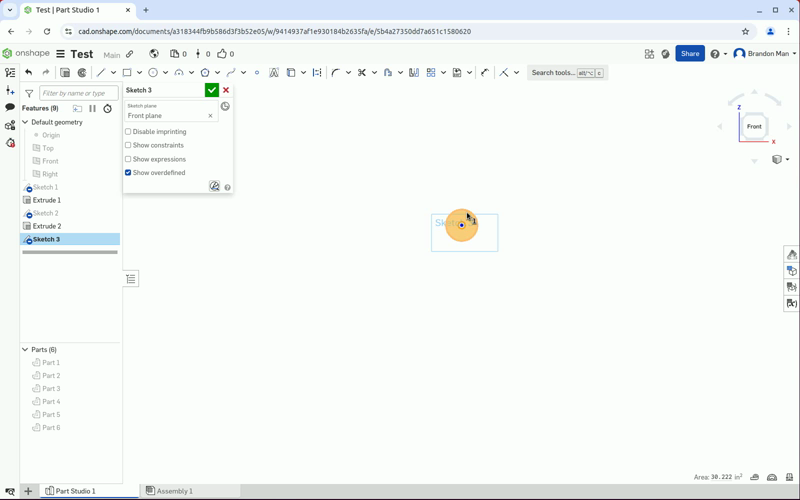
mouse_move(73, 352)
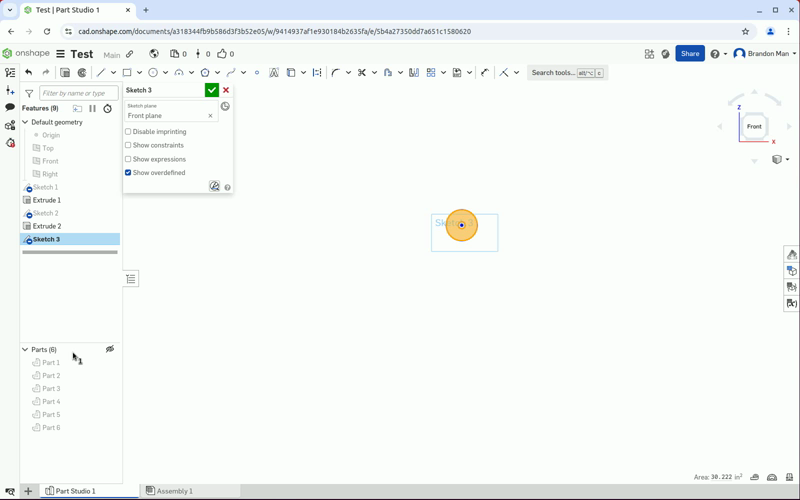
key(shift+y)
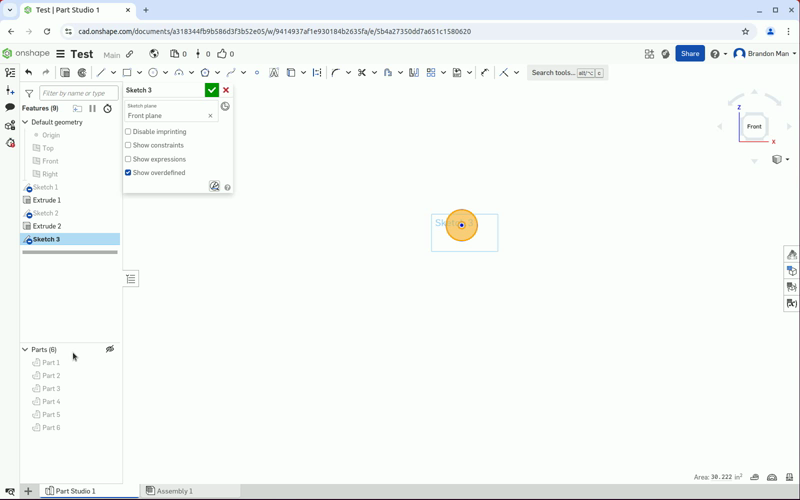
key(shift+e)
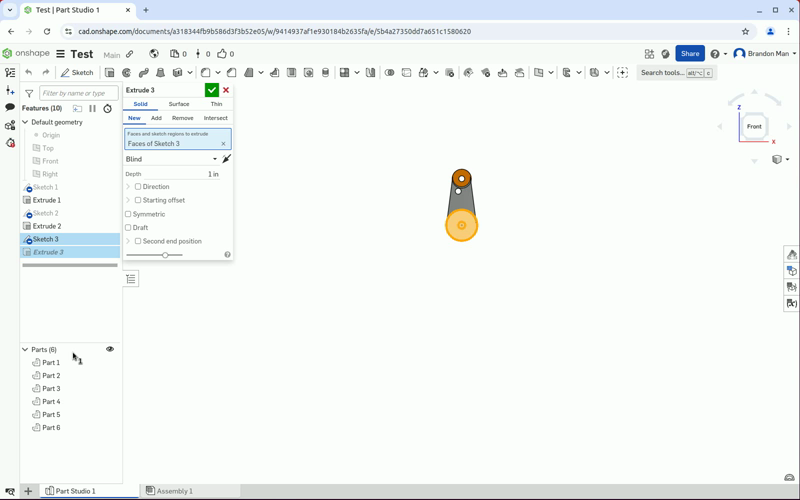
mouse_move(143, 106)
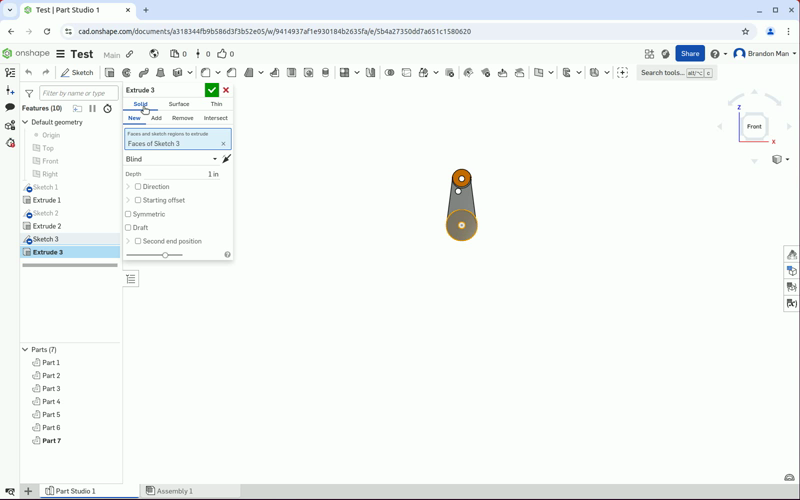
click(143, 106)
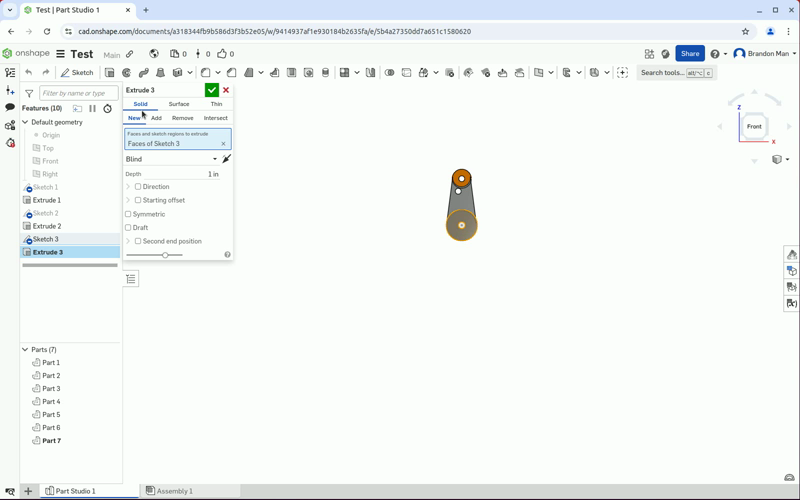
mouse_move(137, 120)
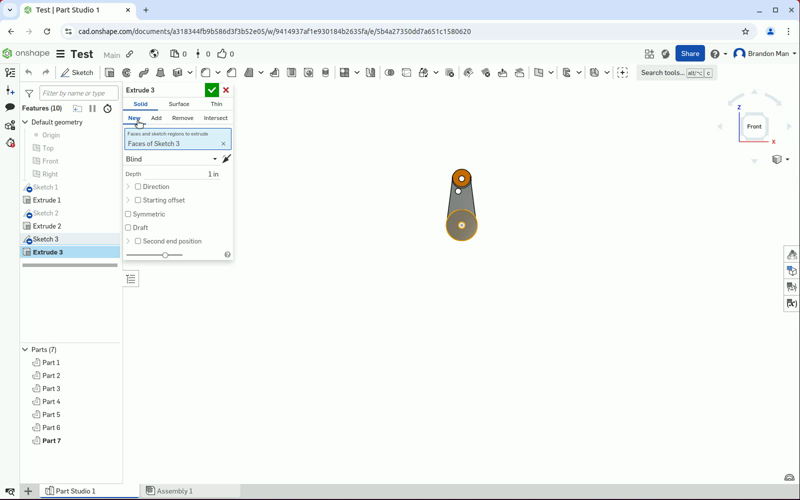
click(137, 120)
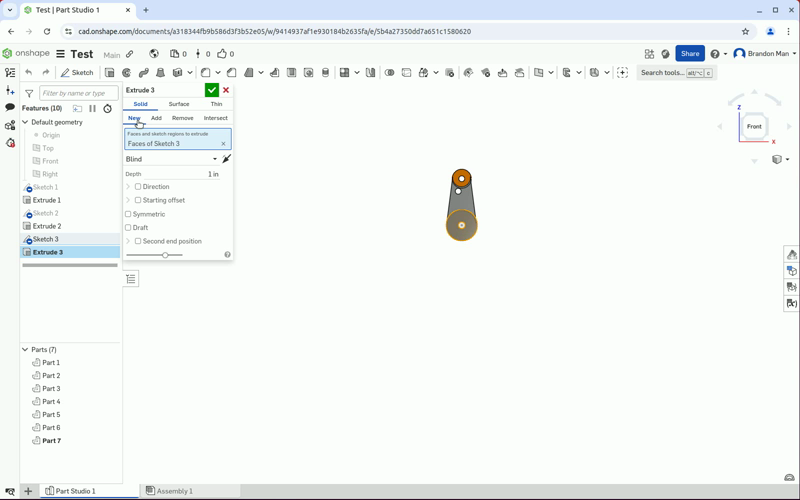
key(tab, 4)
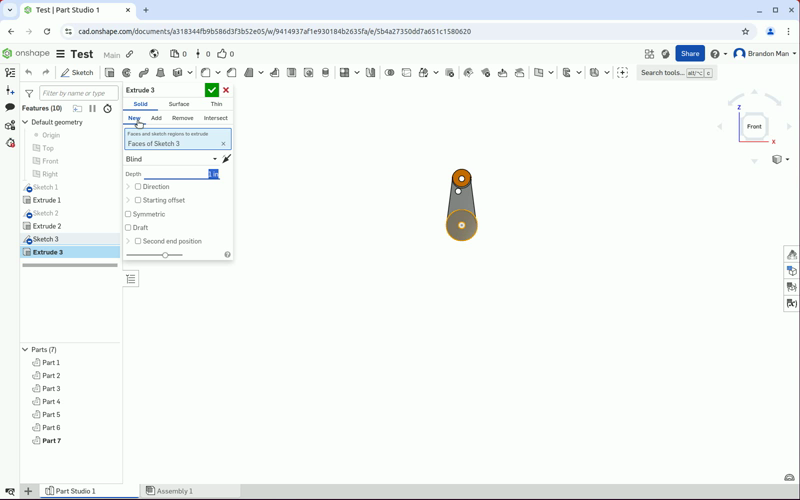
text(0.481)
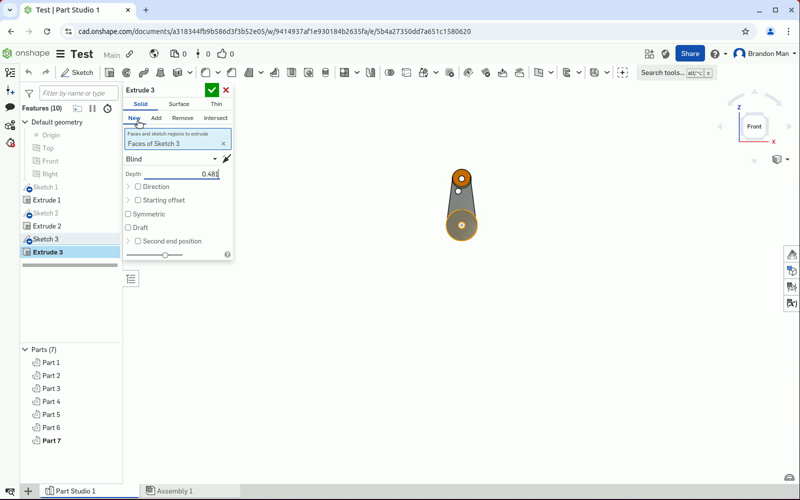
key(enter)
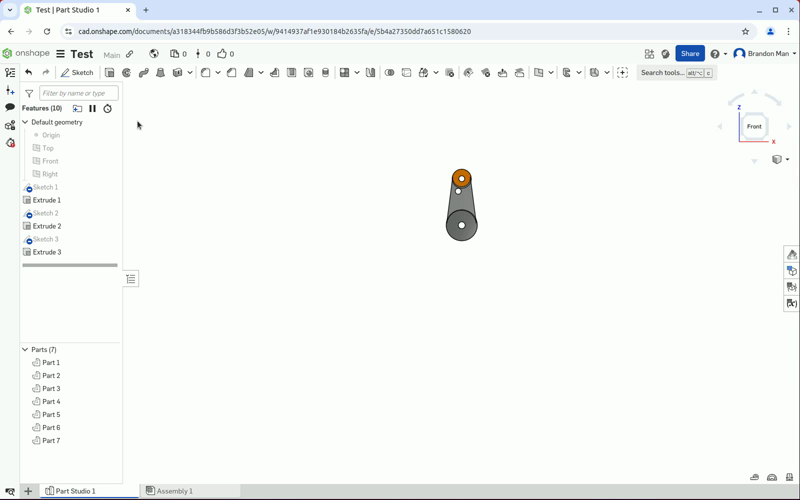
key(shift+h)
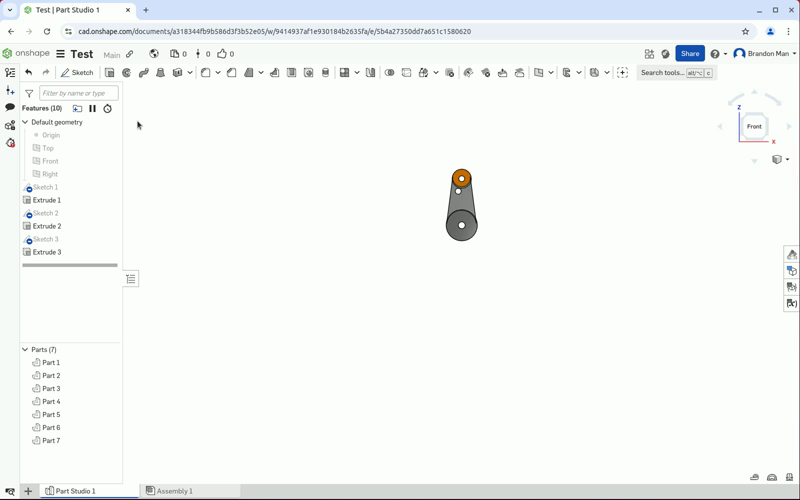
key(shift+h)
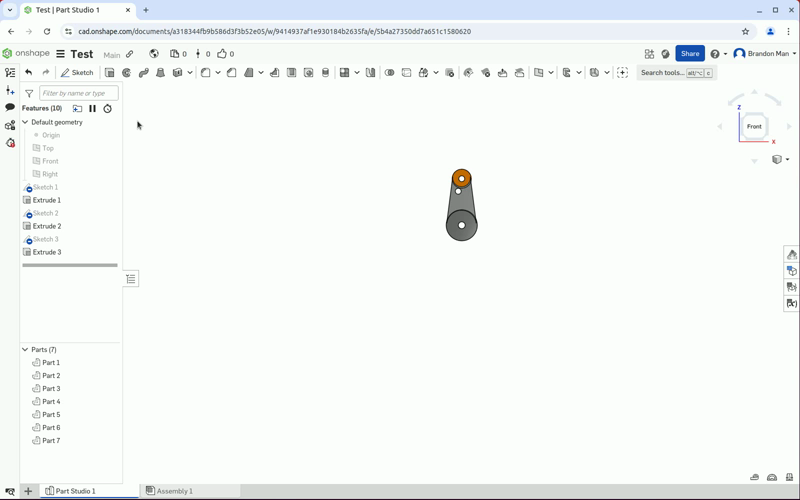
mouse_move(73, 189)
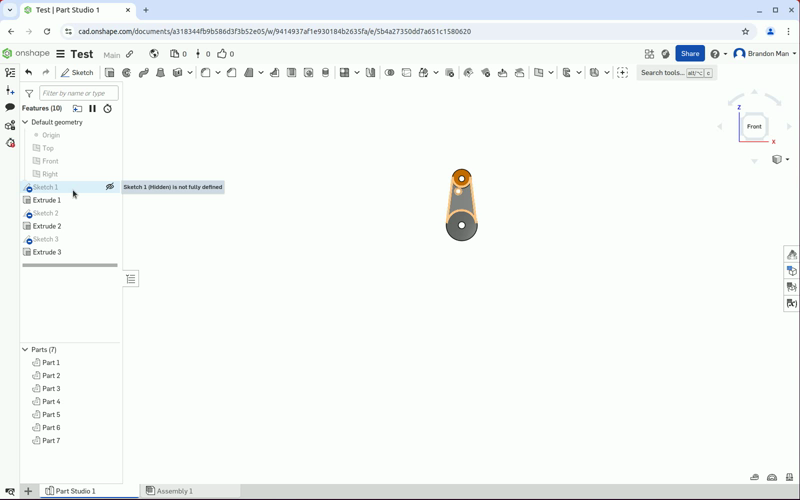
click(73, 189)
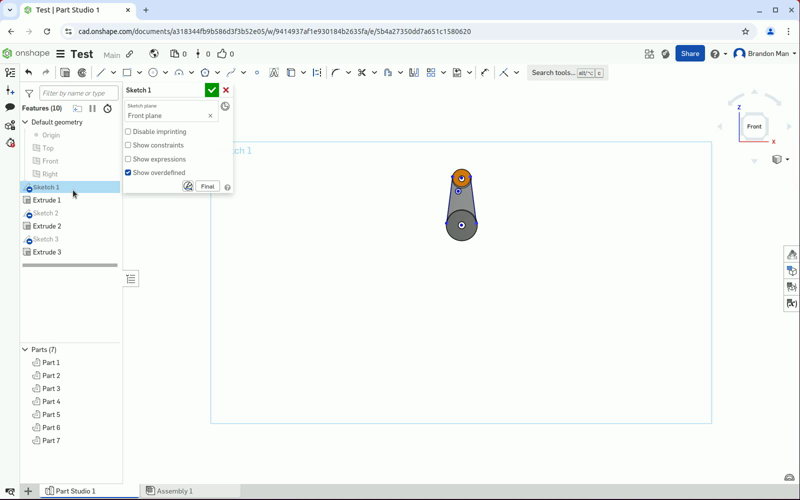
mouse_move(229, 92)
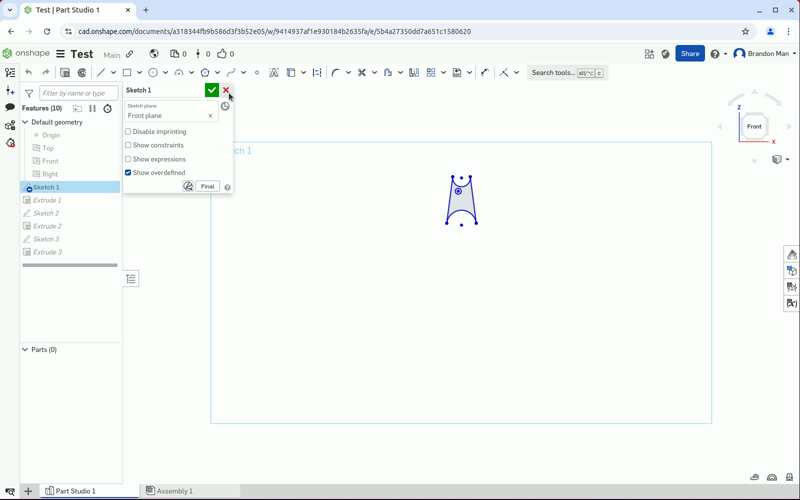
click(229, 92)
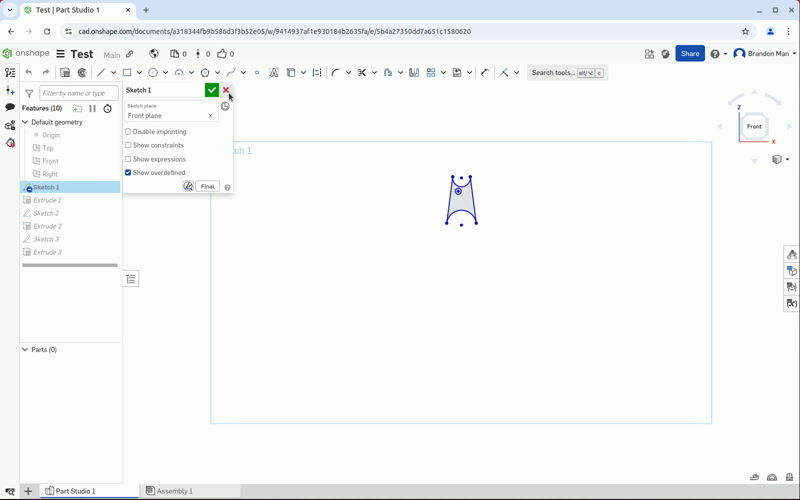
key(shift+s)
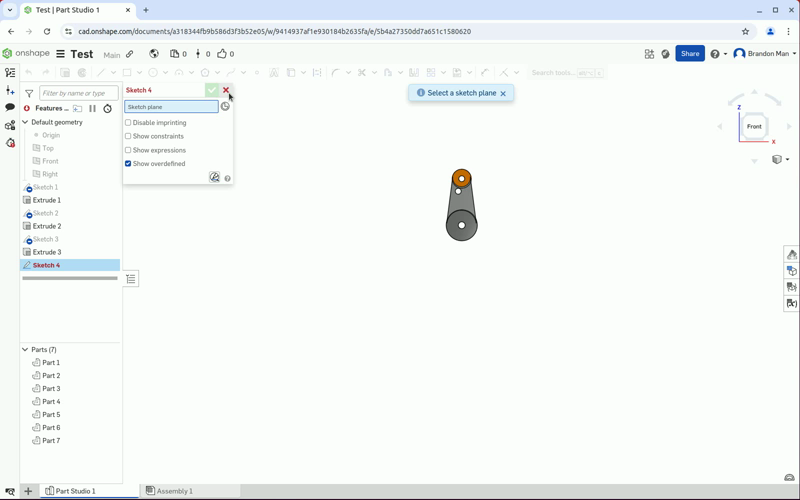
mouse_move(73, 163)
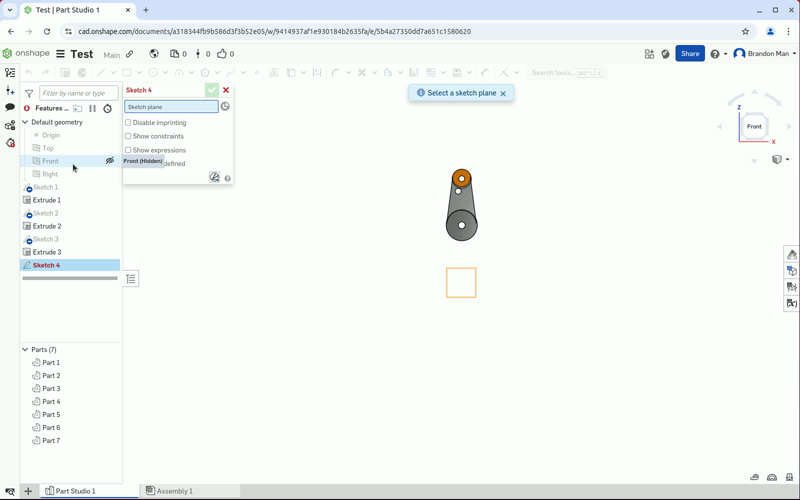
click(73, 163)
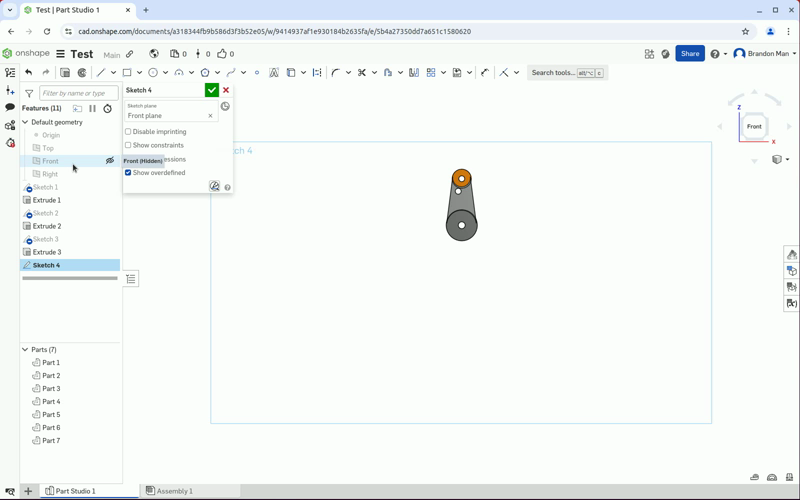
mouse_move(73, 352)
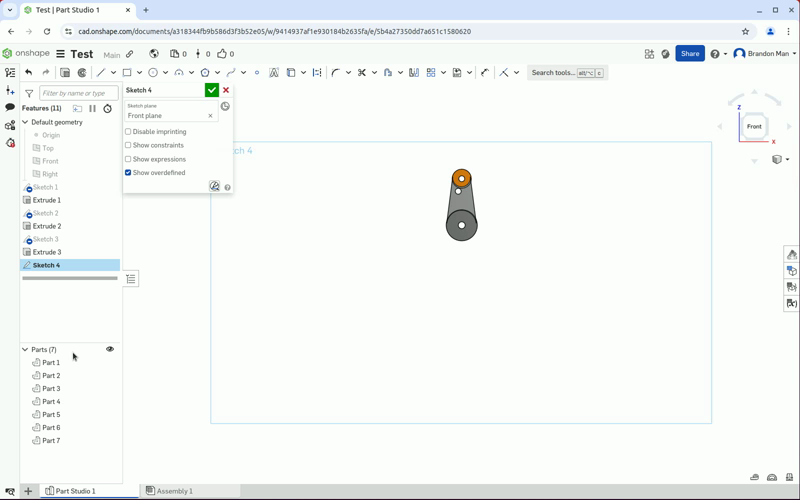
key(y)
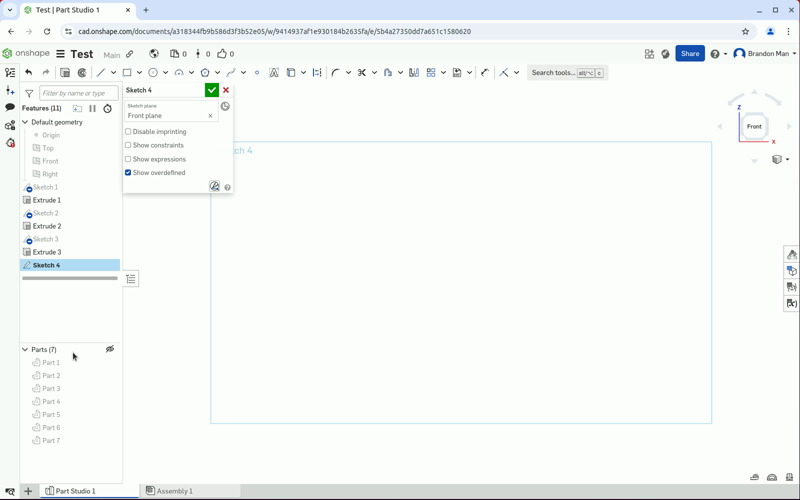
key(l)
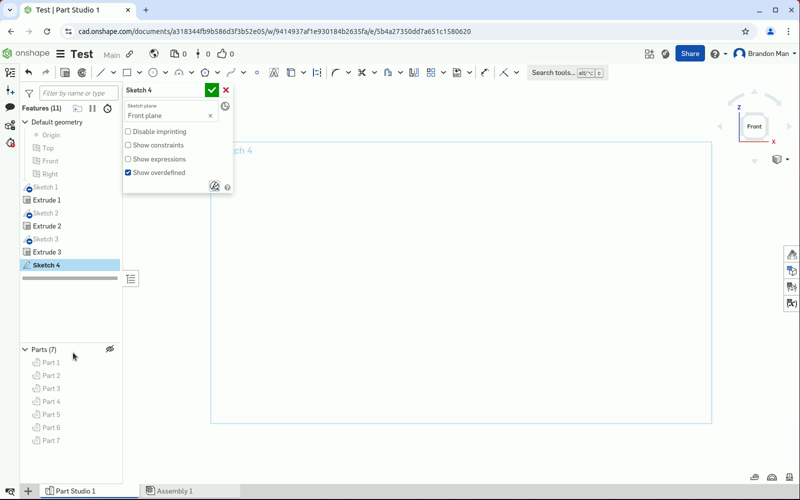
key_down(shift)
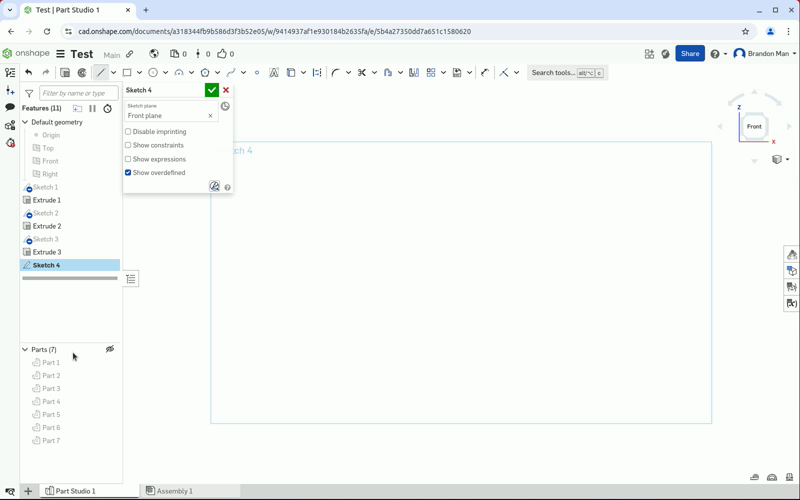
mouse_move(446, 226)
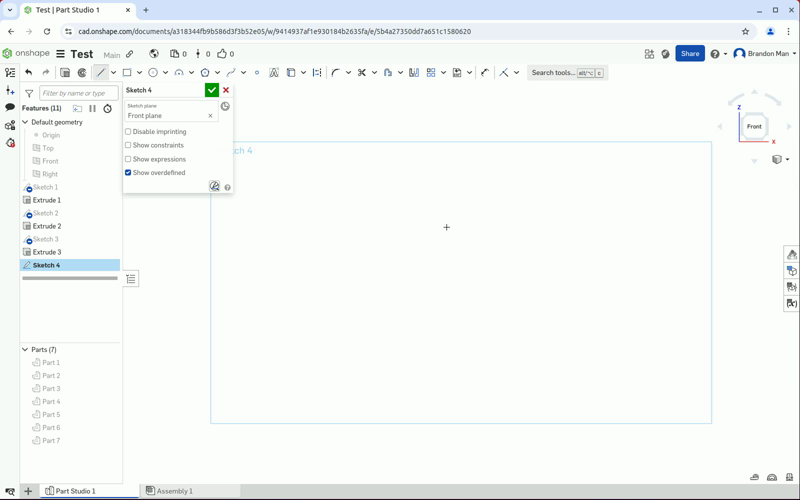
click(446, 226)
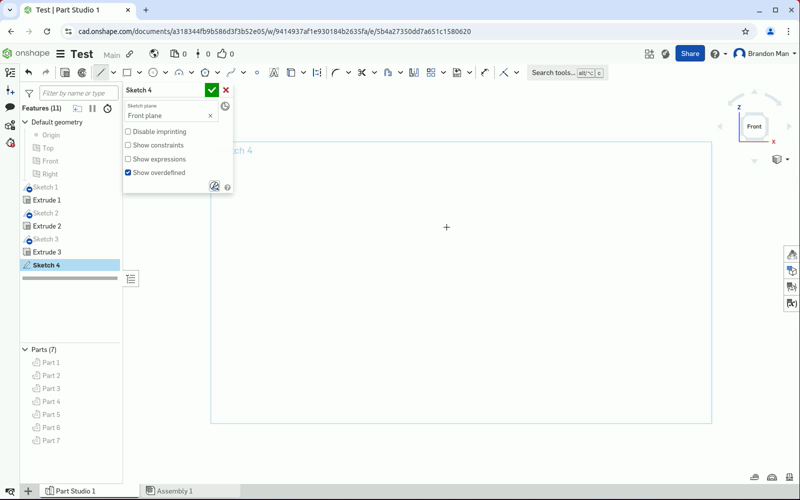
key_up(shift)
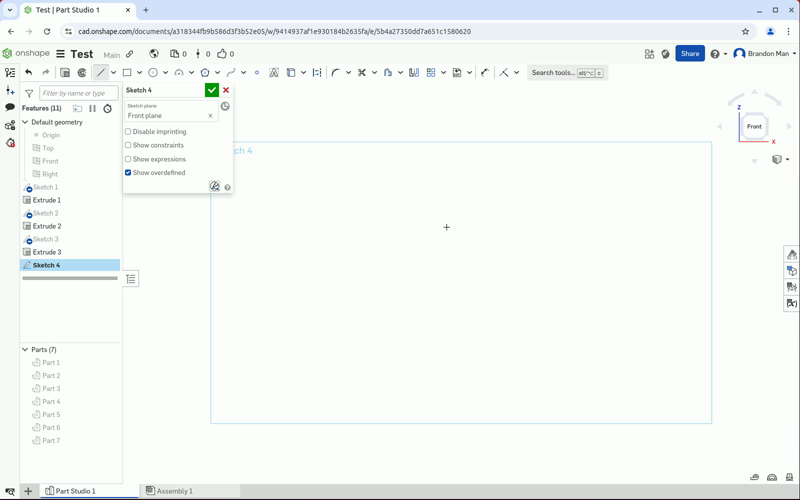
key_down(shift)
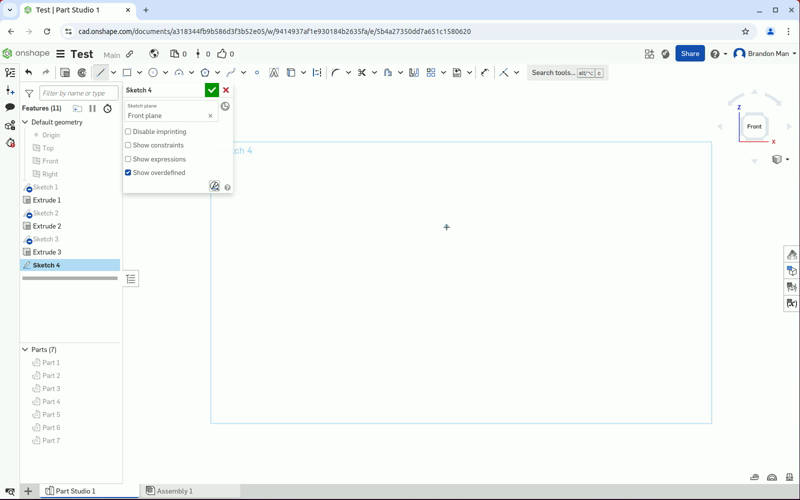
mouse_move(476, 226)
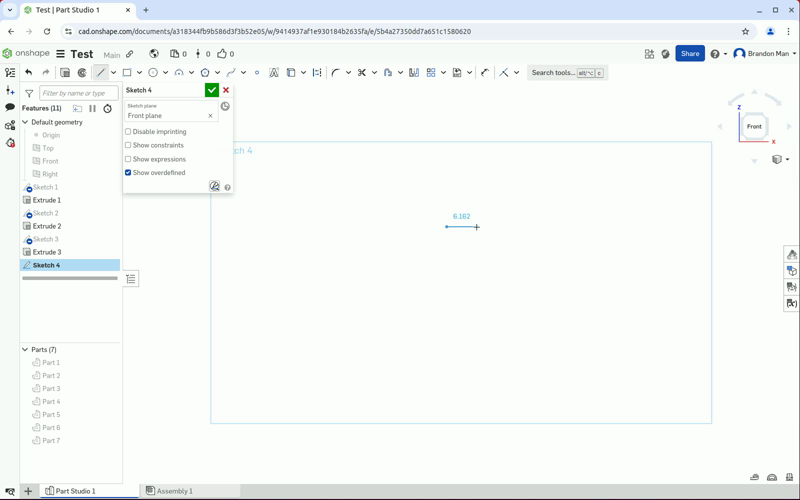
mouse_move(452, 284)
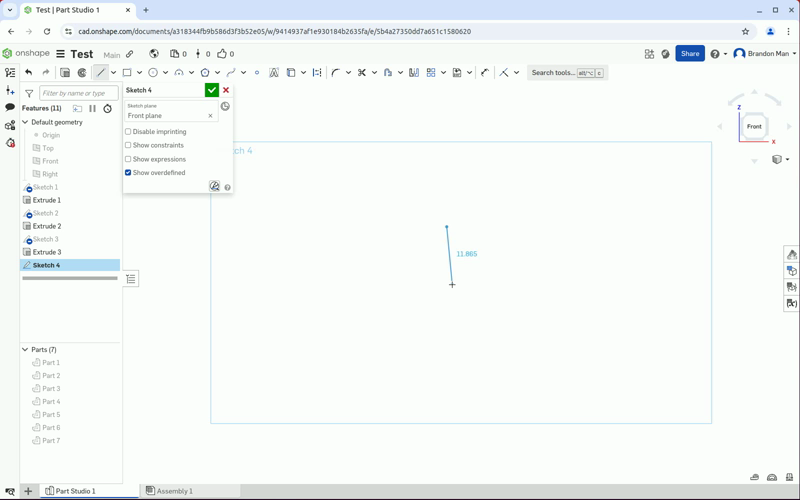
click(452, 284)
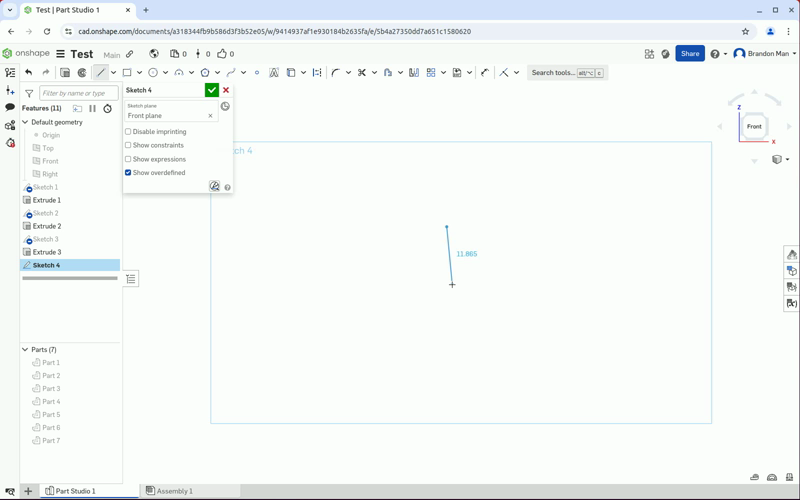
key_up(shift)
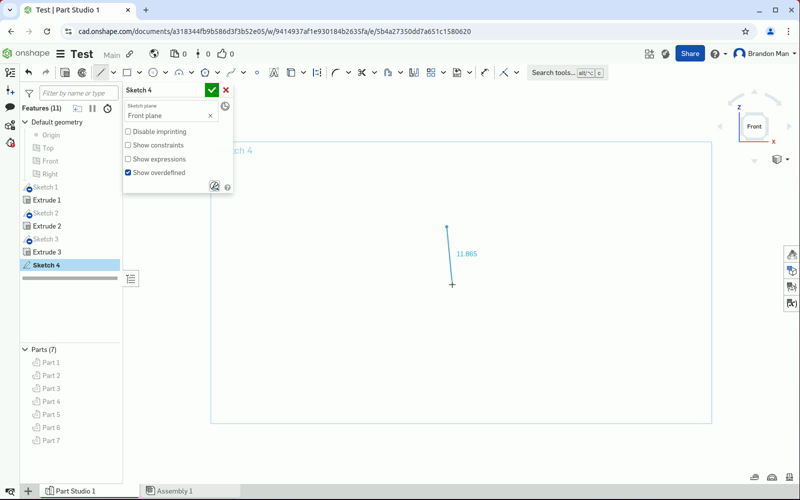
key(esc)
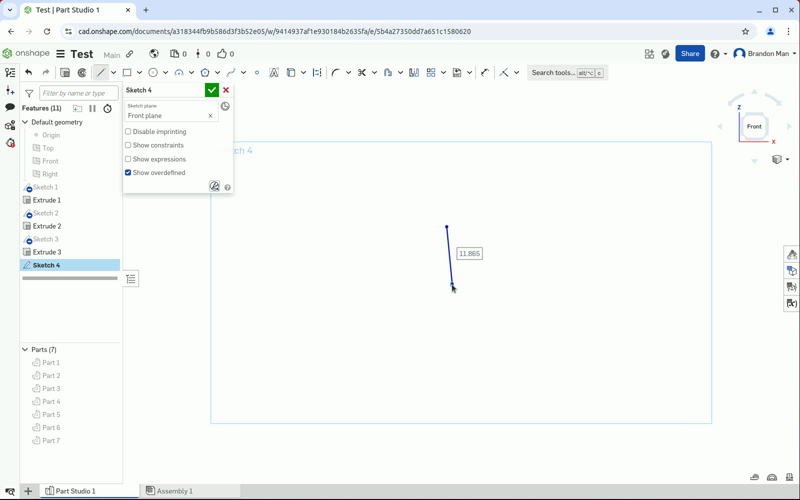
key(a)
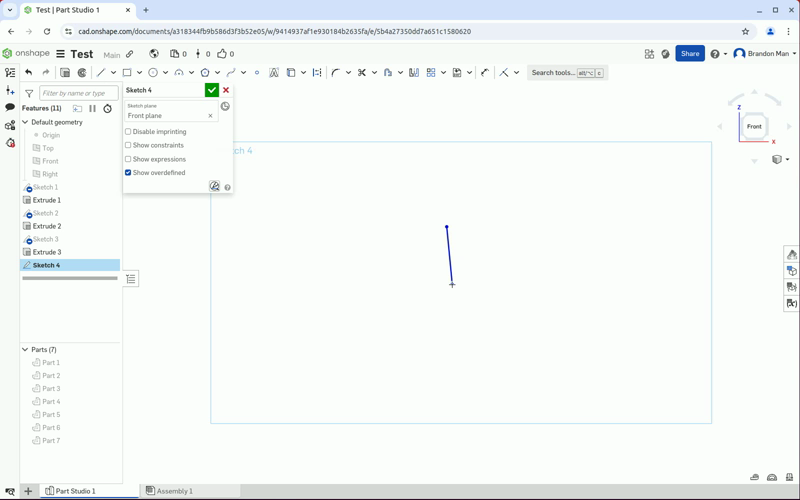
mouse_move(452, 284)
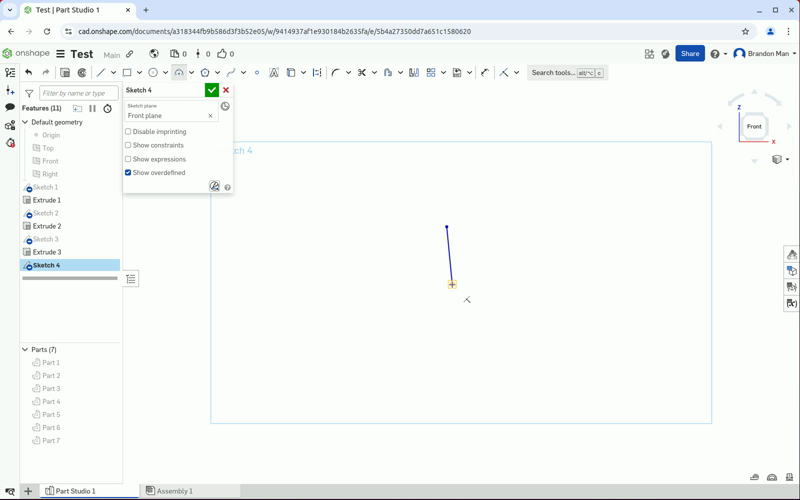
click(452, 284)
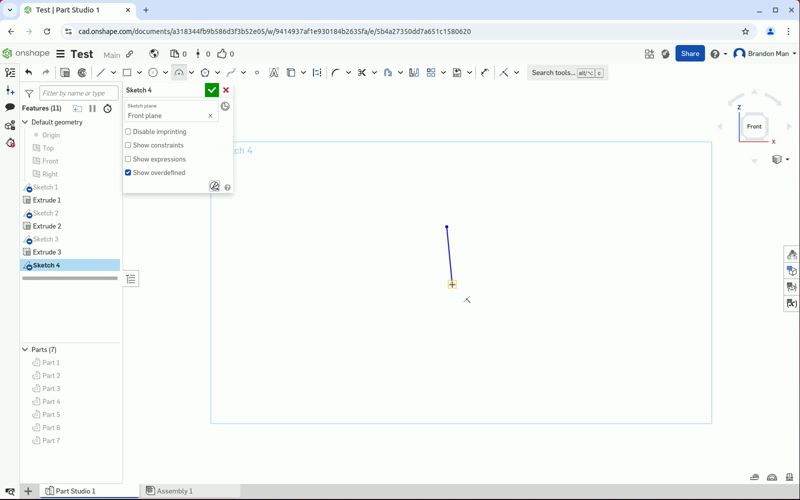
key_down(shift)
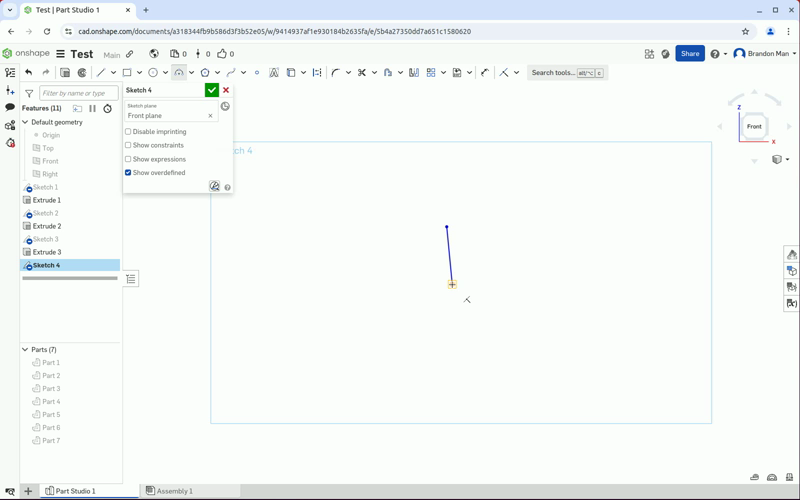
mouse_move(461, 291)
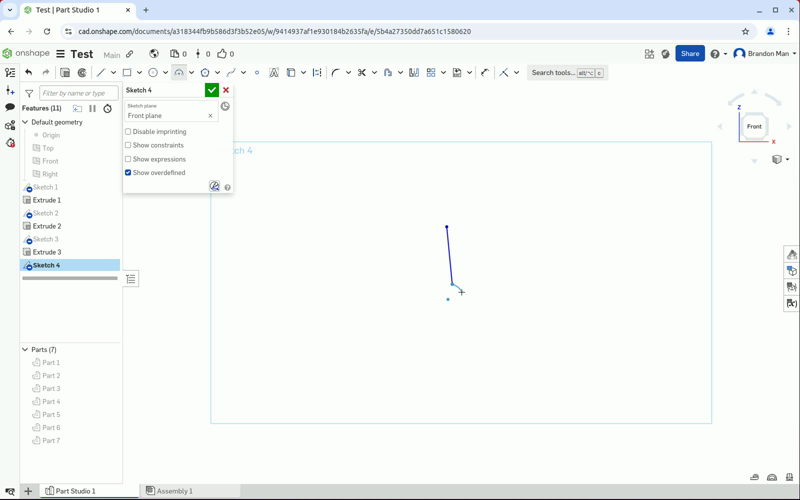
click(461, 291)
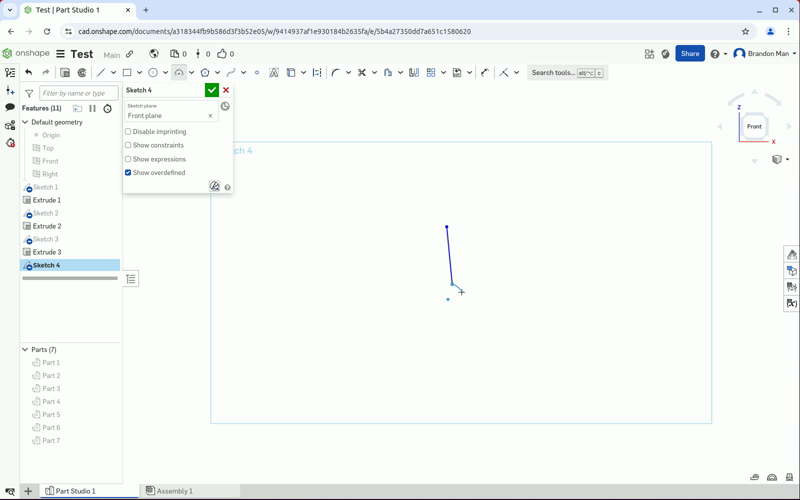
mouse_move(466, 276)
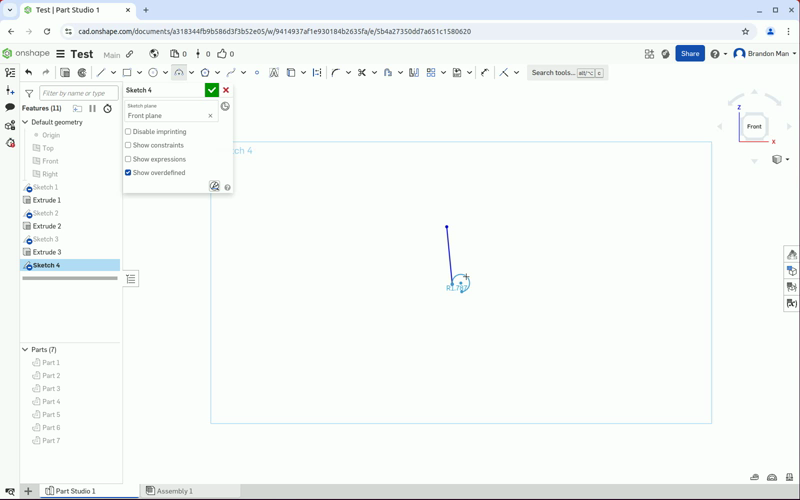
click(466, 276)
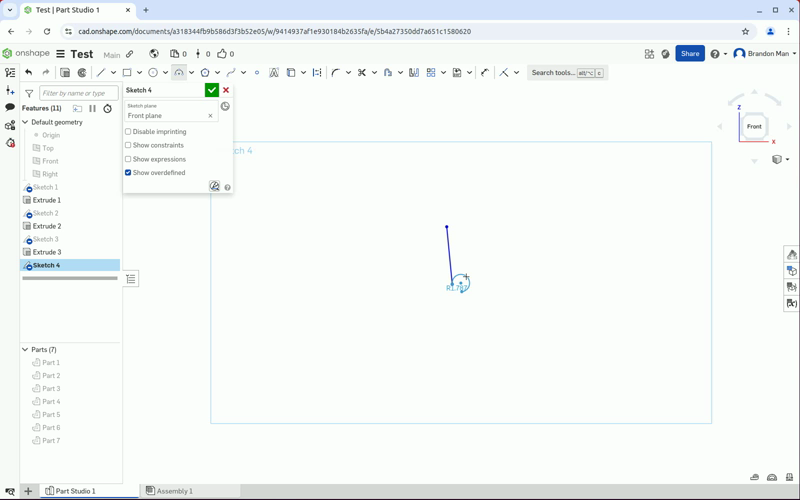
key_up(shift)
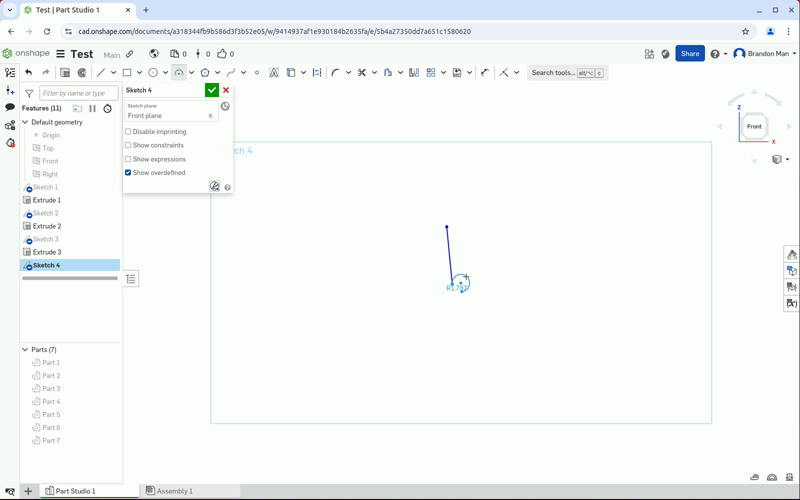
key(esc)
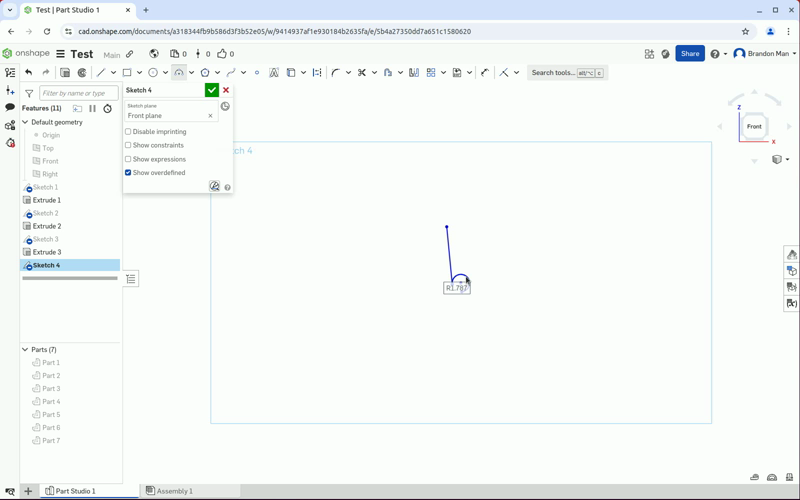
key(l)
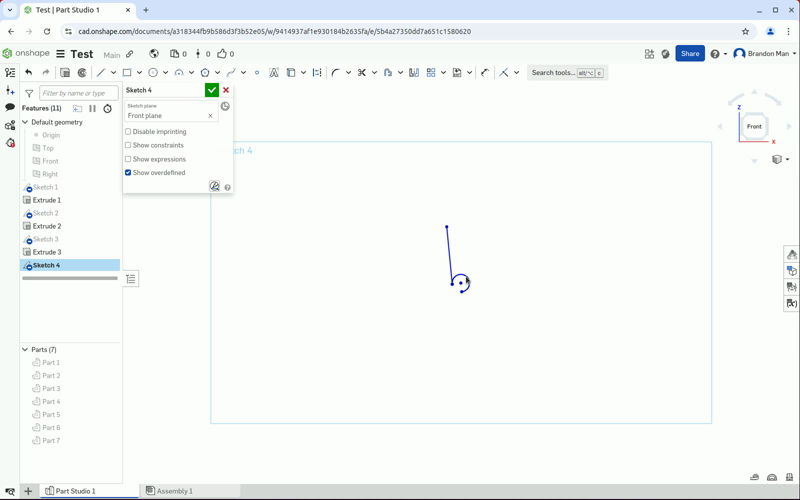
mouse_move(461, 291)
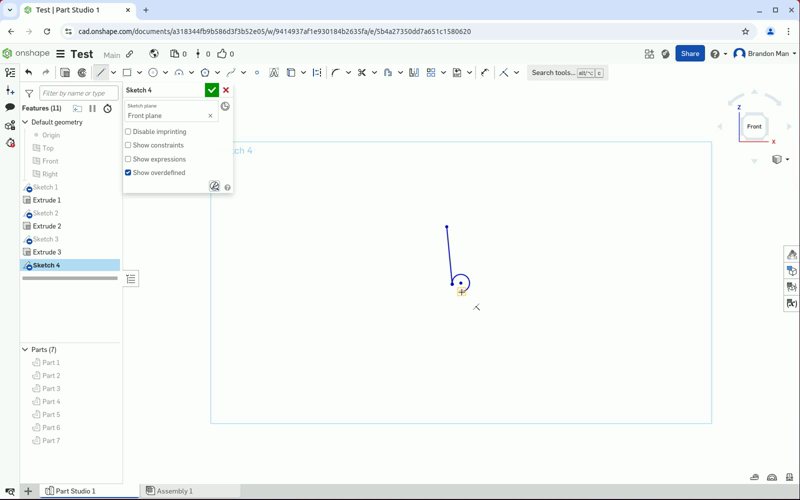
click(461, 291)
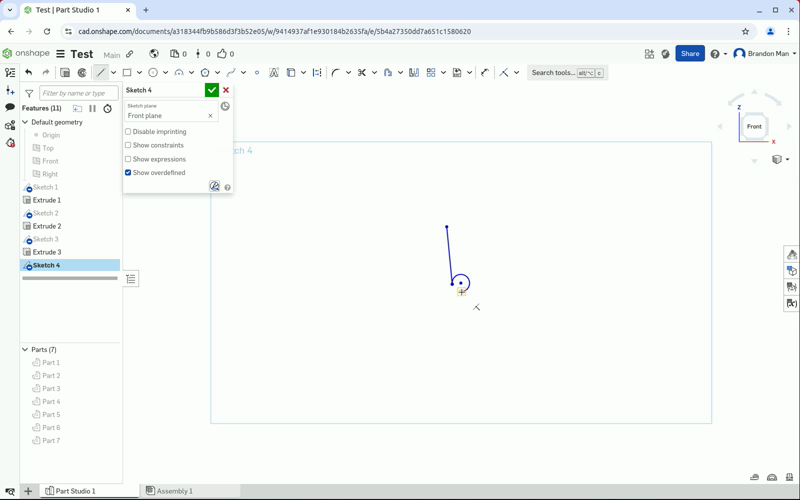
key_down(shift)
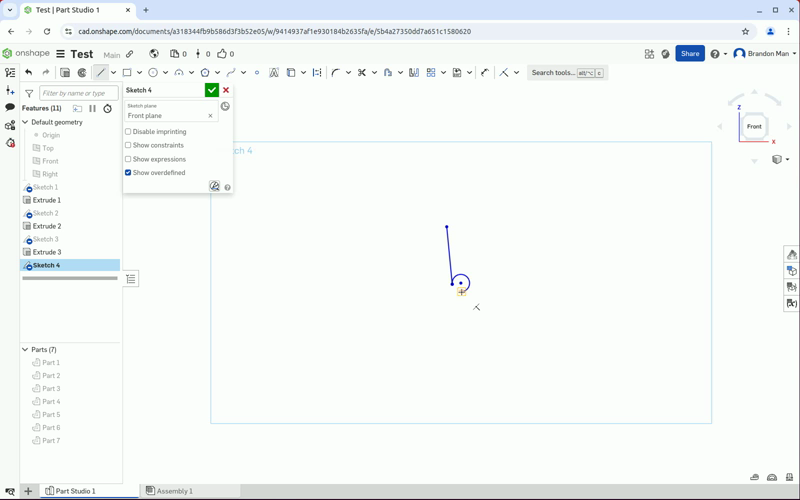
mouse_move(491, 291)
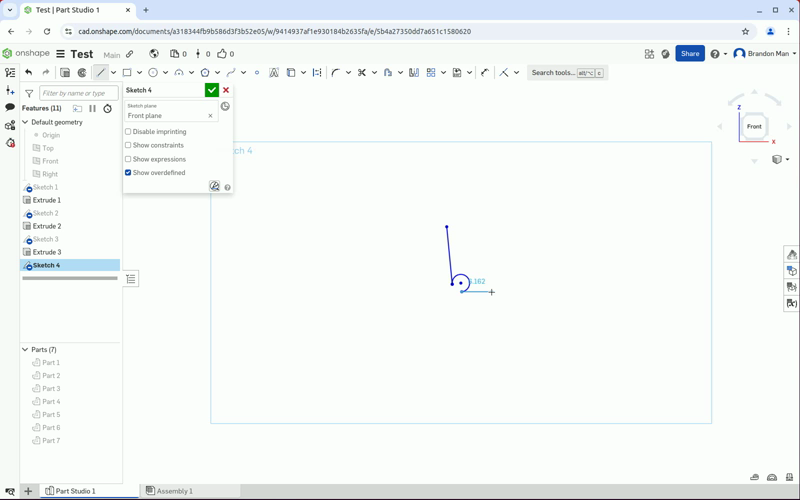
mouse_move(502, 290)
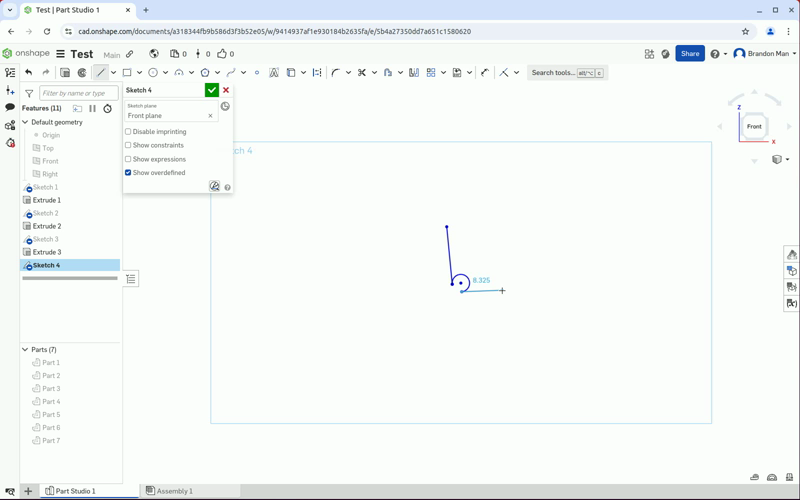
click(502, 290)
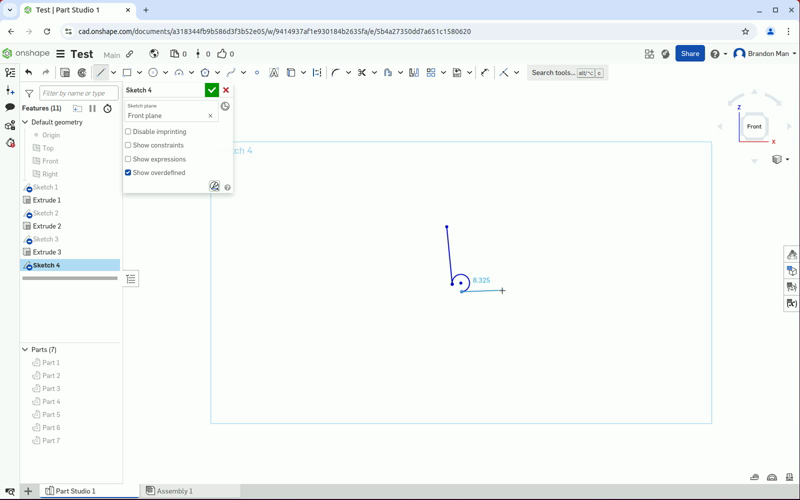
key_up(shift)
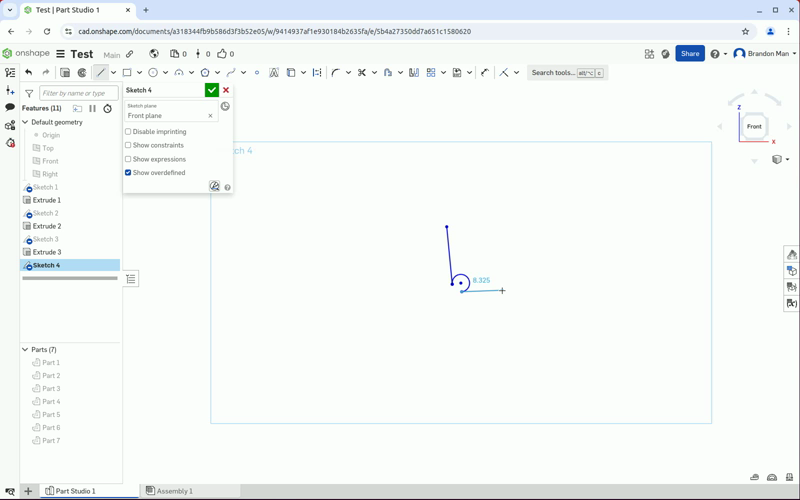
key(esc)
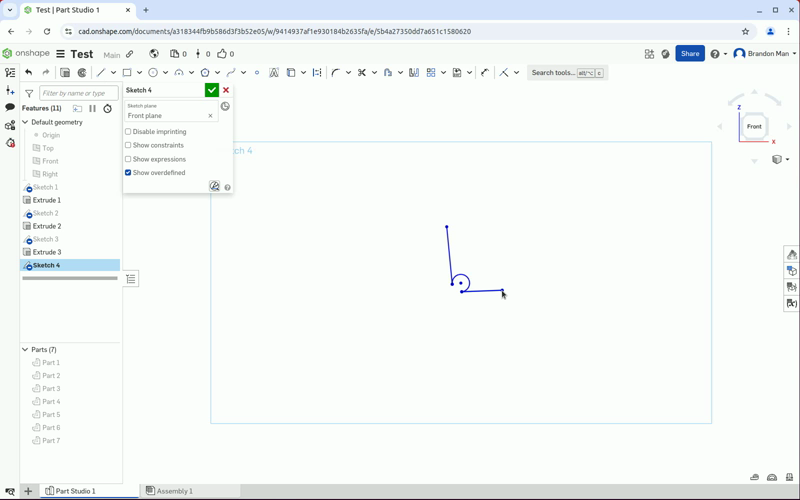
key(a)
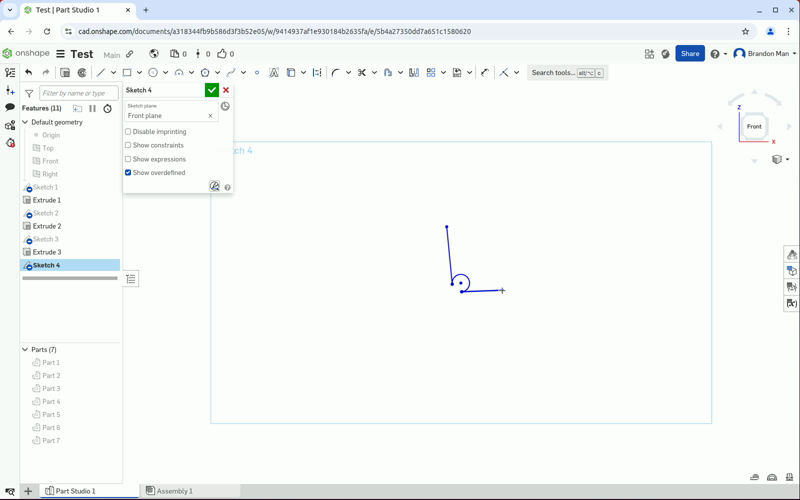
mouse_move(502, 290)
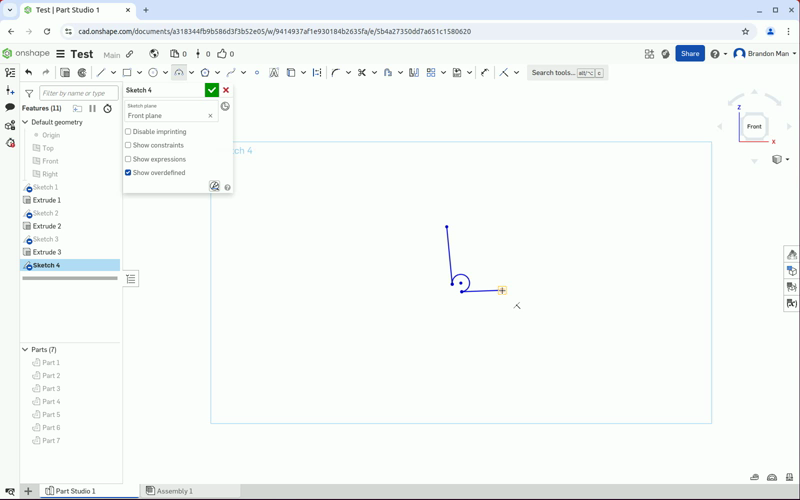
click(502, 290)
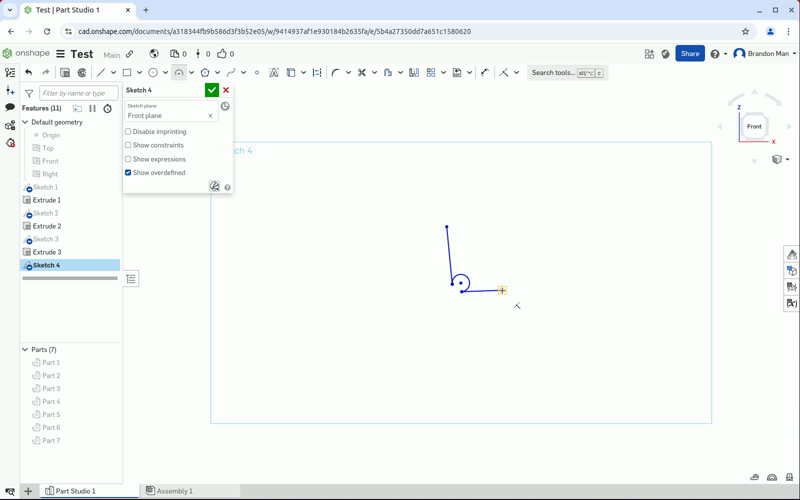
key_down(shift)
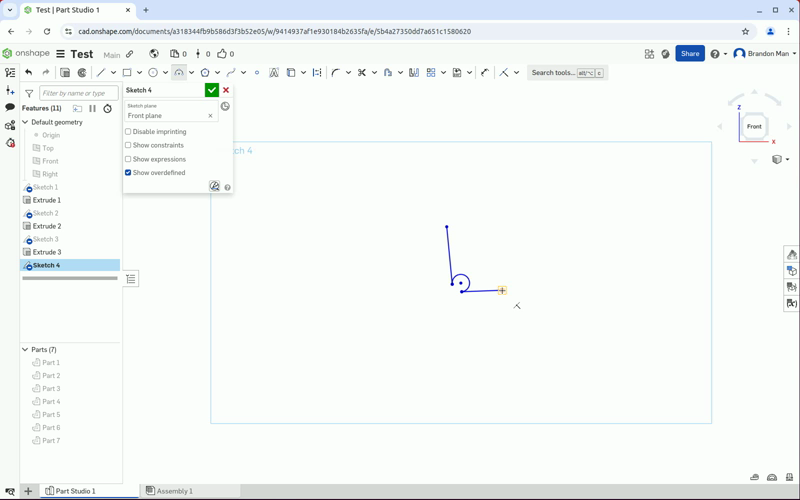
mouse_move(502, 276)
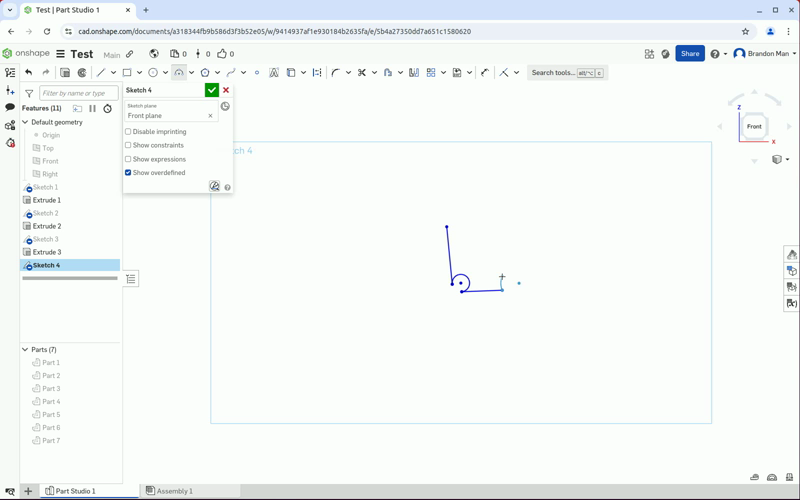
click(502, 276)
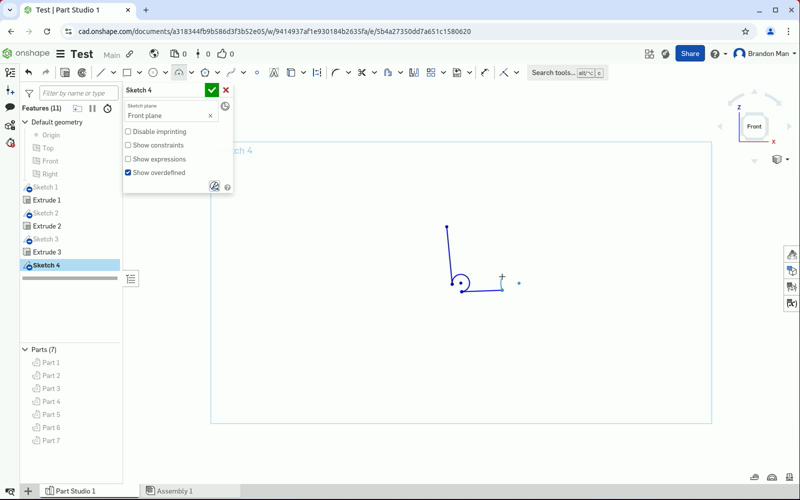
mouse_move(494, 282)
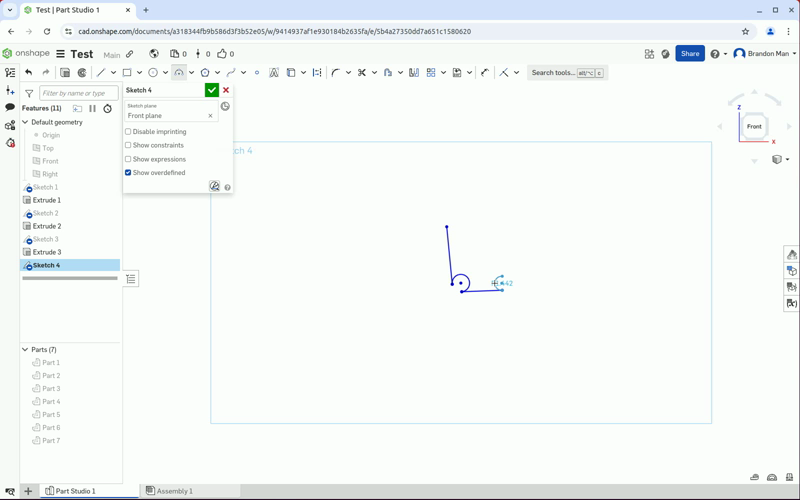
click(494, 282)
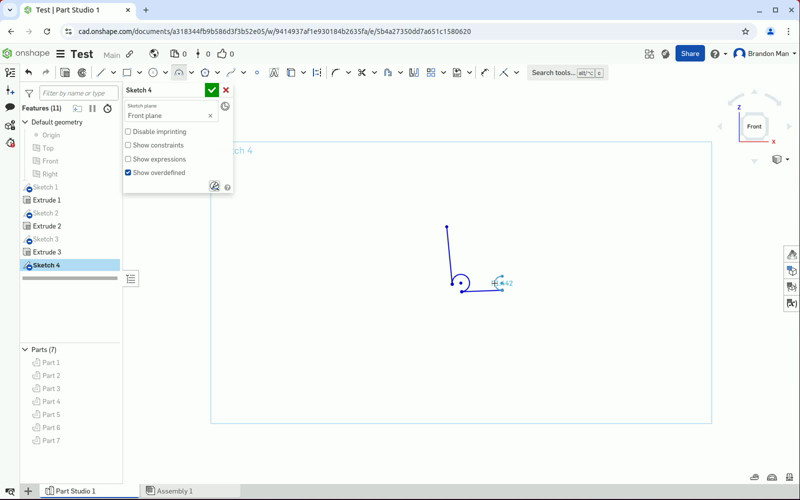
key_up(shift)
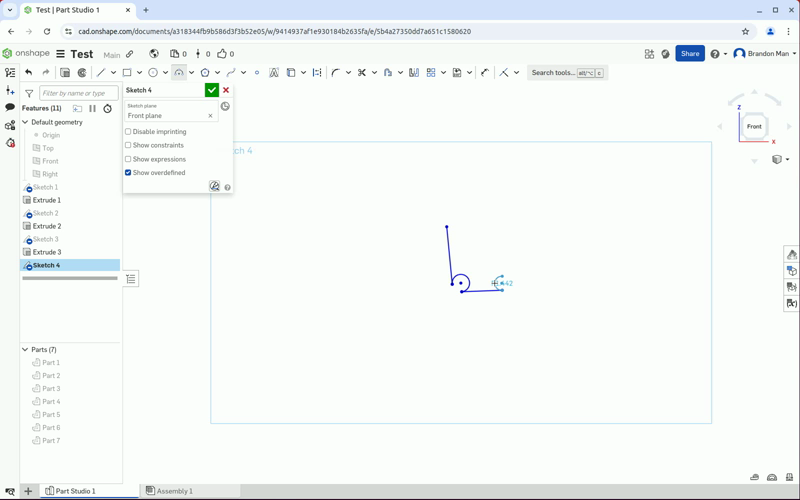
key(esc)
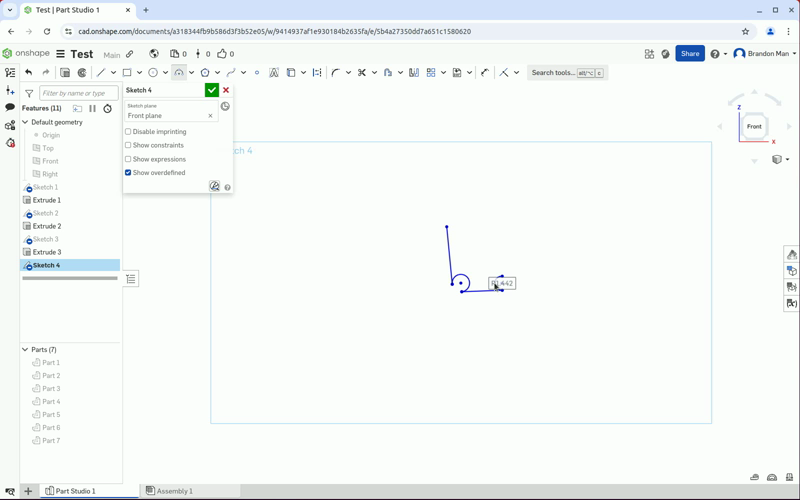
key(l)
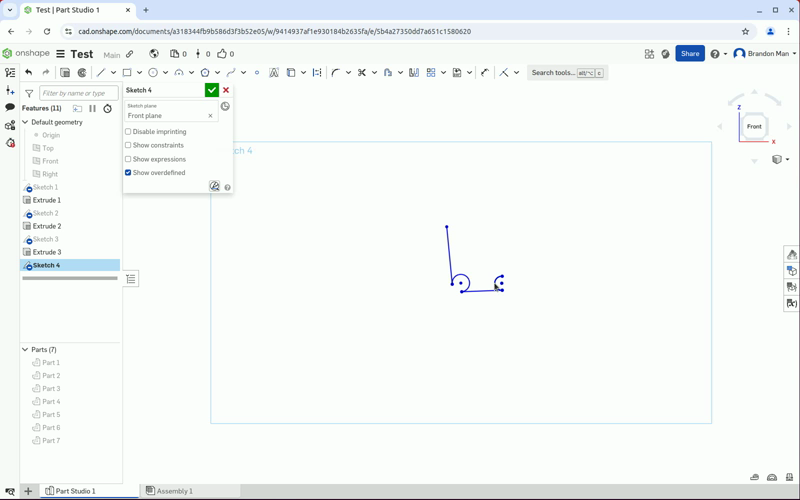
mouse_move(502, 276)
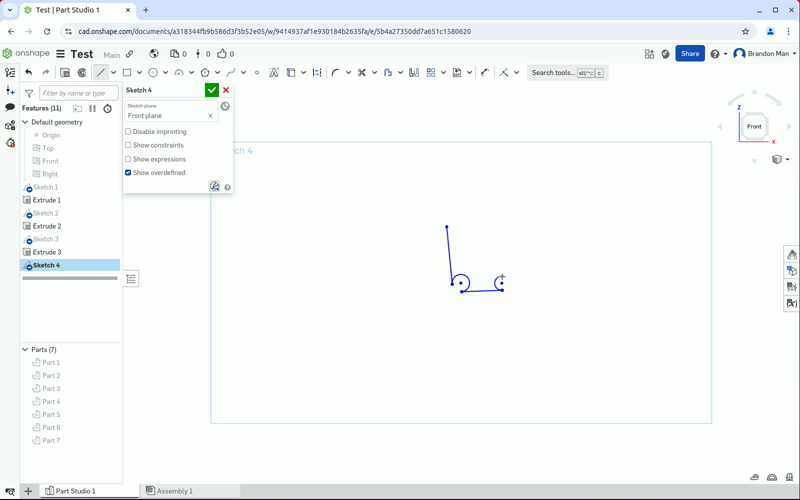
click(502, 276)
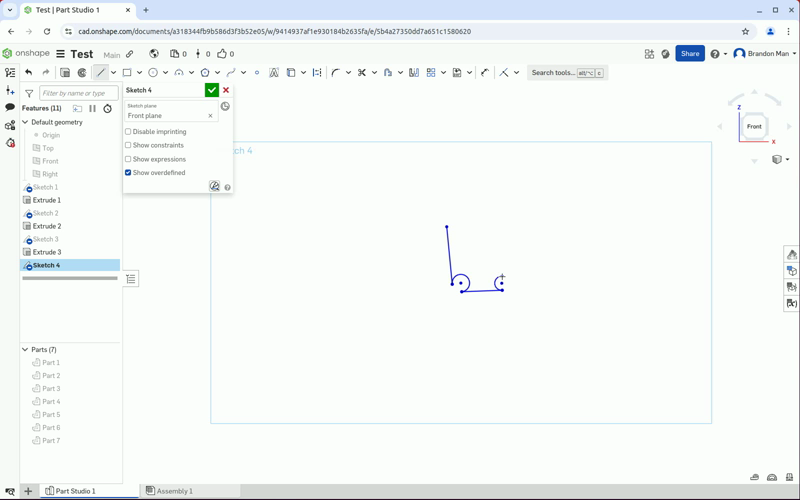
key_down(shift)
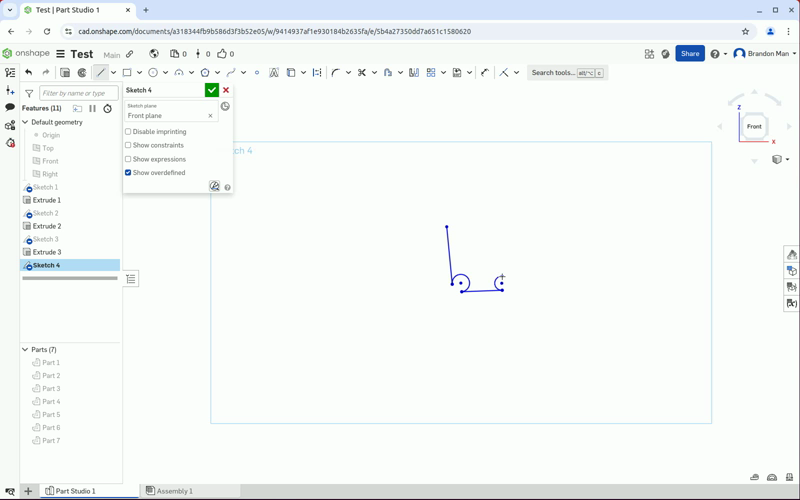
mouse_move(532, 276)
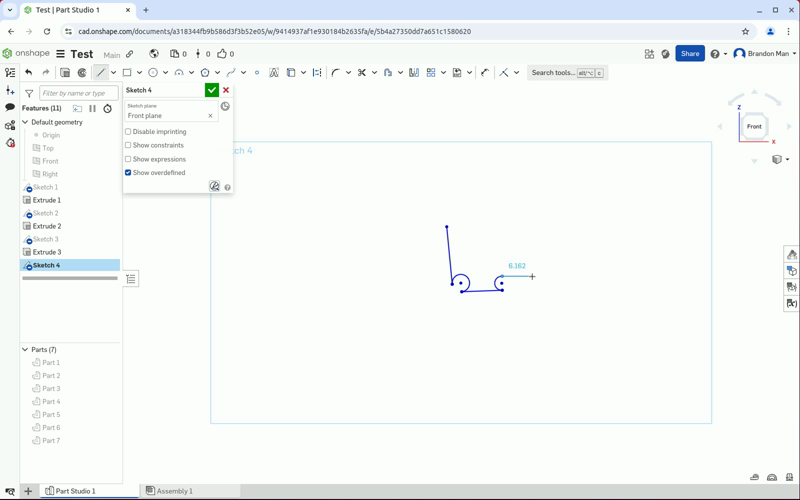
mouse_move(478, 275)
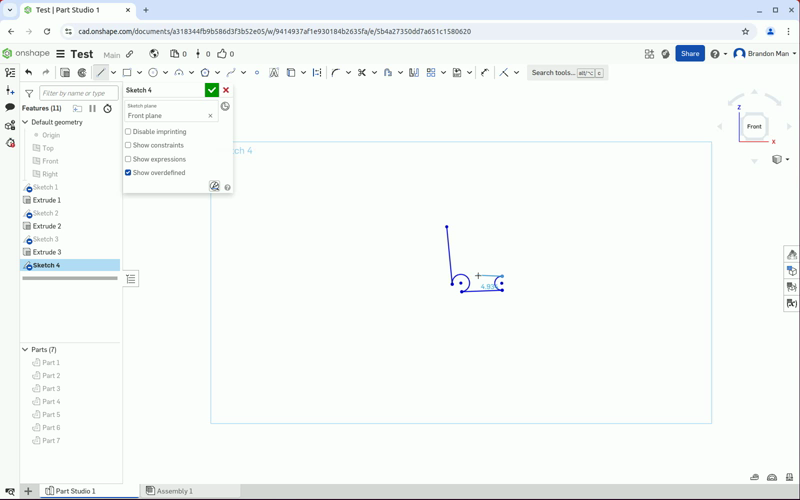
click(478, 275)
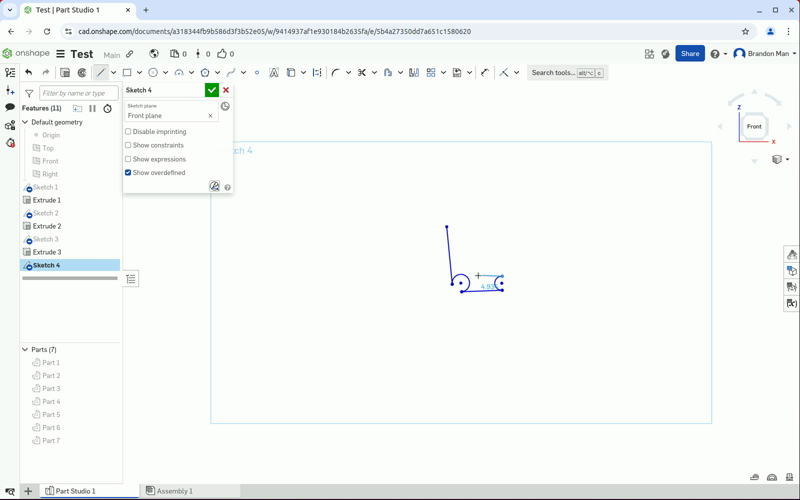
key_up(shift)
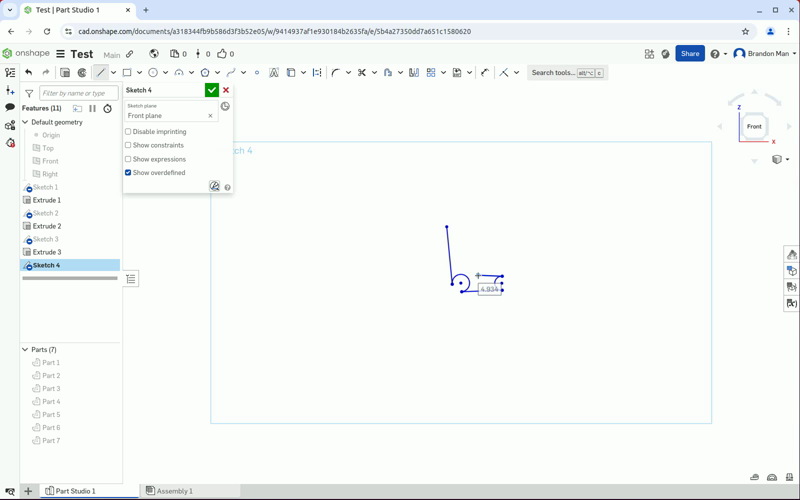
key(esc)
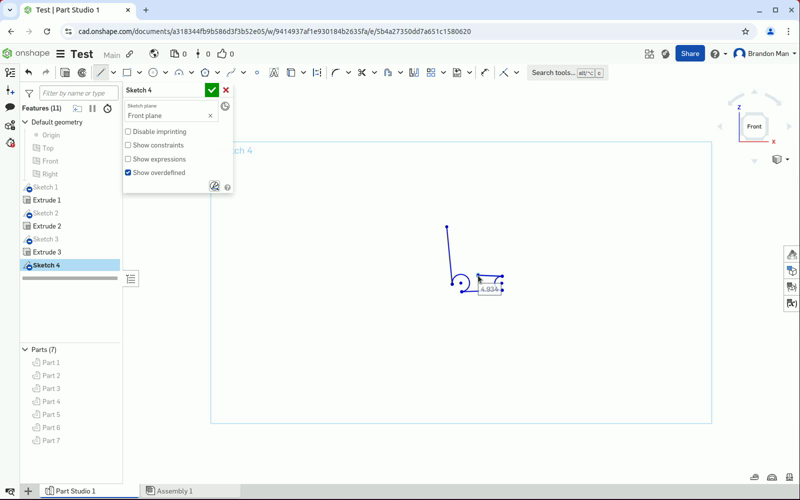
key(a)
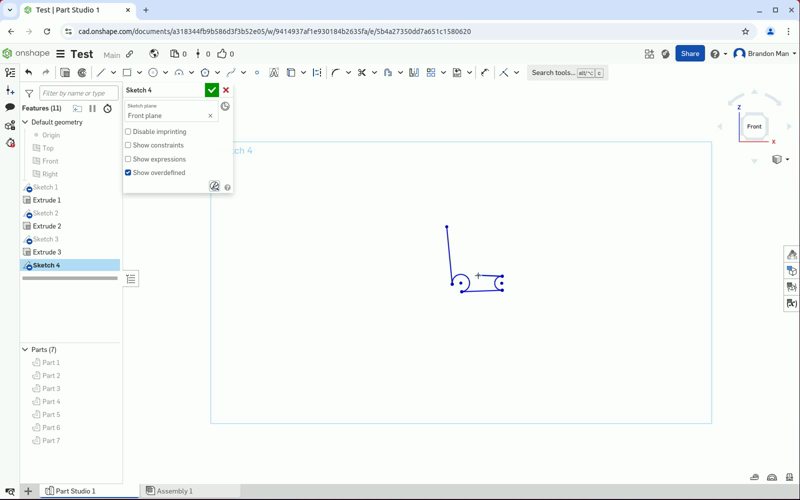
mouse_move(478, 275)
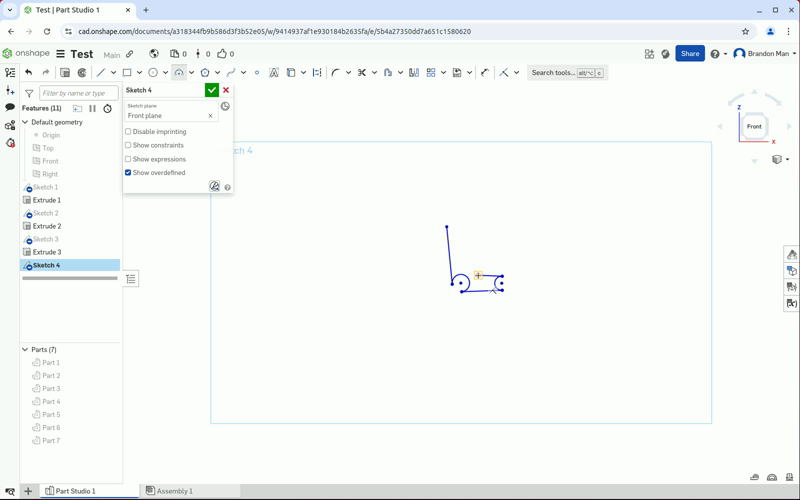
click(478, 275)
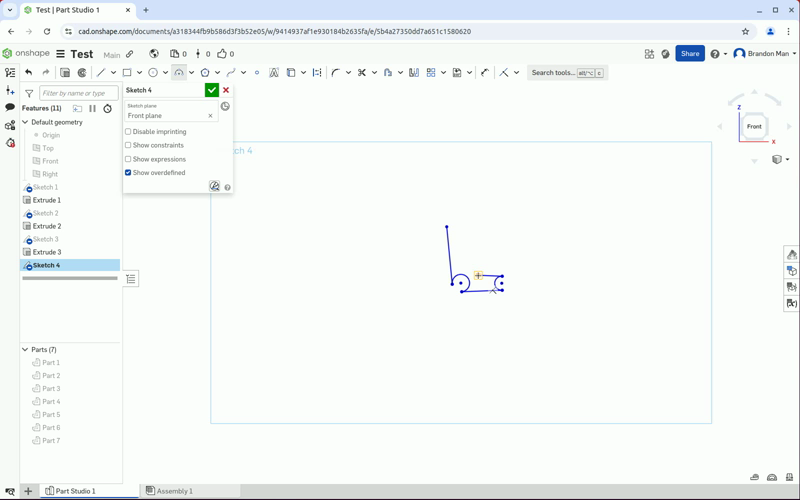
key_down(shift)
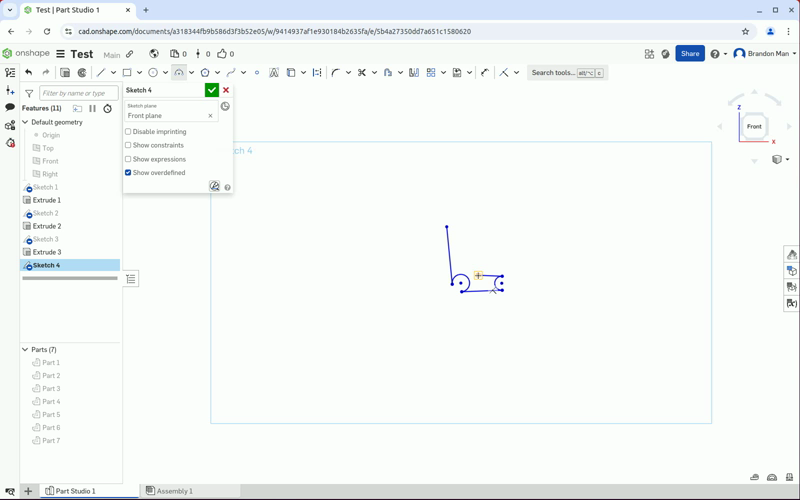
mouse_move(471, 267)
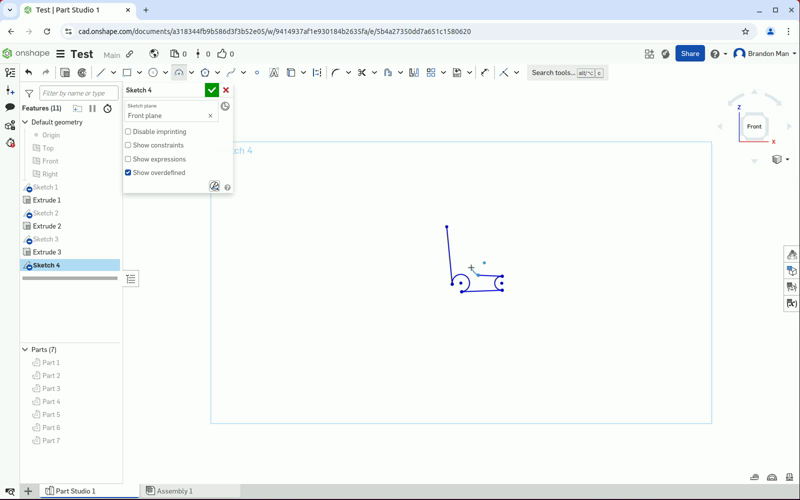
click(471, 267)
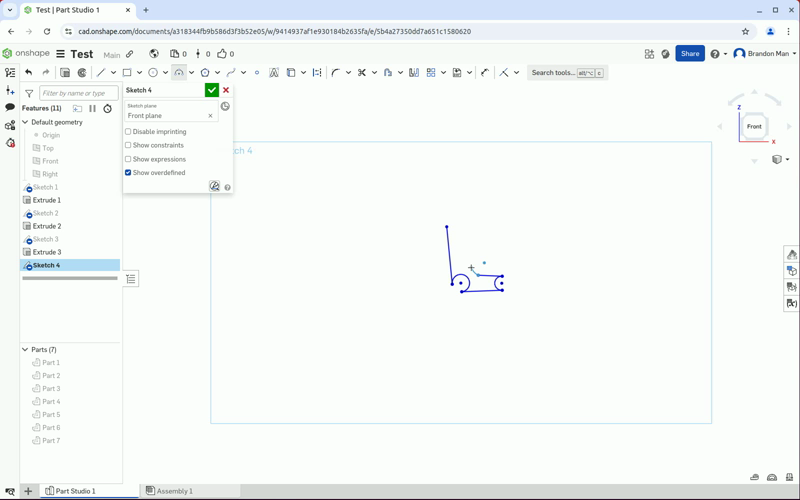
mouse_move(472, 272)
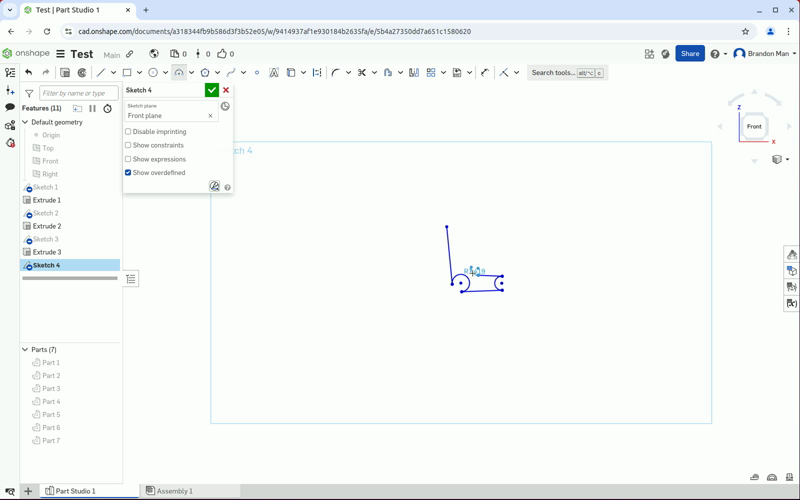
click(472, 272)
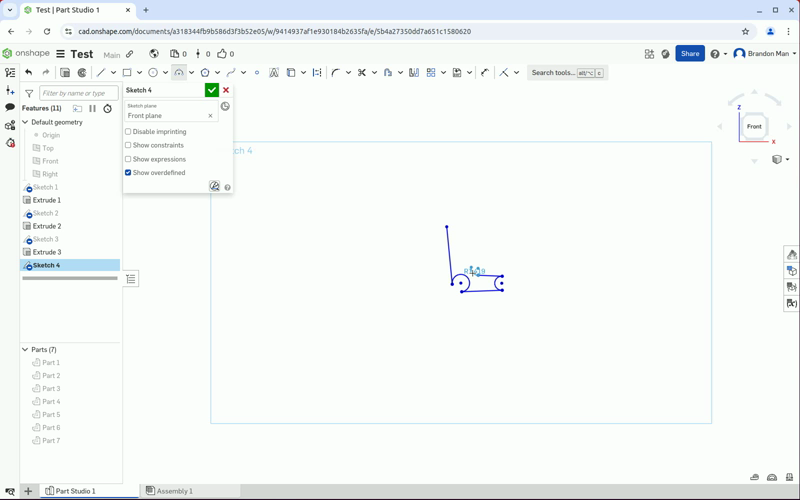
key_up(shift)
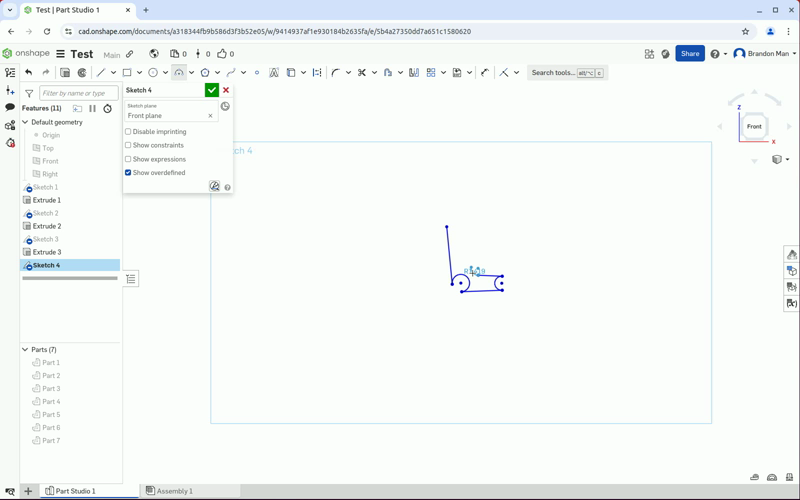
key(esc)
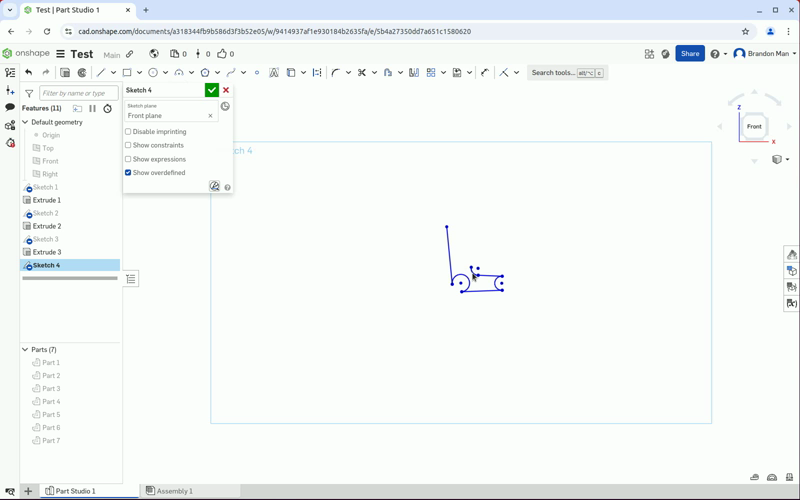
key(l)
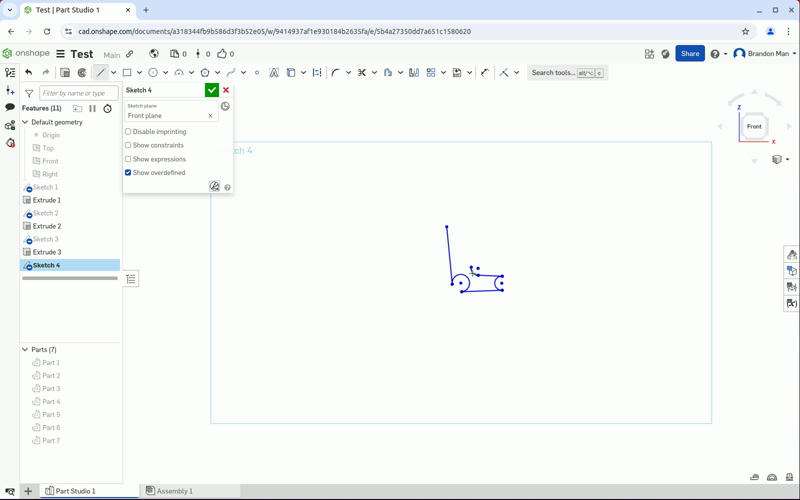
mouse_move(471, 267)
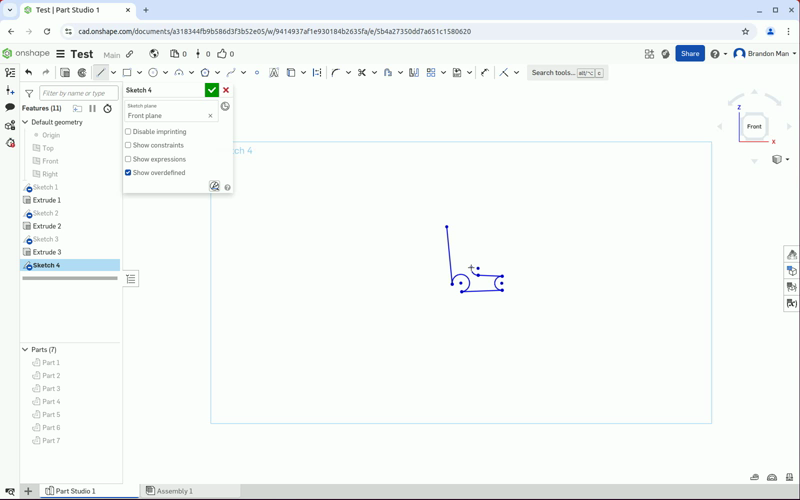
click(471, 267)
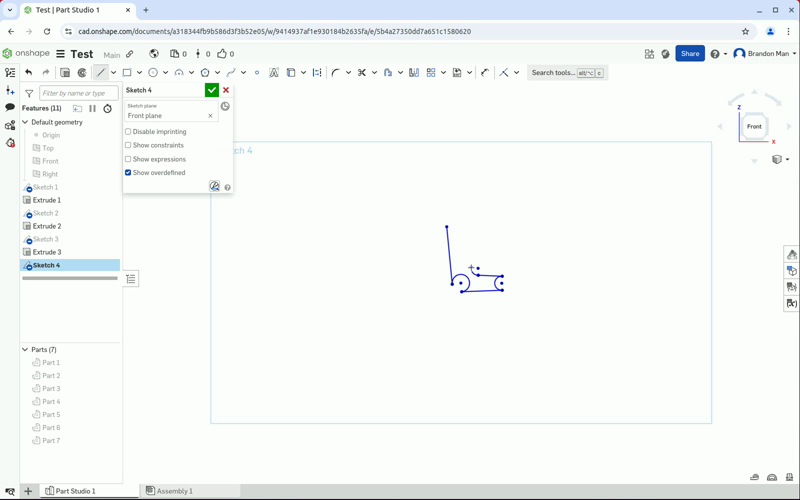
key_down(shift)
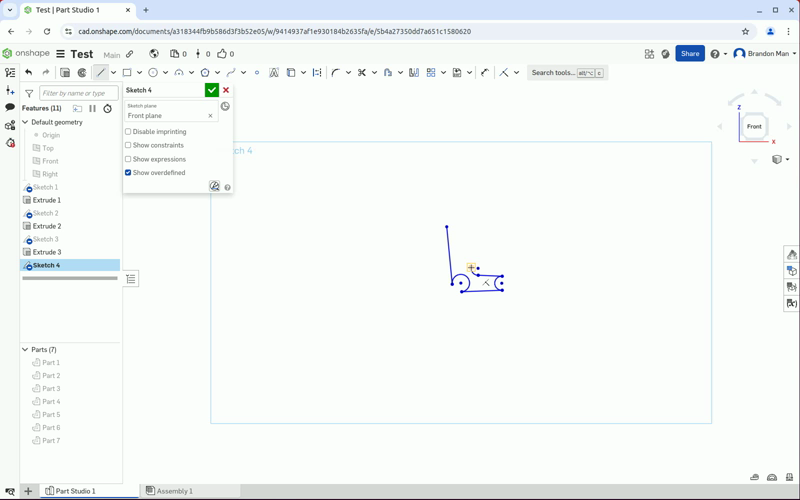
mouse_move(501, 267)
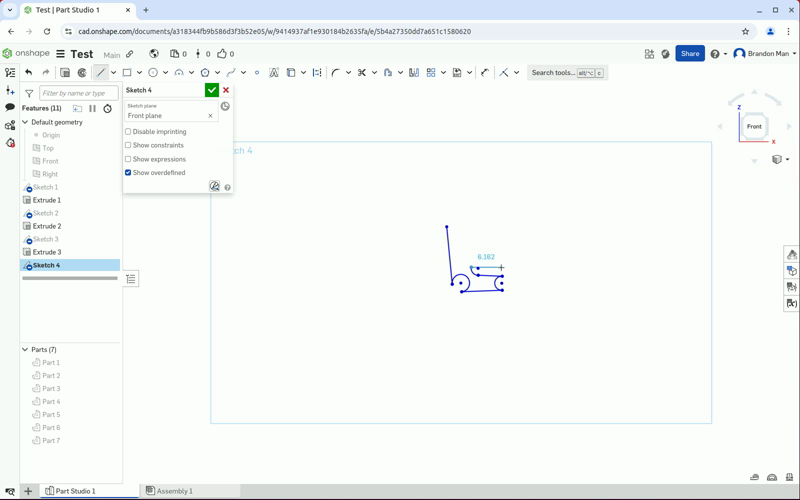
mouse_move(475, 228)
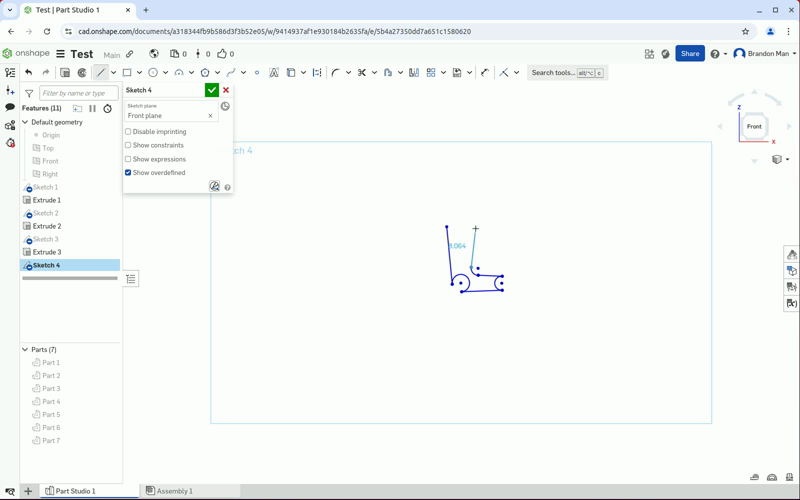
click(475, 228)
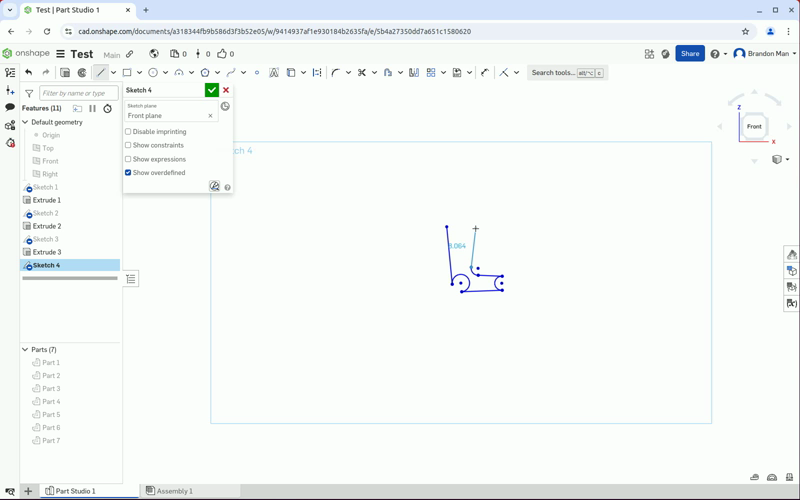
key_up(shift)
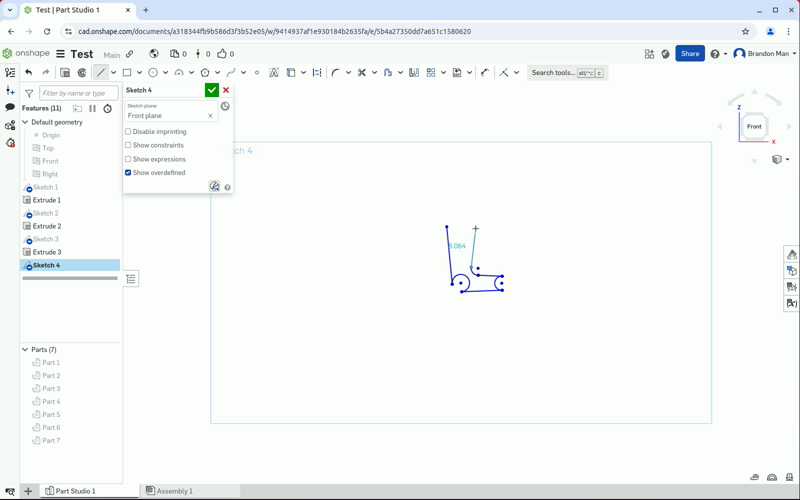
key(esc)
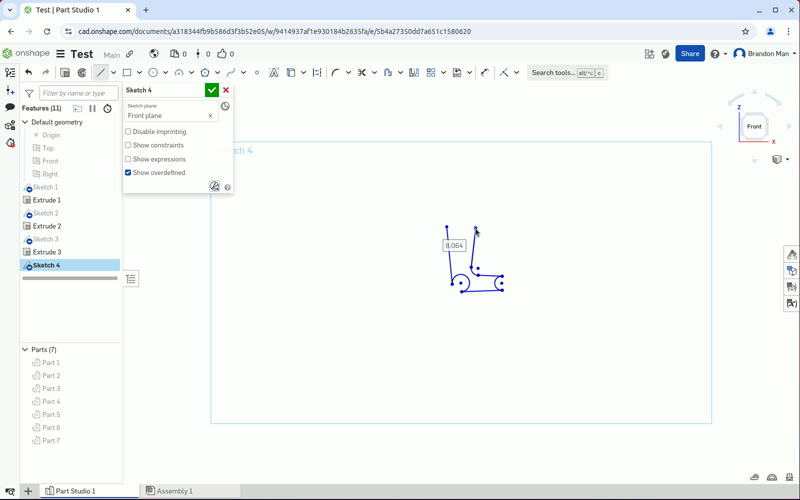
key(a)
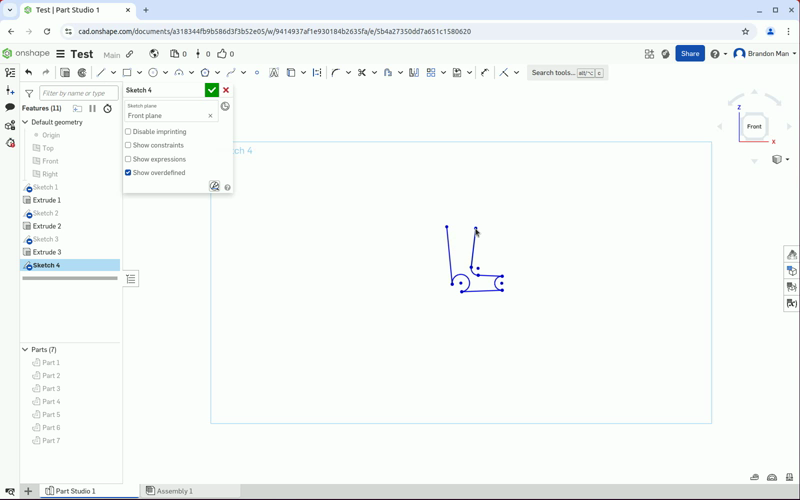
mouse_move(475, 228)
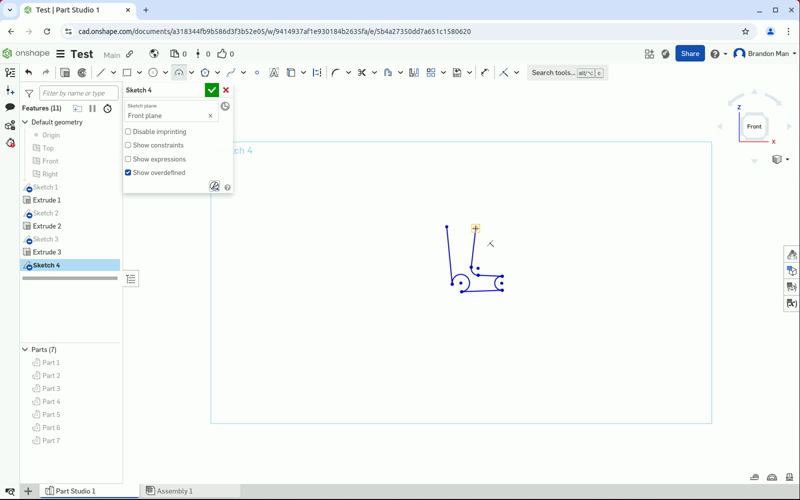
click(475, 228)
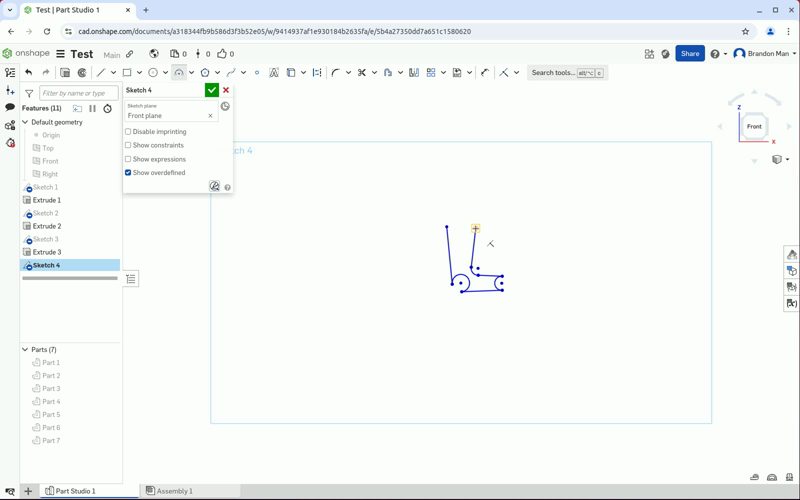
mouse_move(446, 226)
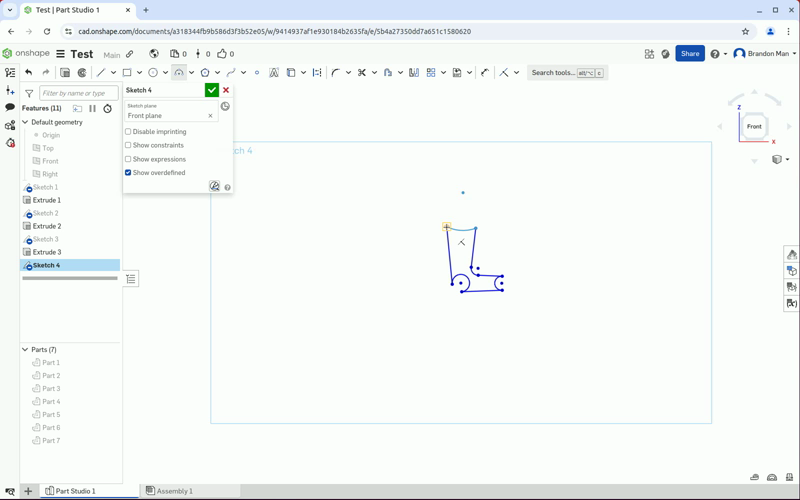
click(446, 226)
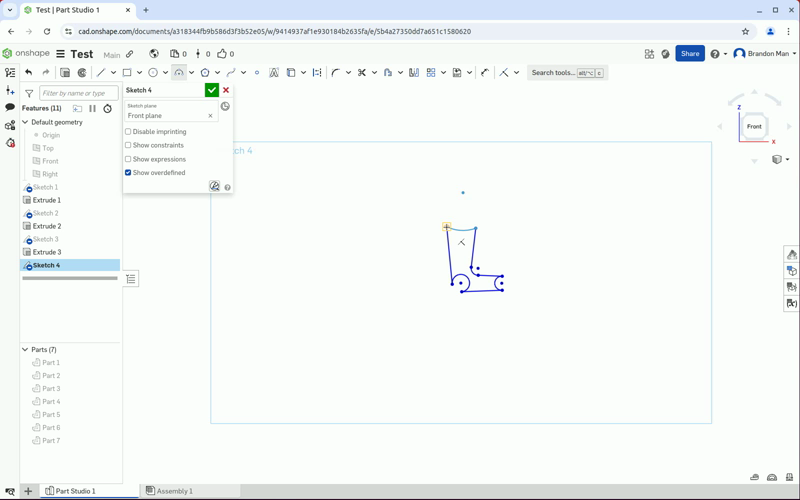
key_down(shift)
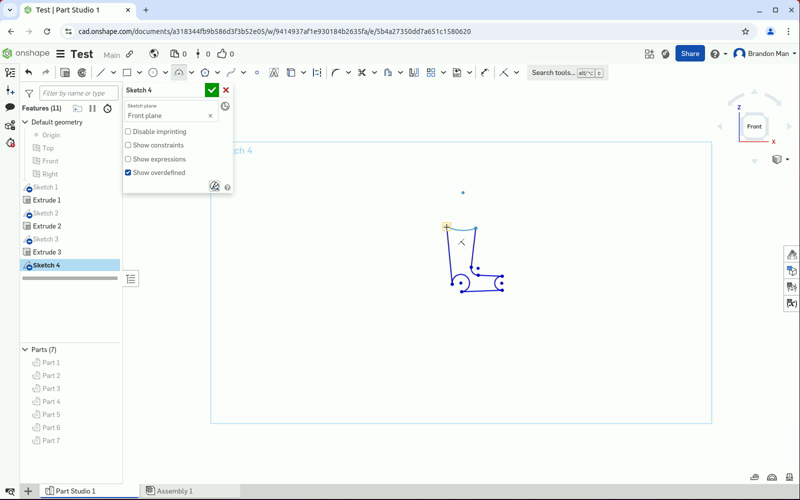
mouse_move(460, 240)
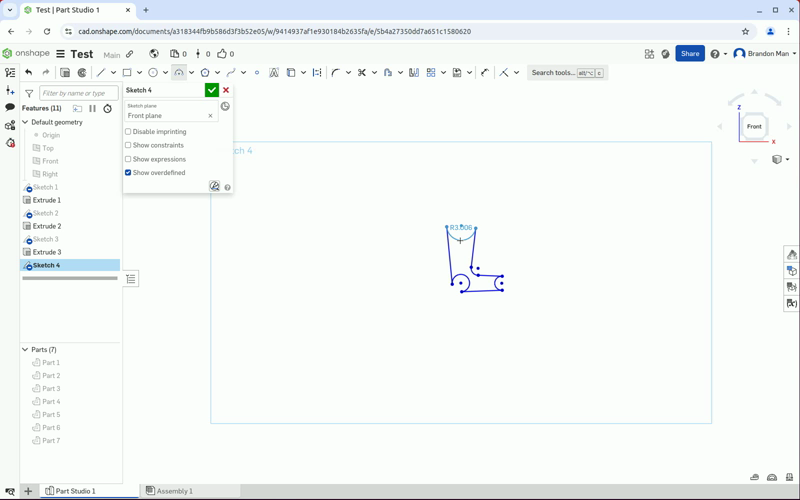
click(460, 240)
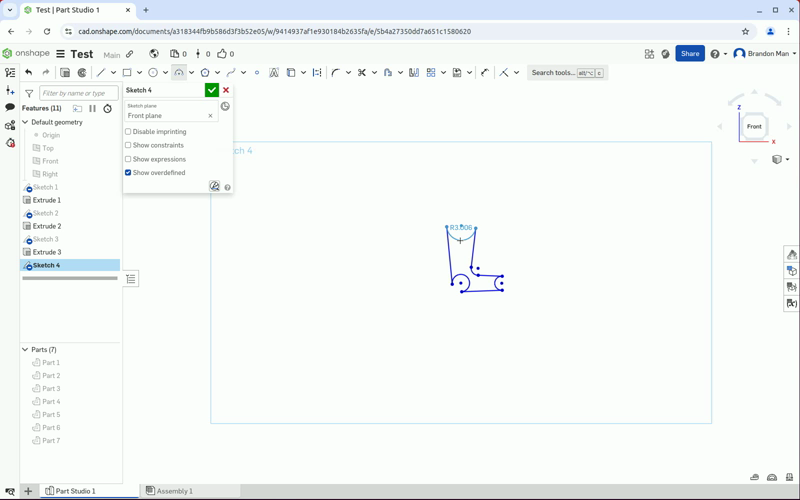
key_up(shift)
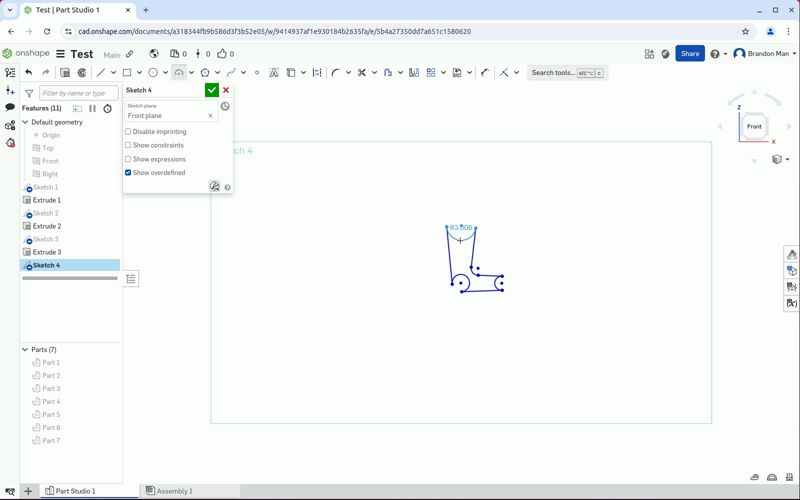
key(esc)
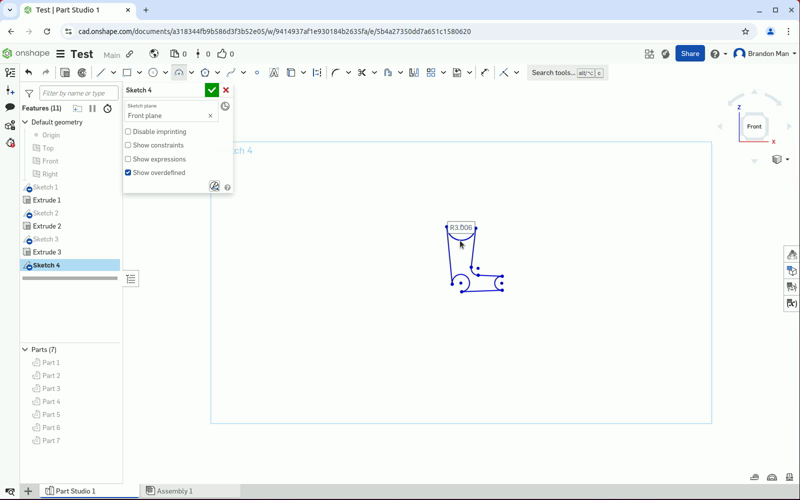
mouse_move(492, 278)
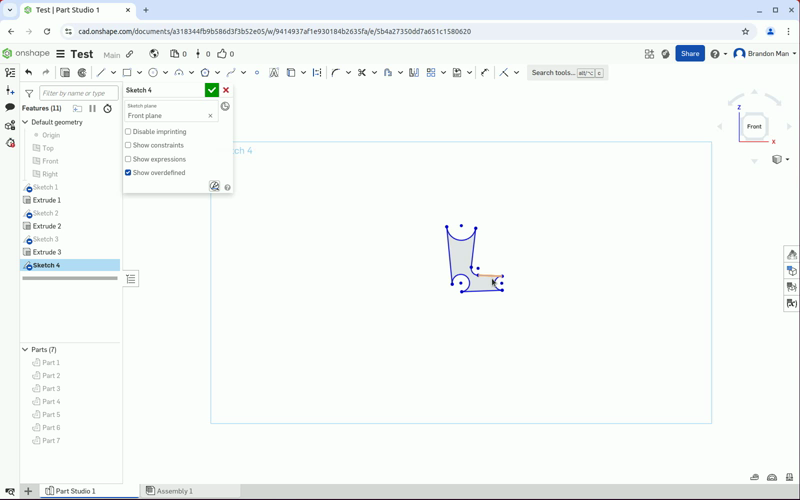
scroll(6)
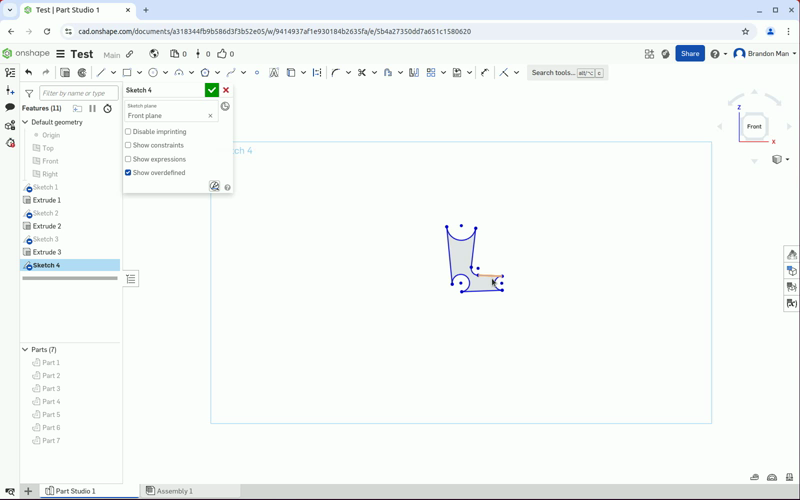
scroll(6)
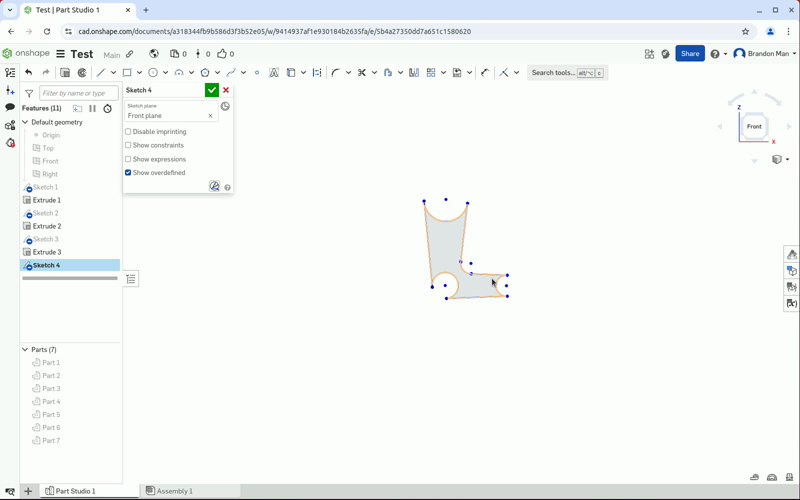
scroll(6)
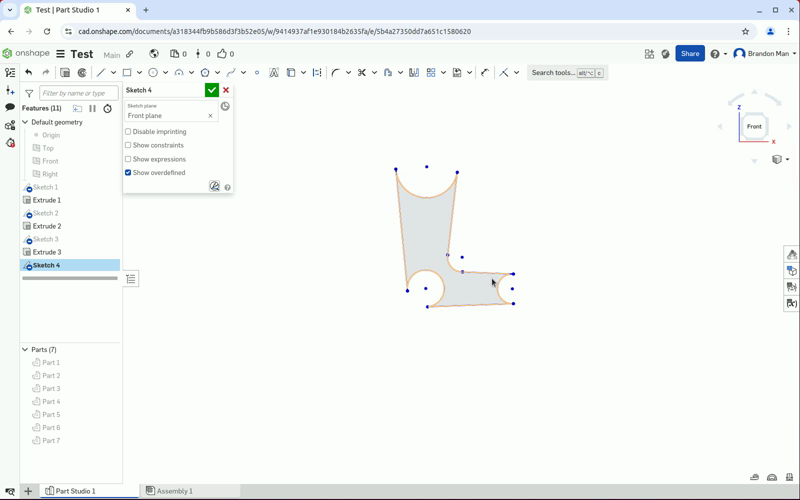
scroll(6)
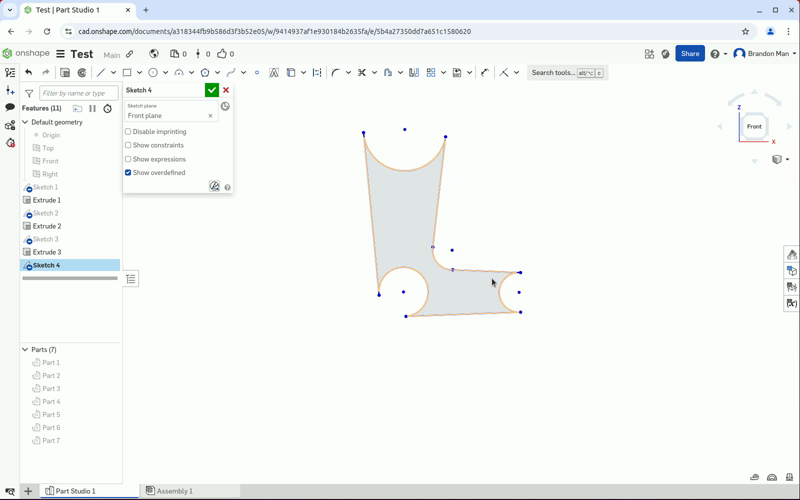
scroll(6)
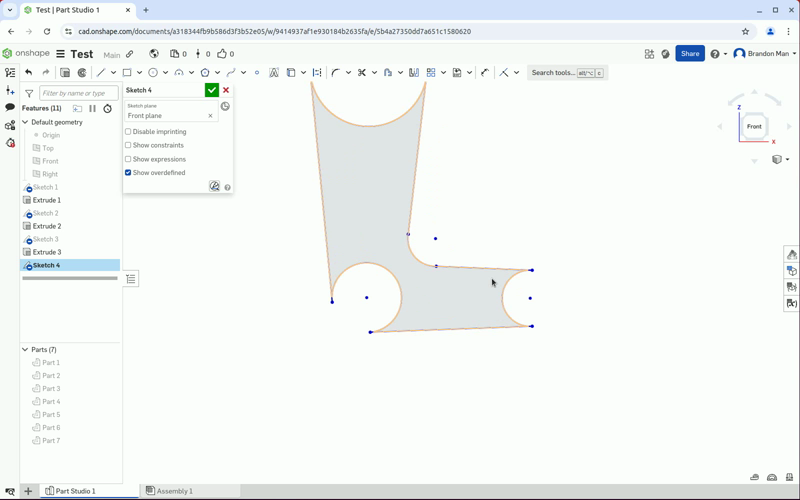
scroll(6)
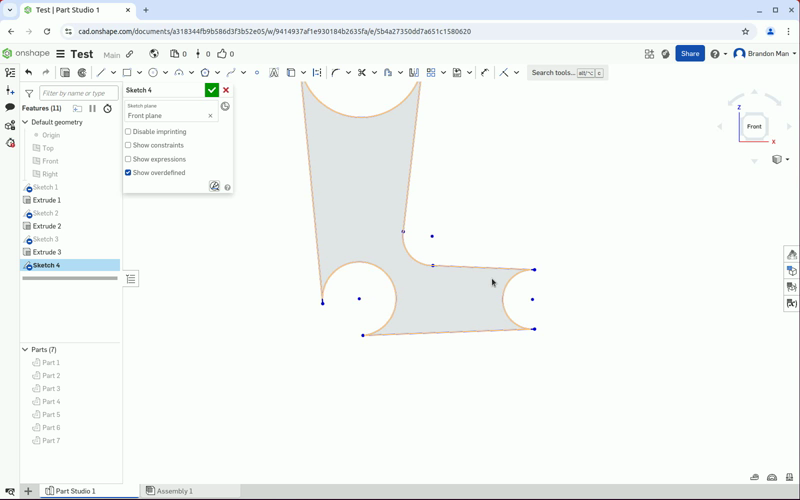
scroll(6)
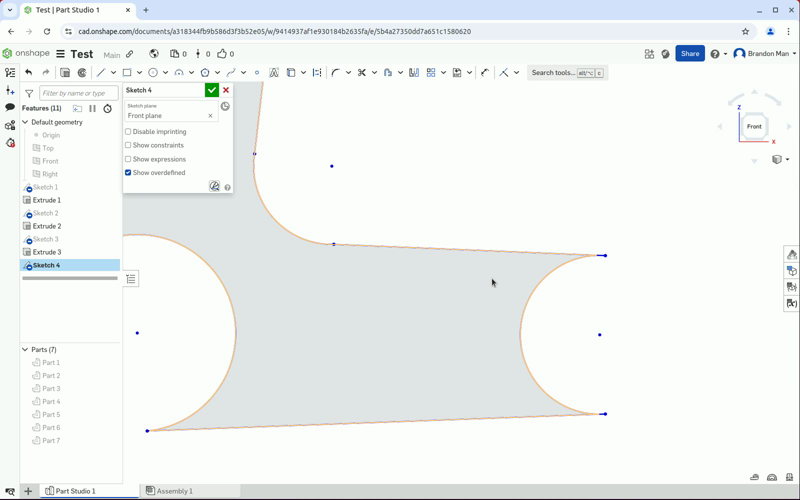
click(492, 278)
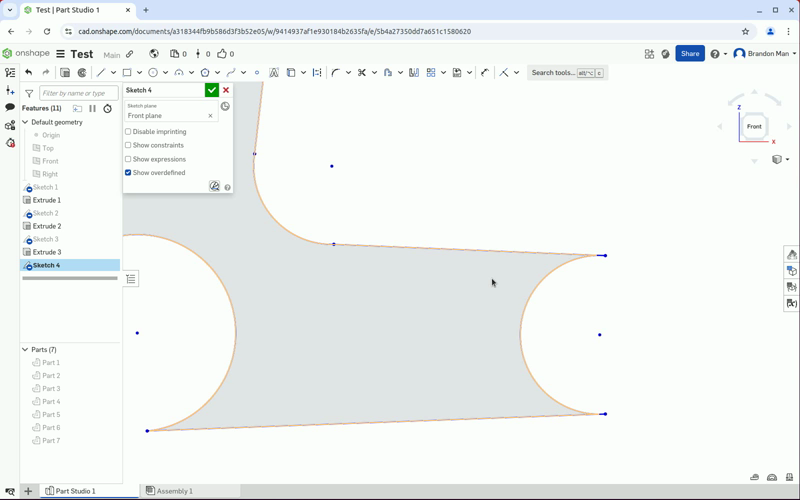
scroll(-6)
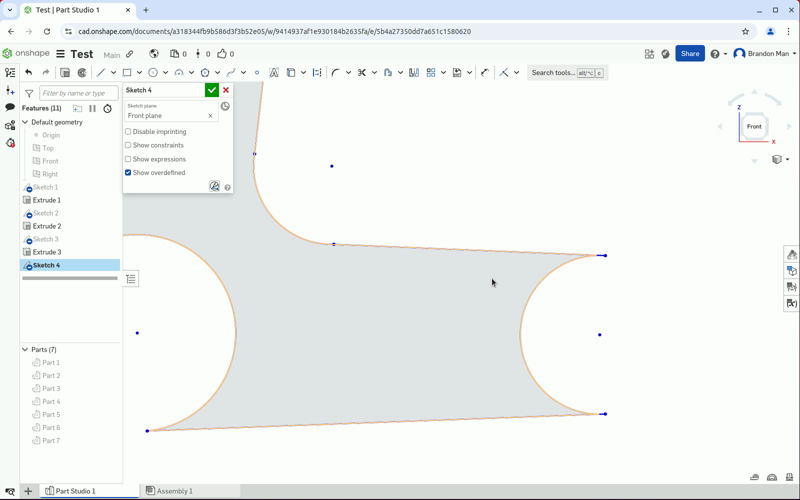
scroll(-6)
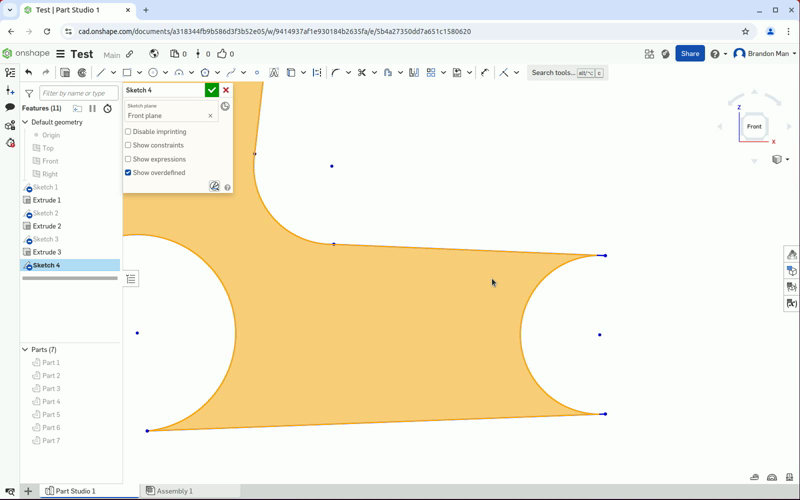
scroll(-6)
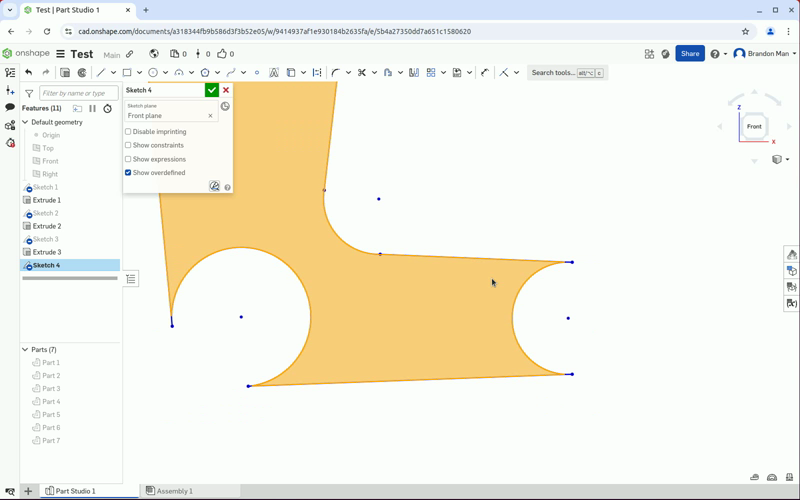
scroll(-6)
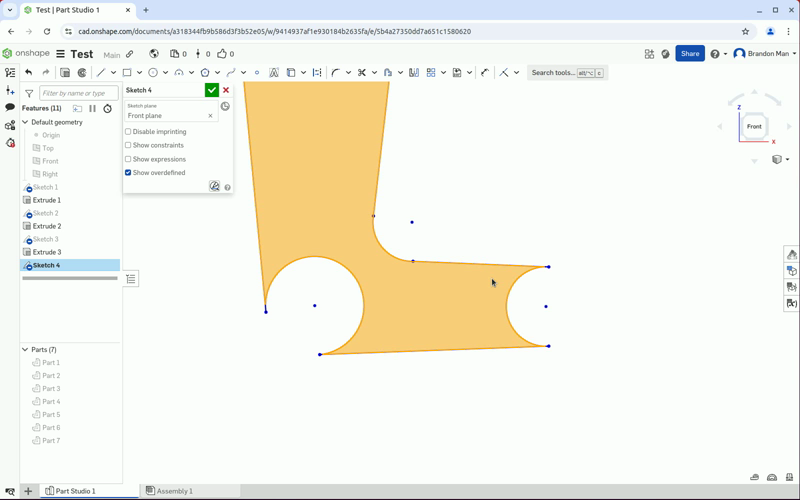
scroll(-6)
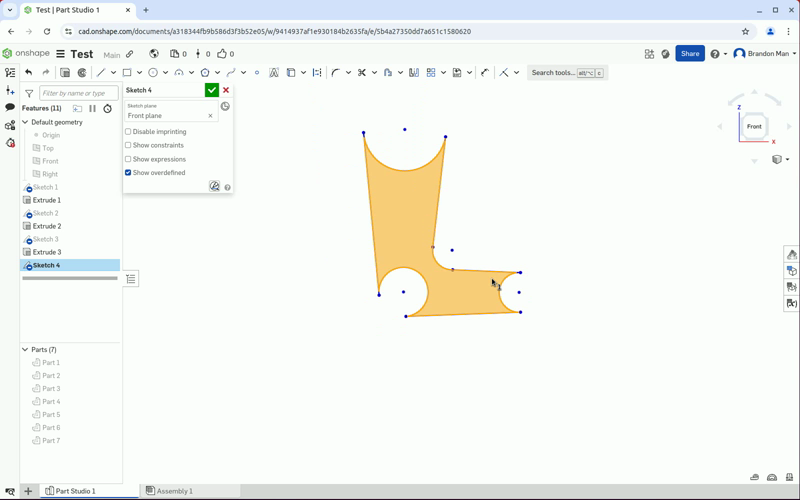
scroll(-6)
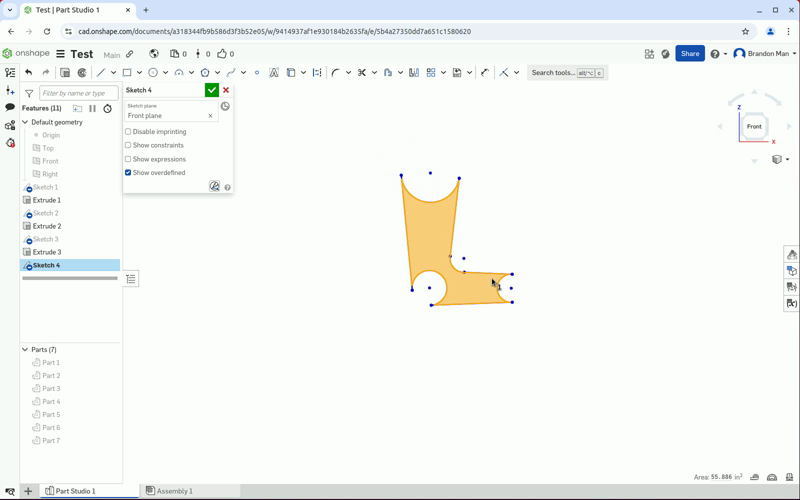
scroll(-6)
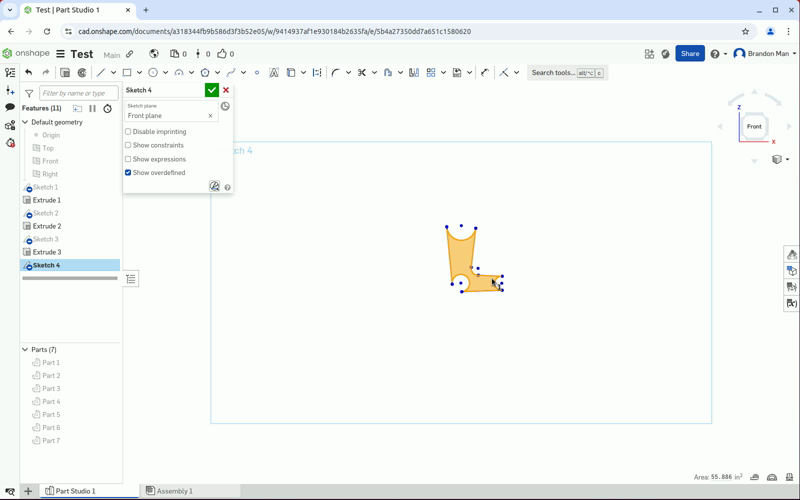
mouse_move(73, 352)
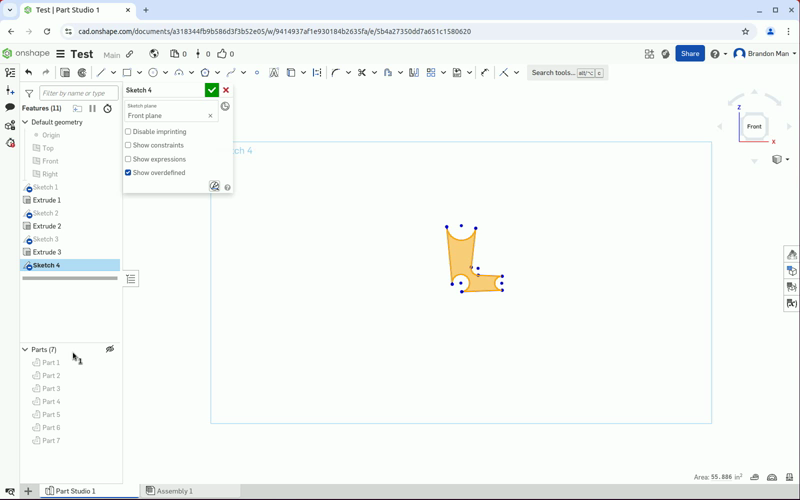
key(shift+y)
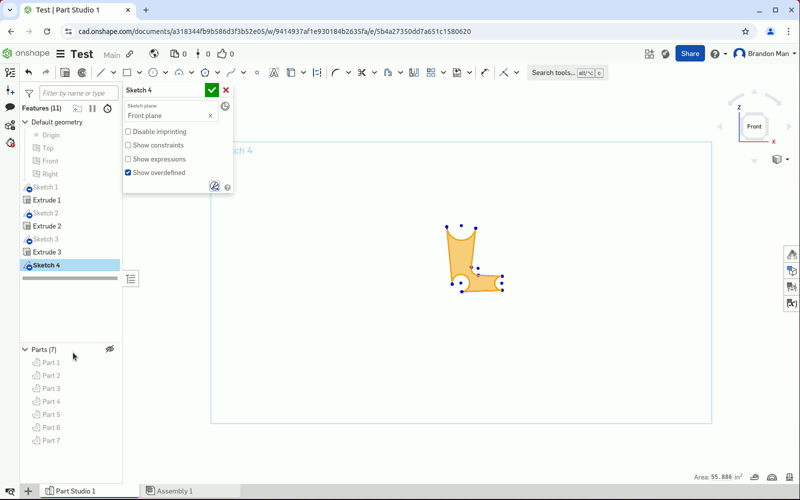
key(shift+e)
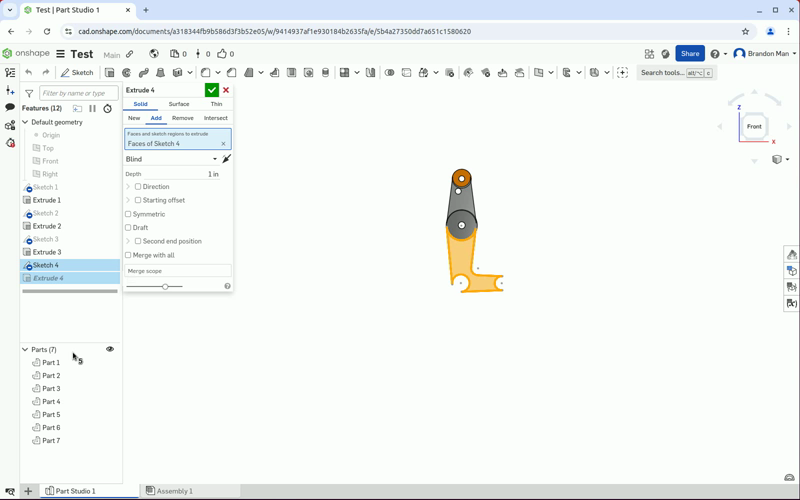
mouse_move(143, 106)
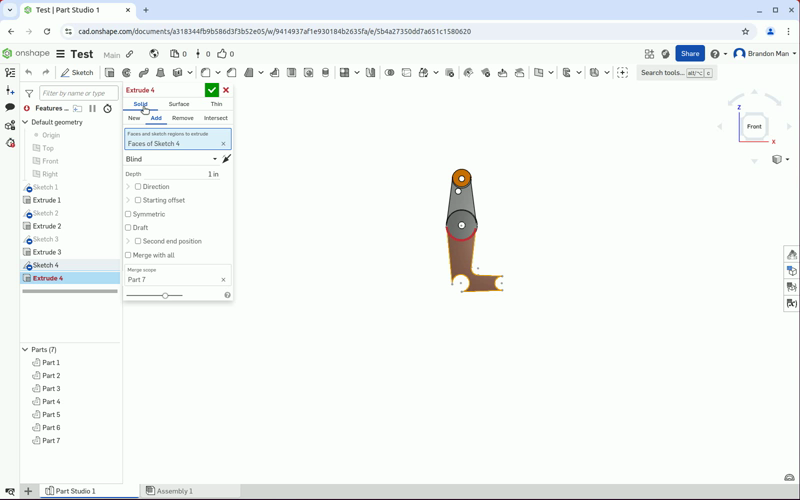
click(143, 106)
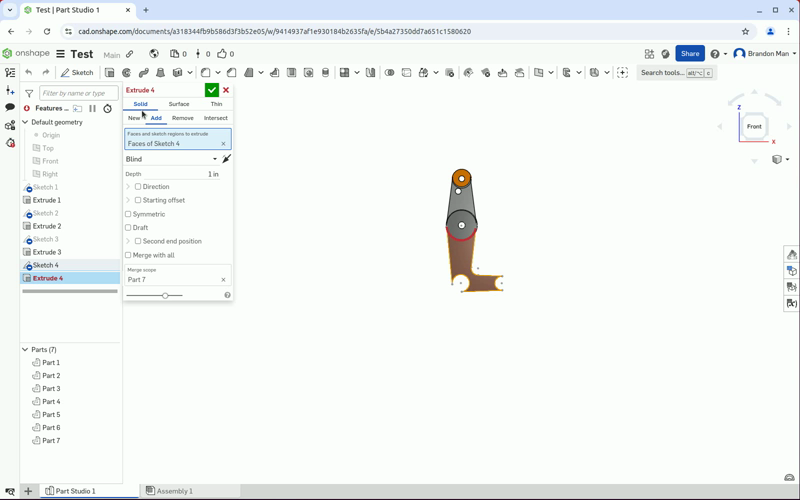
mouse_move(137, 120)
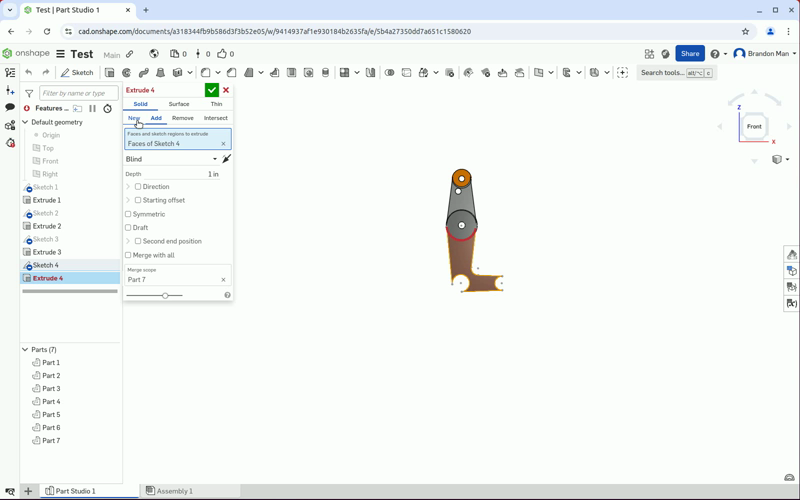
click(137, 120)
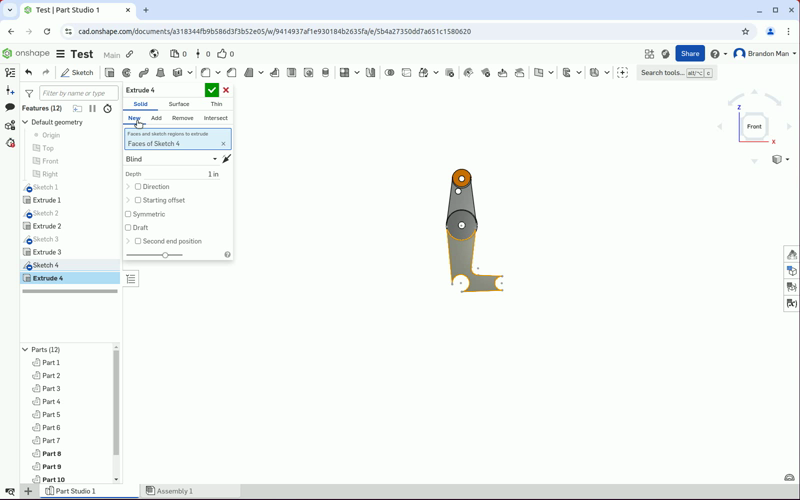
key(tab, 4)
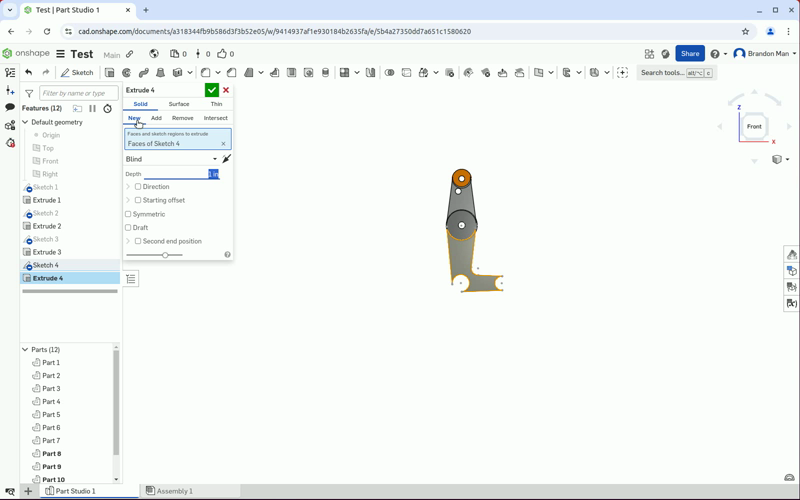
text(0.481)
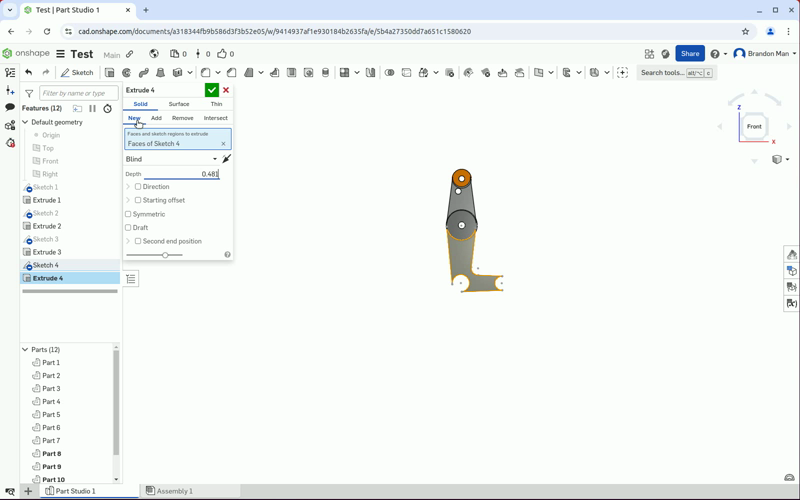
key(enter)
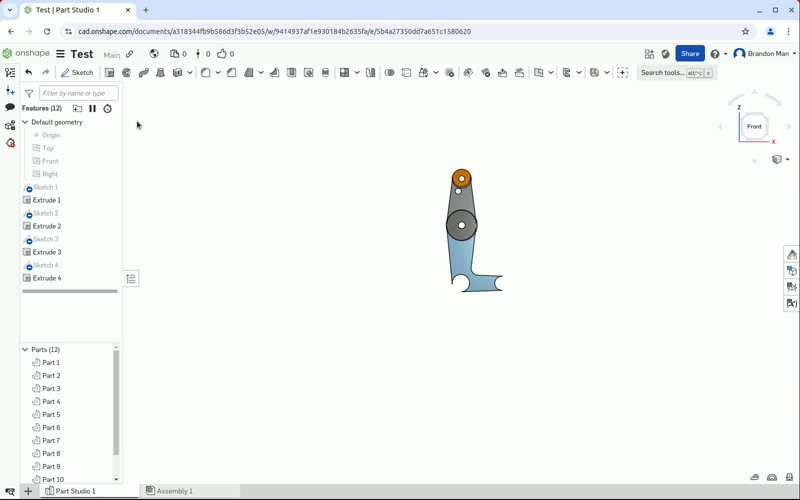
key(shift+h)
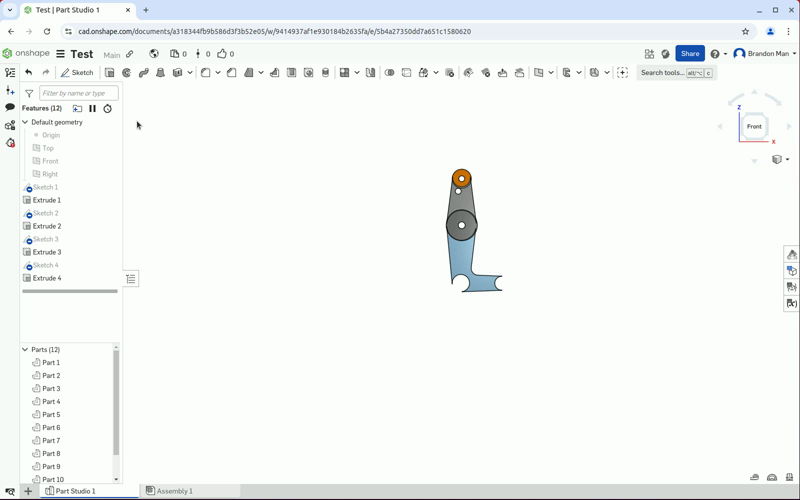
key(shift+h)
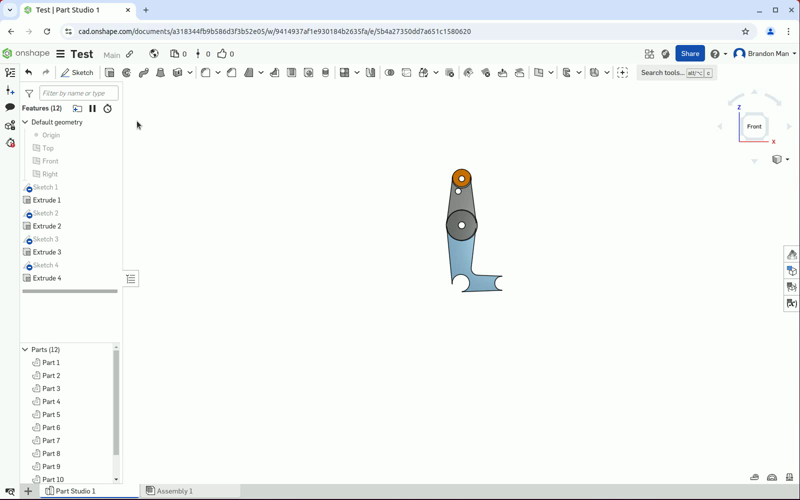
mouse_move(73, 189)
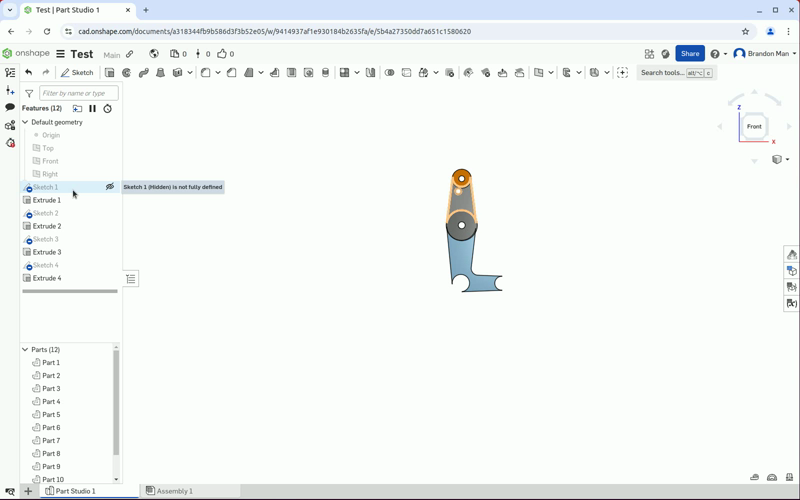
click(73, 189)
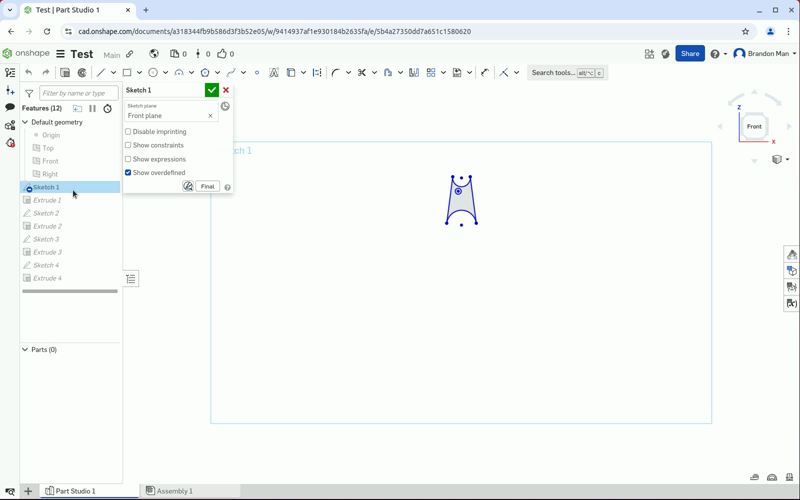
mouse_move(229, 92)
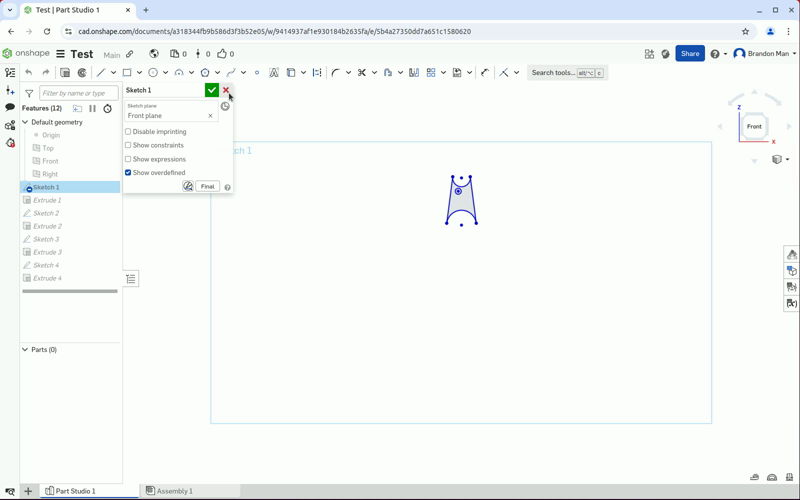
click(229, 92)
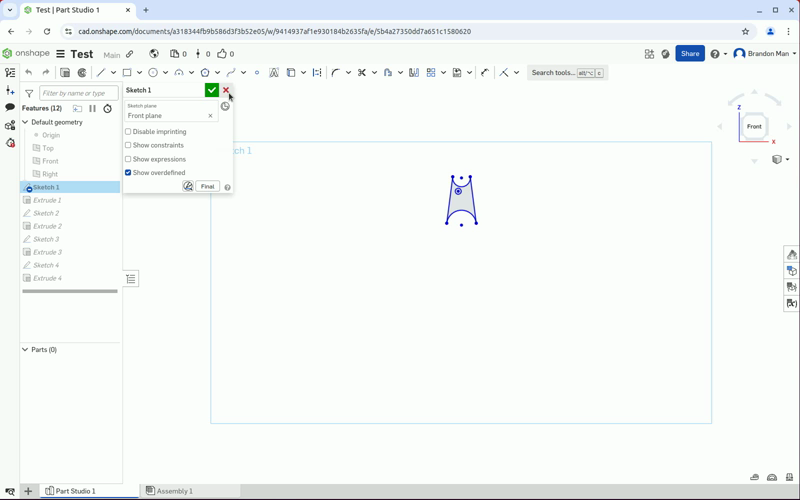
key(shift+s)
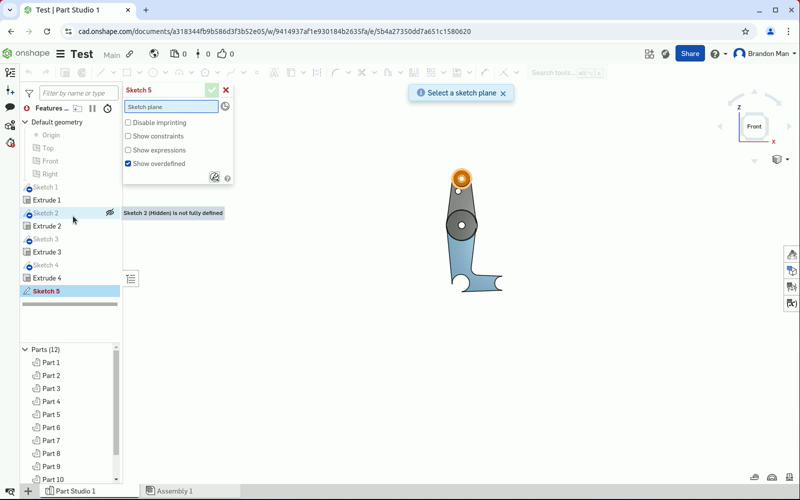
scroll(3)
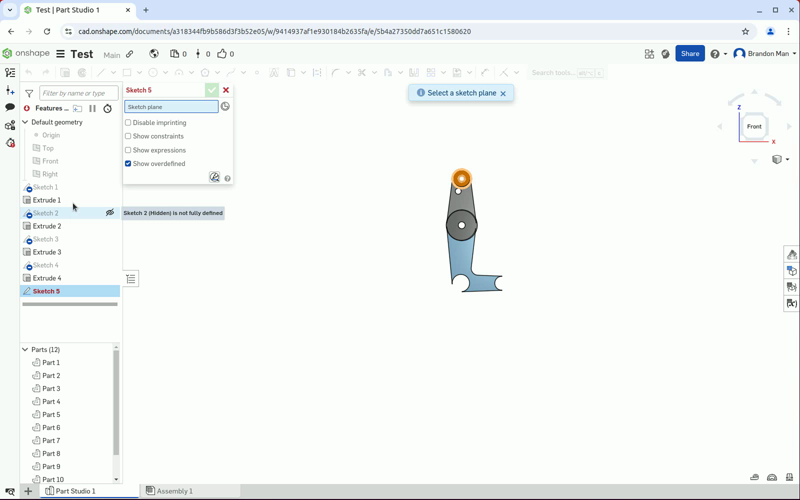
mouse_move(73, 163)
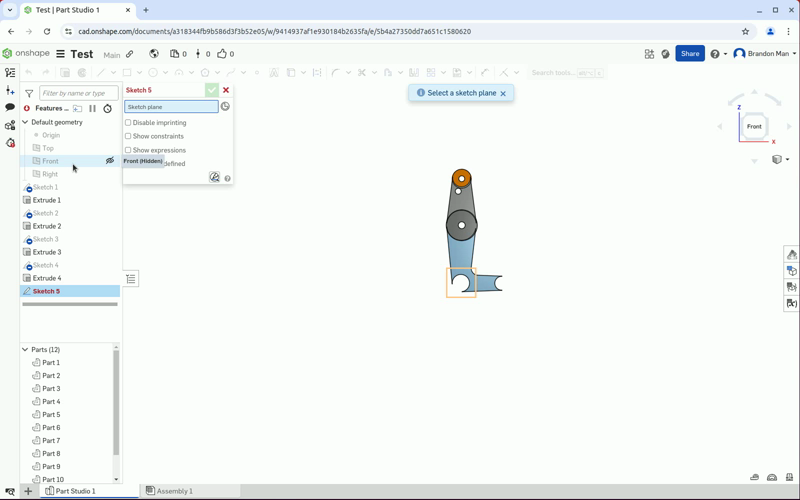
click(73, 163)
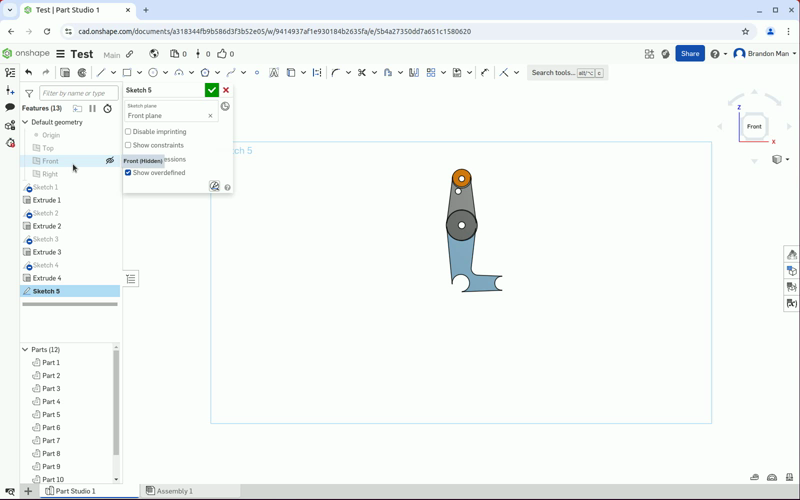
mouse_move(69, 352)
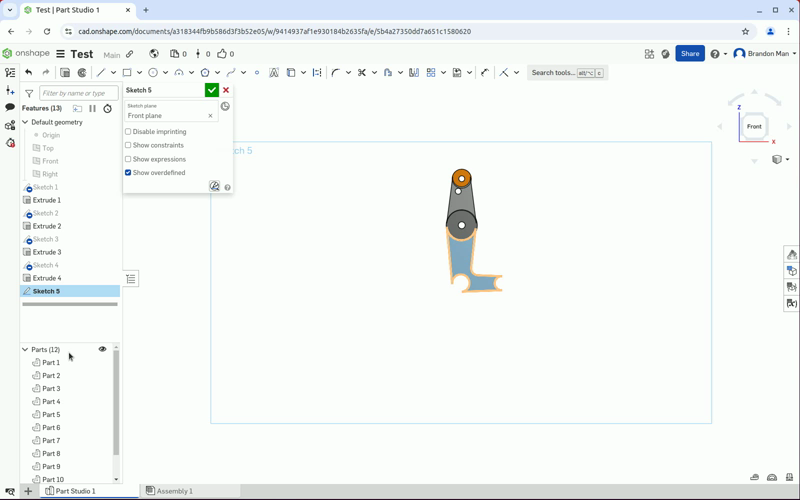
key(y)
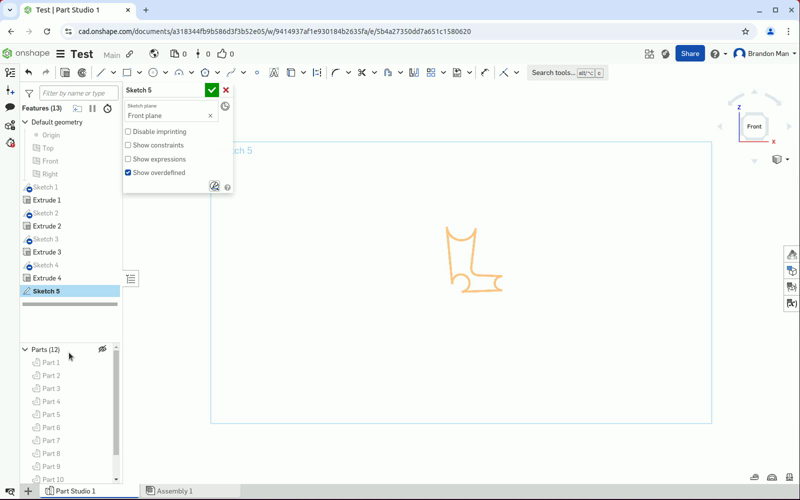
key(l)
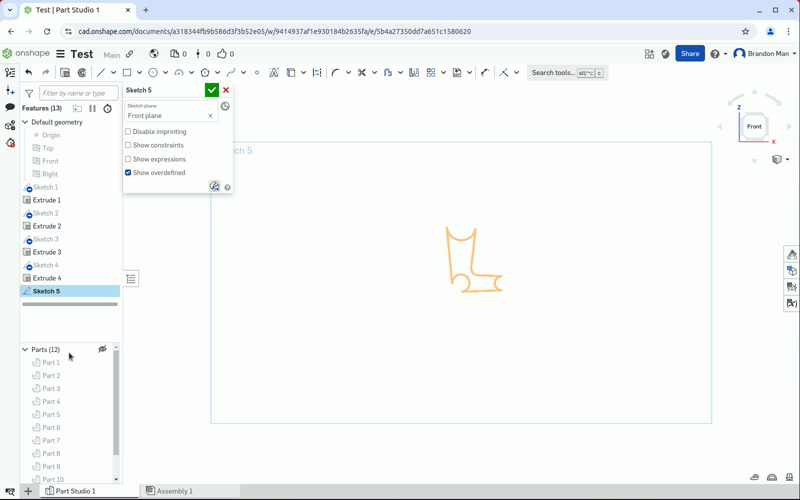
key_down(shift)
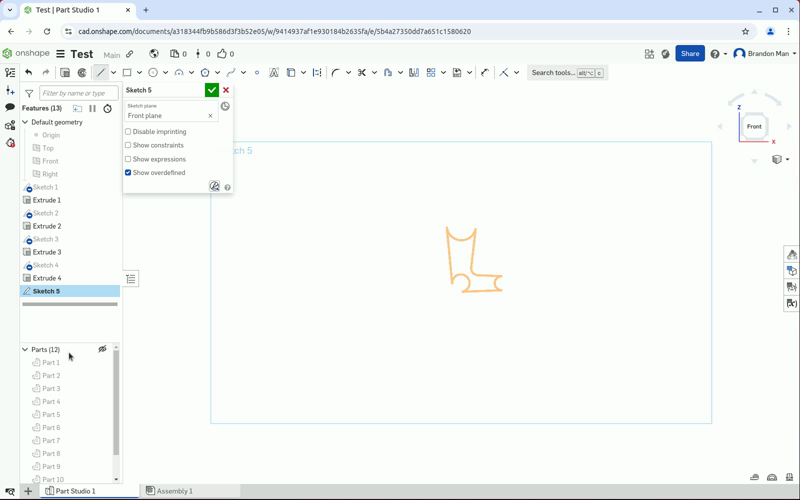
mouse_move(460, 291)
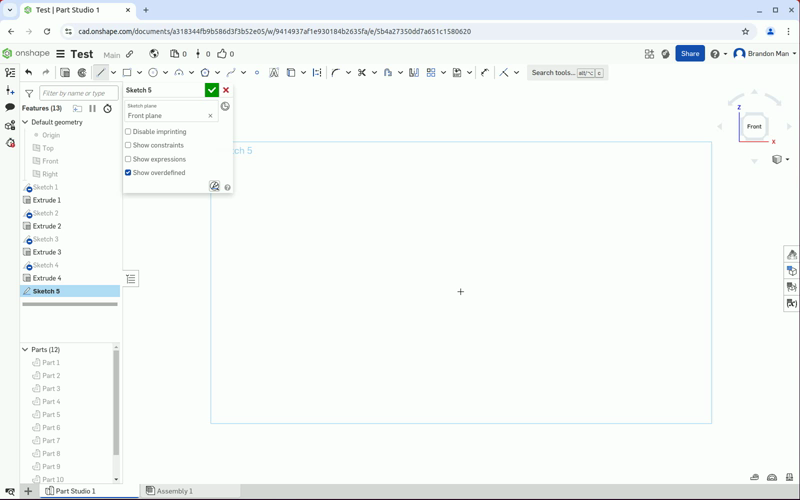
click(460, 291)
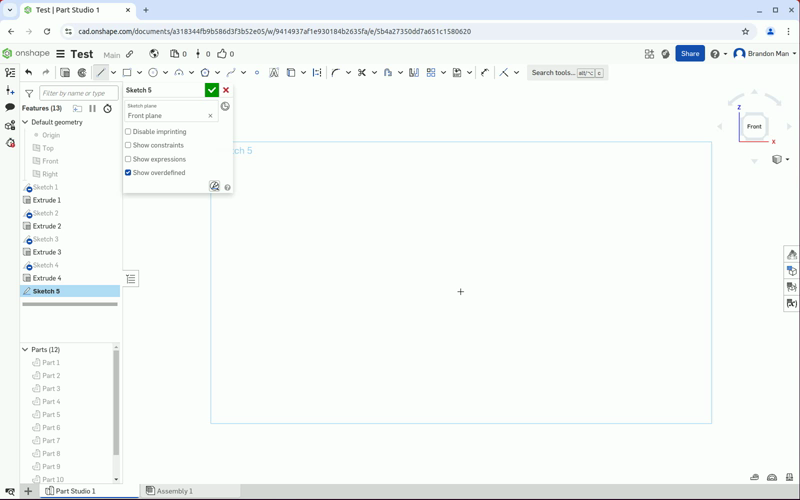
key_up(shift)
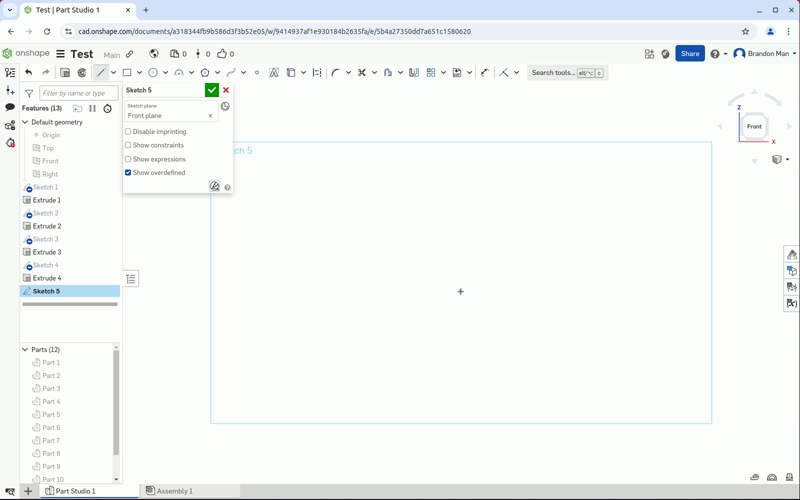
key_down(shift)
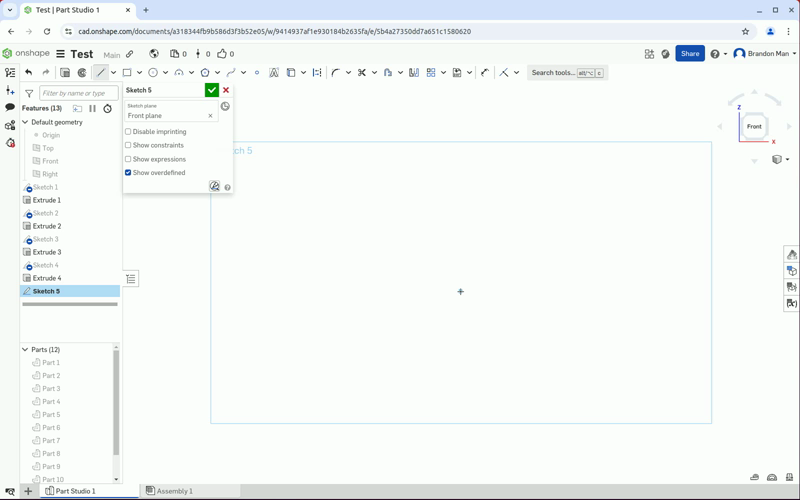
mouse_move(490, 291)
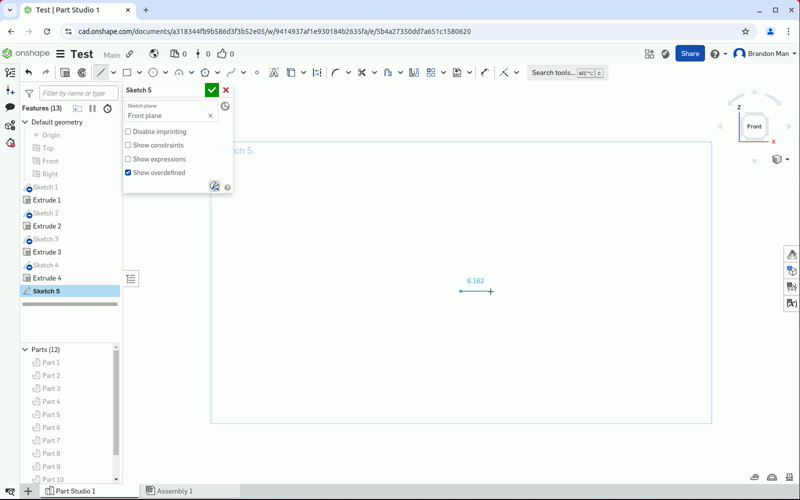
mouse_move(461, 291)
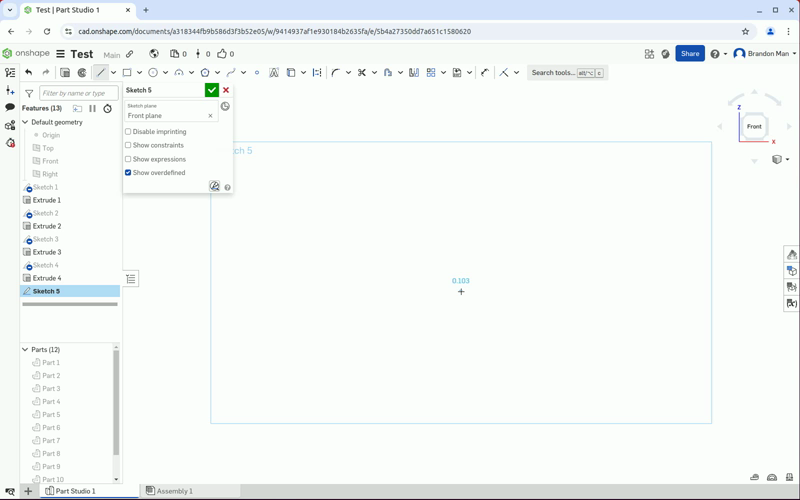
scroll(6)
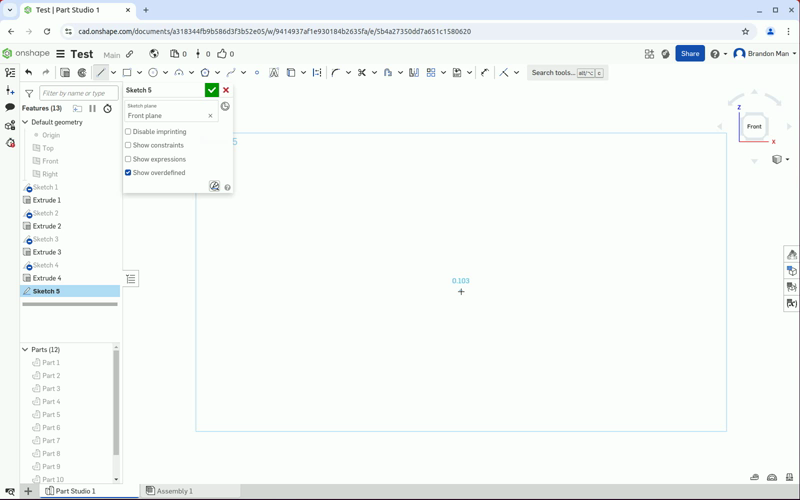
scroll(6)
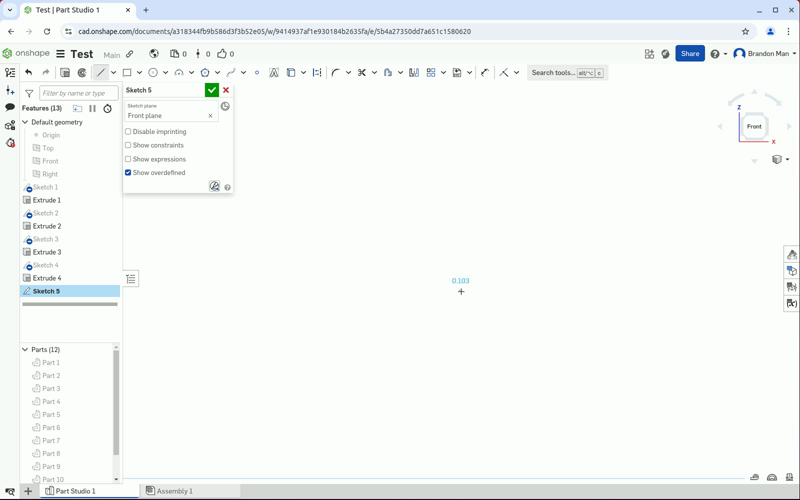
scroll(6)
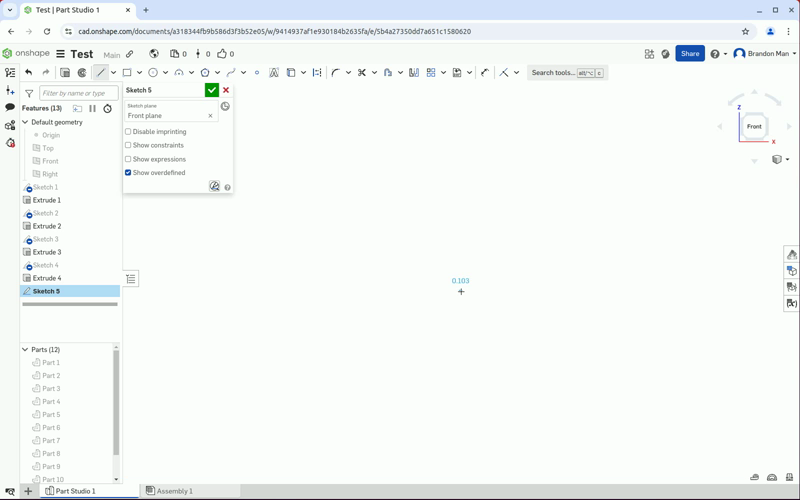
scroll(6)
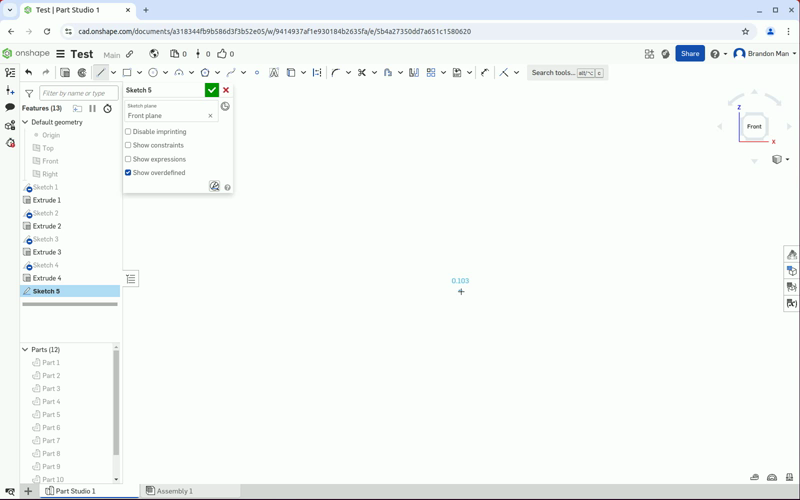
scroll(6)
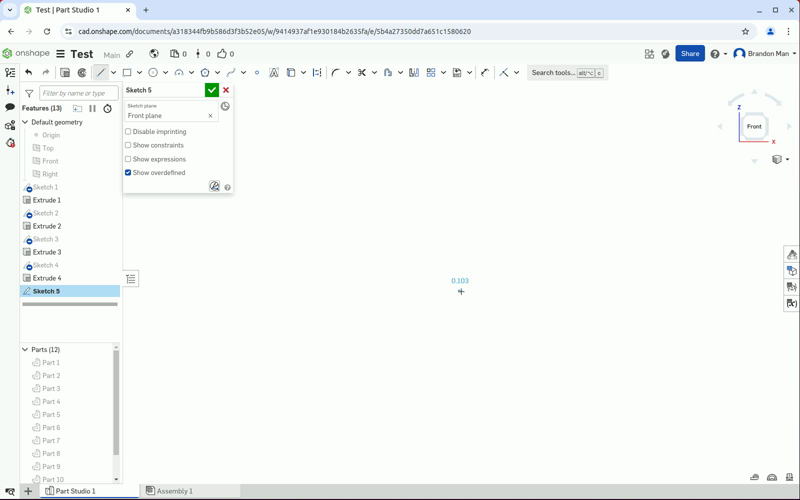
scroll(6)
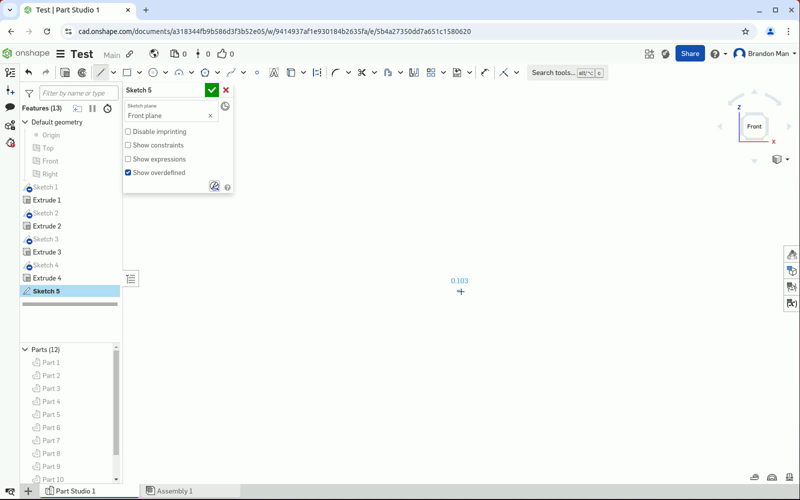
scroll(6)
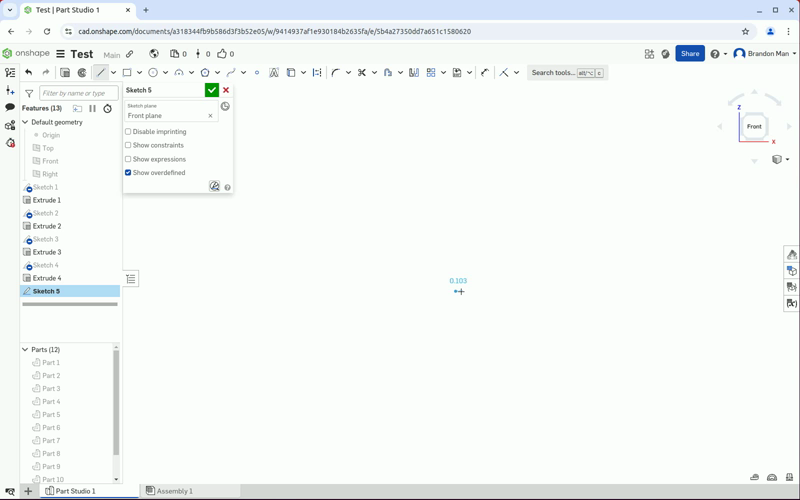
click(461, 291)
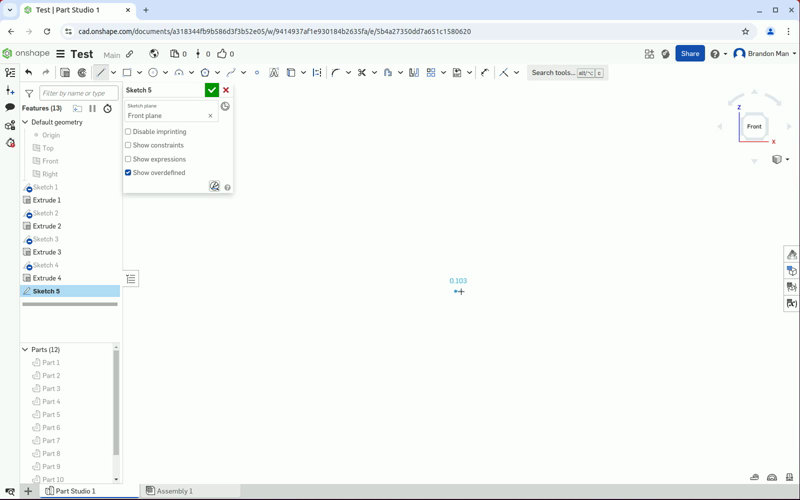
scroll(-6)
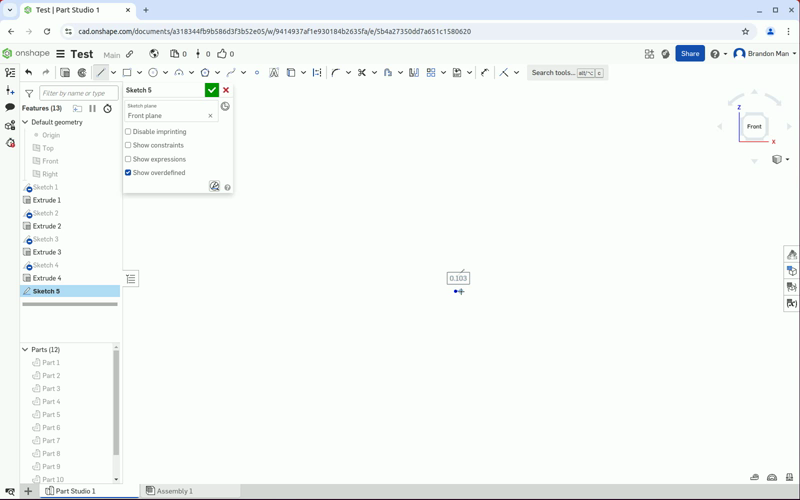
scroll(-6)
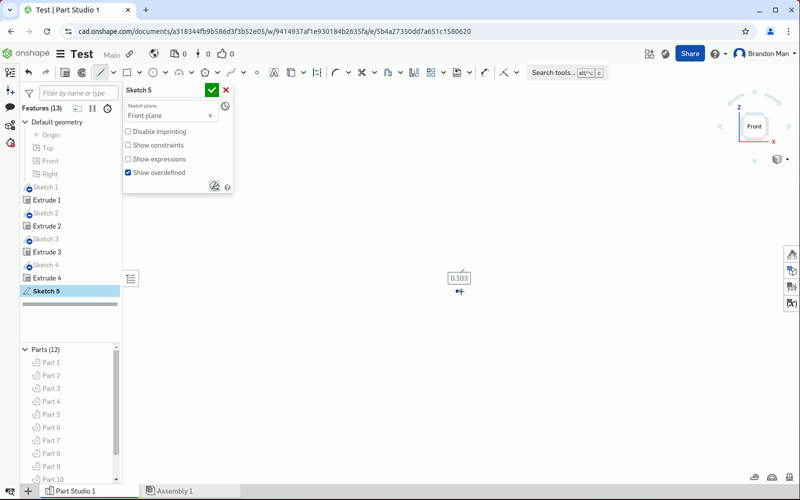
scroll(-6)
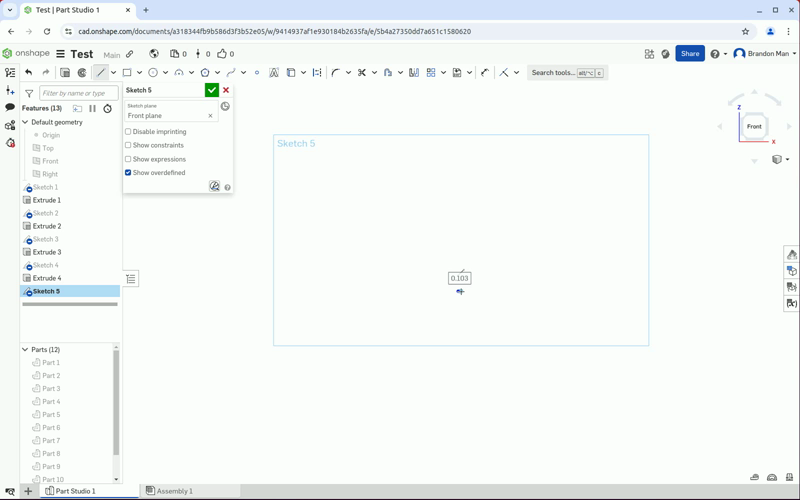
scroll(-6)
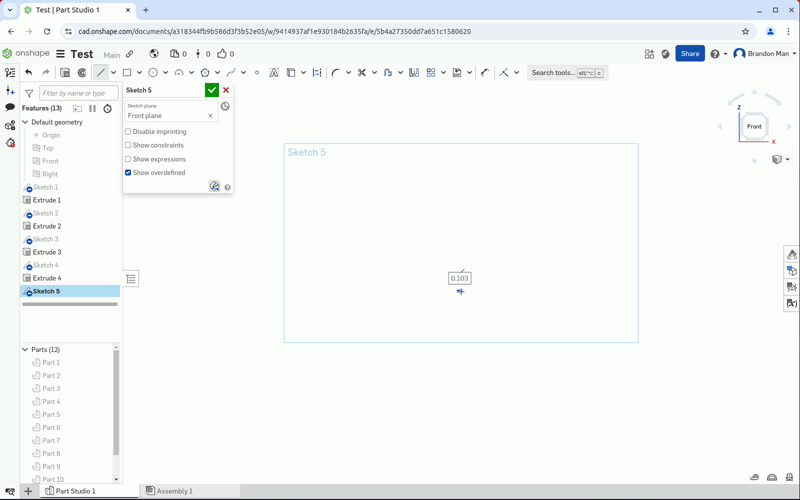
scroll(-6)
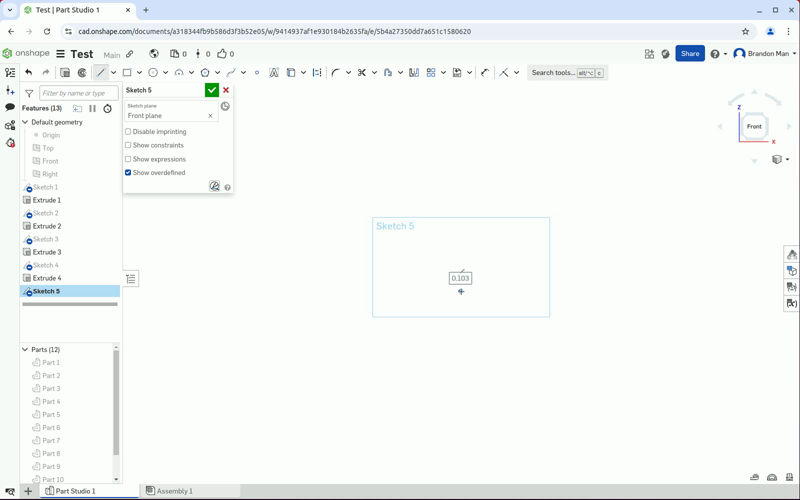
scroll(-6)
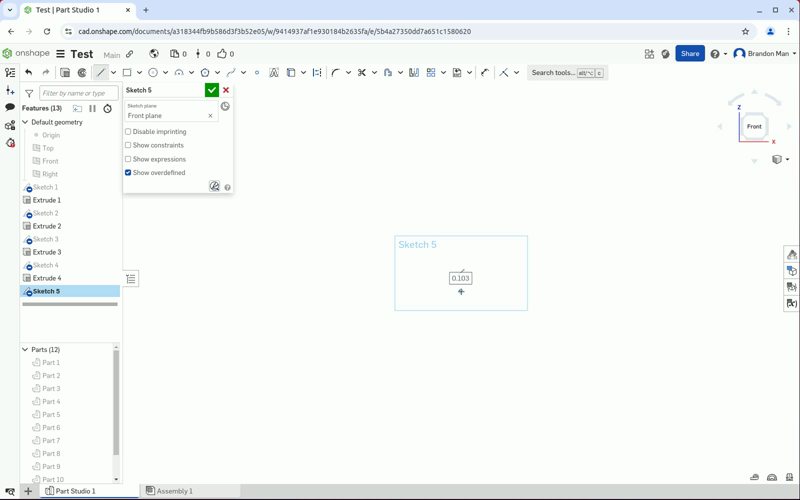
scroll(-6)
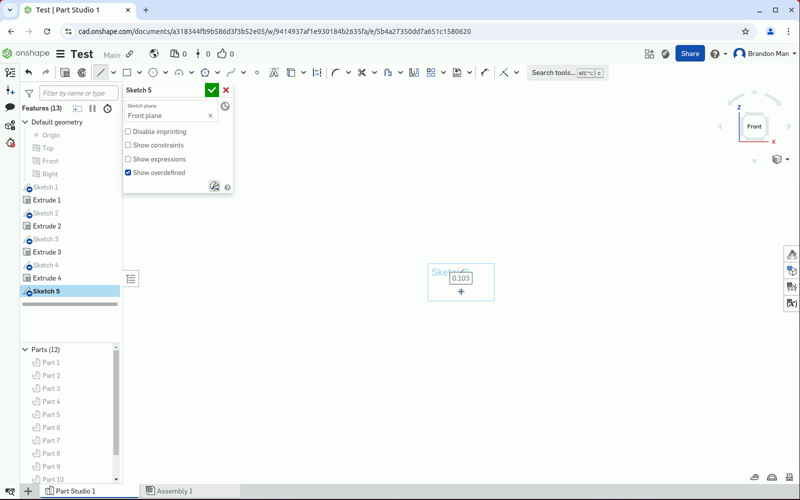
key_up(shift)
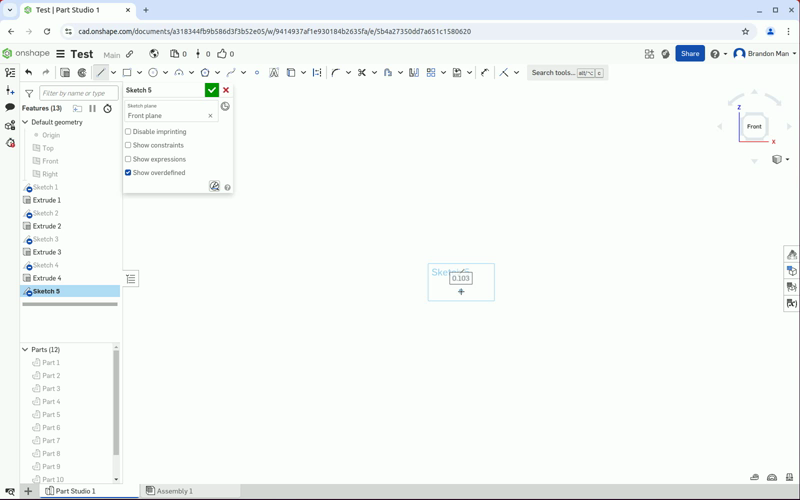
key(esc)
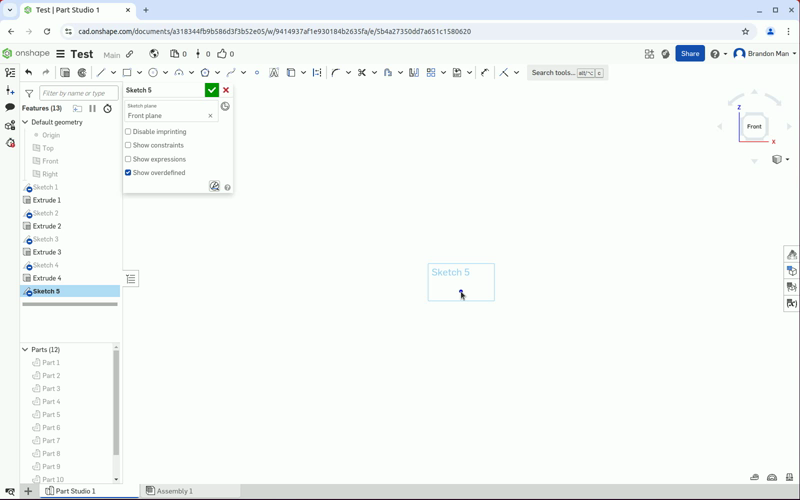
key(a)
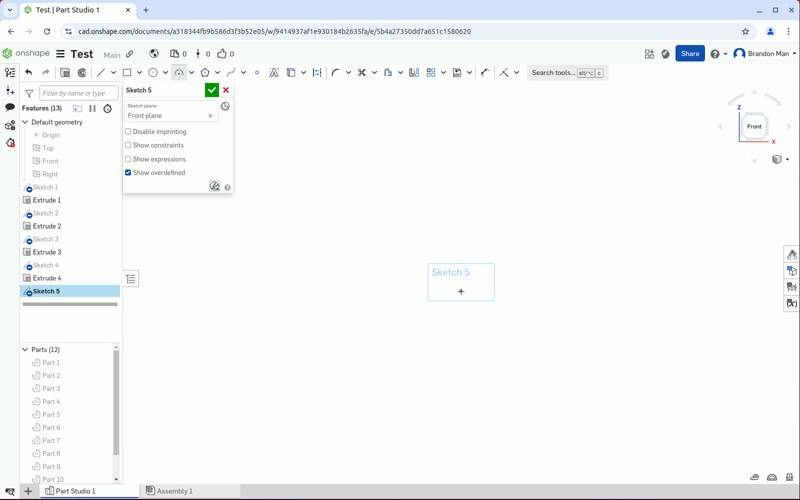
mouse_move(461, 291)
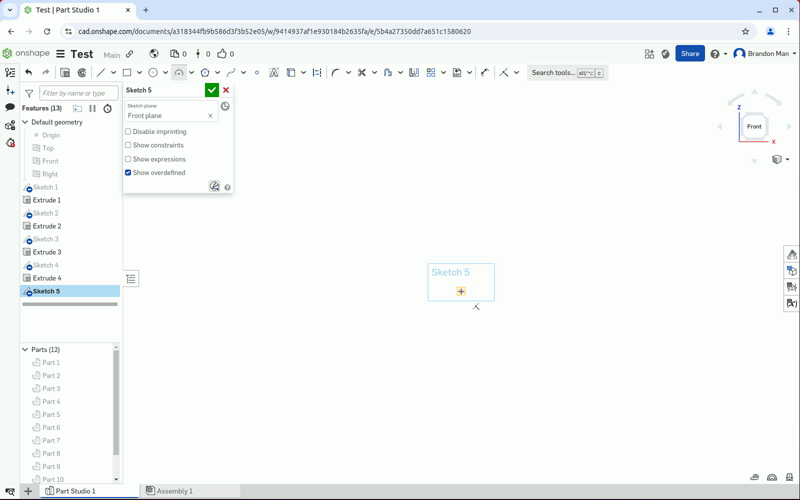
scroll(6)
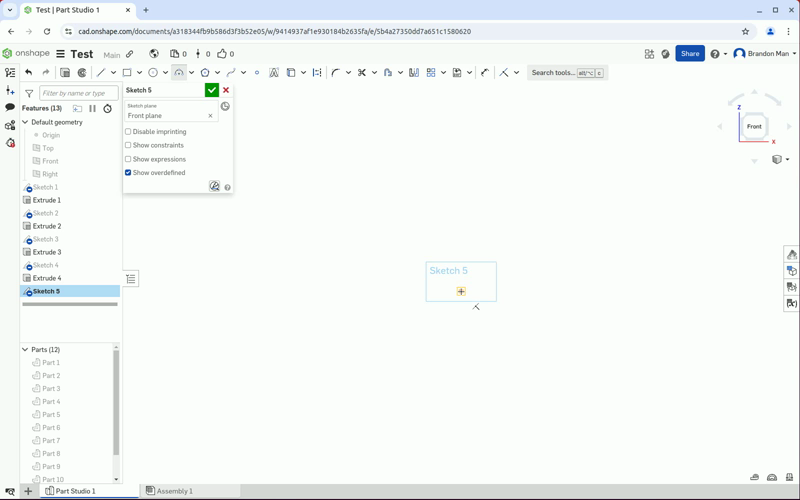
scroll(6)
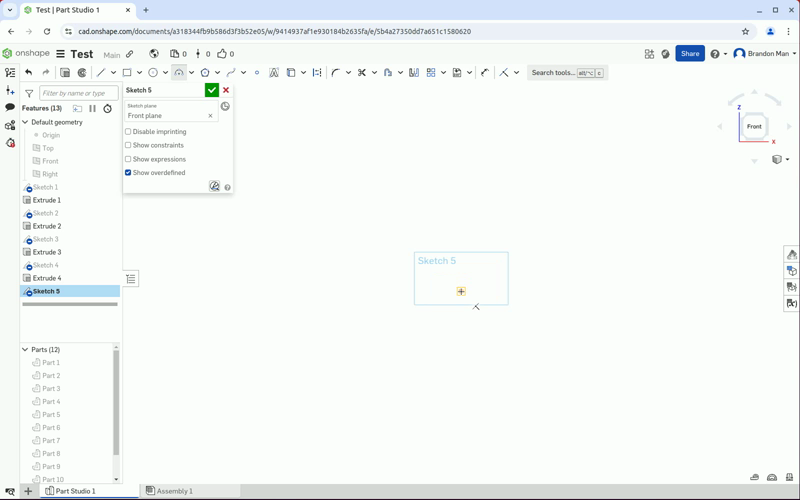
scroll(6)
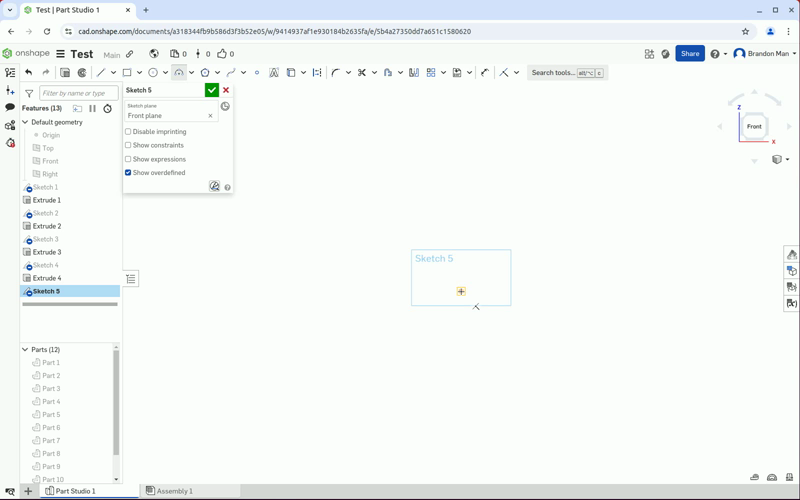
scroll(6)
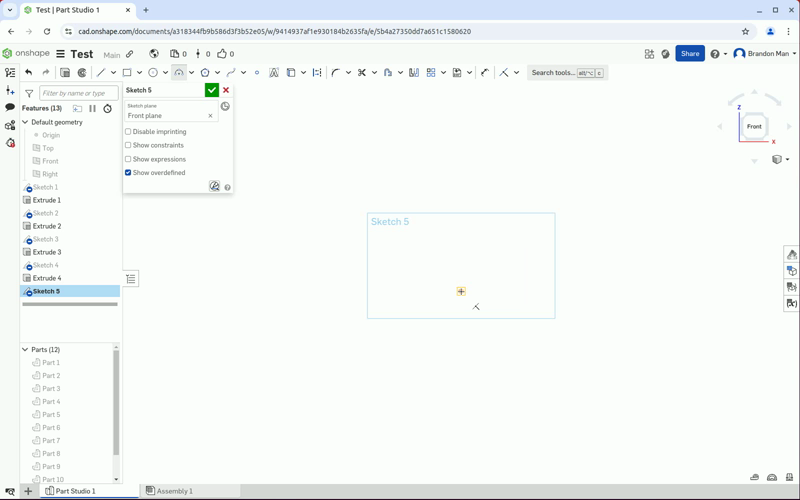
scroll(6)
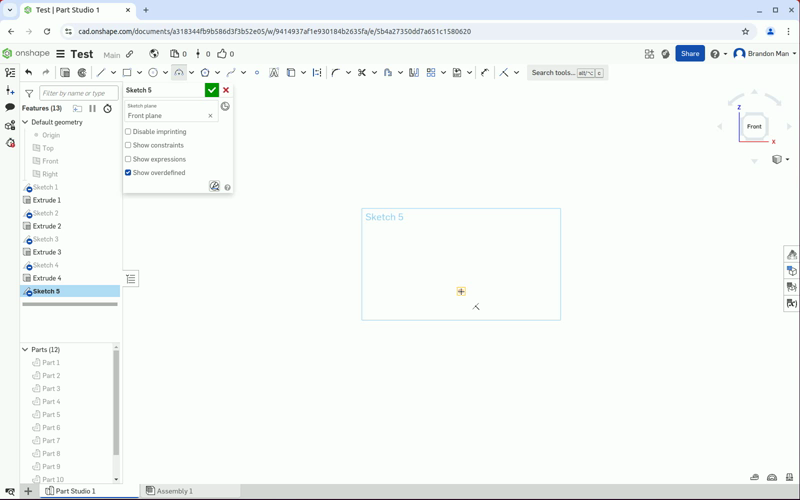
scroll(6)
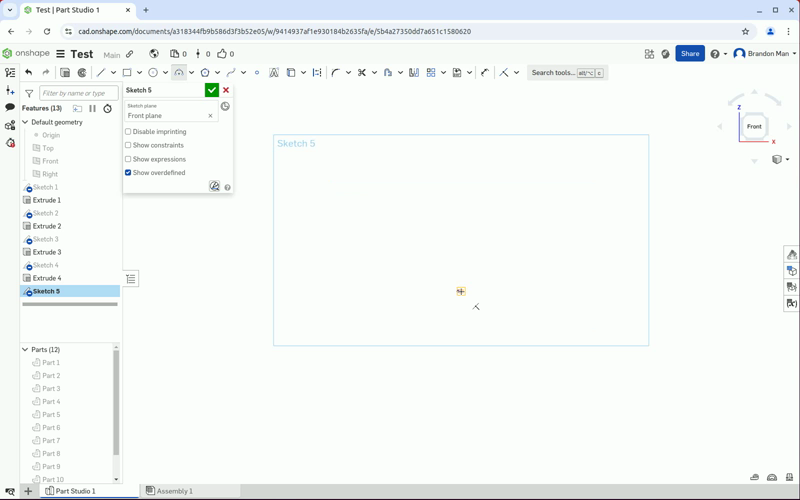
scroll(6)
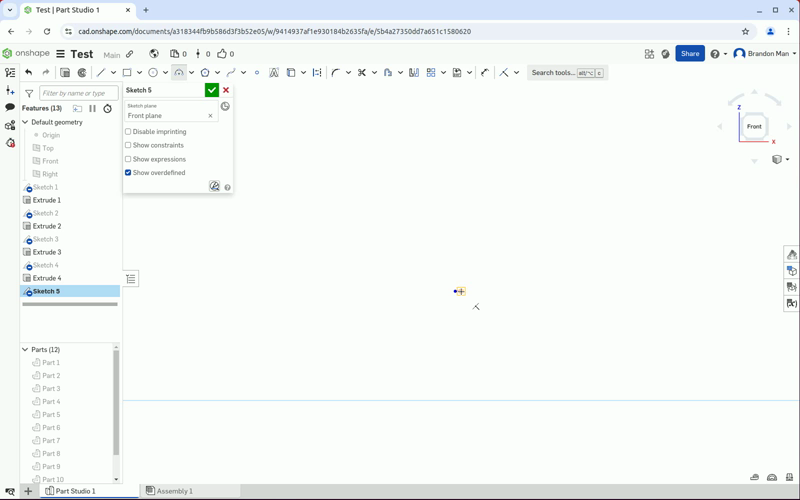
click(461, 291)
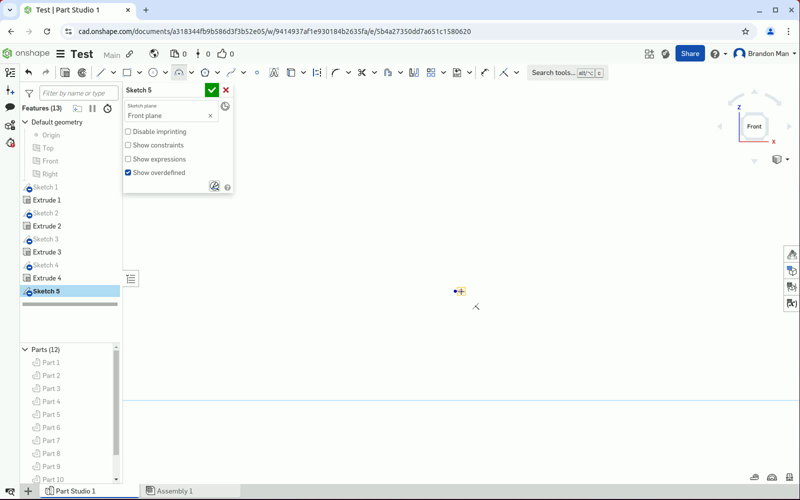
scroll(-6)
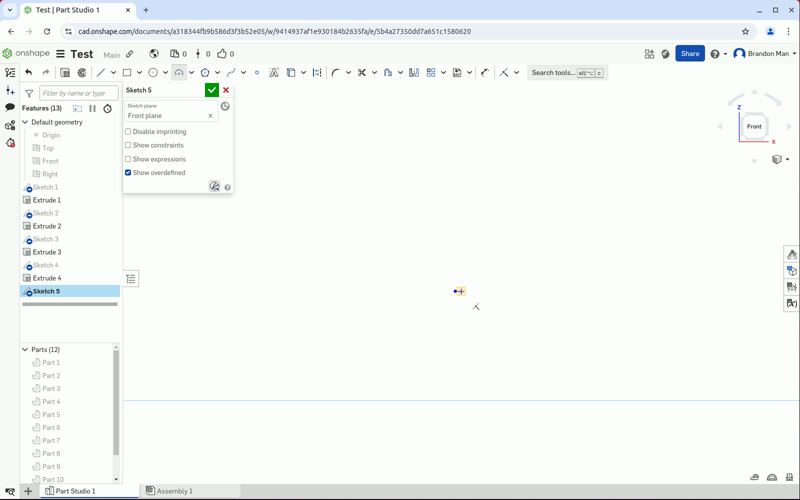
scroll(-6)
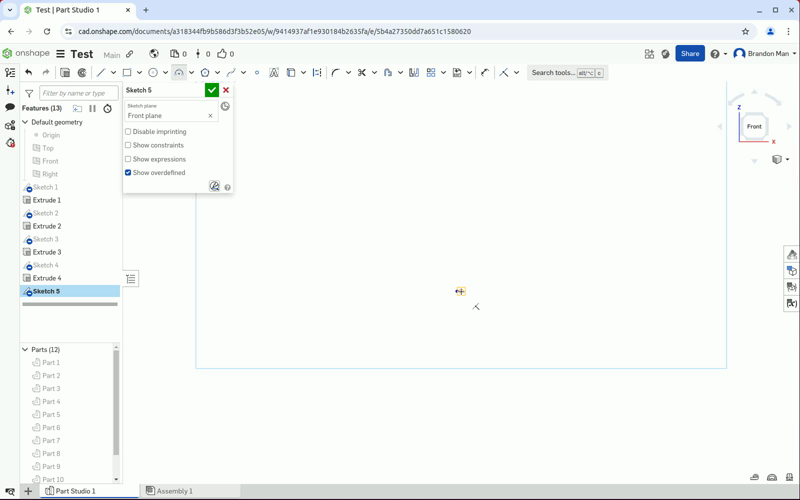
scroll(-6)
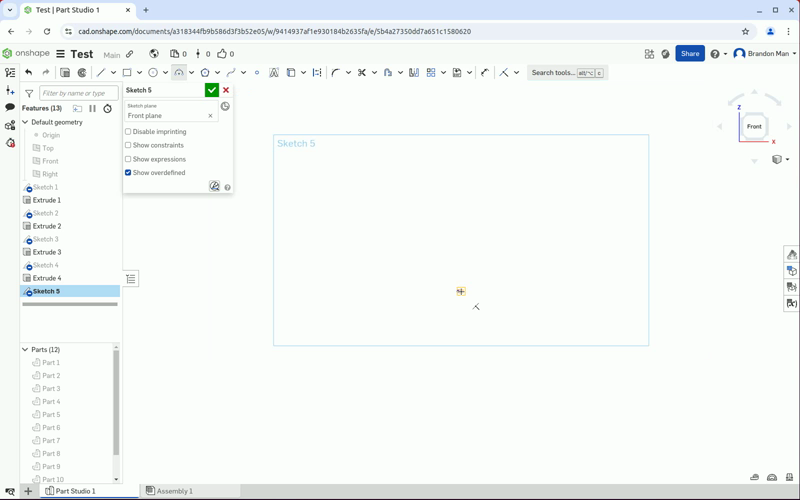
scroll(-6)
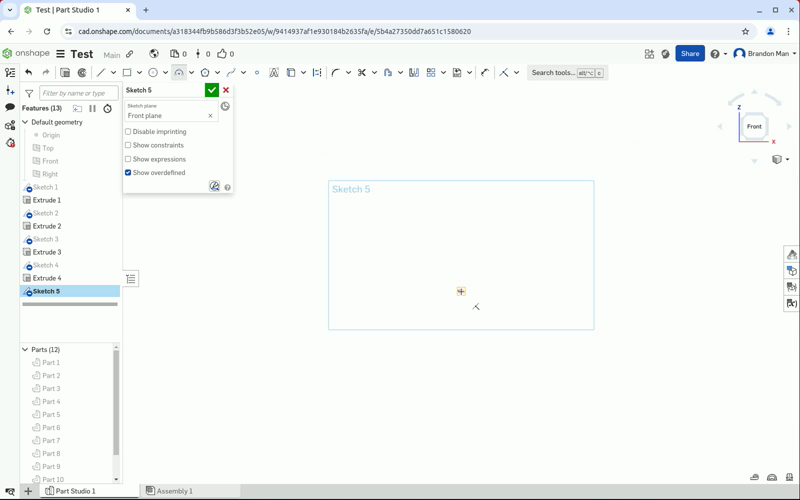
scroll(-6)
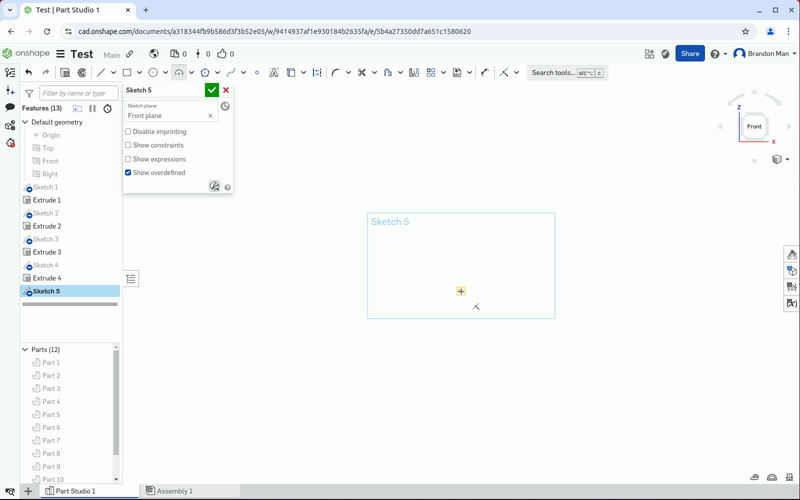
scroll(-6)
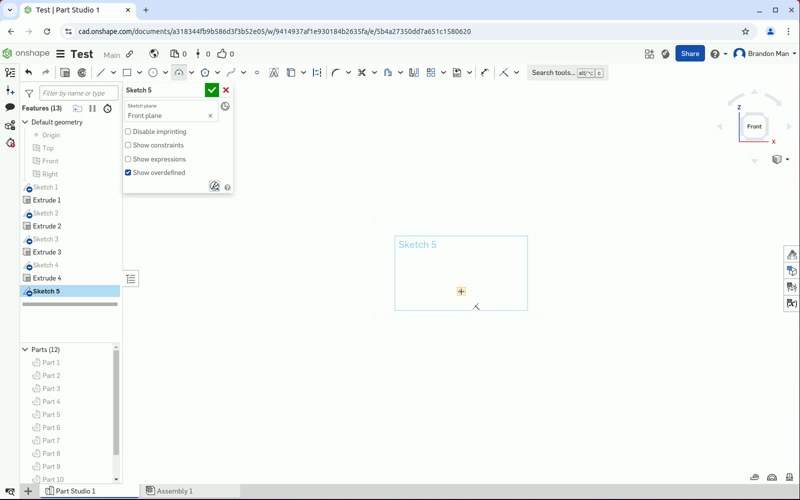
scroll(-6)
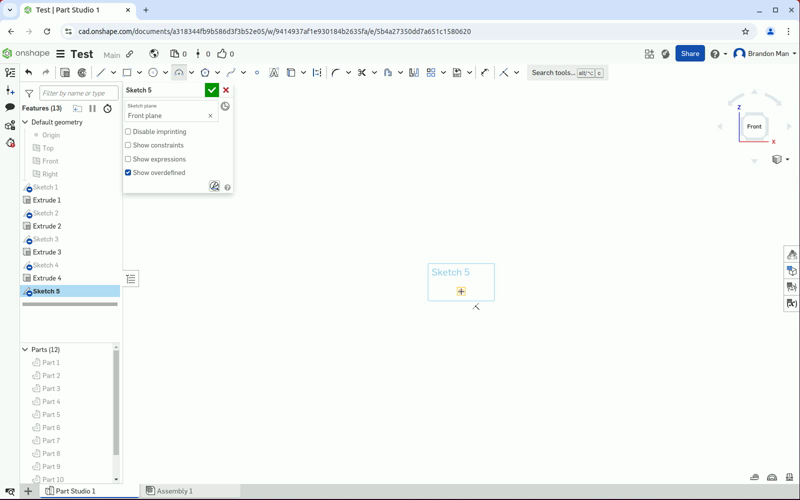
key_down(shift)
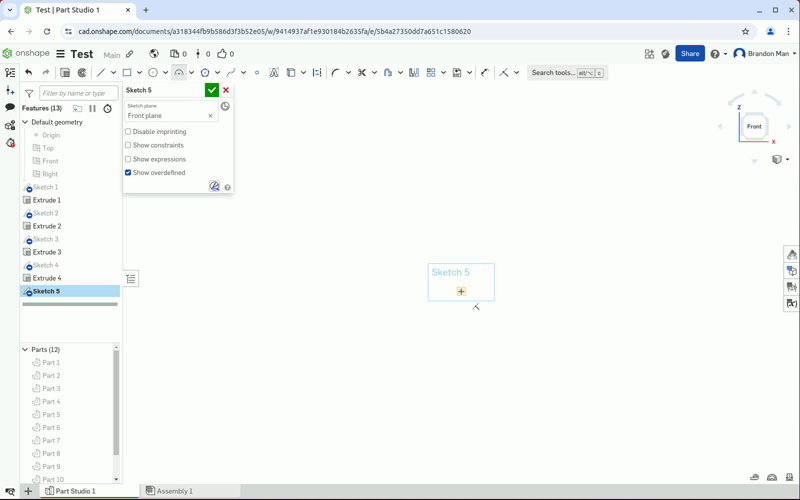
mouse_move(461, 272)
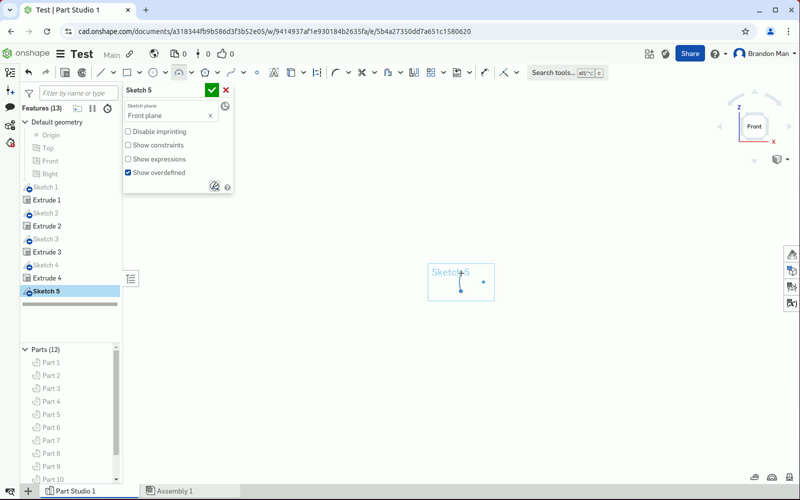
click(461, 272)
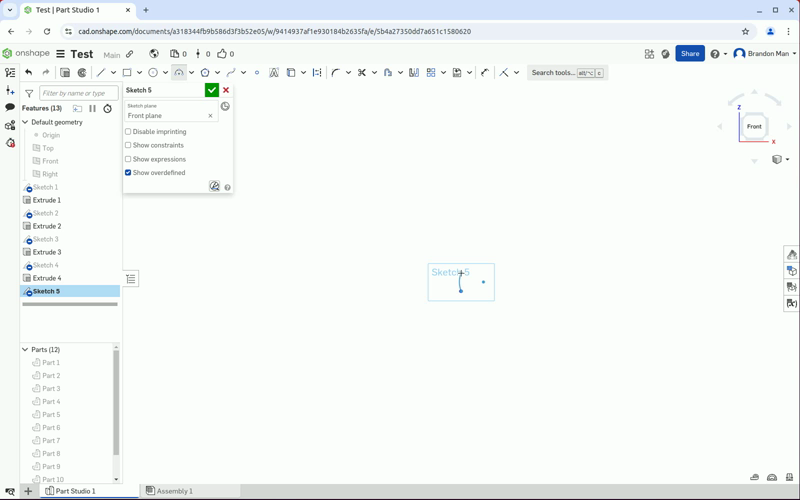
mouse_move(470, 282)
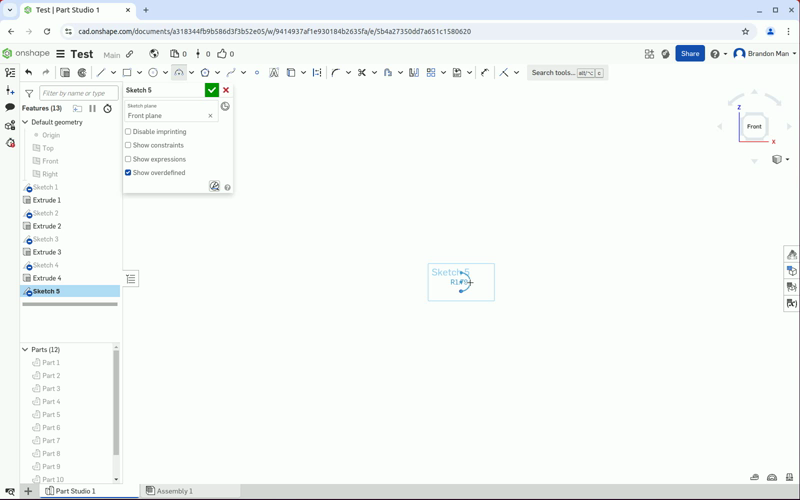
click(470, 282)
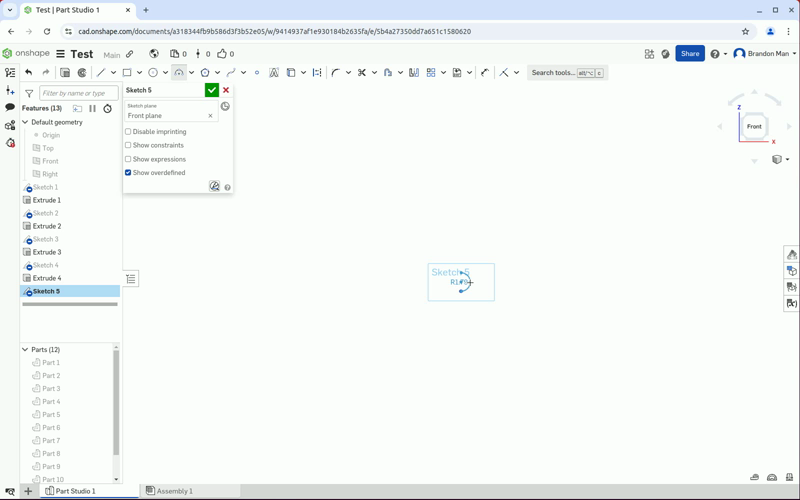
key_up(shift)
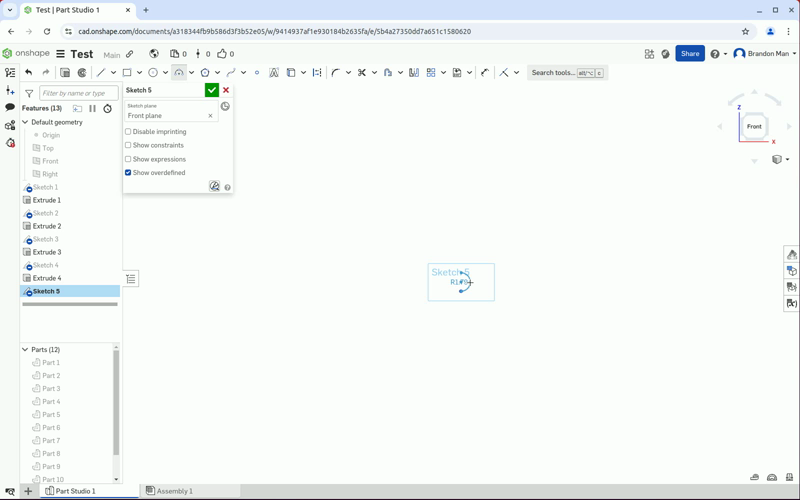
key(esc)
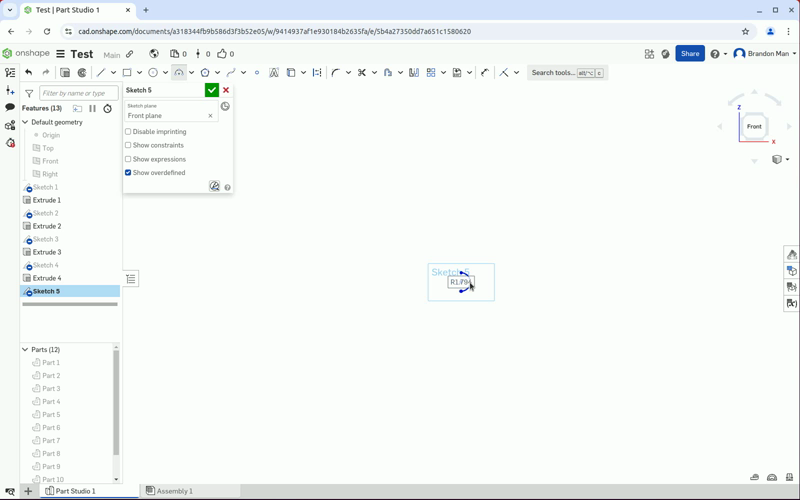
key(l)
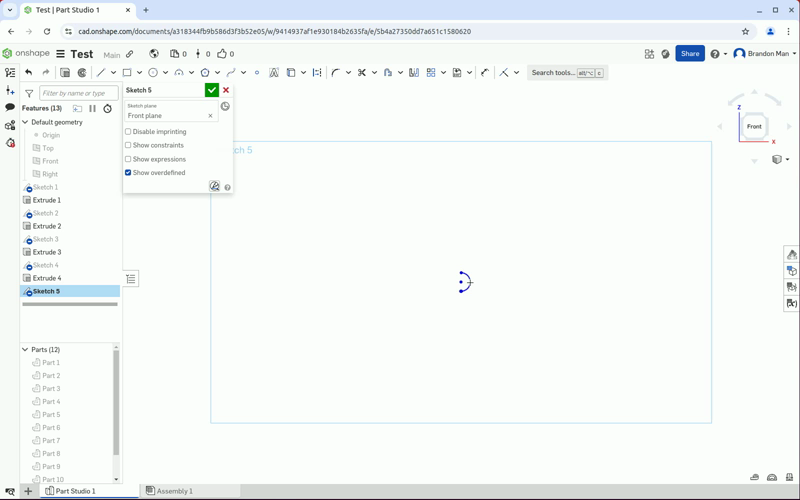
mouse_move(461, 272)
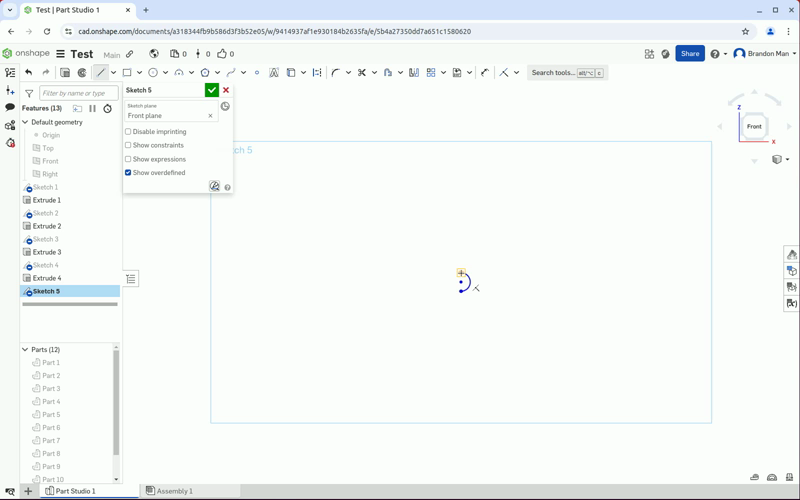
click(461, 272)
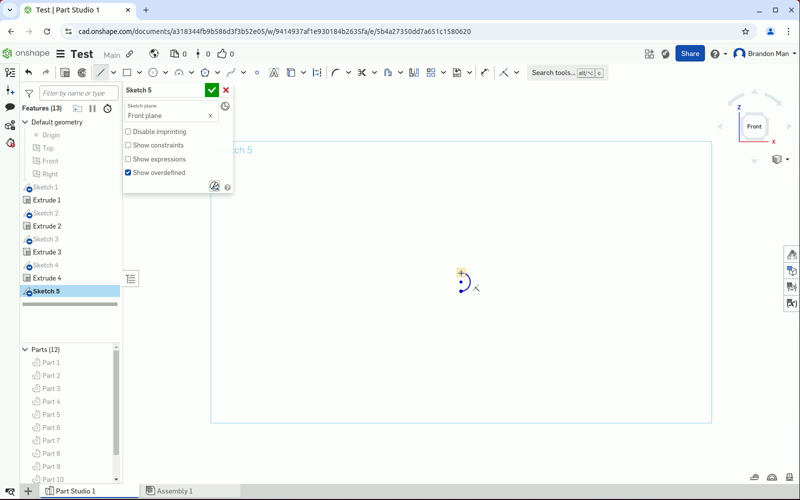
key_down(shift)
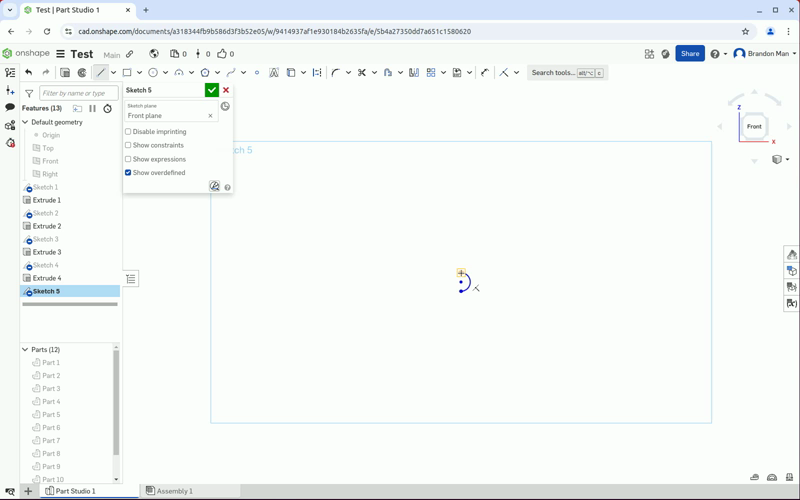
mouse_move(491, 272)
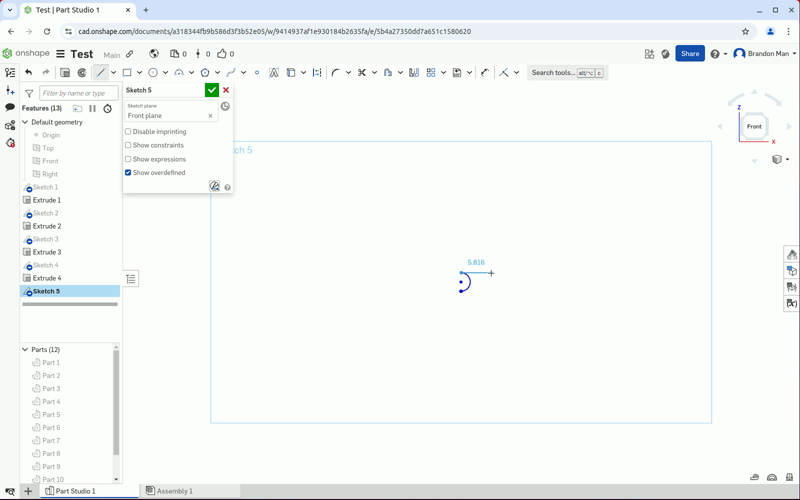
mouse_move(460, 272)
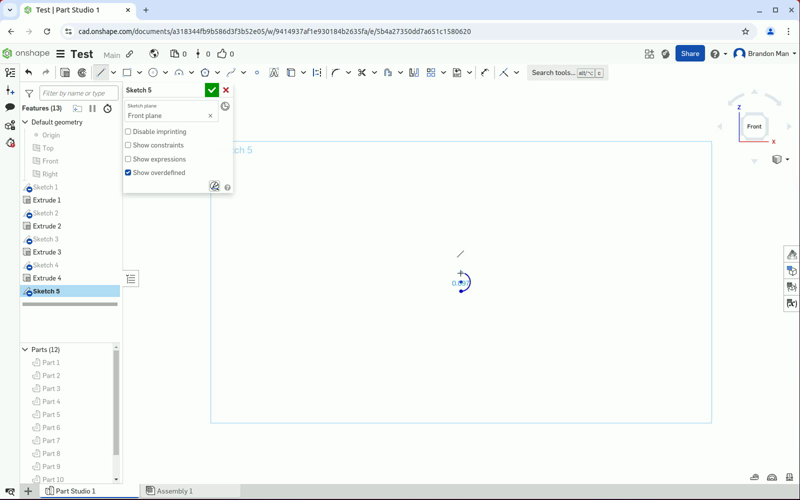
scroll(6)
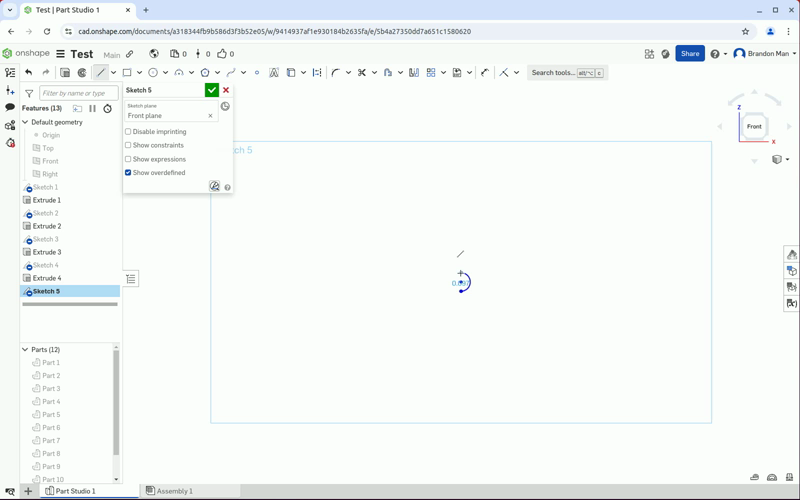
scroll(6)
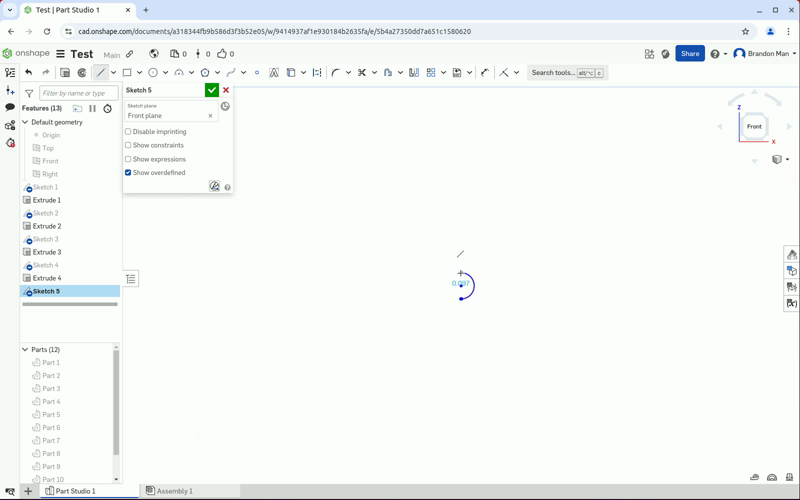
scroll(6)
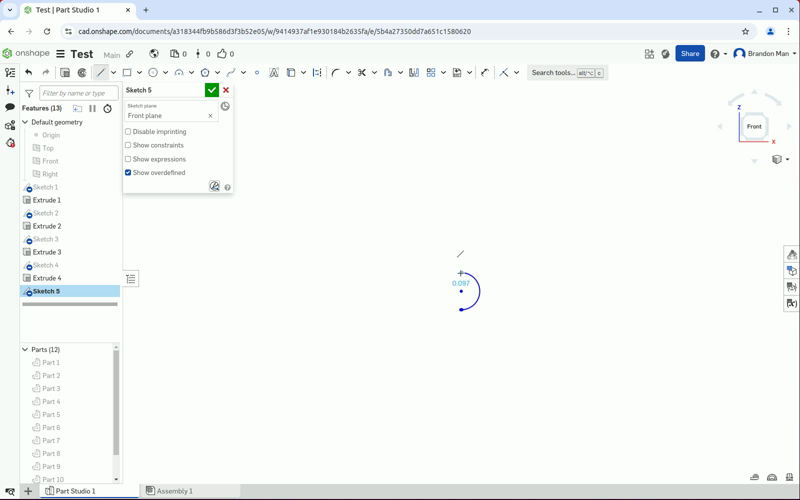
scroll(6)
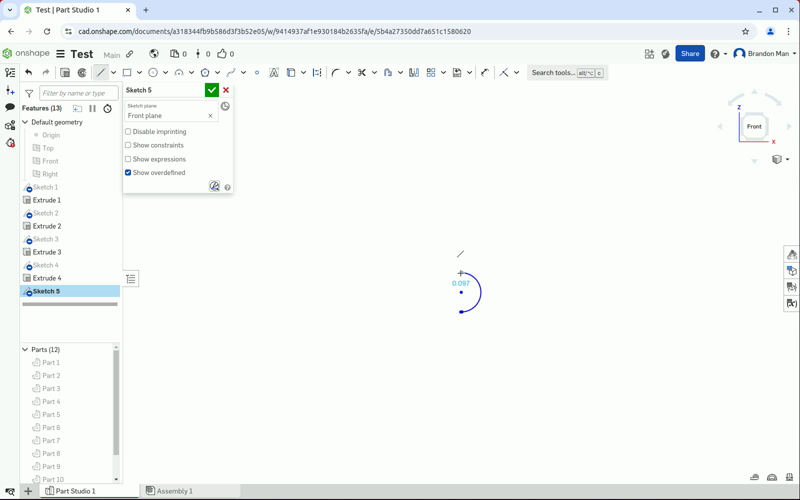
scroll(6)
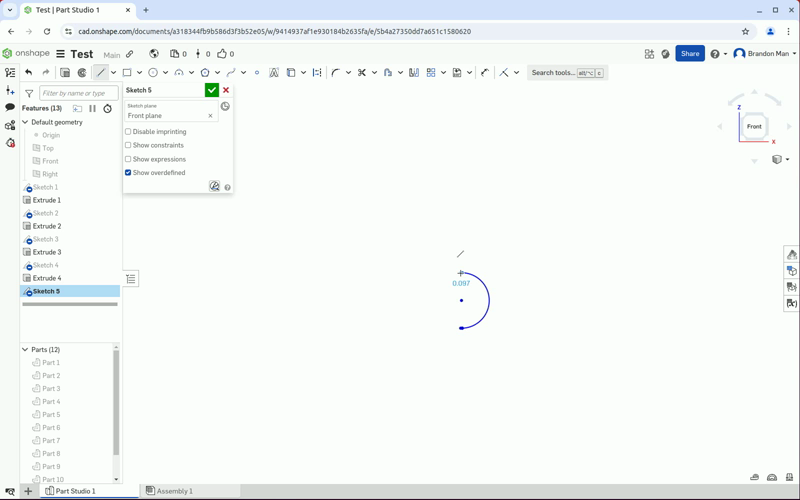
scroll(6)
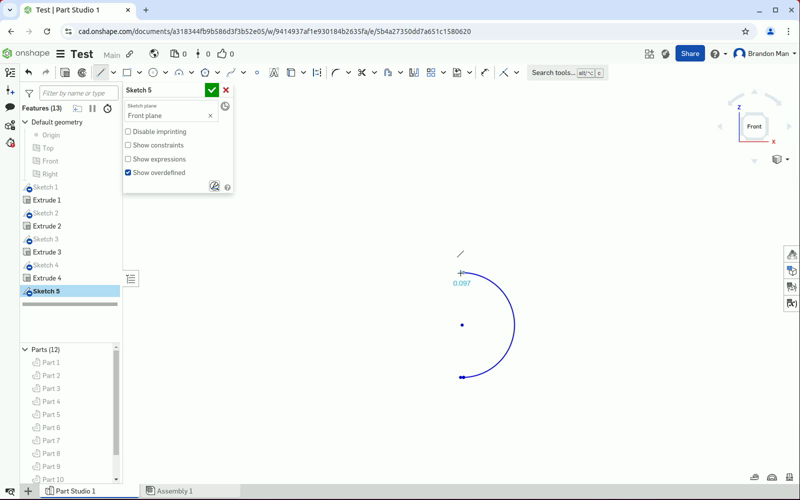
scroll(6)
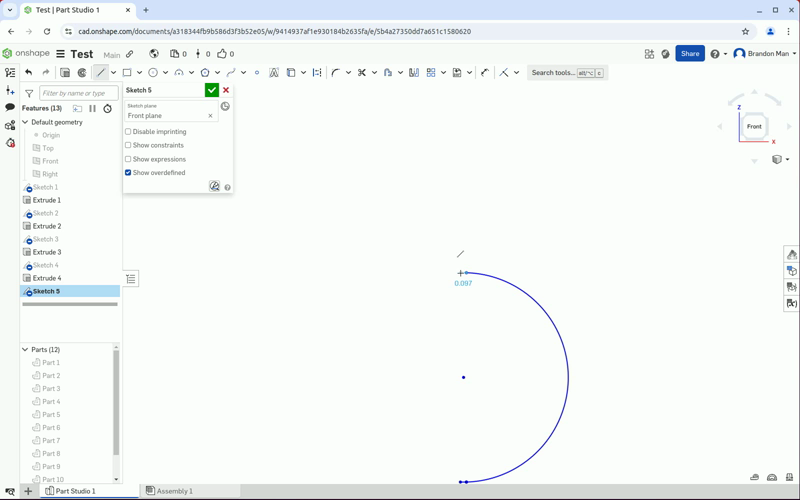
click(460, 272)
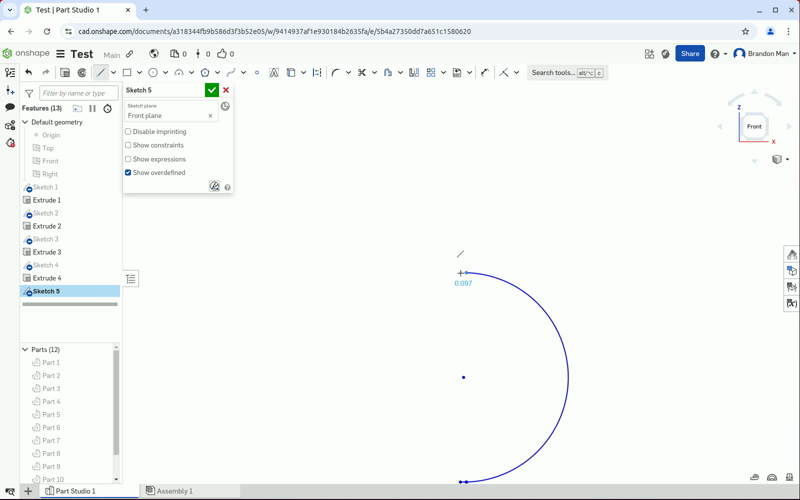
scroll(-6)
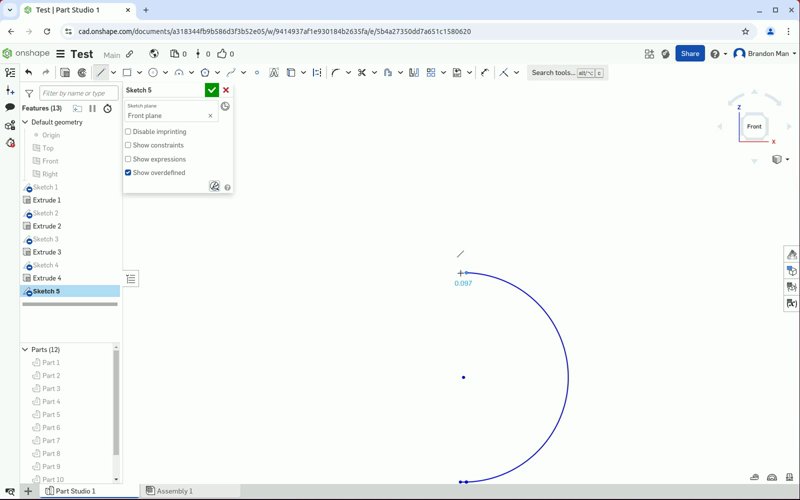
scroll(-6)
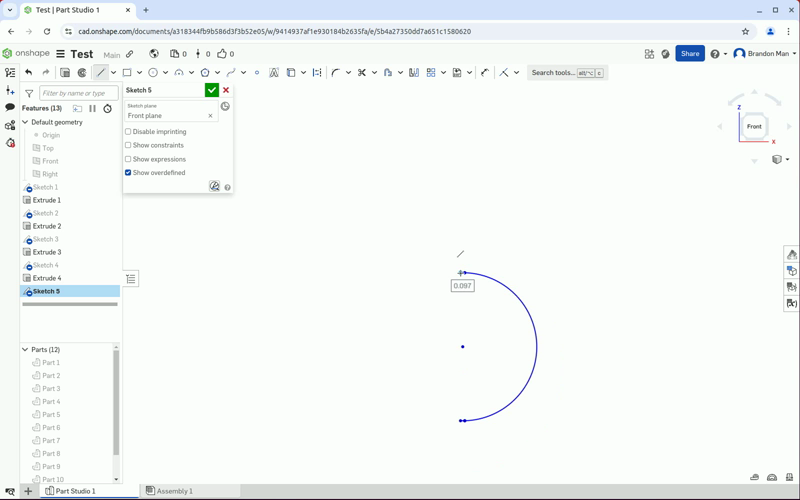
scroll(-6)
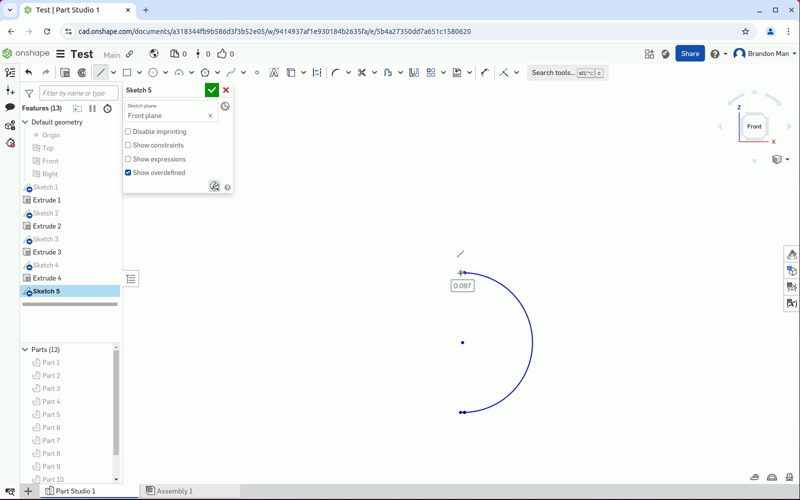
scroll(-6)
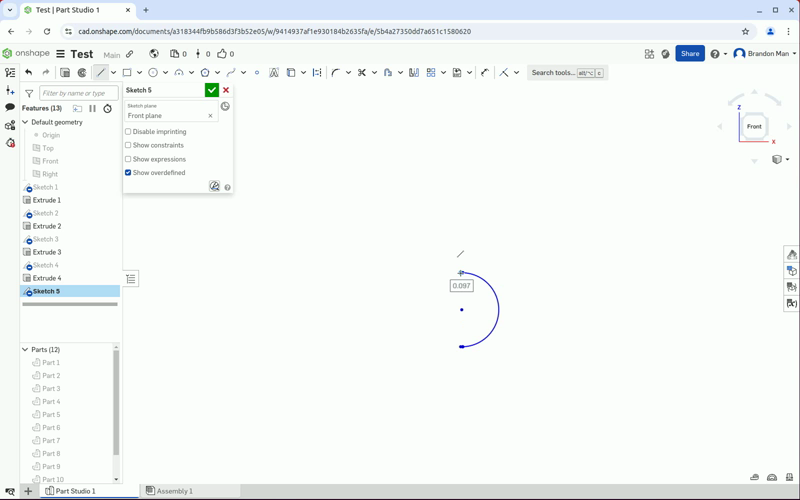
scroll(-6)
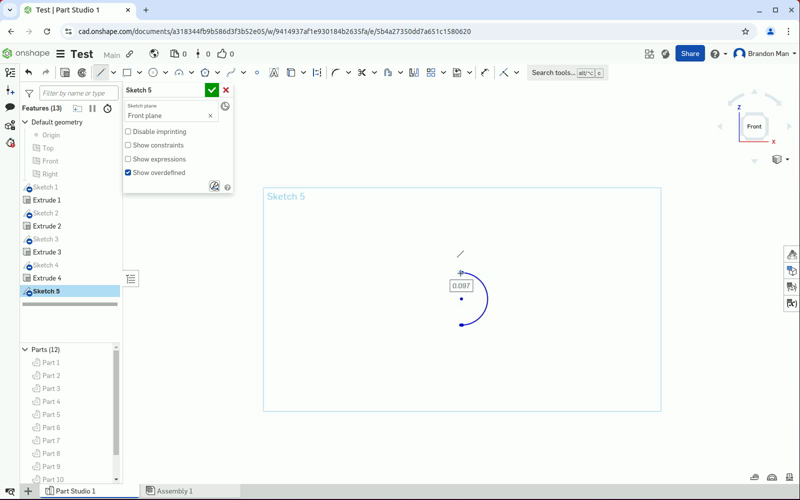
scroll(-6)
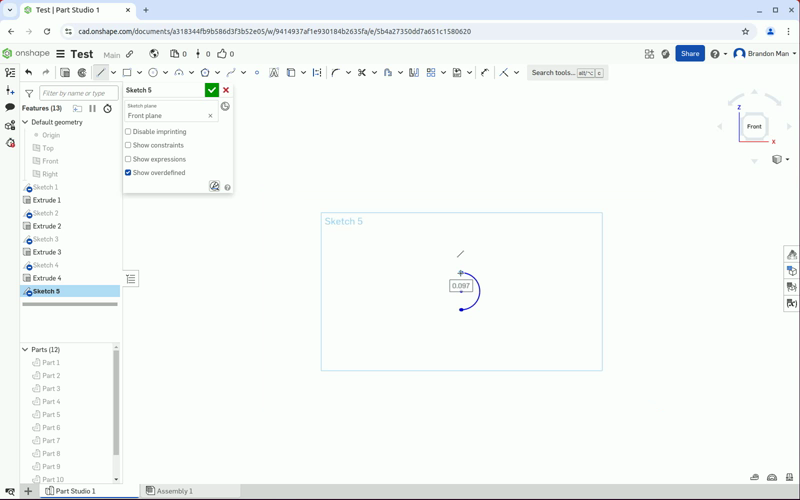
scroll(-6)
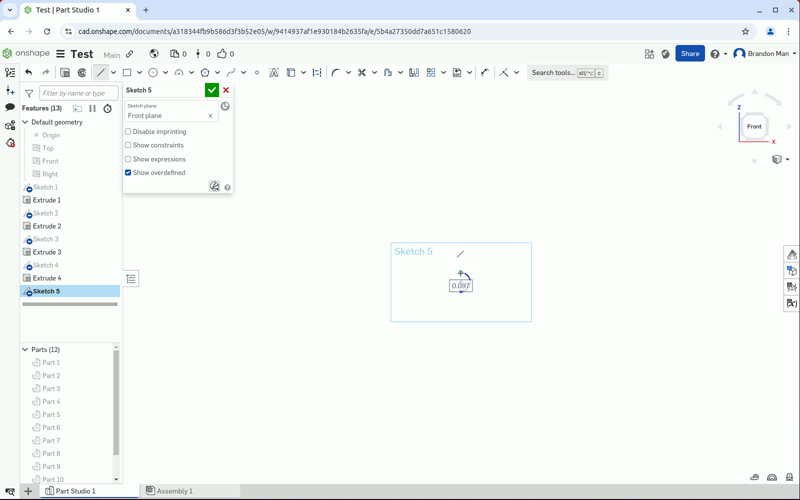
key_up(shift)
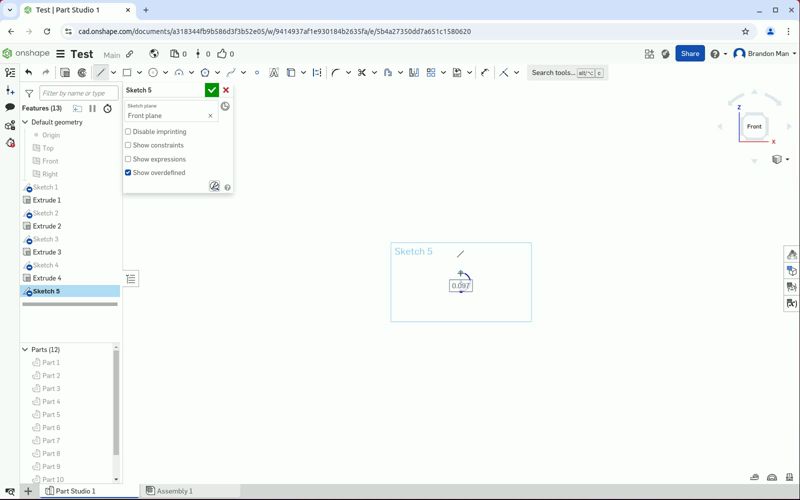
key(esc)
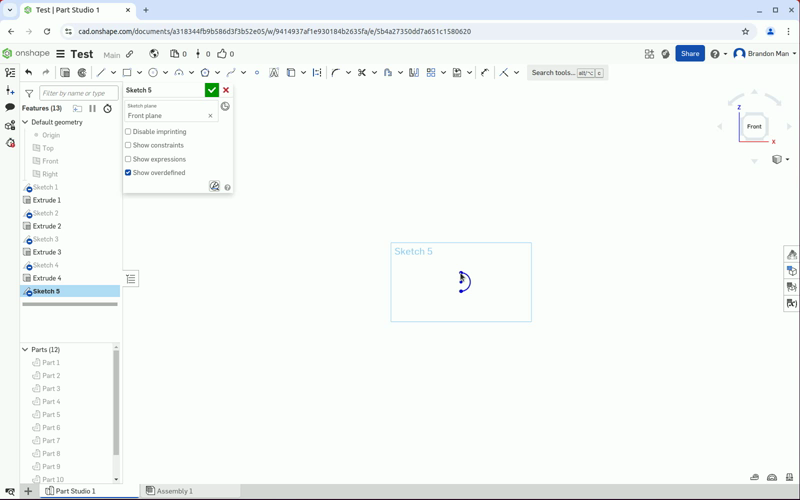
key(a)
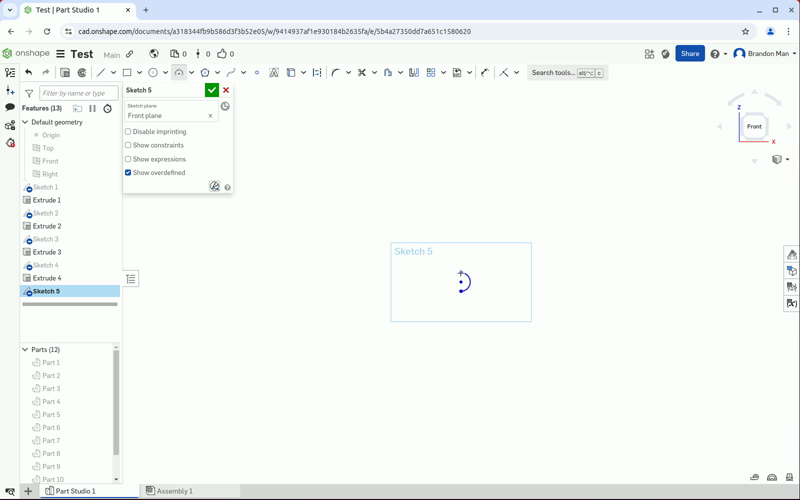
mouse_move(460, 272)
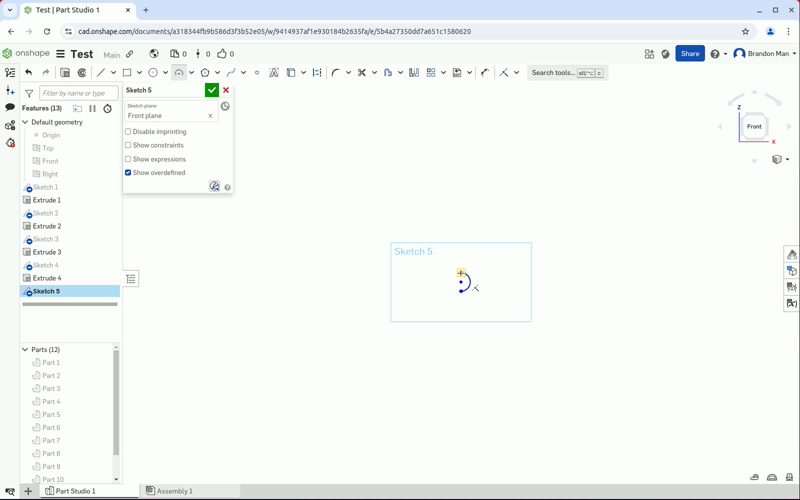
scroll(6)
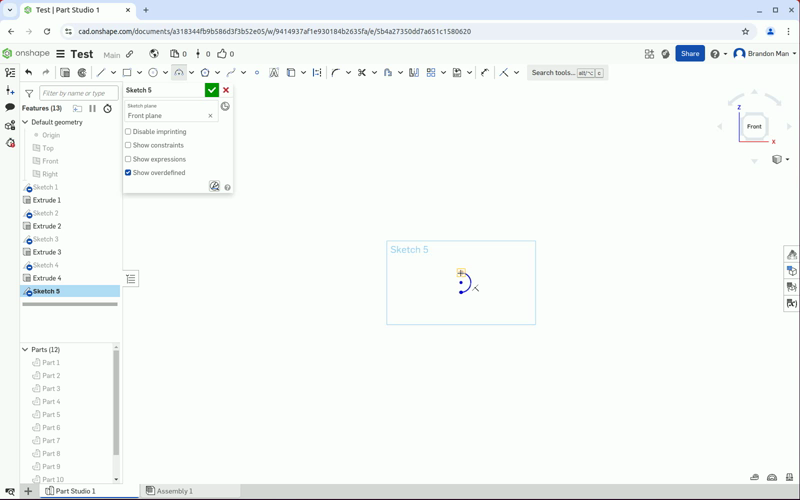
scroll(6)
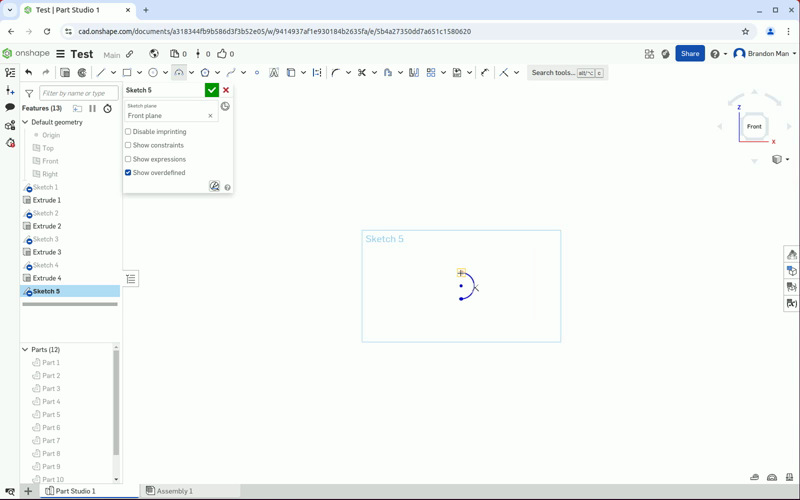
scroll(6)
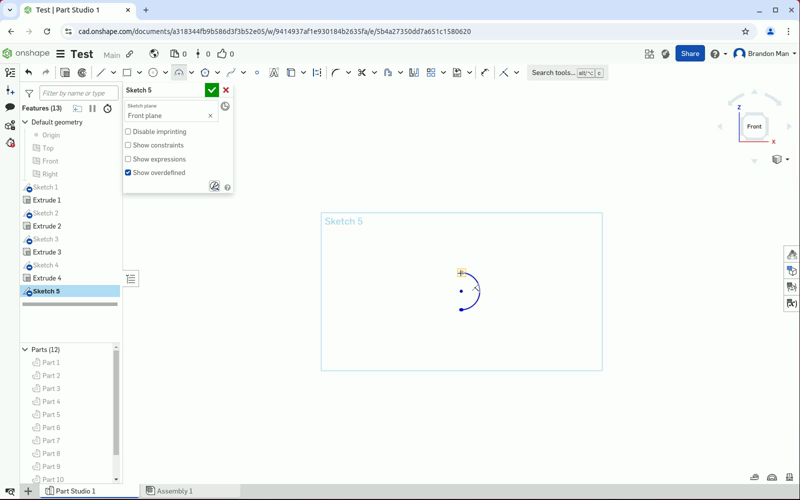
scroll(6)
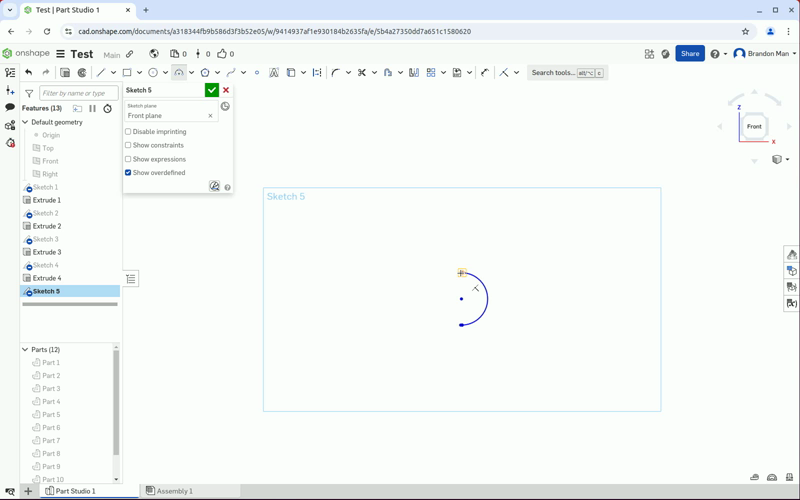
scroll(6)
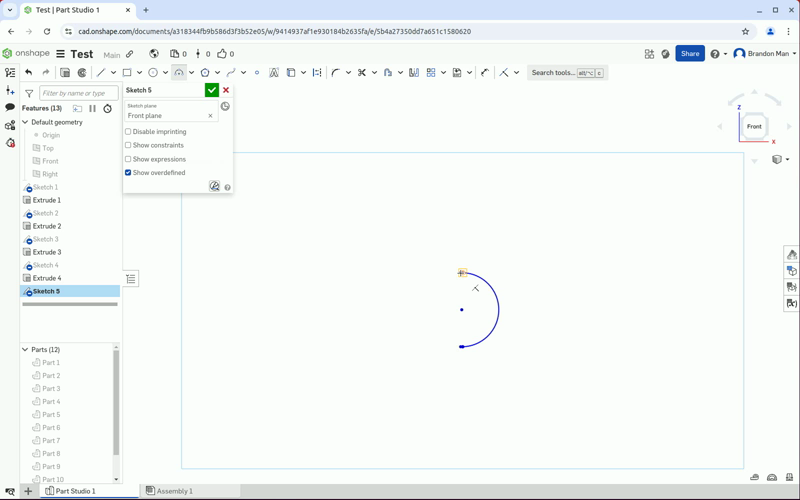
scroll(6)
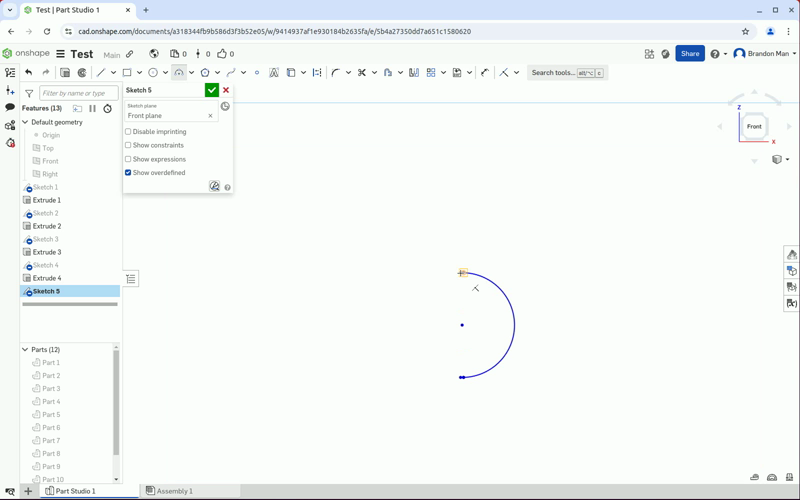
scroll(6)
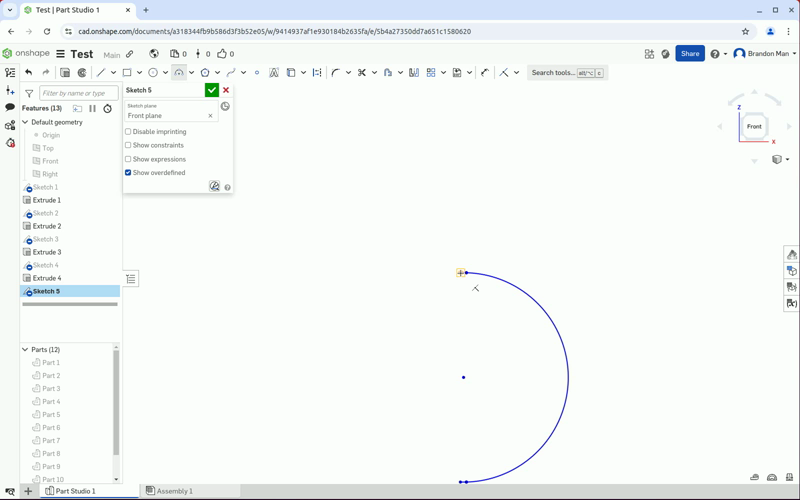
click(460, 272)
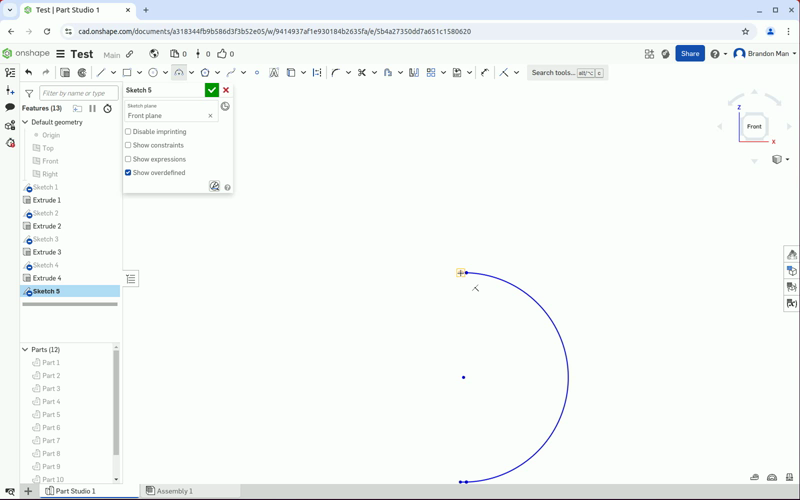
scroll(-6)
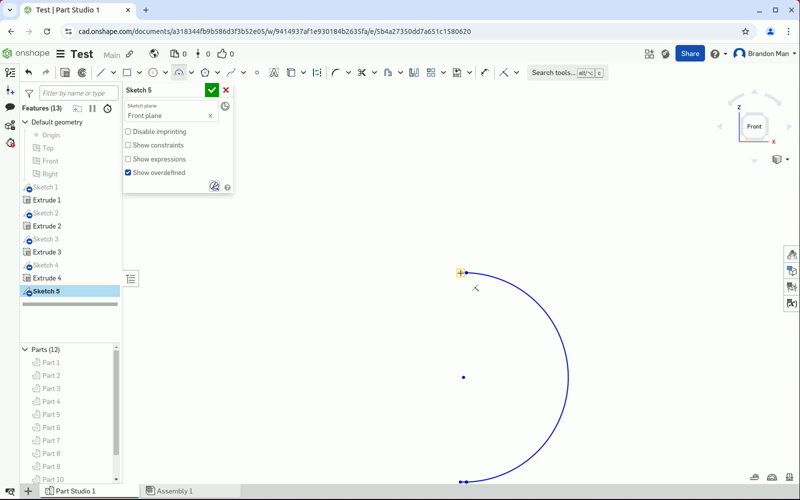
scroll(-6)
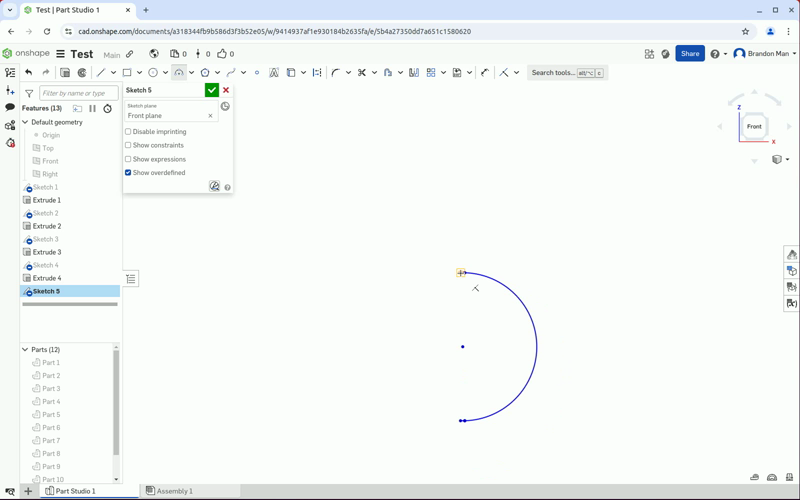
scroll(-6)
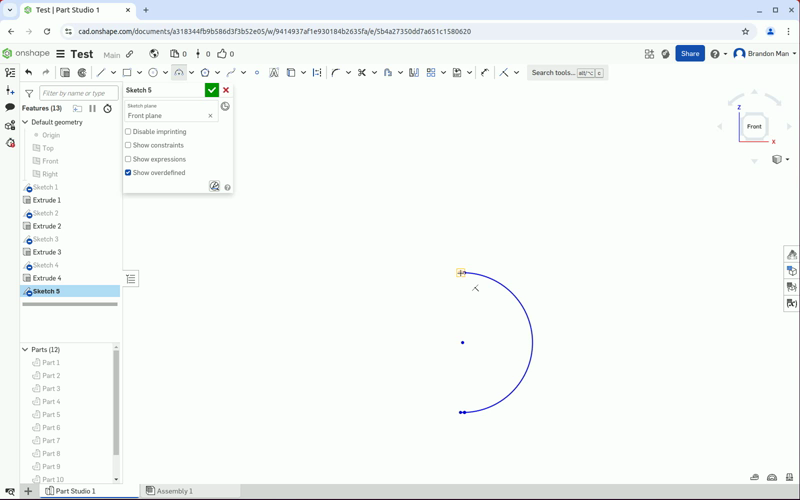
scroll(-6)
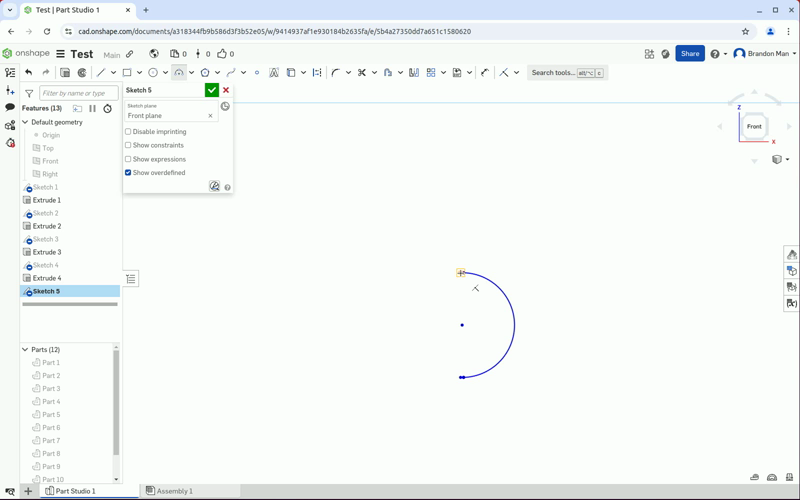
scroll(-6)
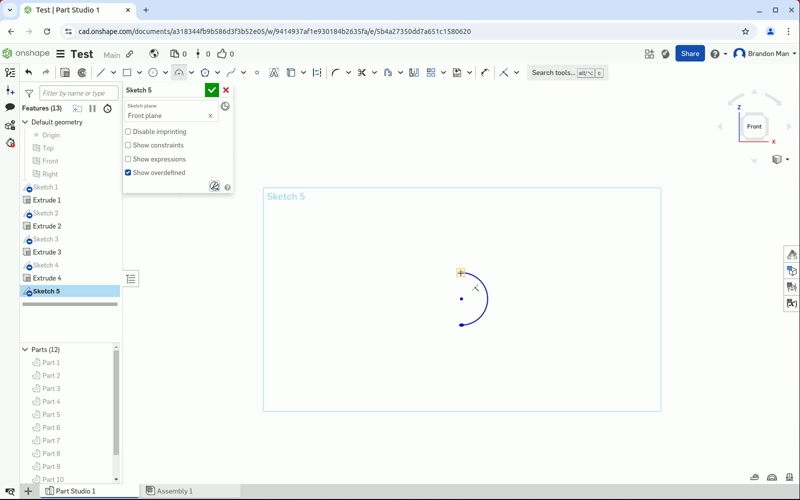
scroll(-6)
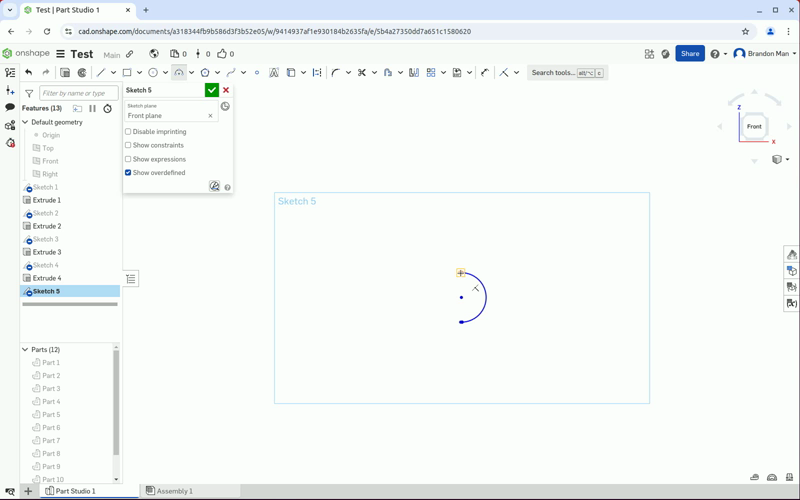
scroll(-6)
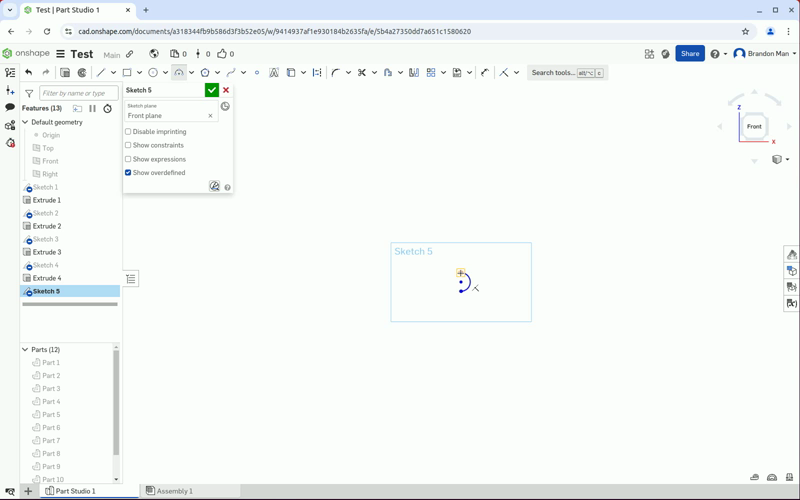
mouse_move(460, 291)
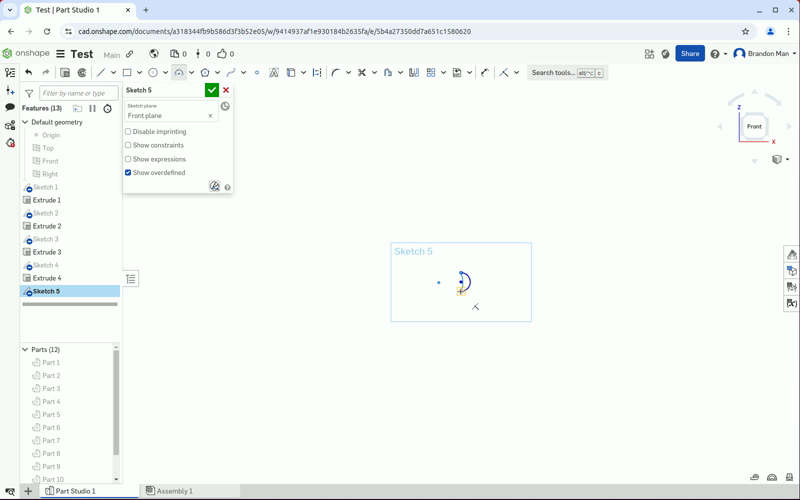
scroll(6)
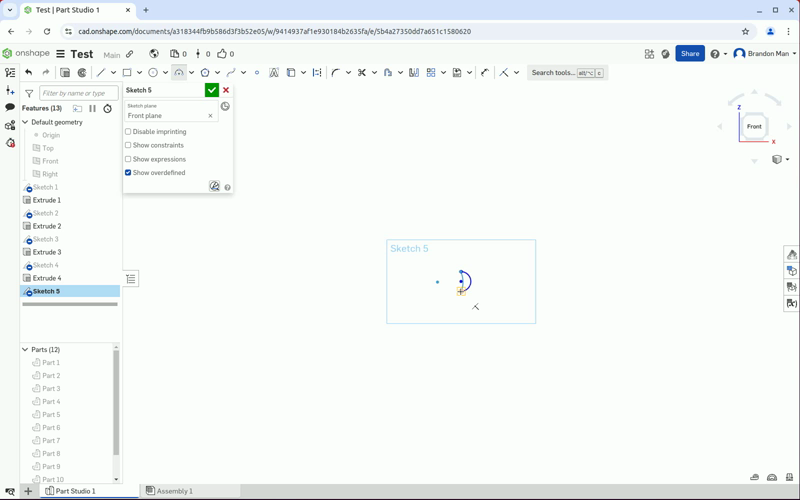
scroll(6)
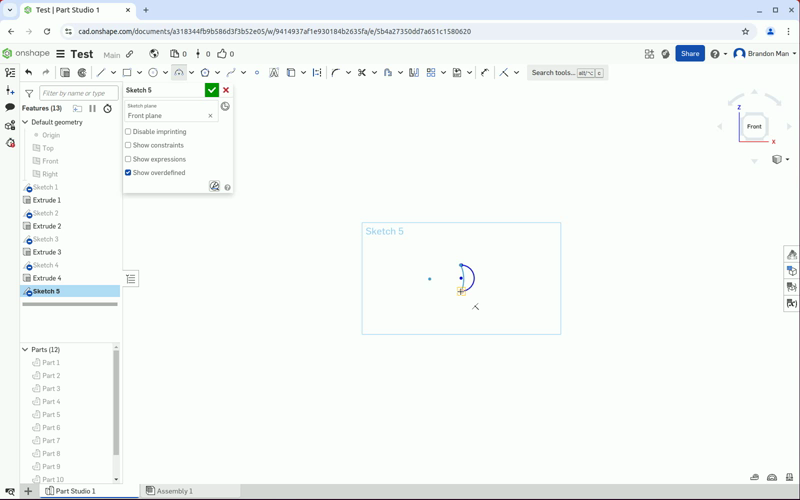
scroll(6)
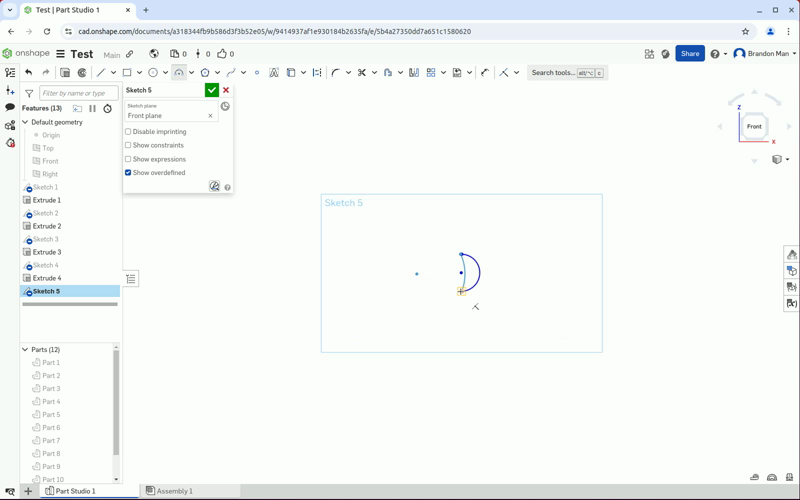
scroll(6)
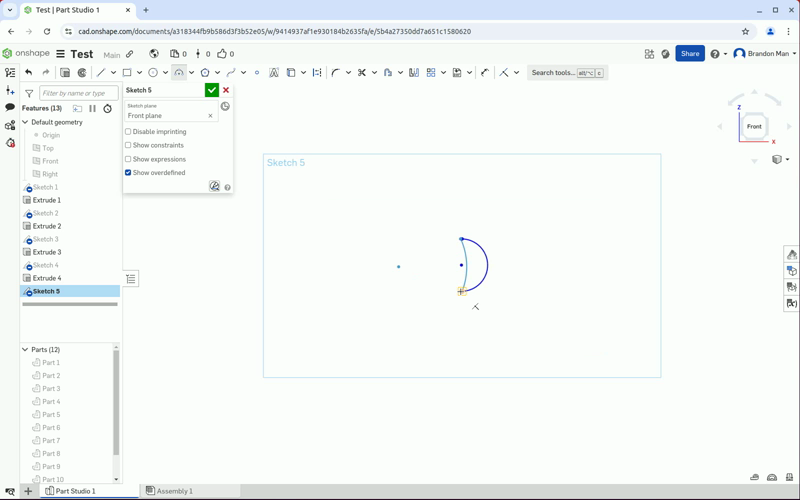
scroll(6)
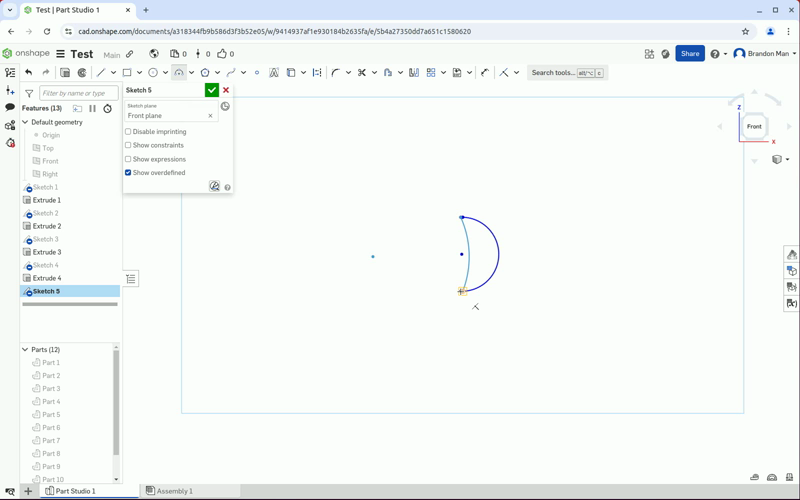
scroll(6)
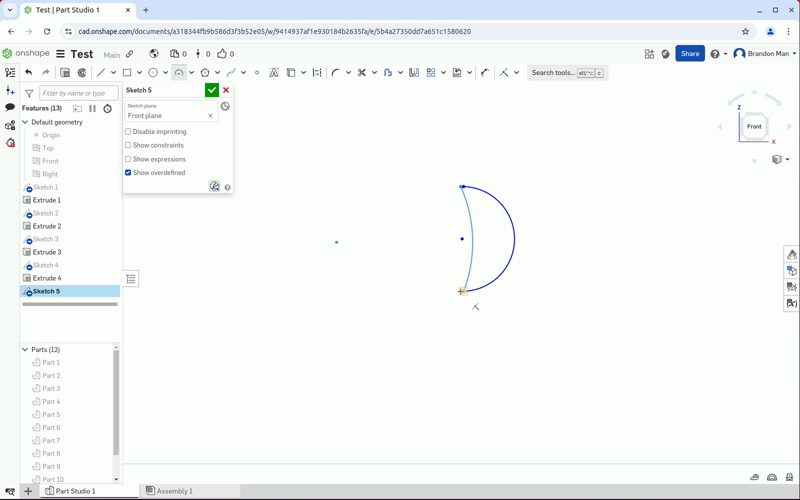
scroll(6)
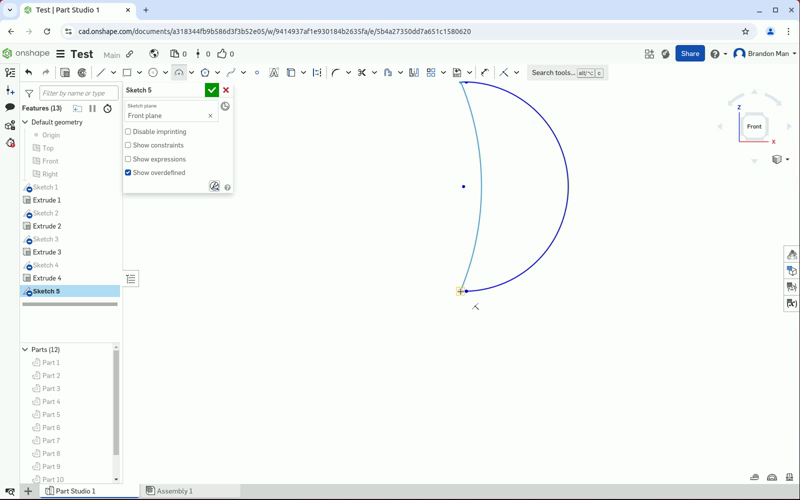
click(460, 291)
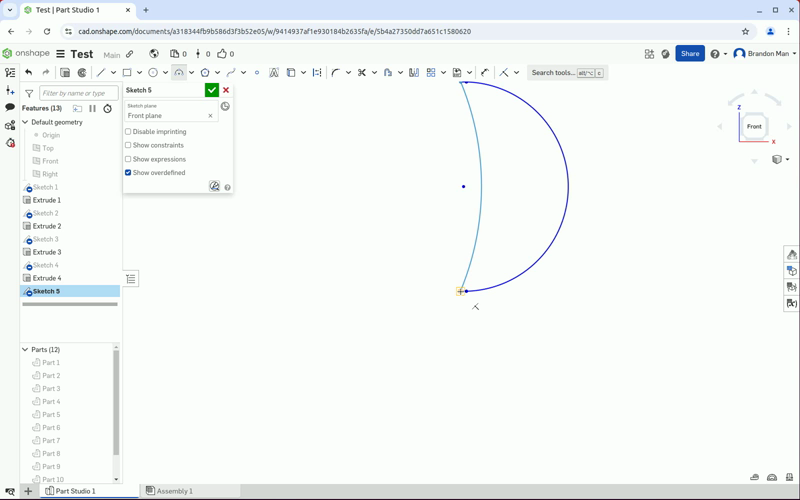
scroll(-6)
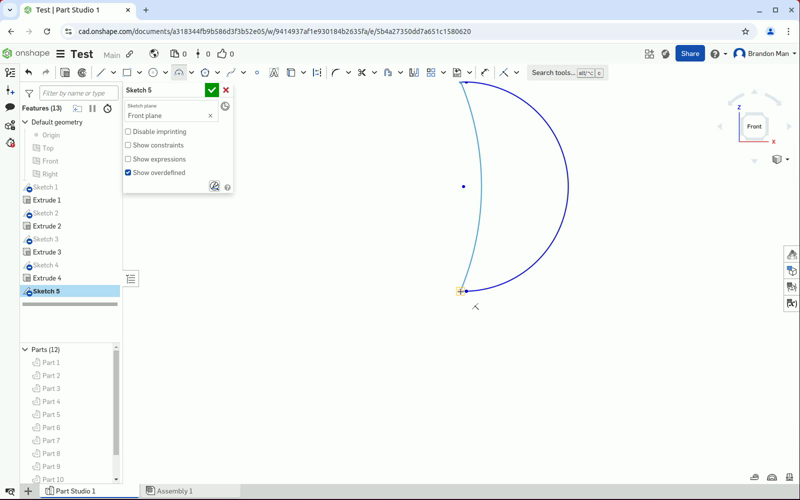
scroll(-6)
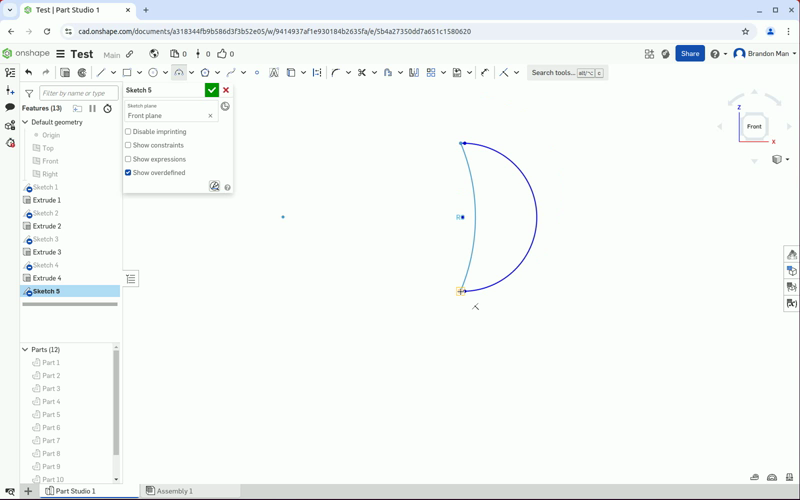
scroll(-6)
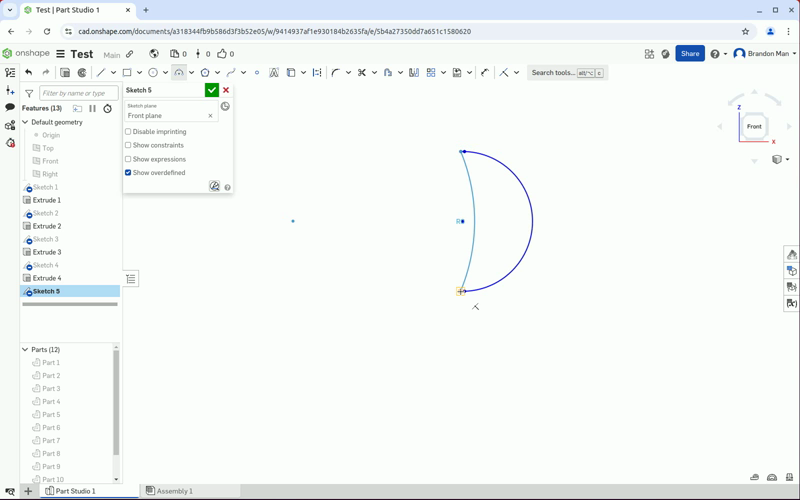
scroll(-6)
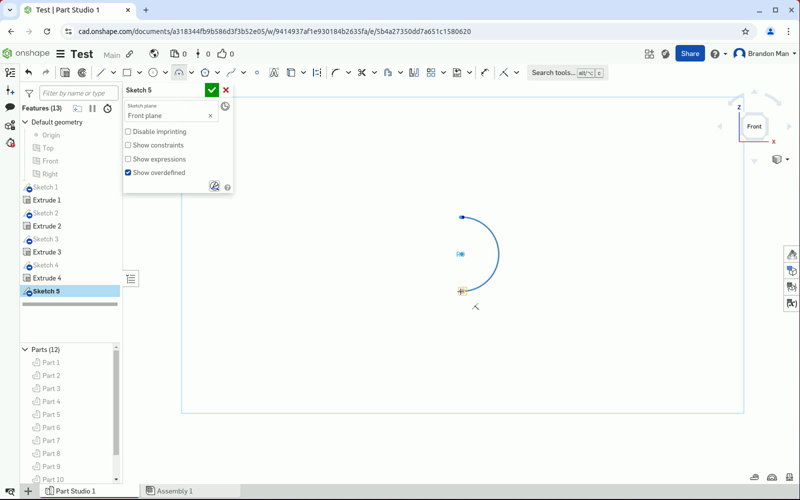
scroll(-6)
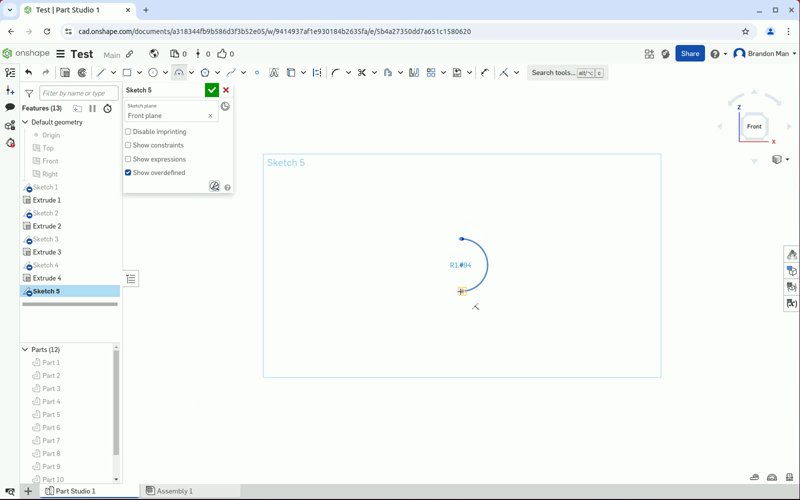
scroll(-6)
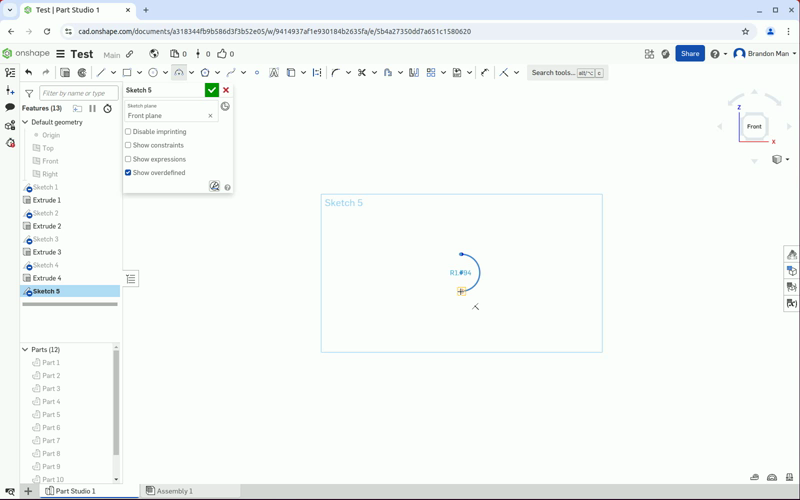
scroll(-6)
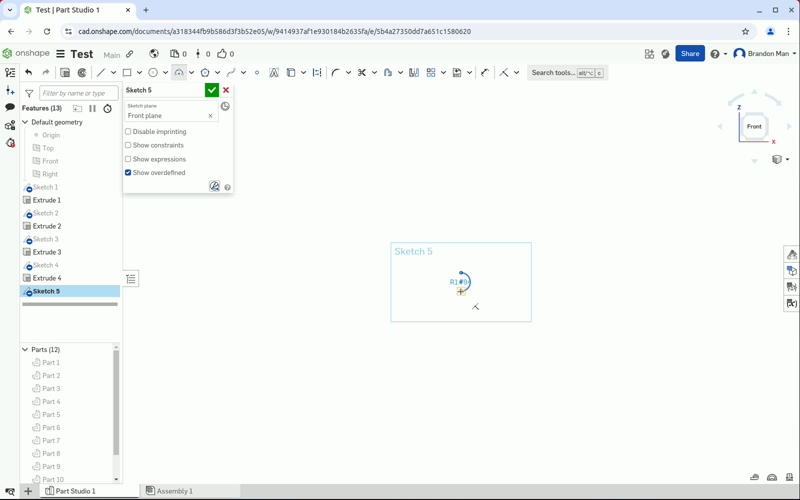
key_down(shift)
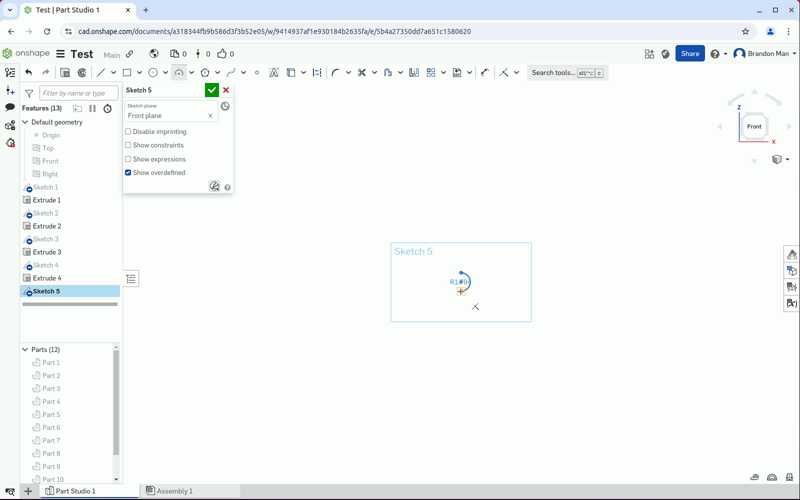
mouse_move(451, 282)
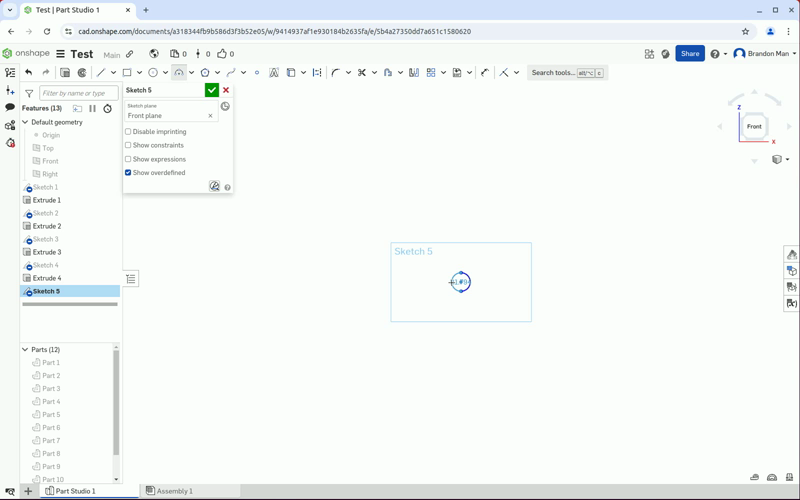
click(451, 282)
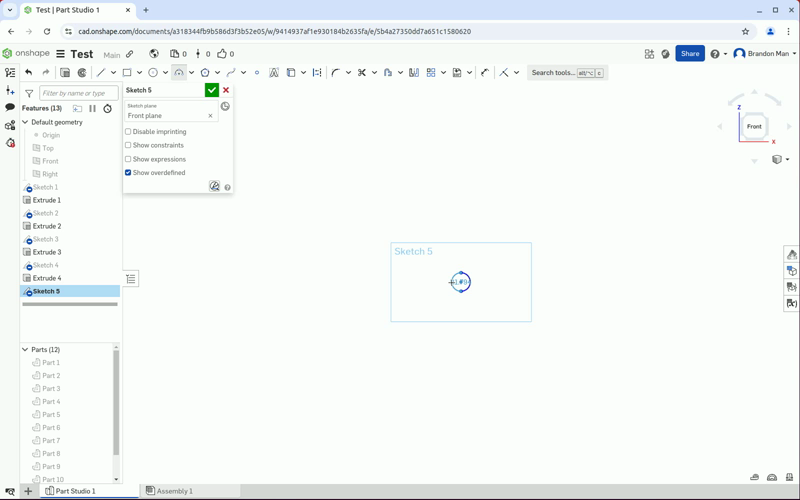
key_up(shift)
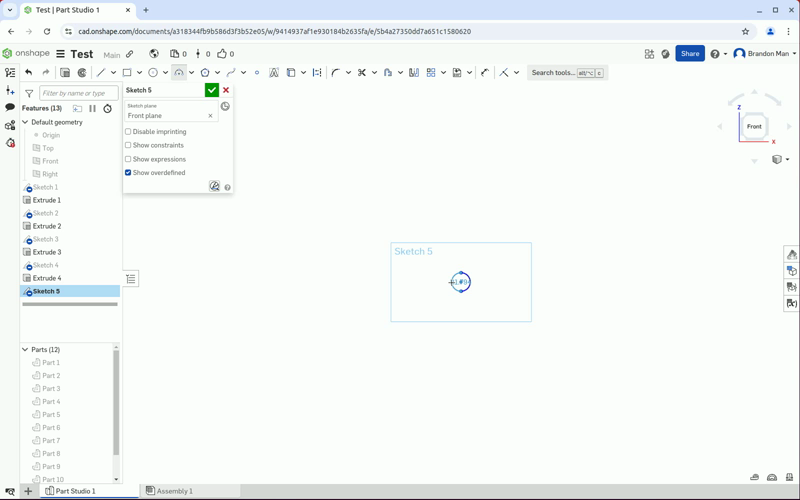
key(esc)
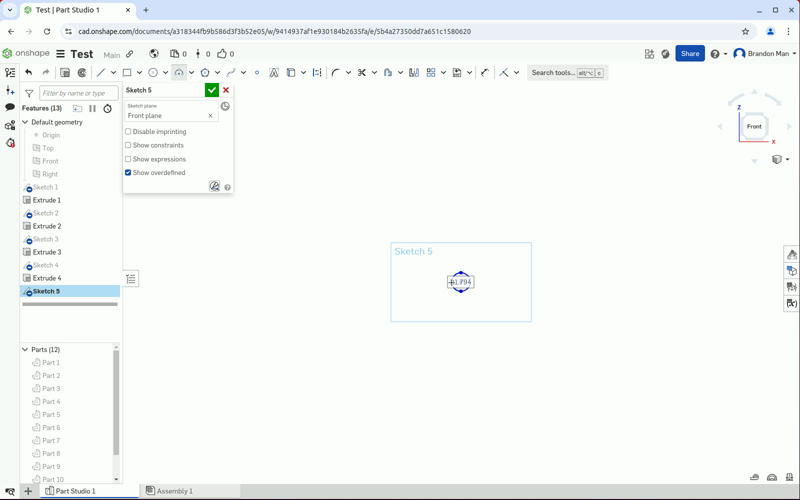
key(c)
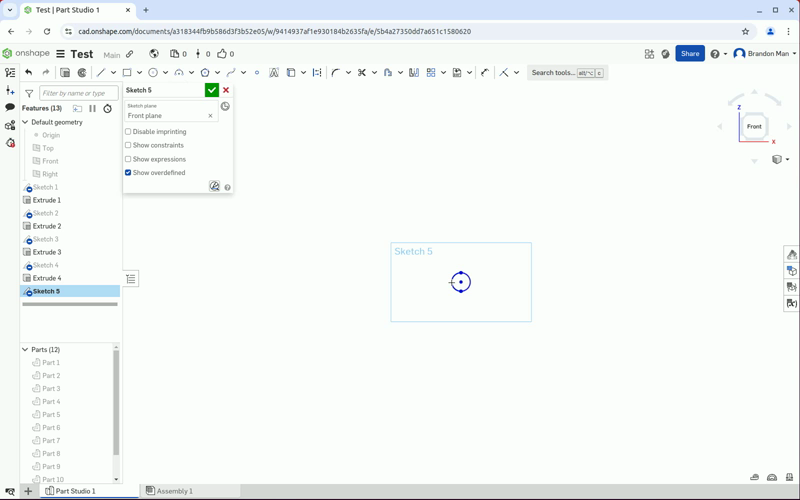
key_down(shift)
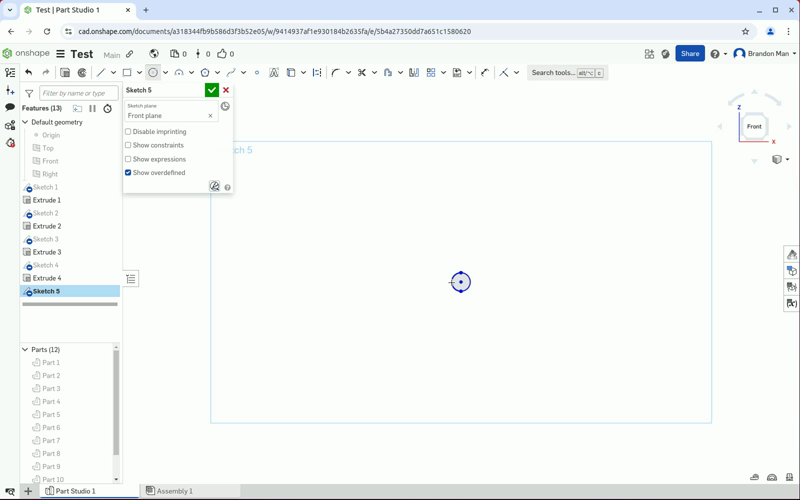
mouse_move(460, 281)
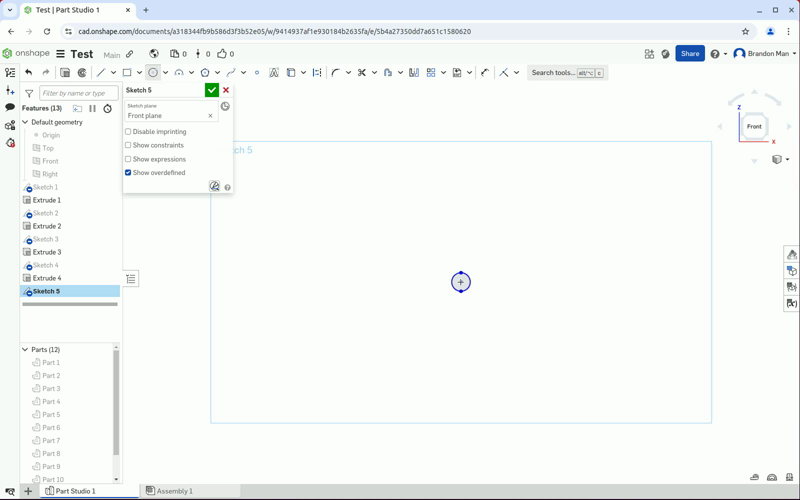
click(460, 281)
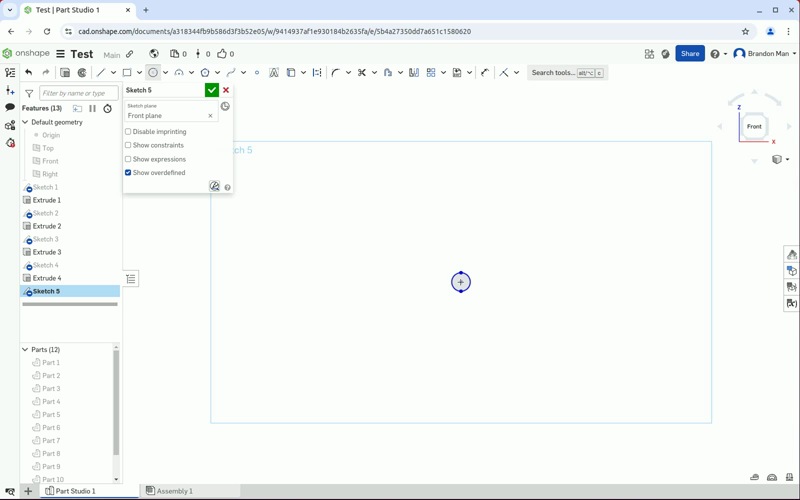
key_up(shift)
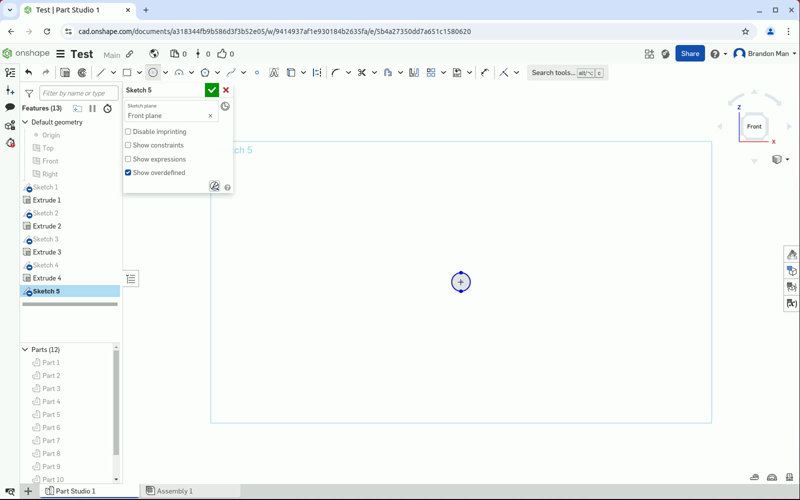
mouse_move(463, 281)
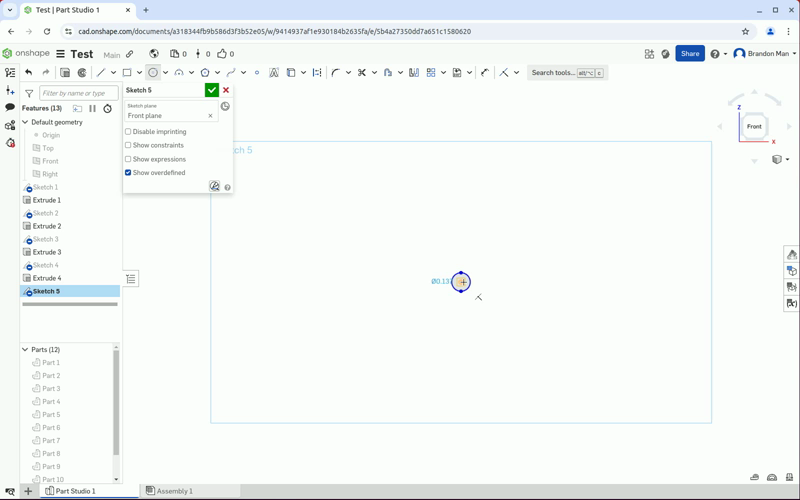
scroll(6)
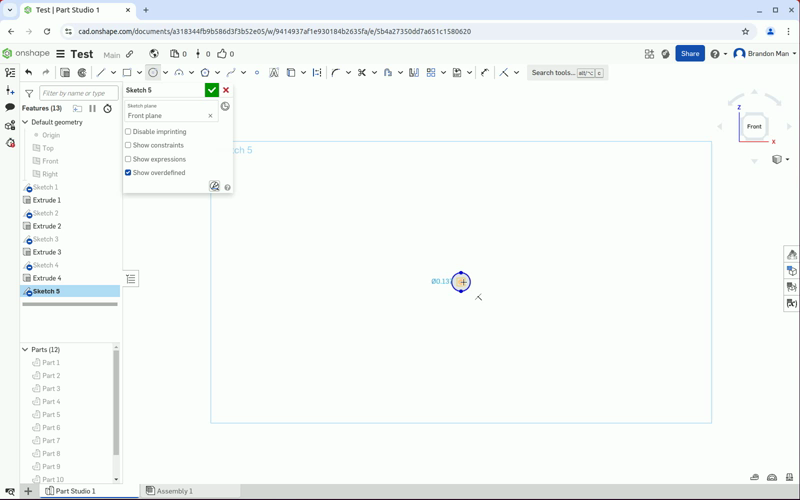
scroll(6)
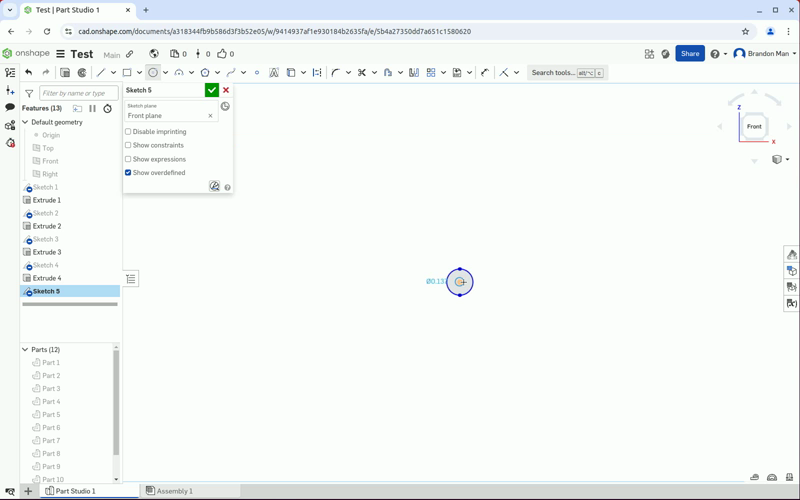
scroll(6)
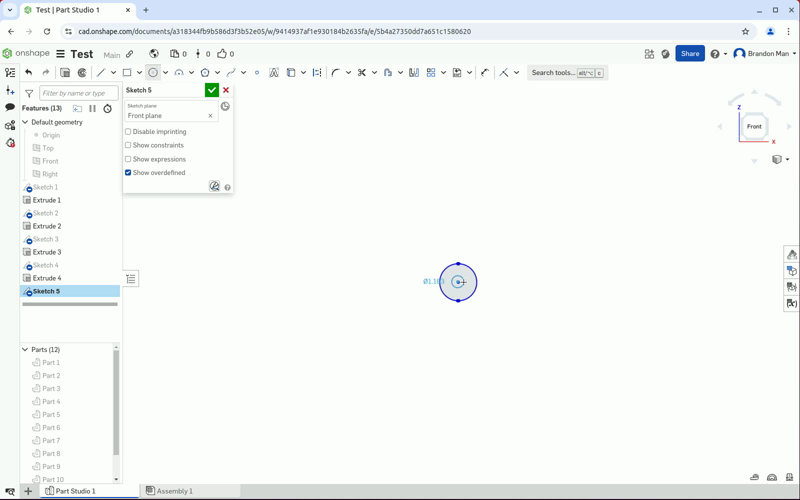
scroll(6)
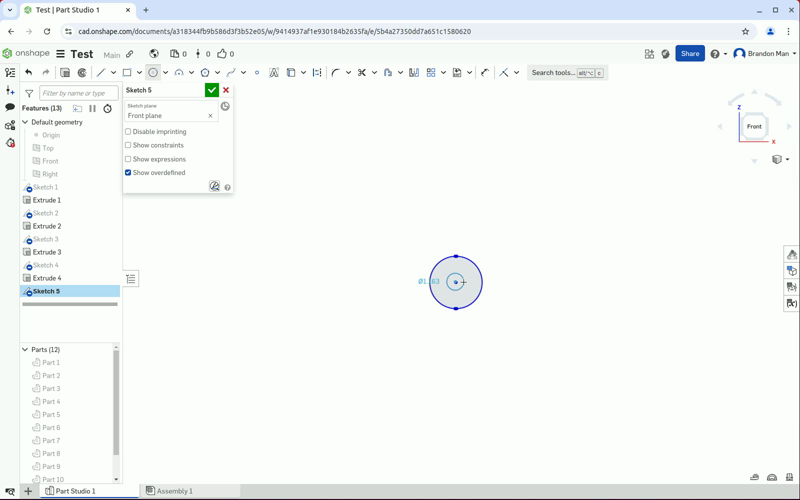
scroll(6)
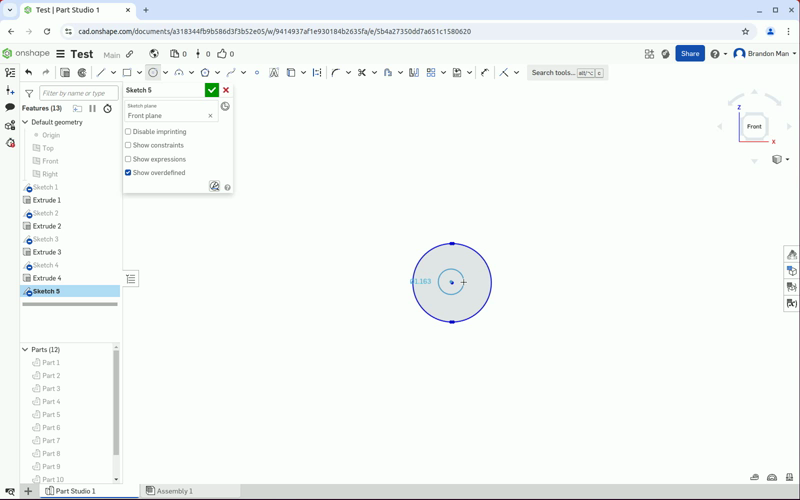
scroll(6)
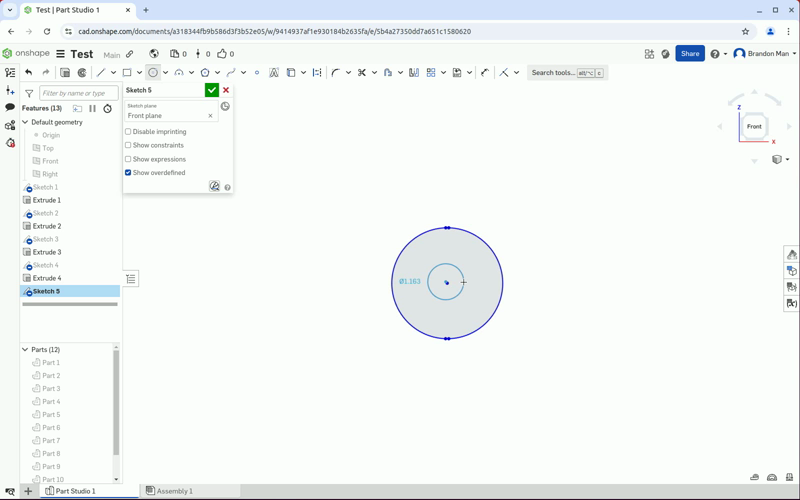
scroll(6)
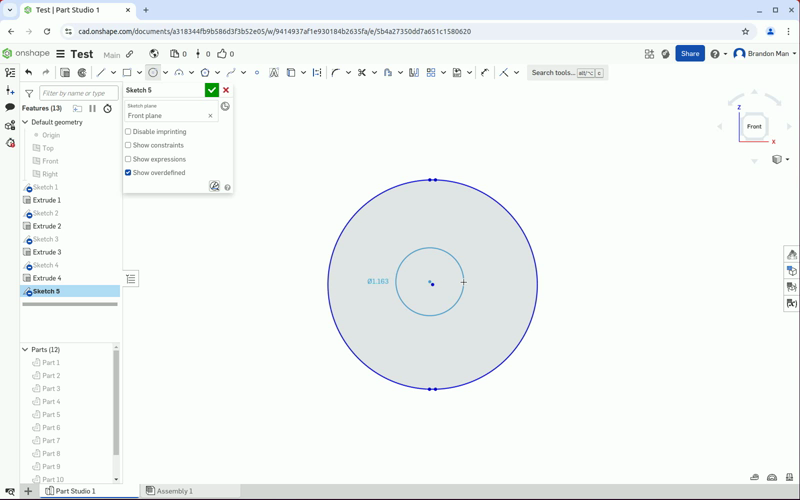
click(463, 281)
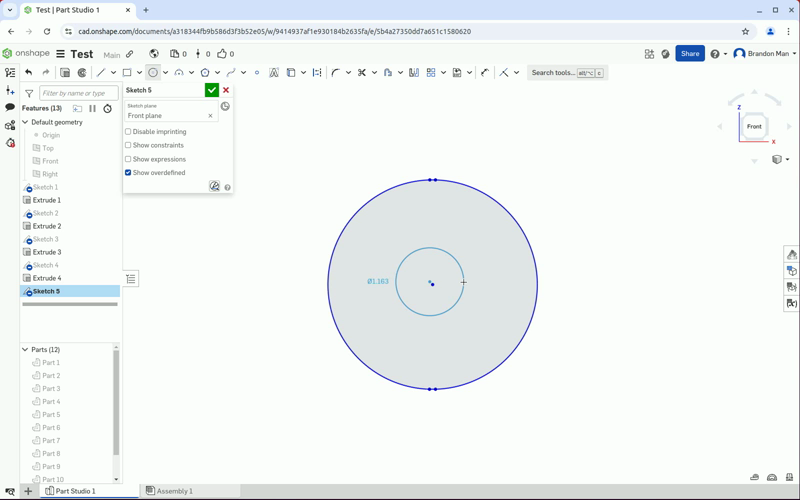
scroll(-6)
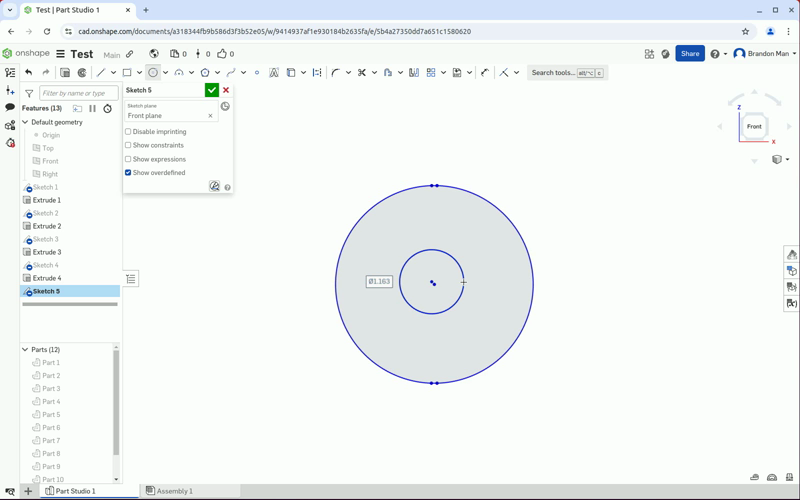
scroll(-6)
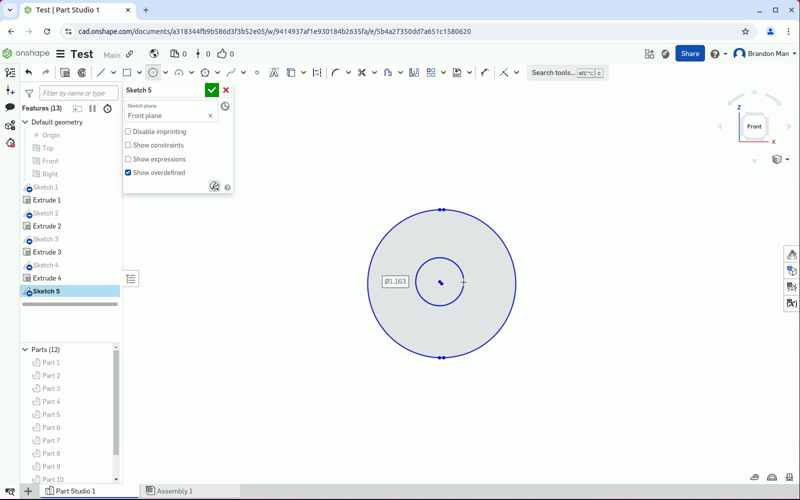
scroll(-6)
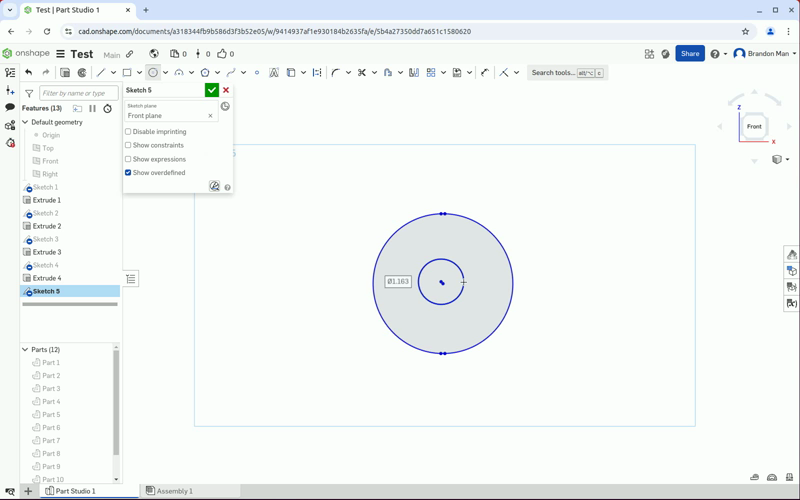
scroll(-6)
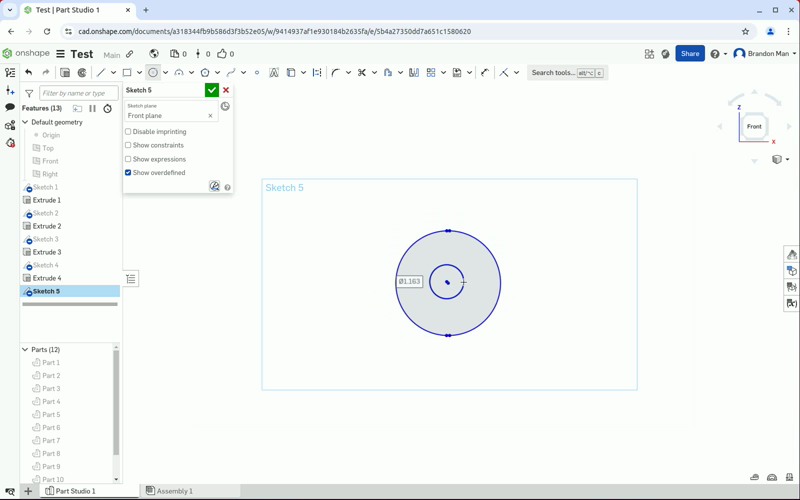
scroll(-6)
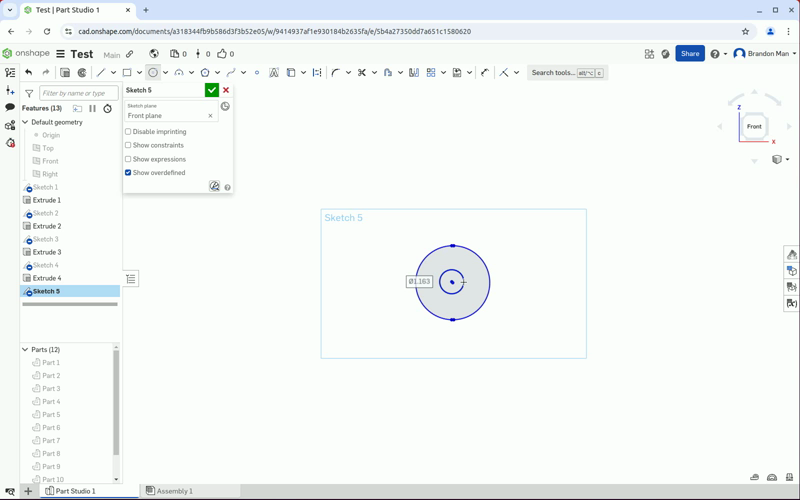
scroll(-6)
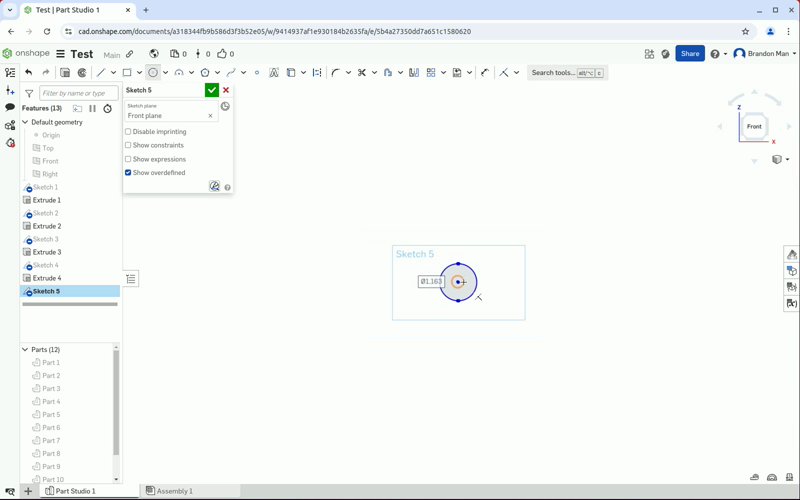
scroll(-6)
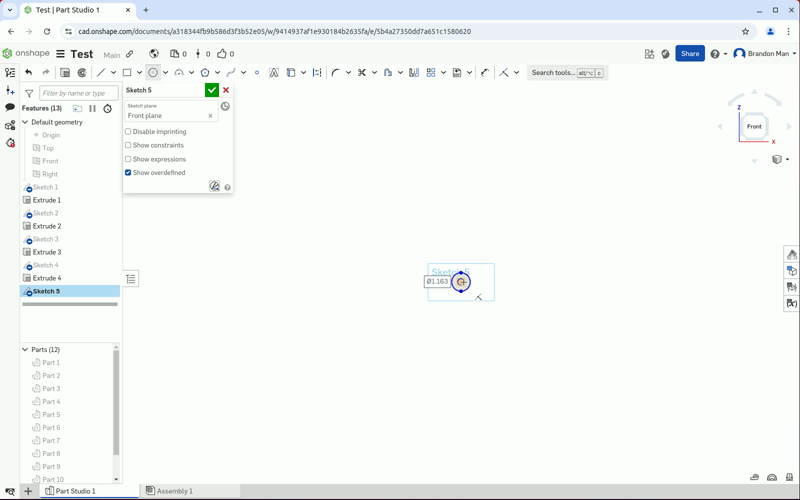
key(esc)
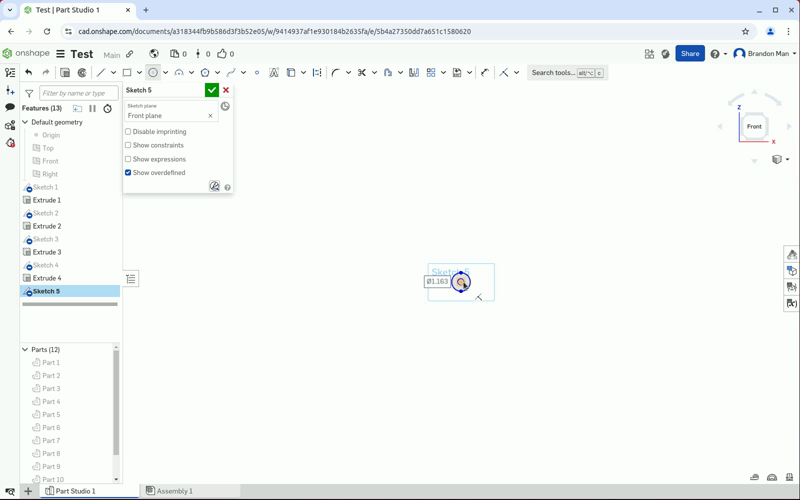
mouse_move(455, 275)
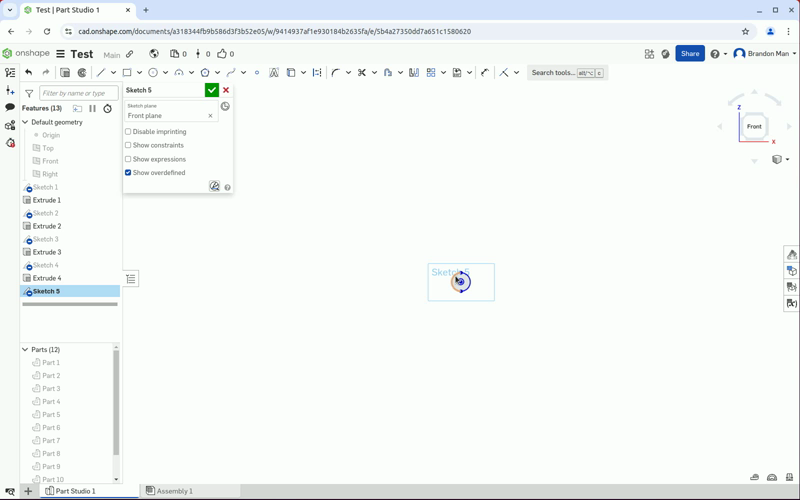
scroll(6)
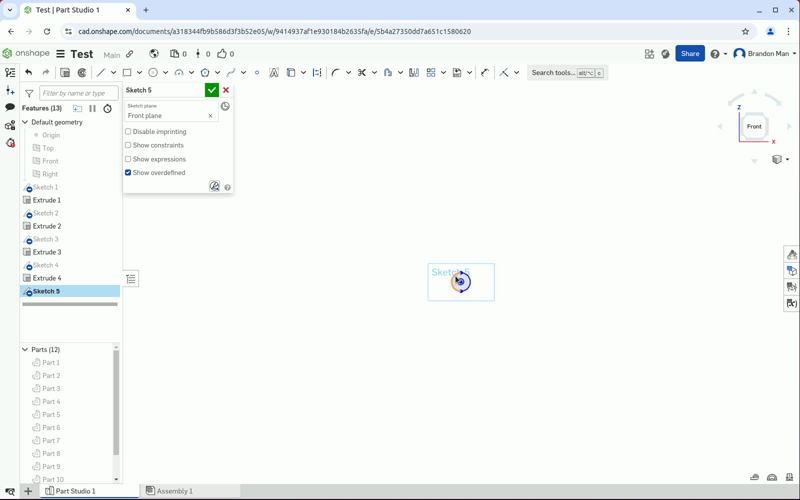
scroll(6)
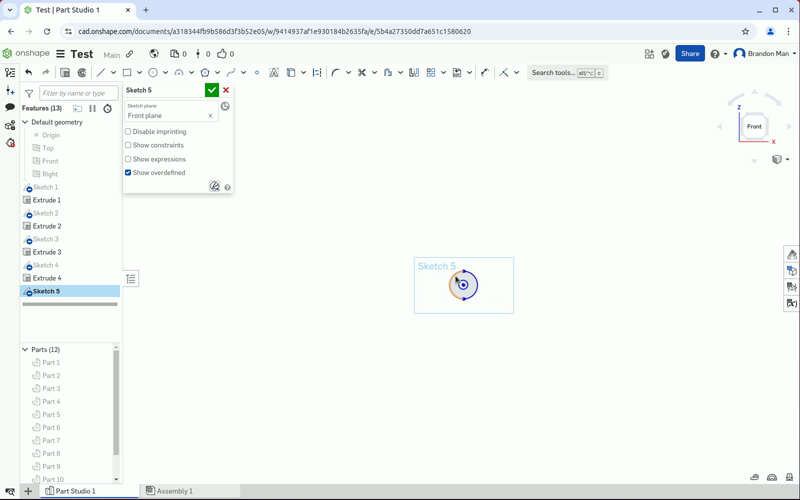
scroll(6)
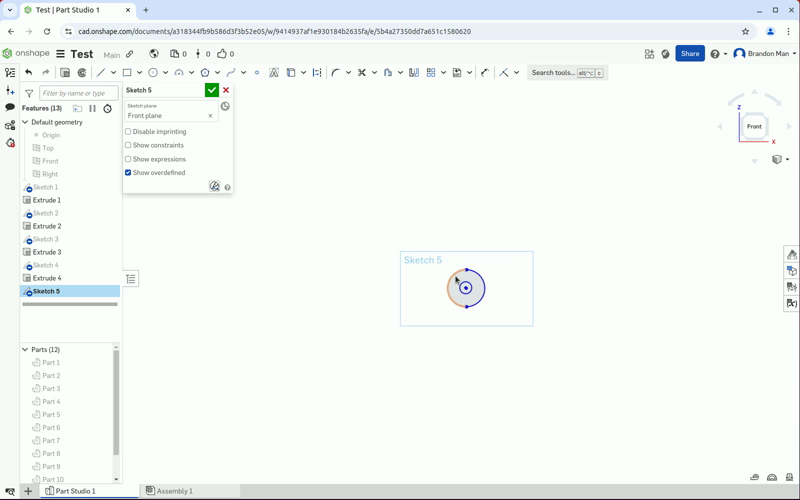
scroll(6)
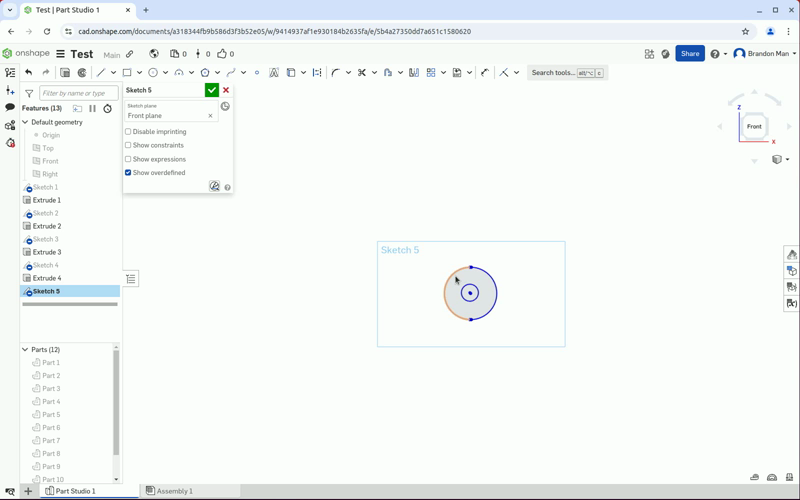
scroll(6)
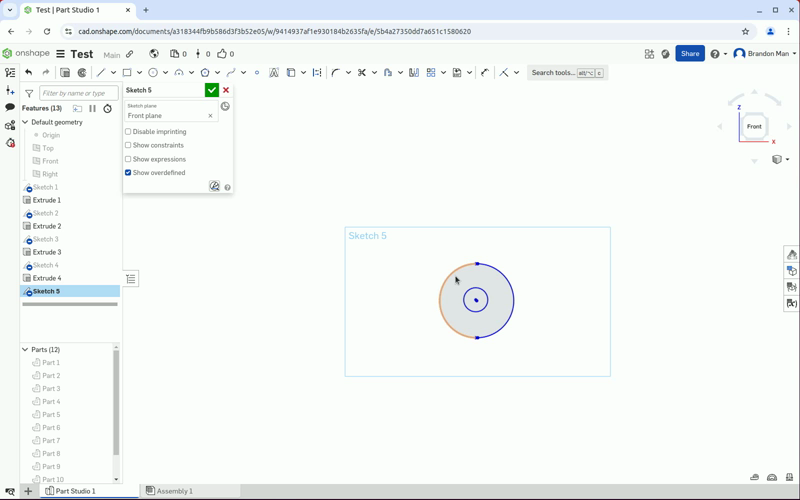
scroll(6)
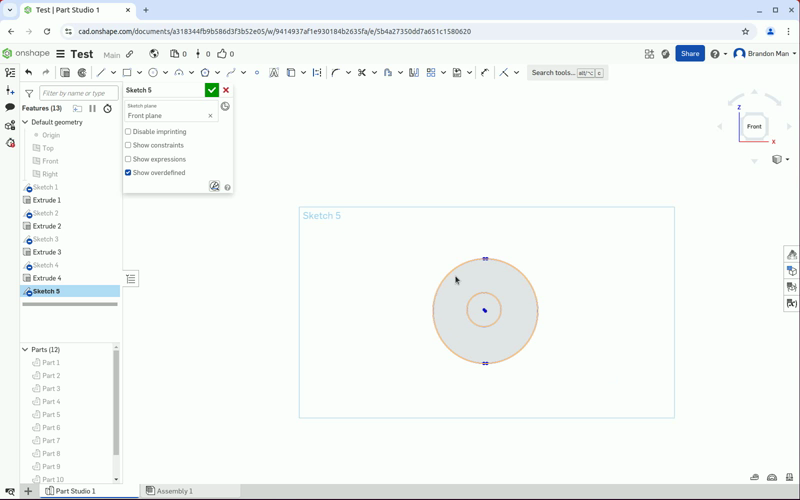
scroll(6)
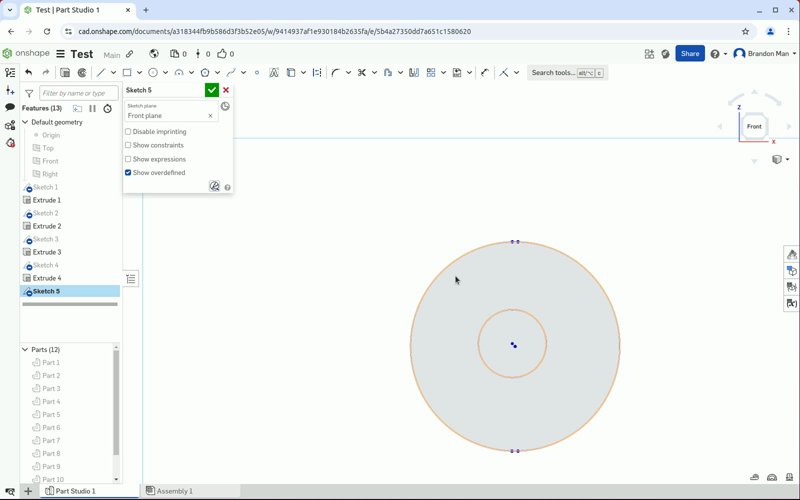
click(455, 275)
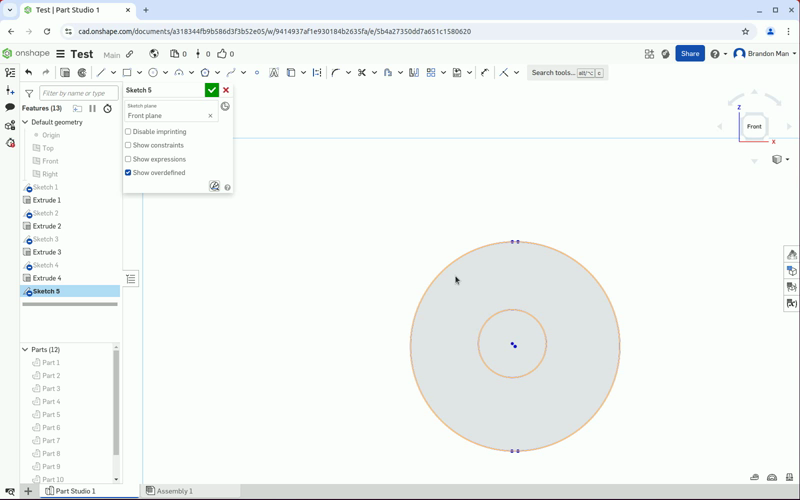
scroll(-6)
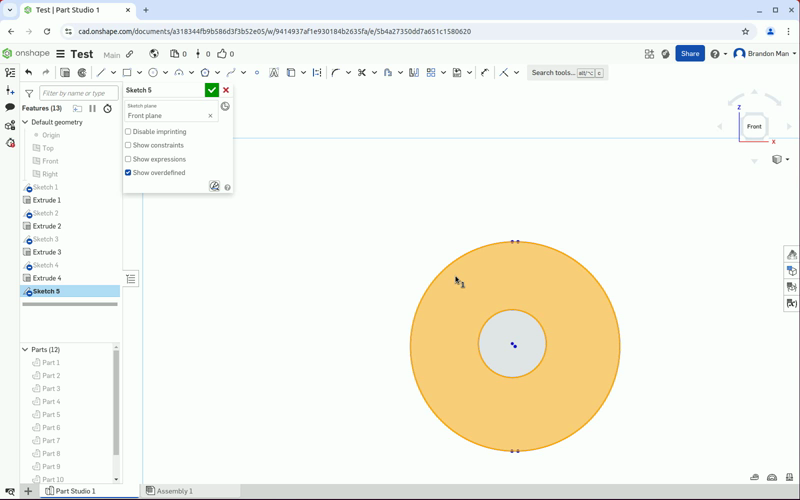
scroll(-6)
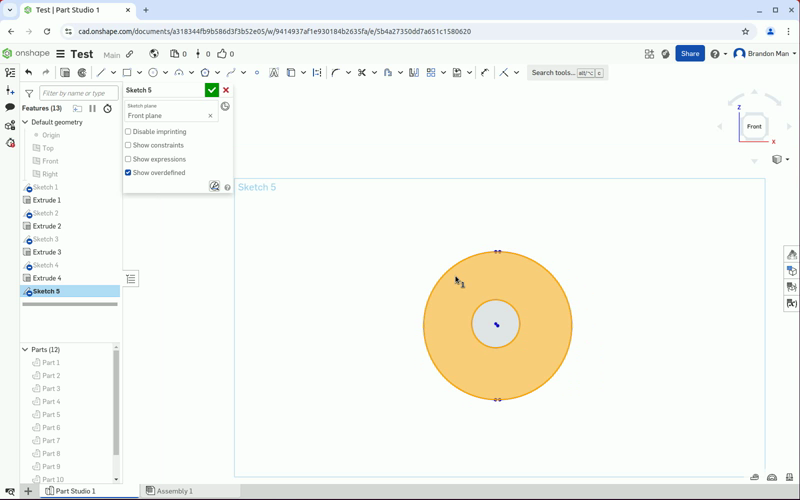
scroll(-6)
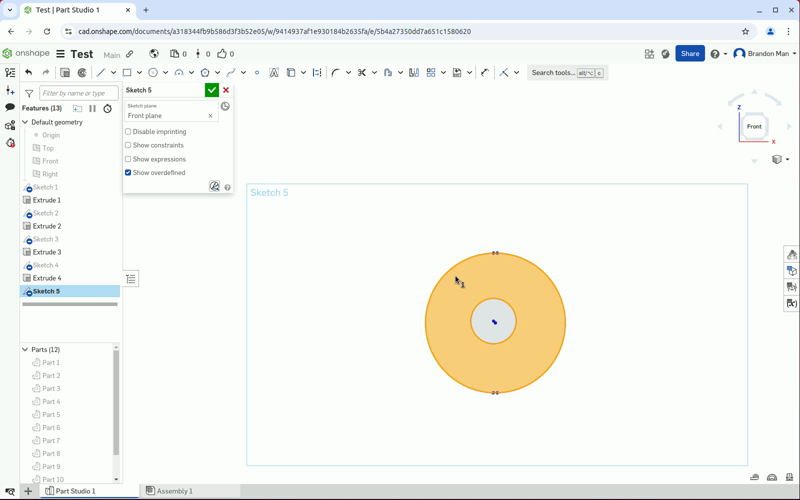
scroll(-6)
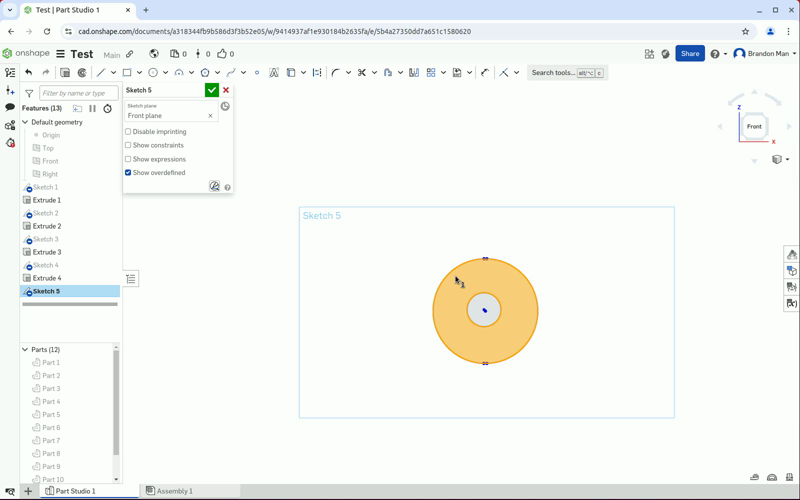
scroll(-6)
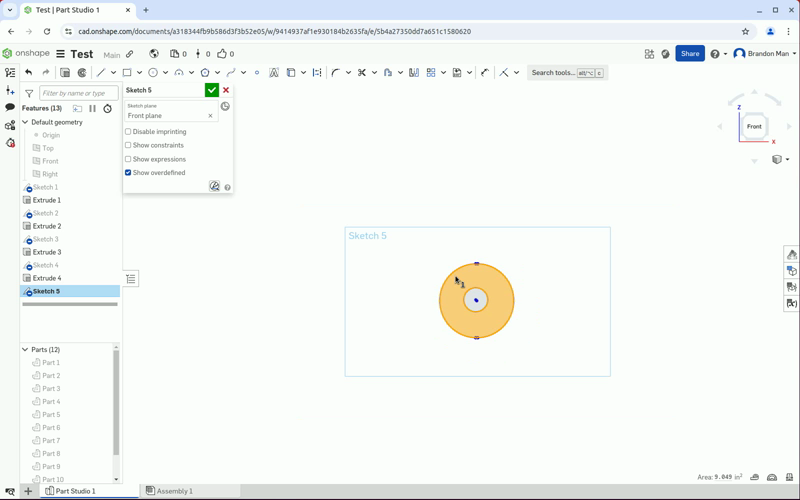
scroll(-6)
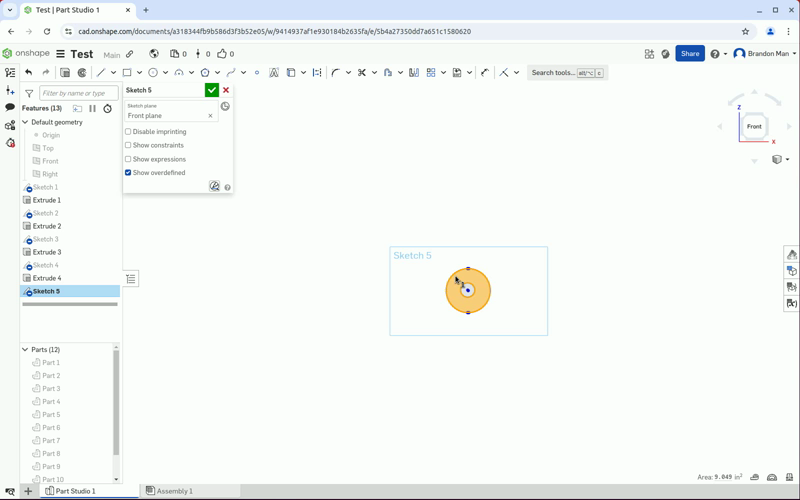
scroll(-6)
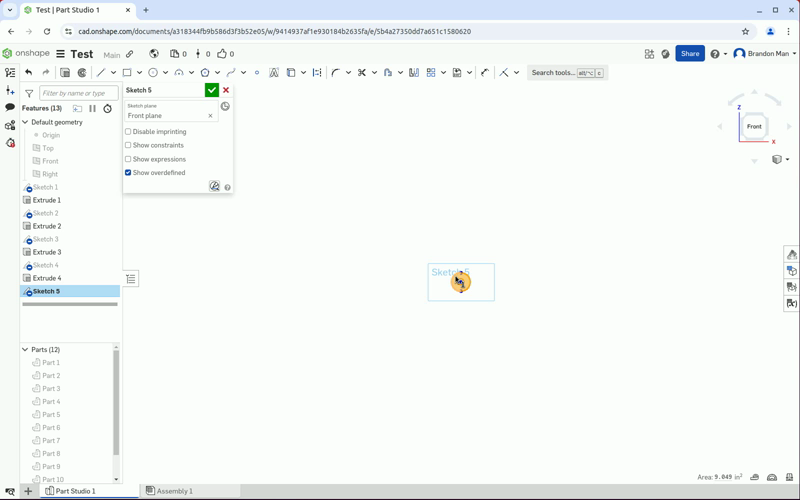
mouse_move(69, 352)
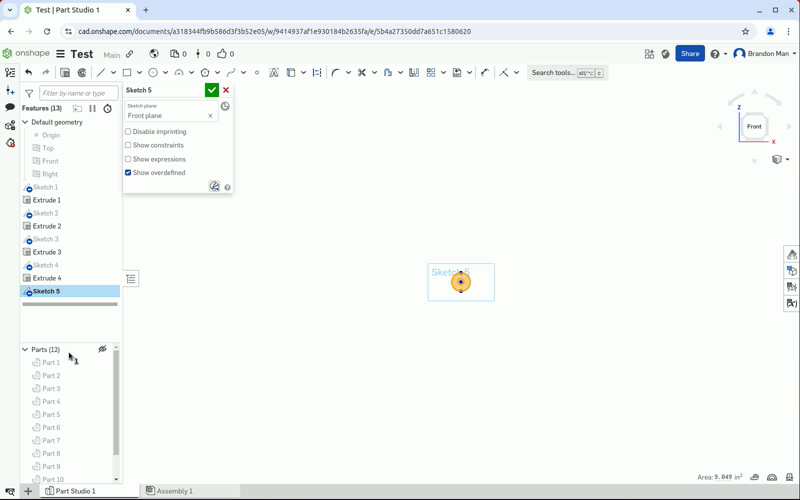
key(shift+y)
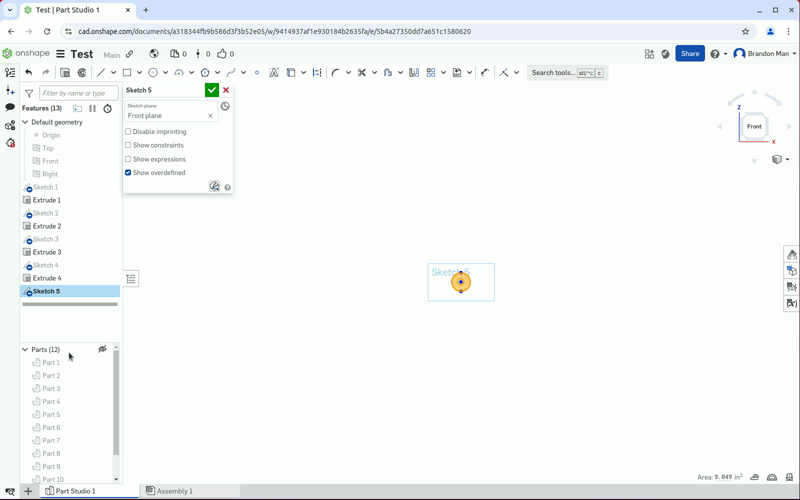
key(shift+e)
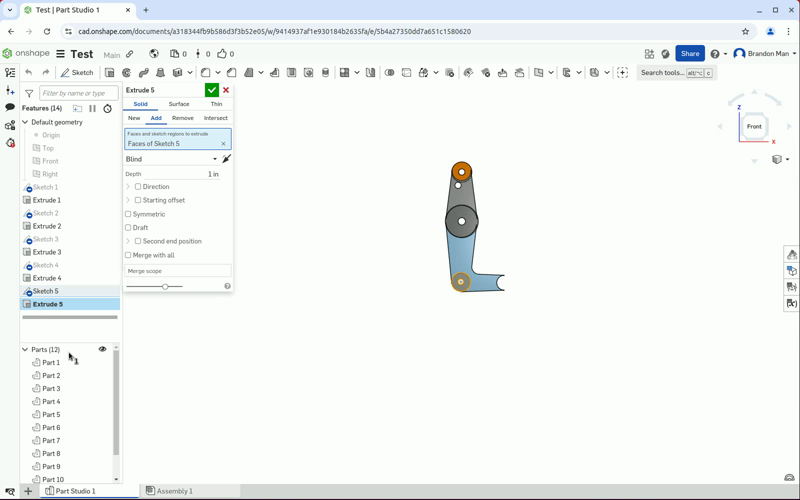
mouse_move(143, 106)
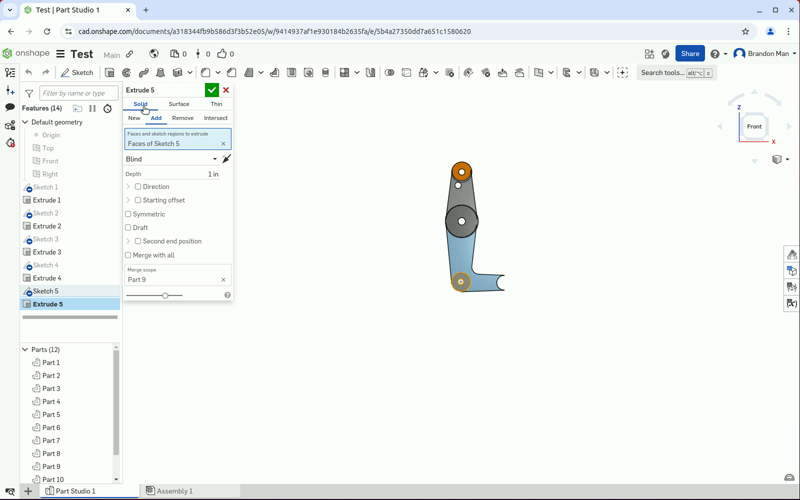
click(143, 106)
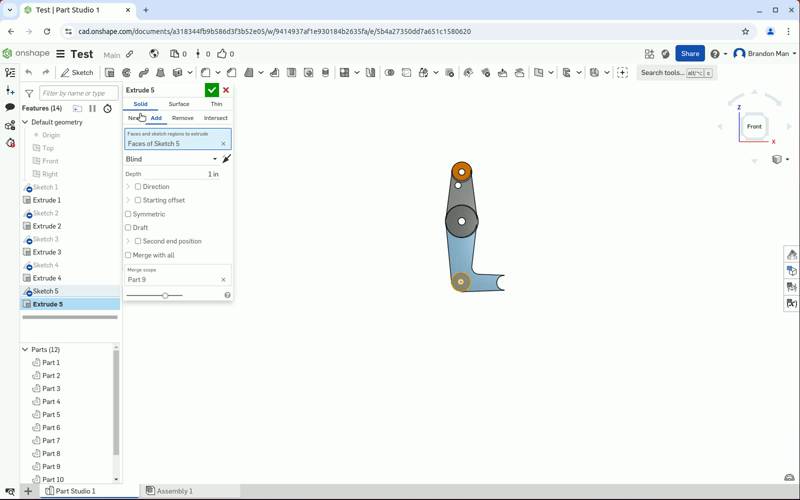
mouse_move(137, 120)
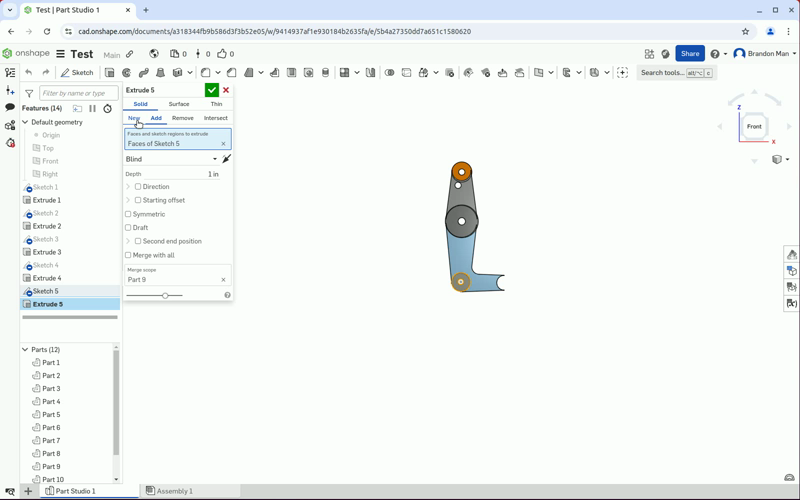
click(137, 120)
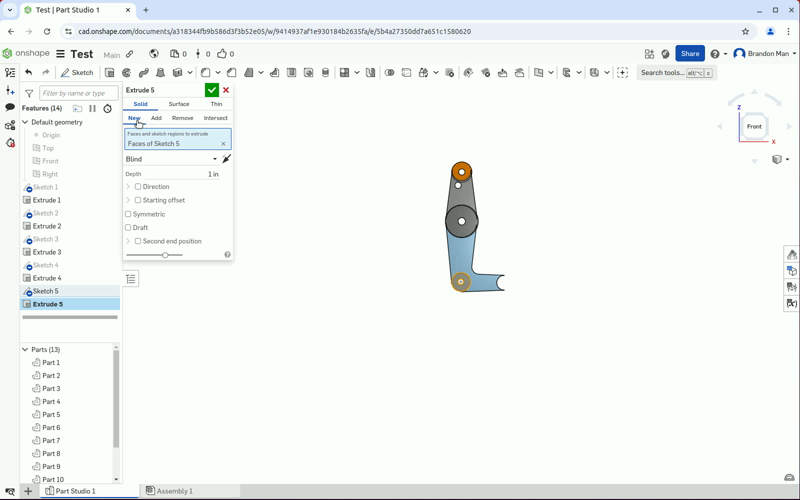
key(tab, 4)
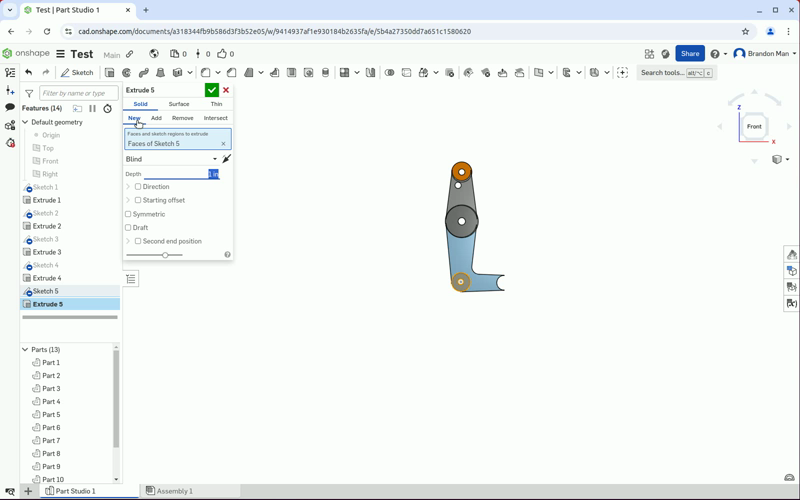
text(0.481)
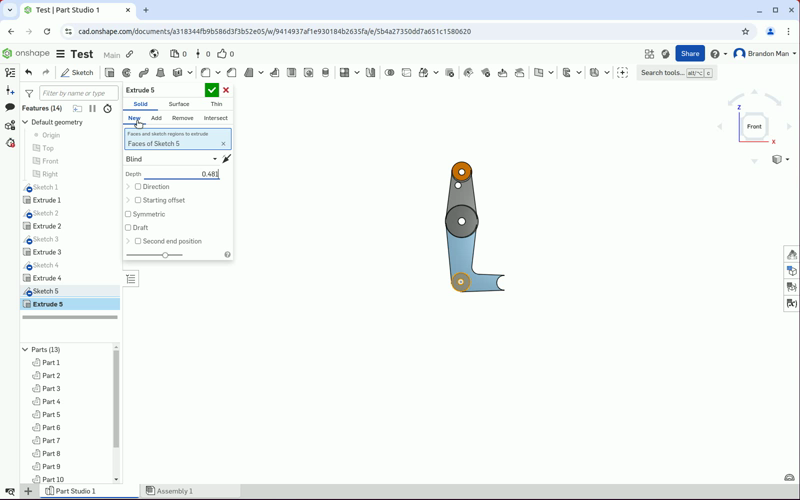
key(enter)
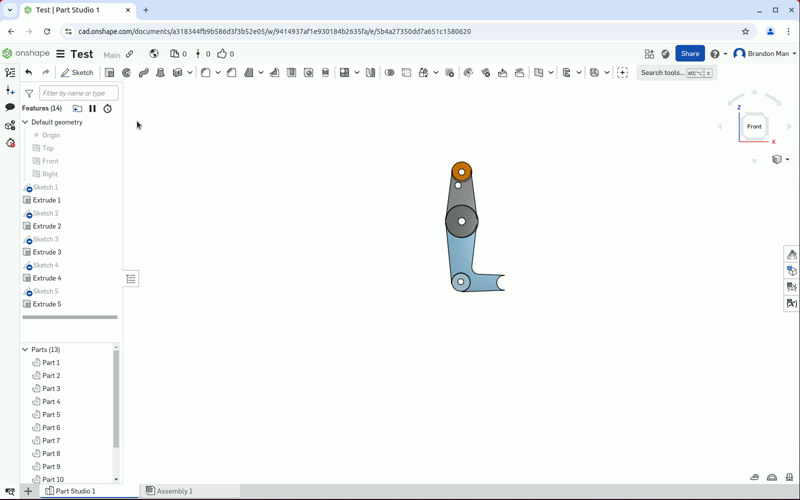
key(shift+h)
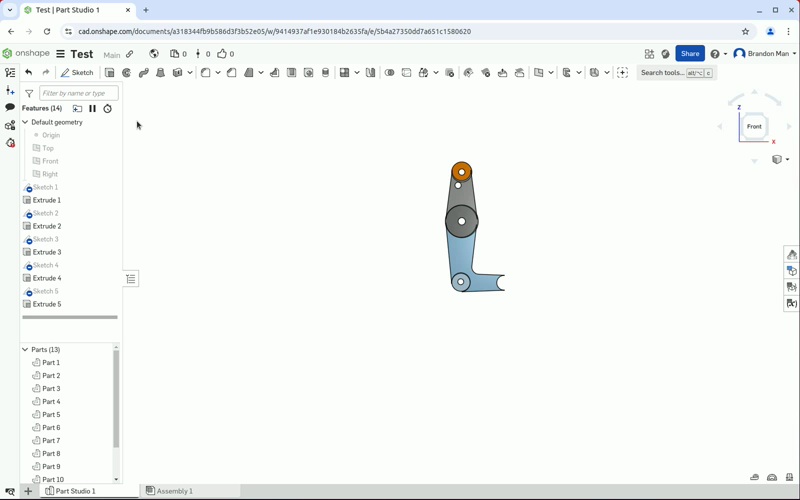
key(shift+h)
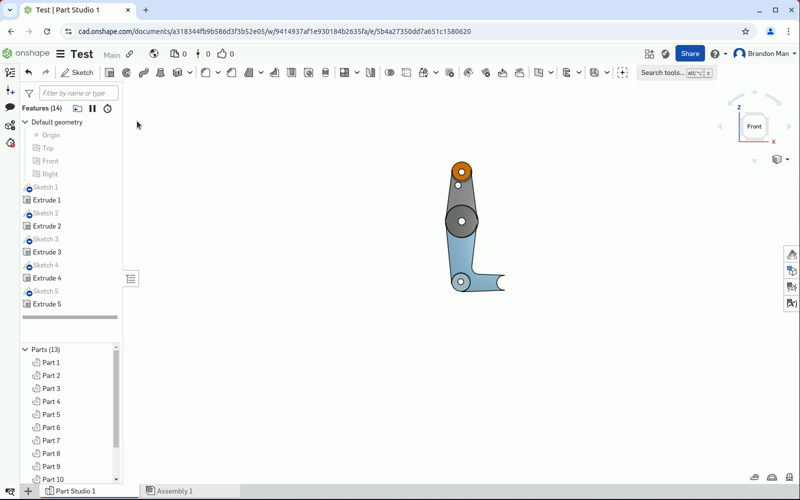
mouse_move(73, 189)
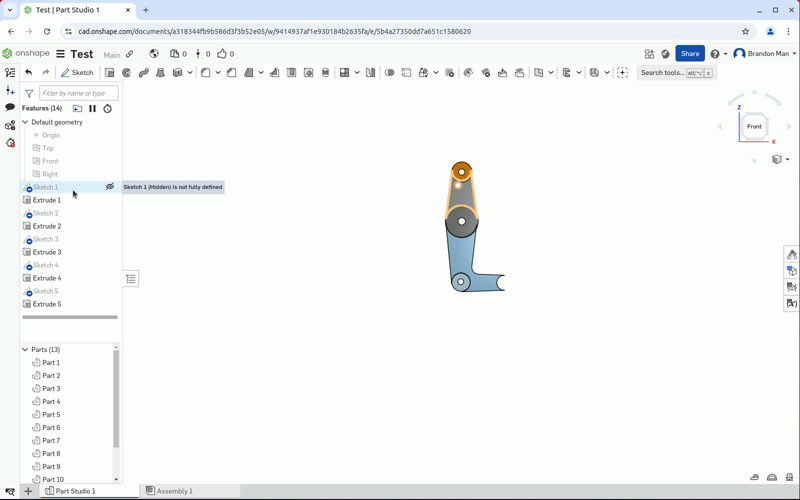
click(73, 189)
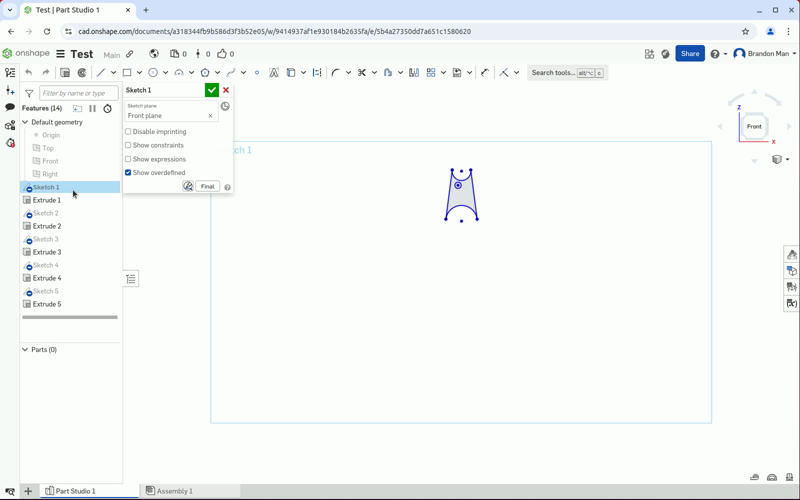
mouse_move(229, 92)
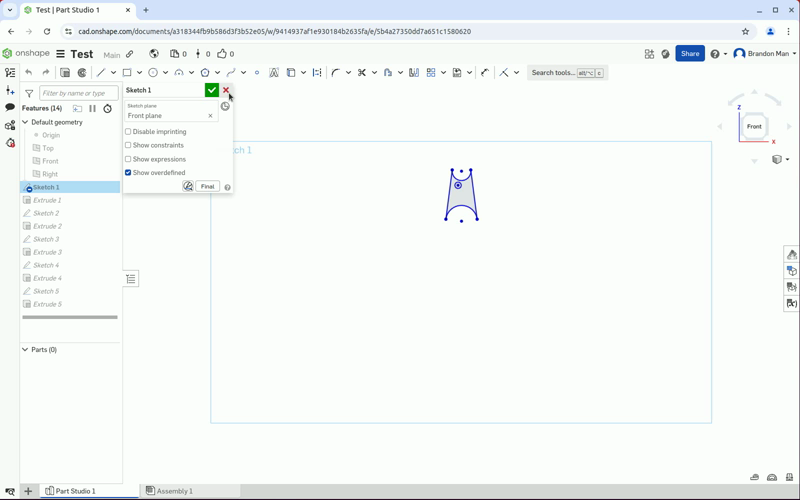
click(229, 92)
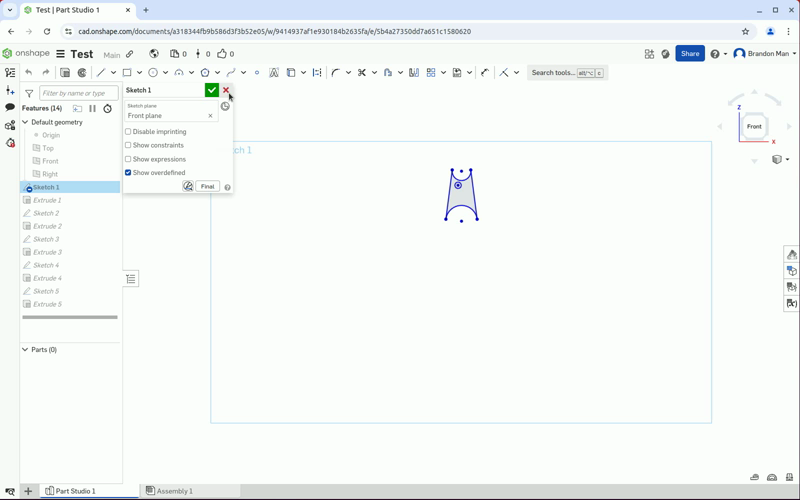
key(shift+s)
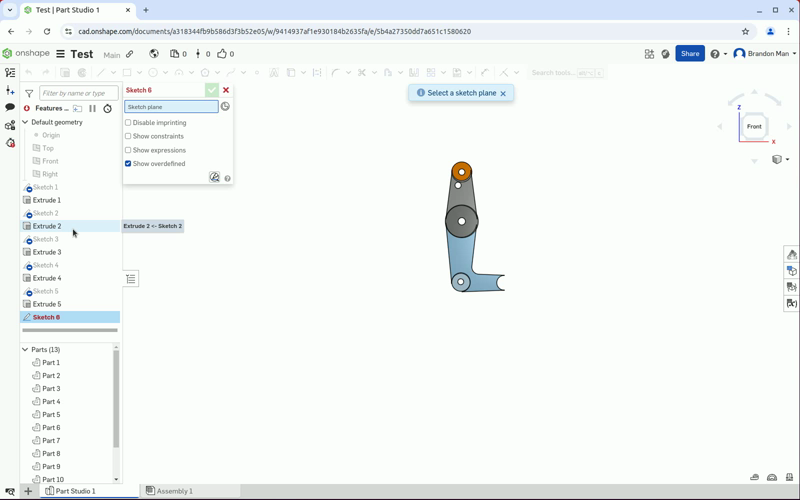
scroll(3)
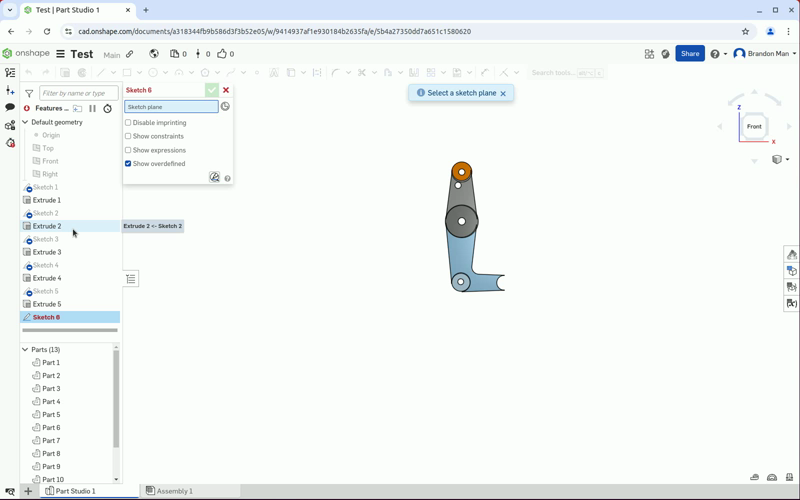
mouse_move(73, 163)
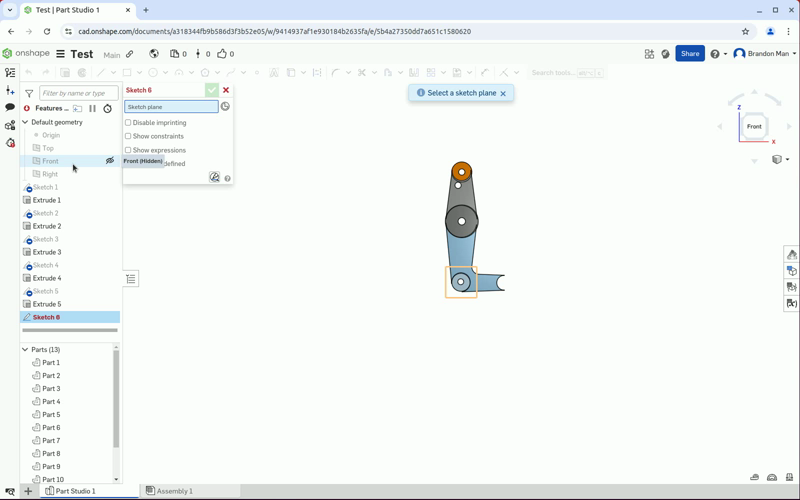
click(73, 163)
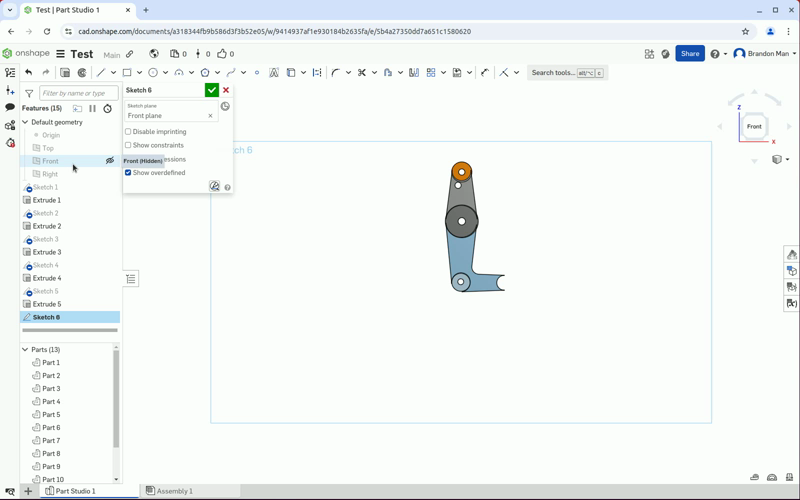
mouse_move(69, 352)
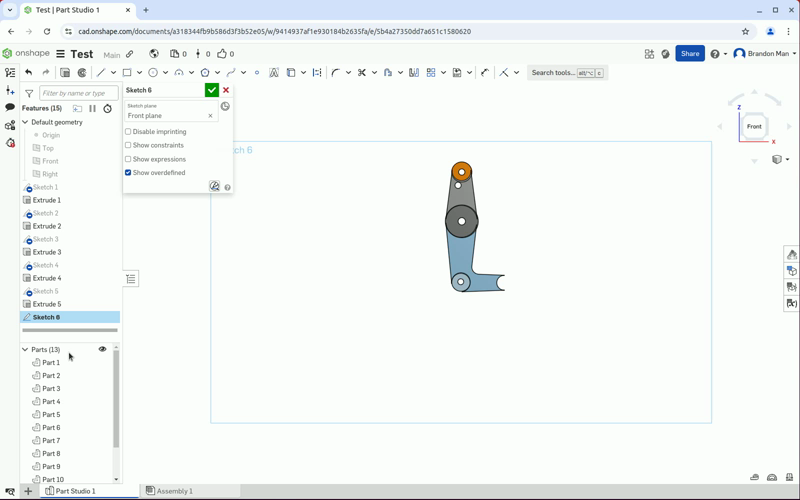
key(y)
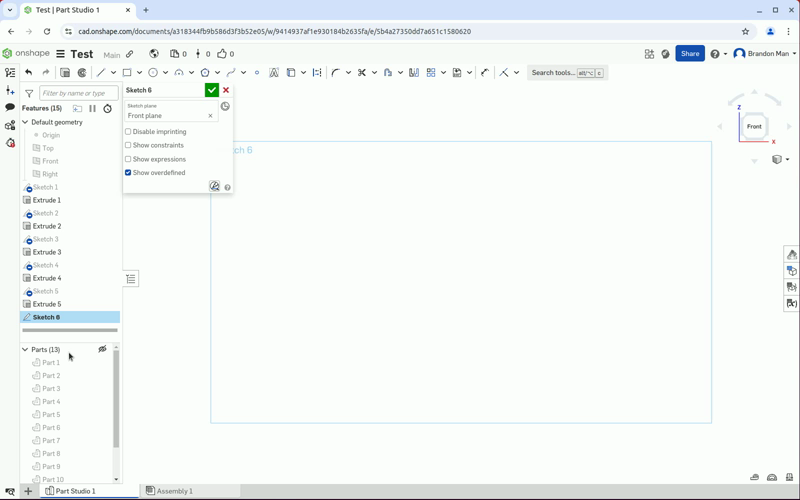
key(c)
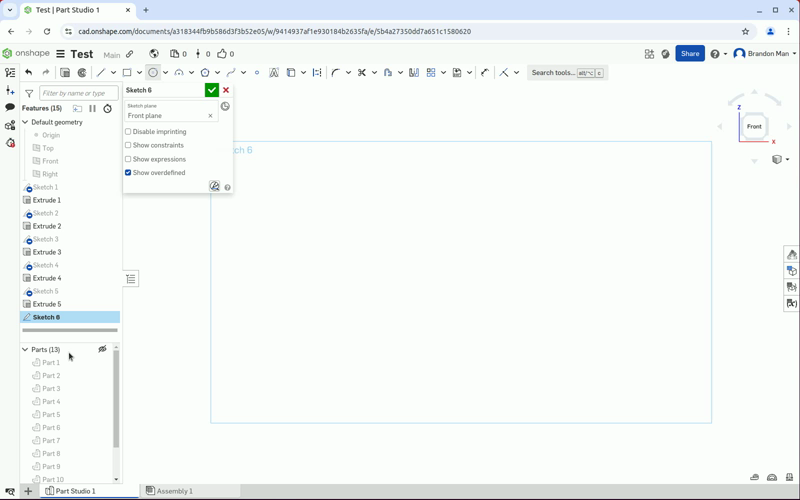
key_down(shift)
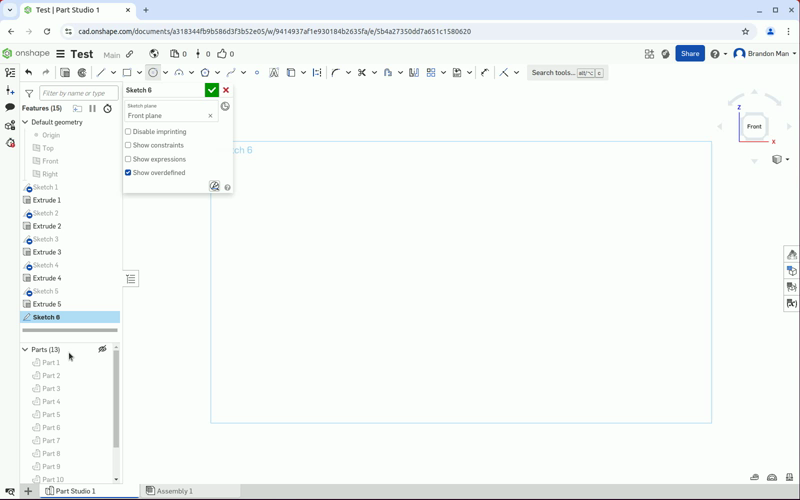
mouse_move(501, 282)
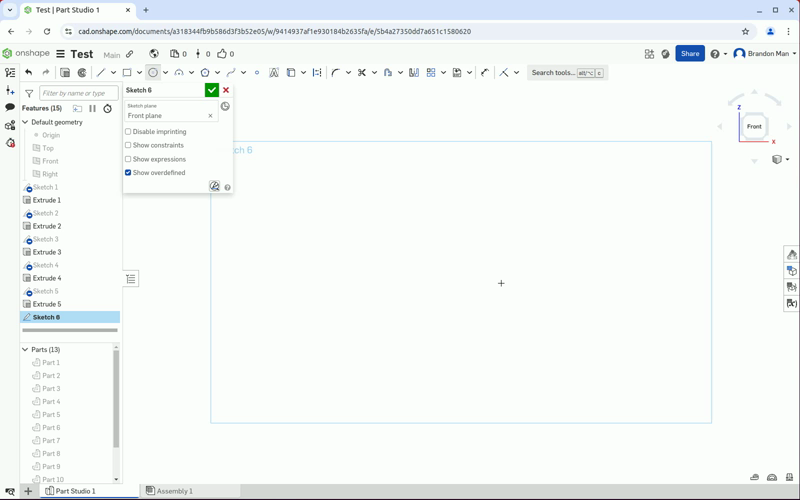
click(501, 282)
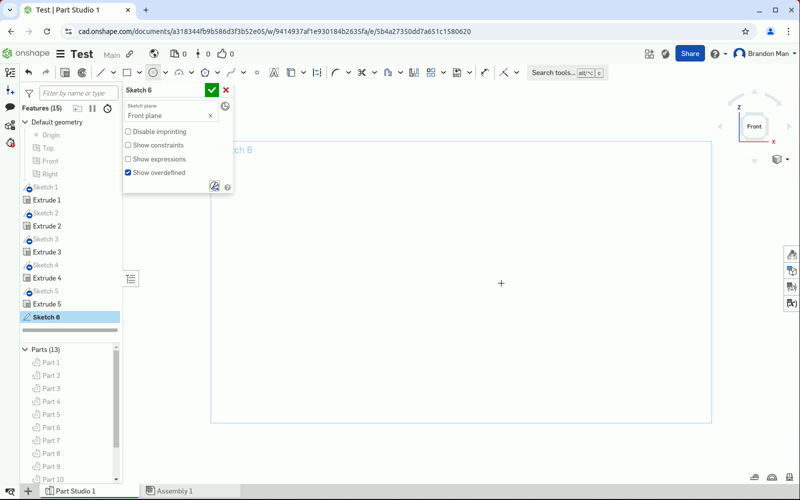
key_up(shift)
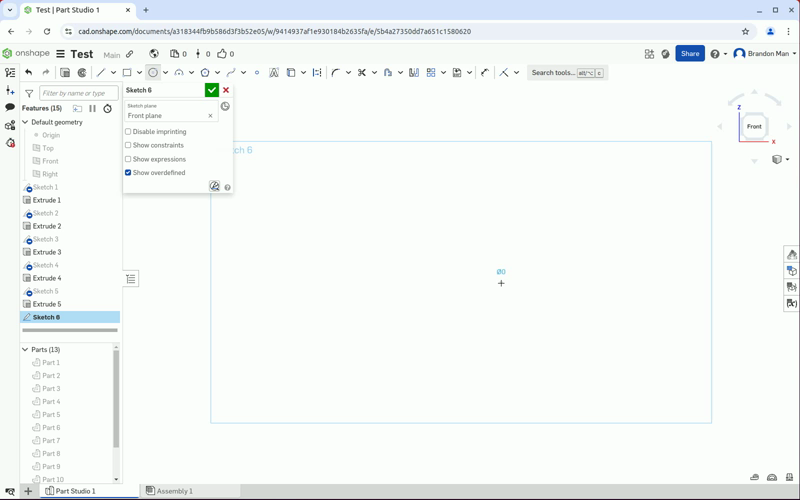
mouse_move(508, 282)
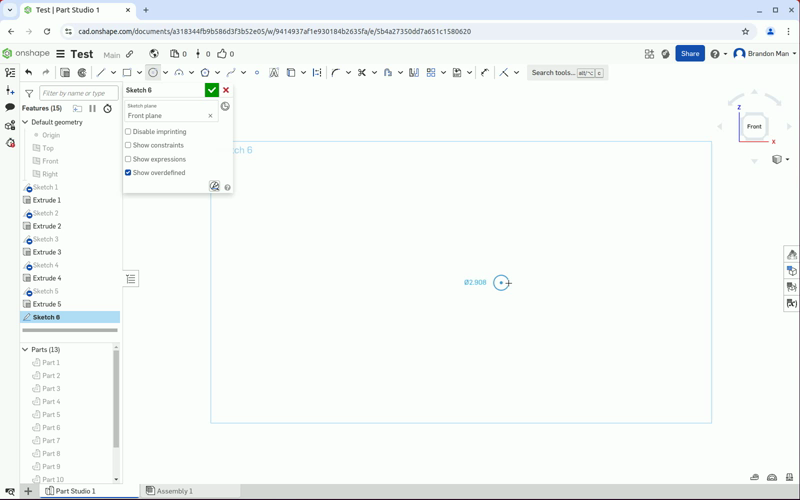
click(508, 282)
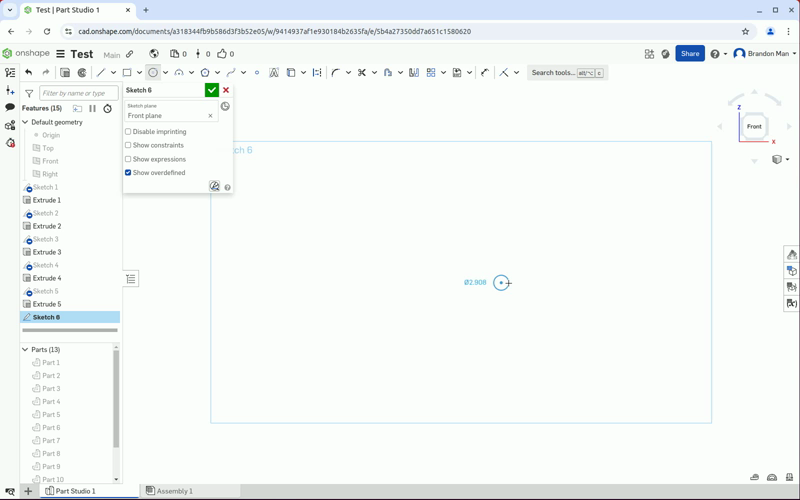
key(esc)
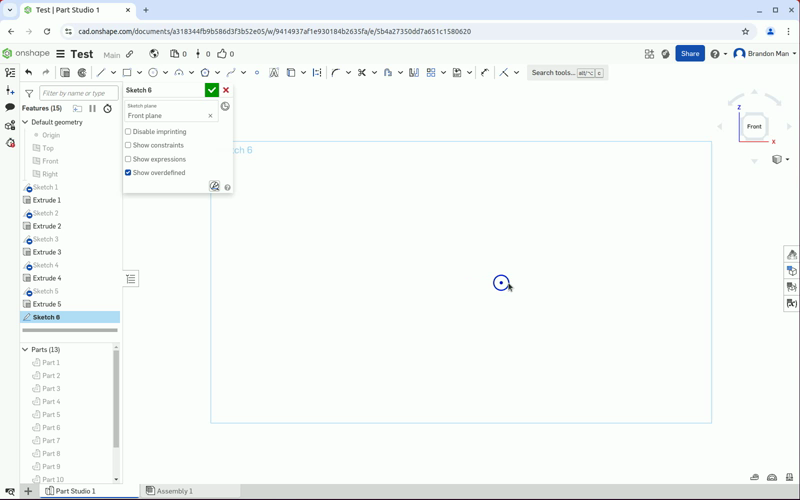
key(c)
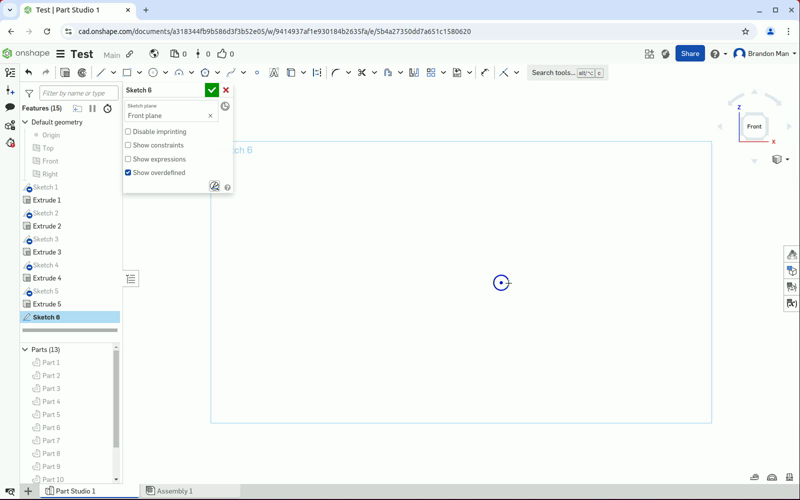
key_down(shift)
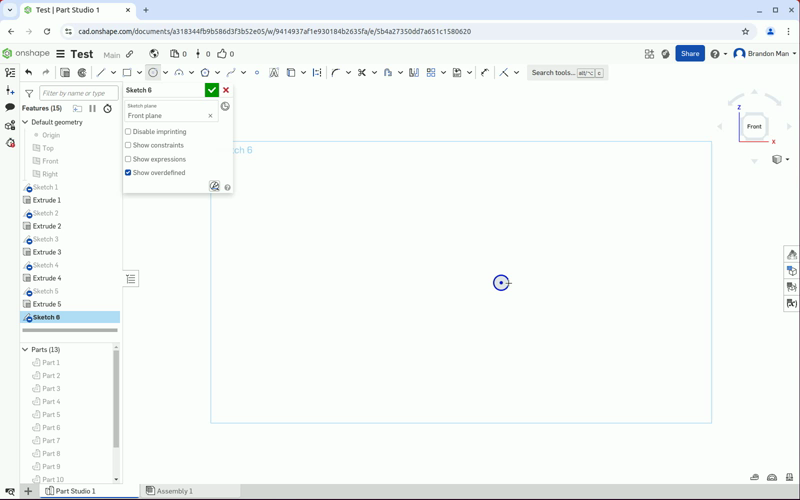
mouse_move(501, 282)
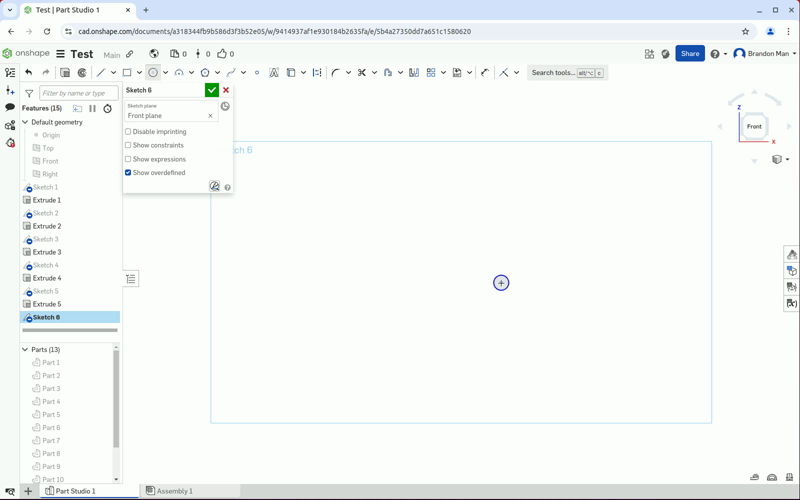
click(501, 282)
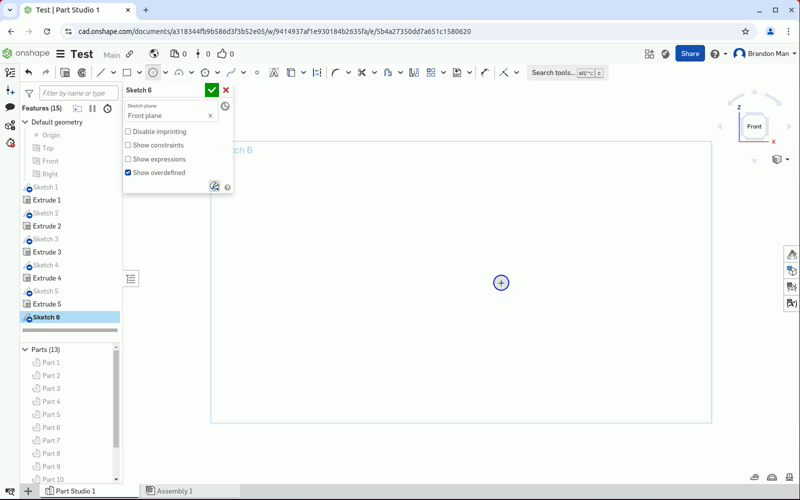
key_up(shift)
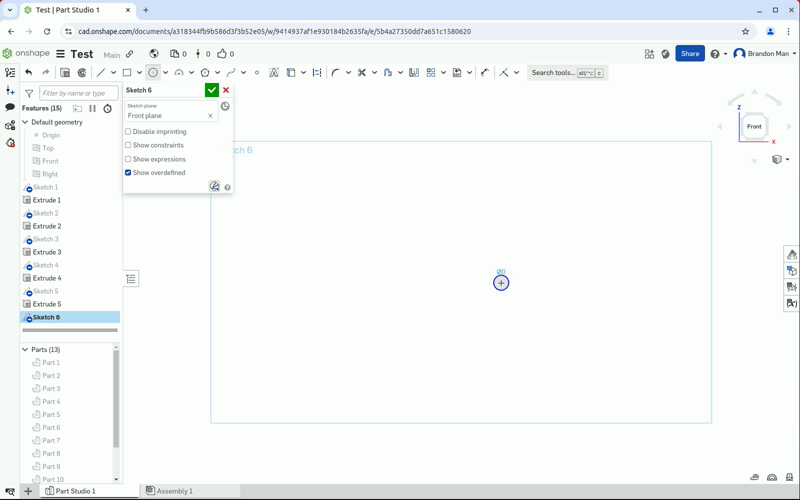
mouse_move(504, 282)
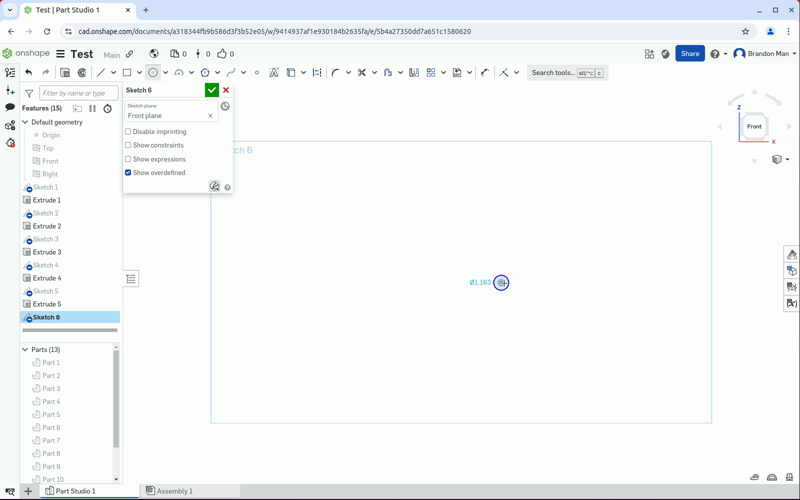
scroll(6)
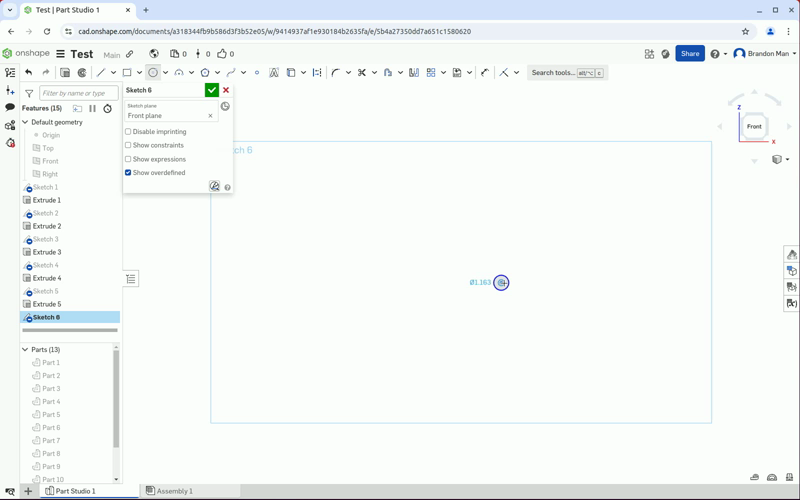
scroll(6)
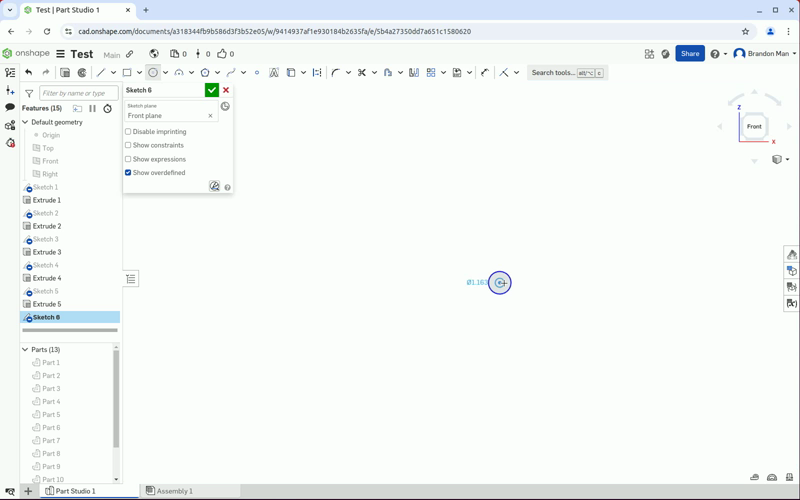
scroll(6)
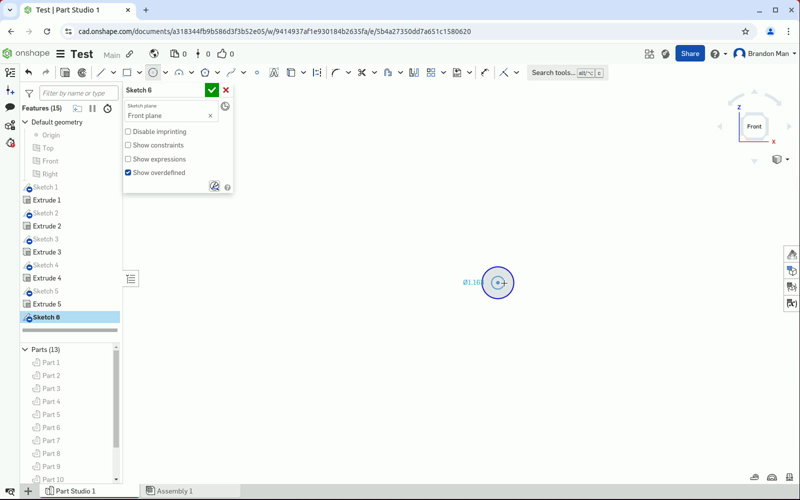
scroll(6)
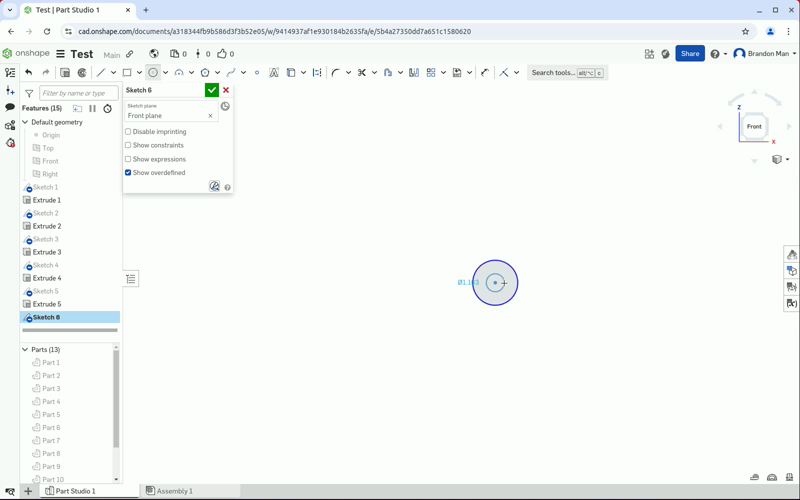
scroll(6)
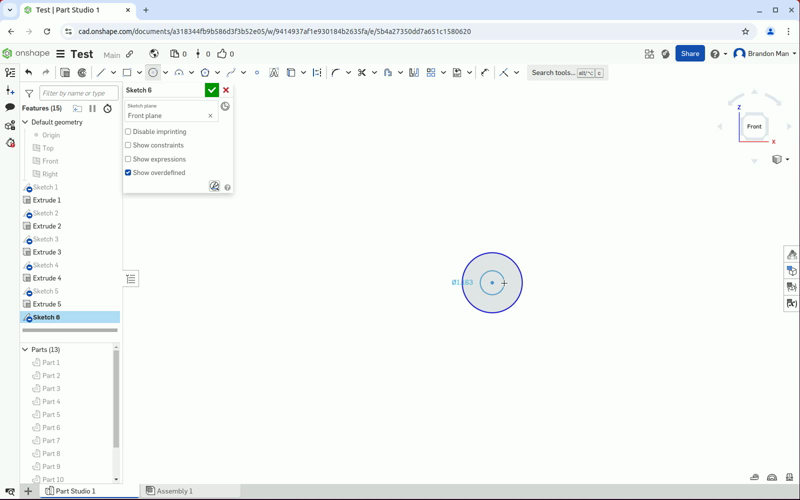
scroll(6)
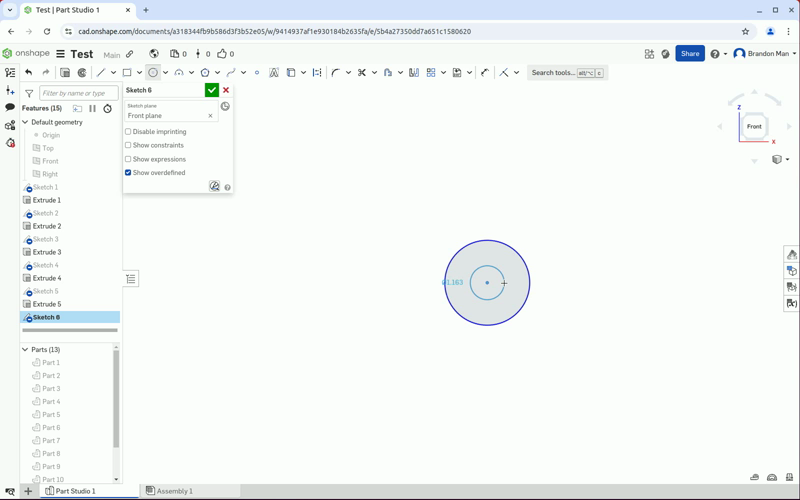
scroll(6)
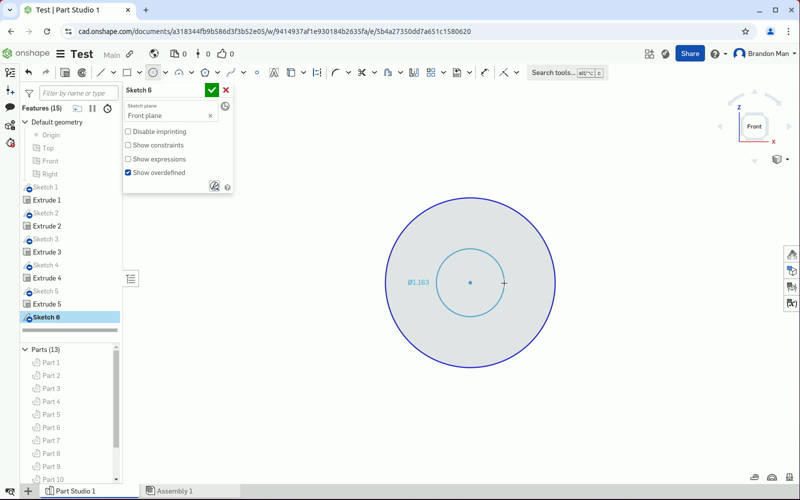
click(504, 282)
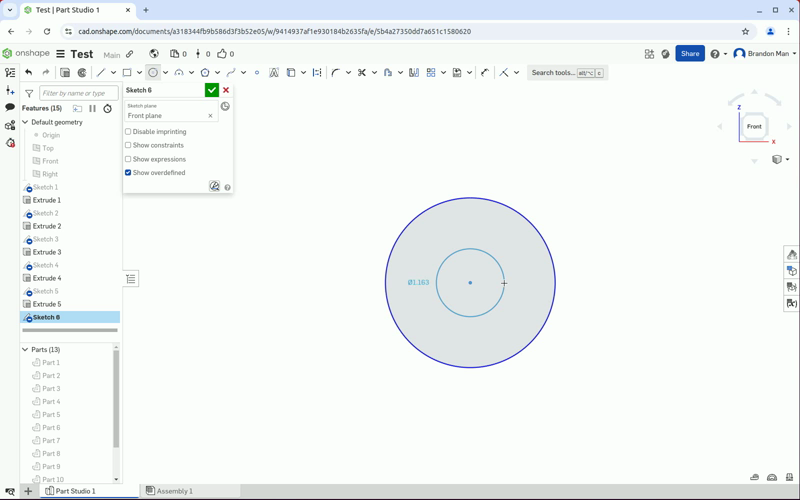
scroll(-6)
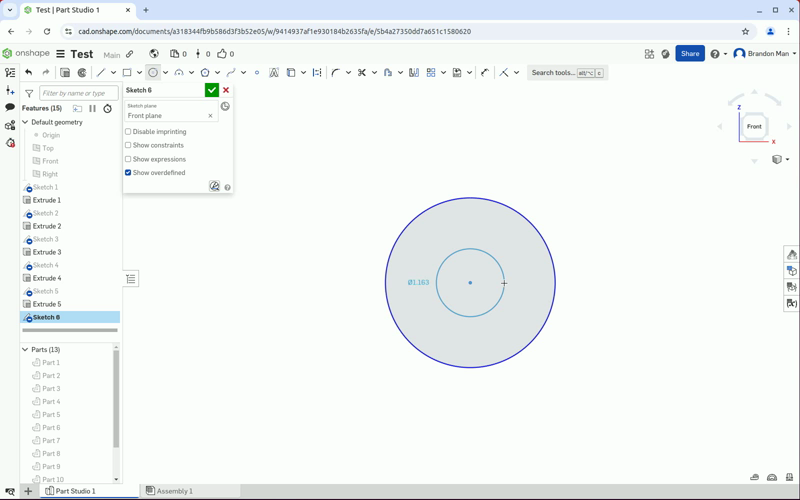
scroll(-6)
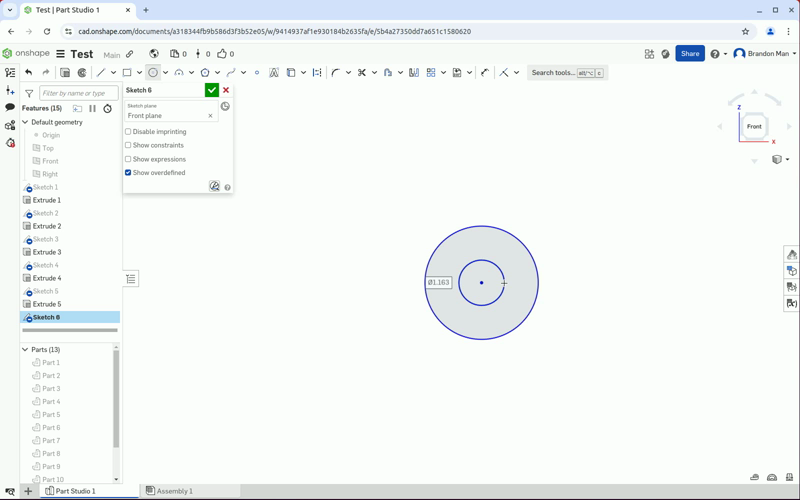
scroll(-6)
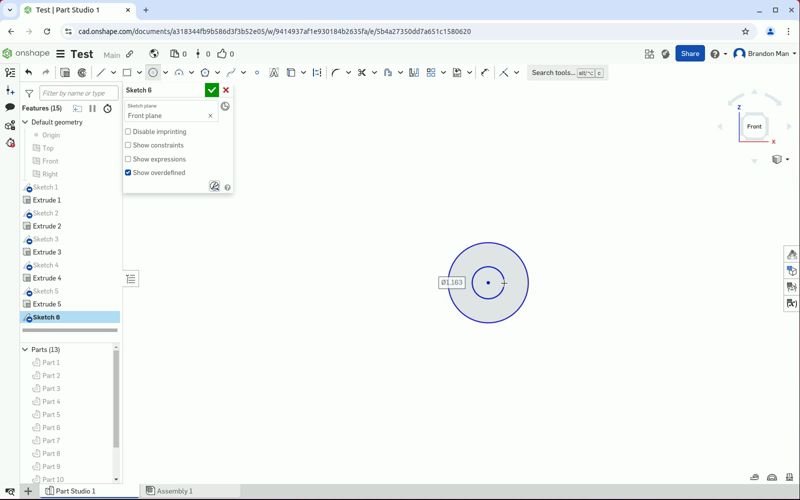
scroll(-6)
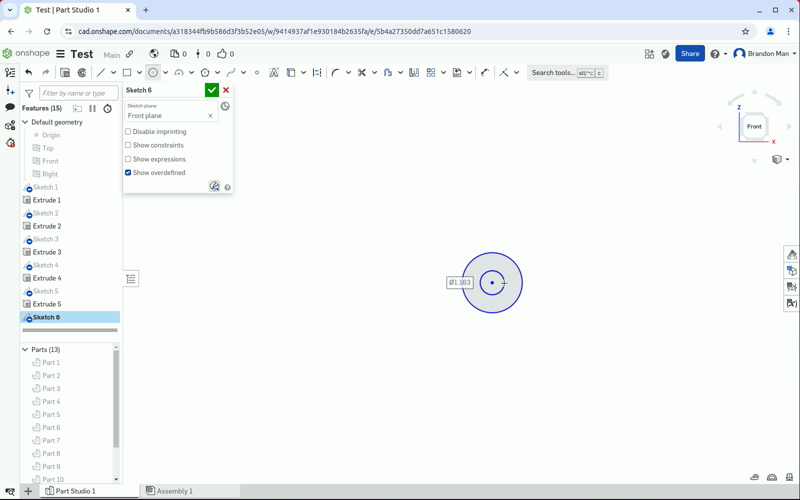
scroll(-6)
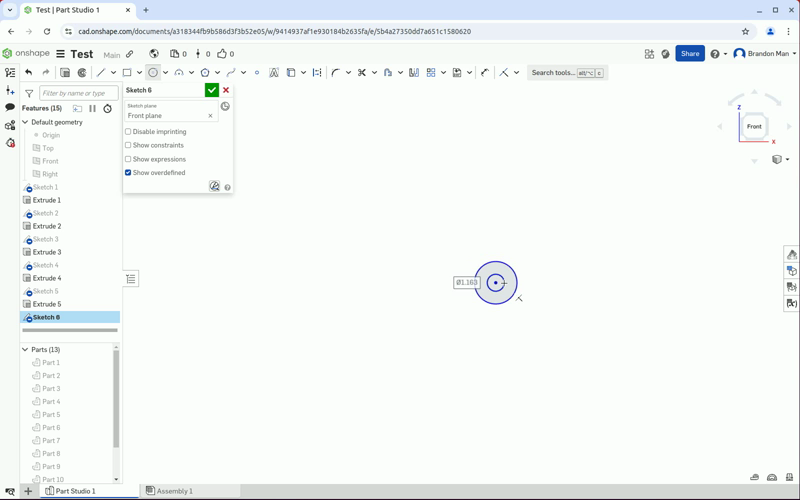
scroll(-6)
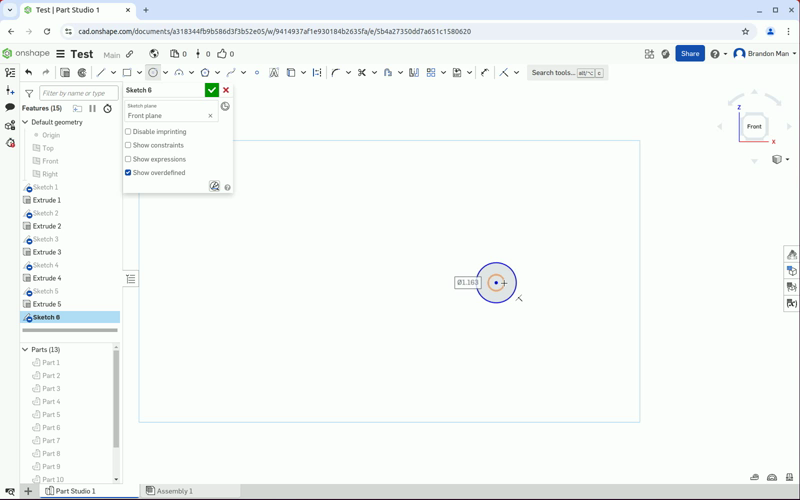
scroll(-6)
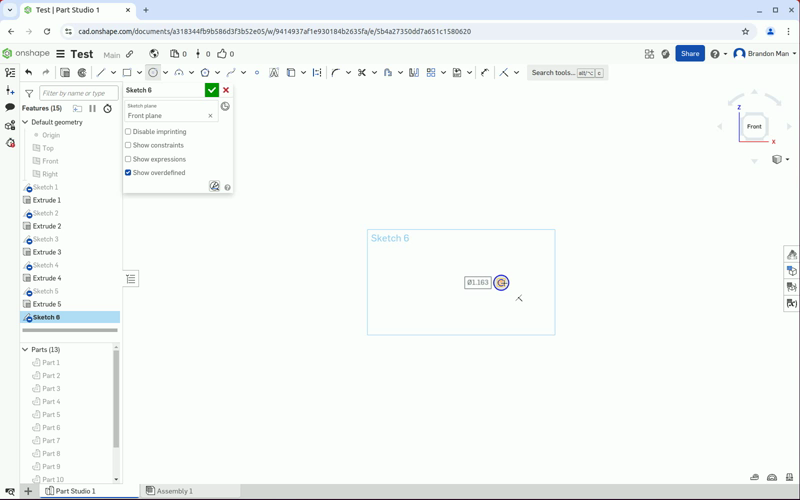
key(esc)
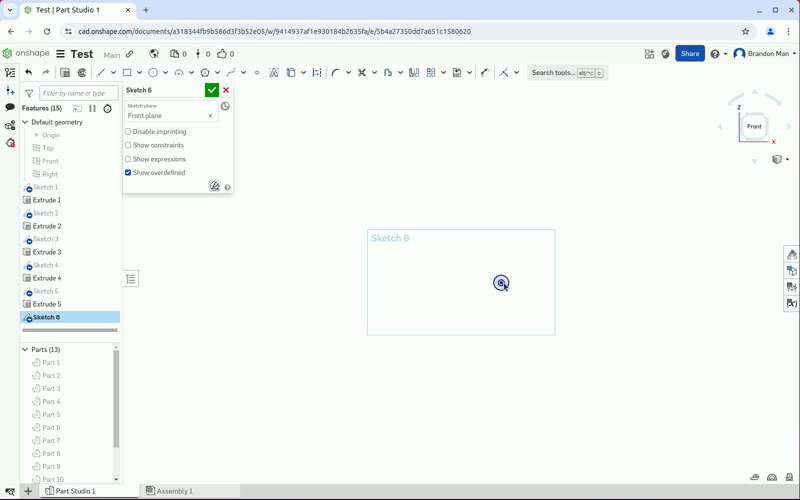
mouse_move(494, 283)
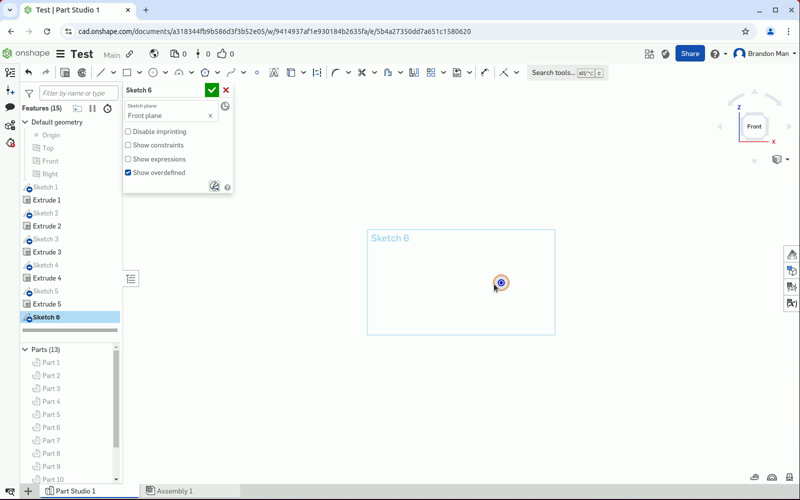
scroll(6)
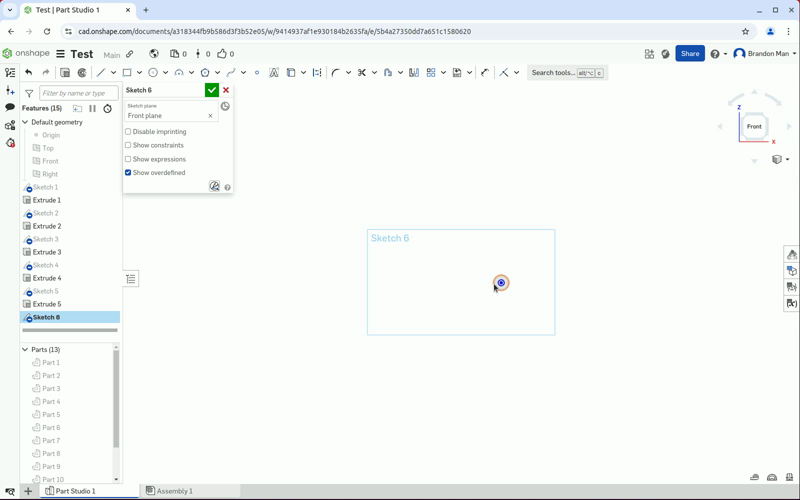
scroll(6)
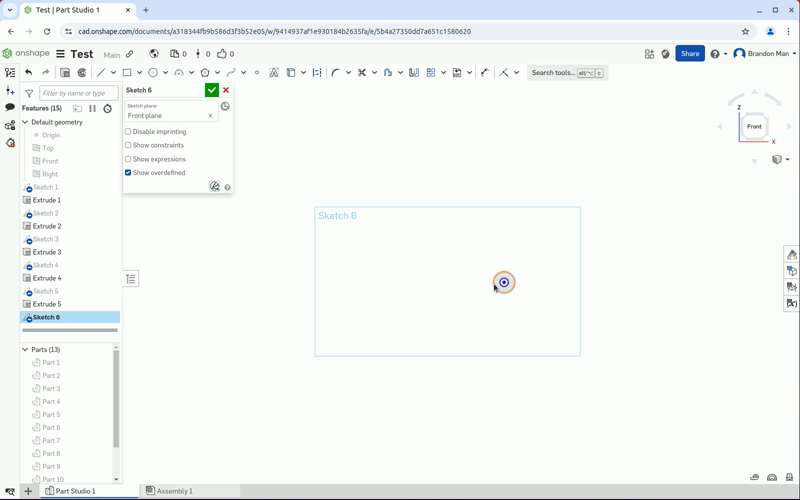
scroll(6)
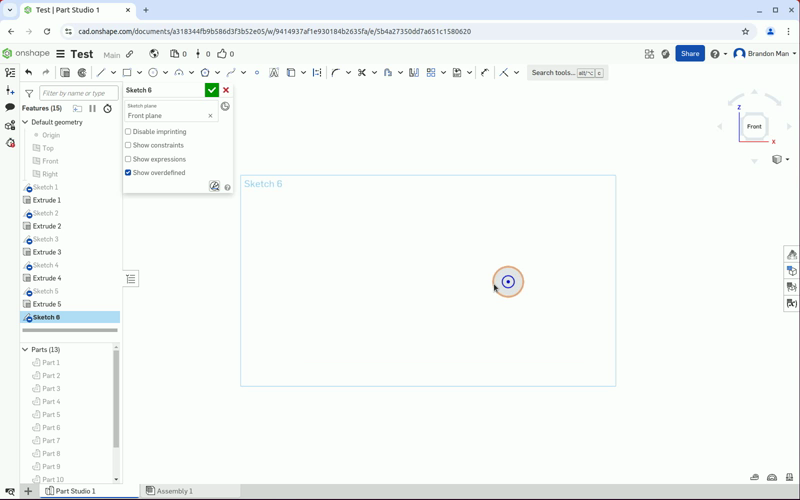
scroll(6)
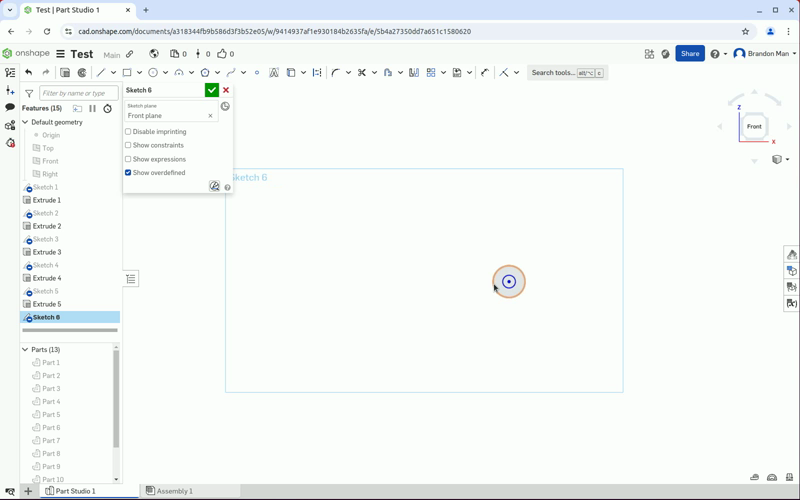
scroll(6)
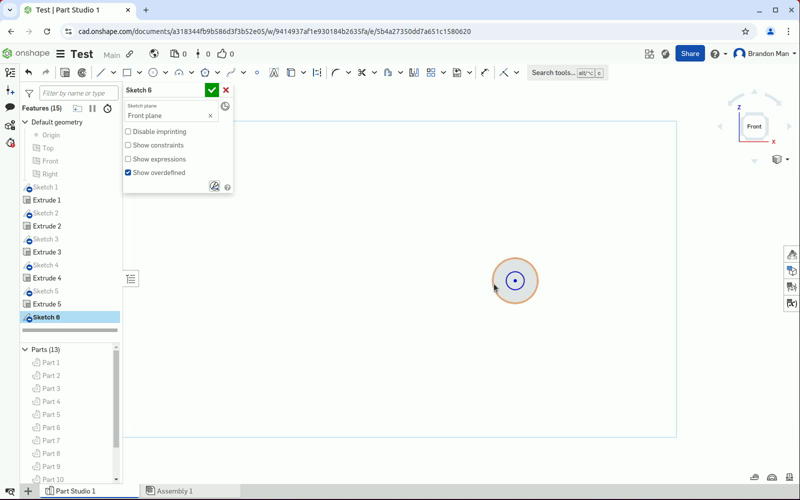
scroll(6)
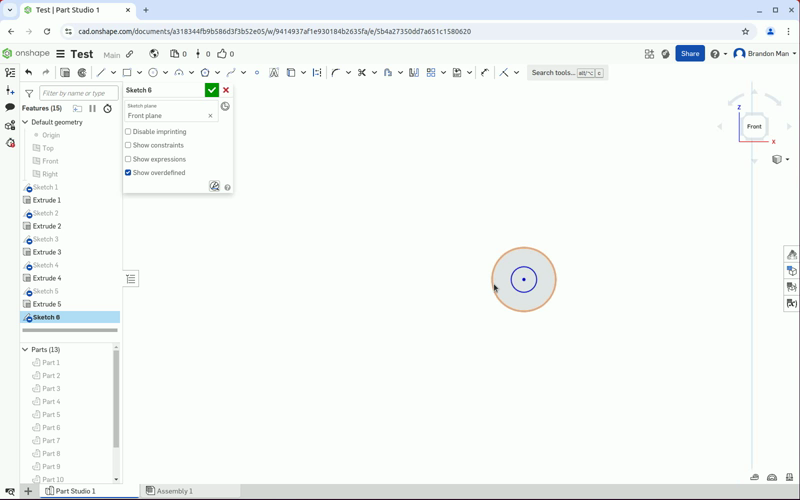
scroll(6)
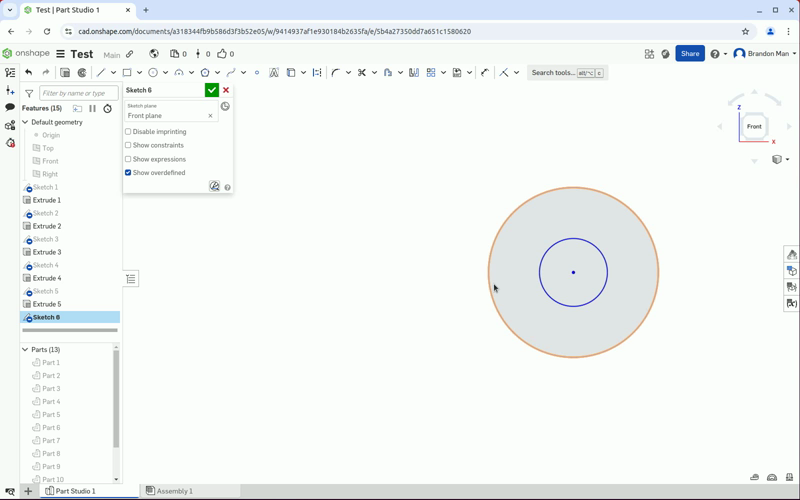
click(494, 283)
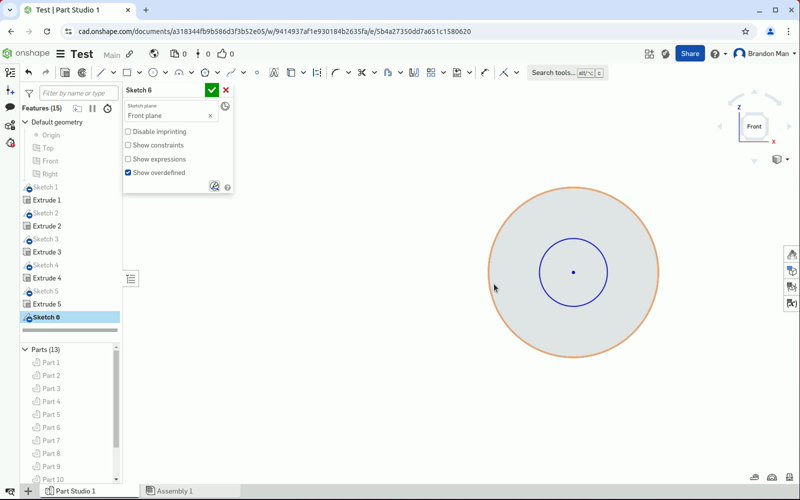
scroll(-6)
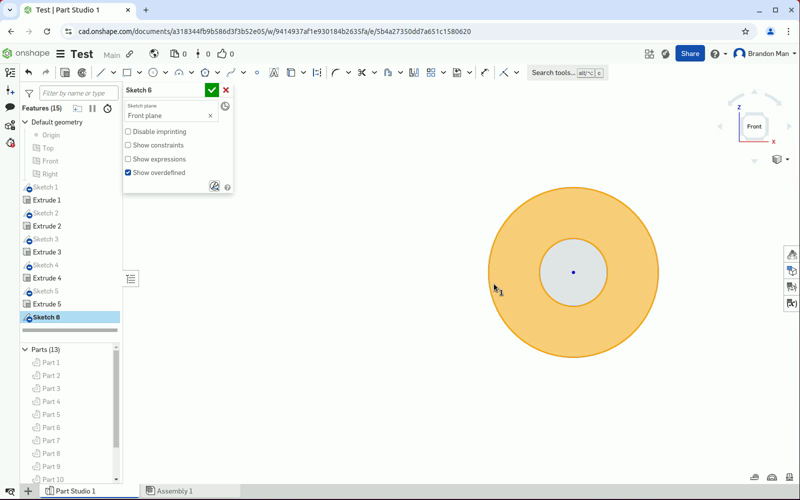
scroll(-6)
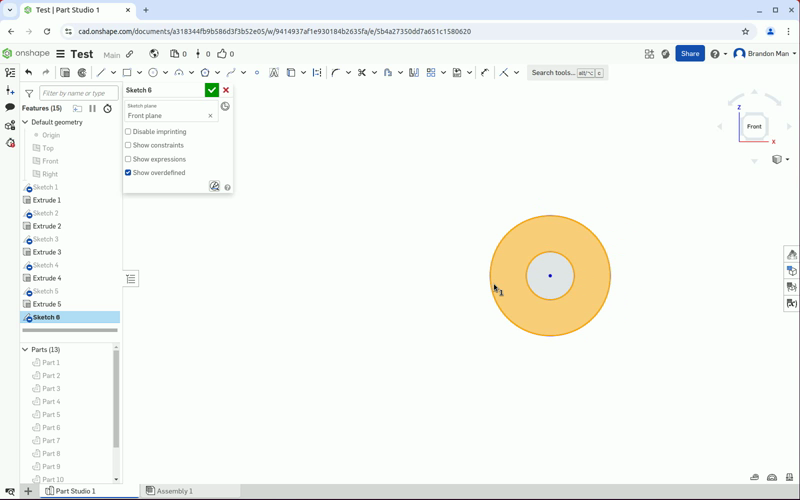
scroll(-6)
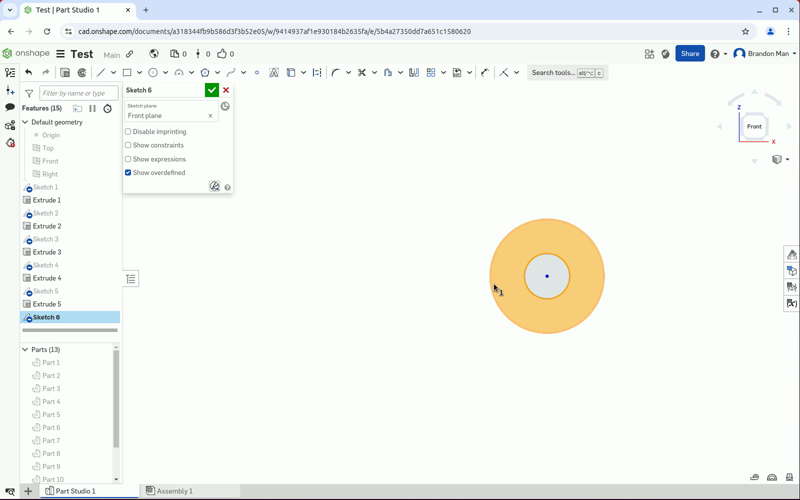
scroll(-6)
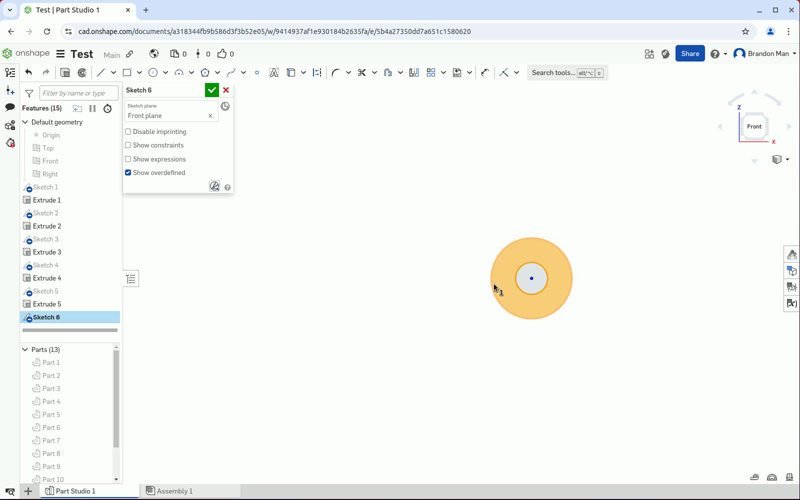
scroll(-6)
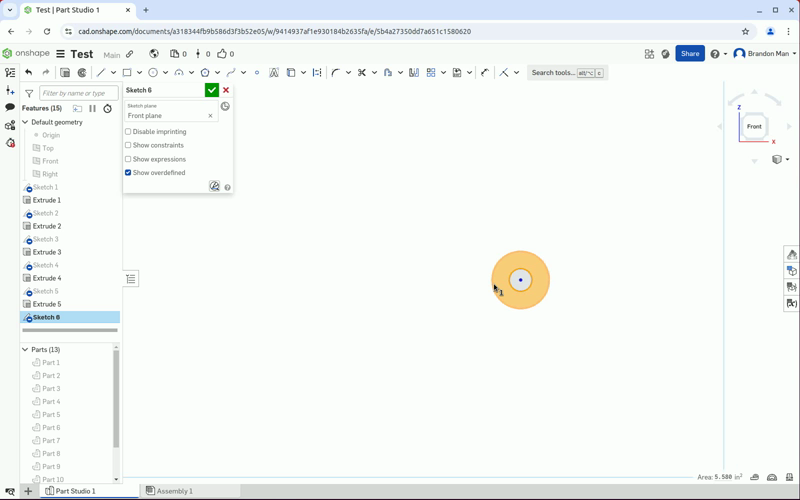
scroll(-6)
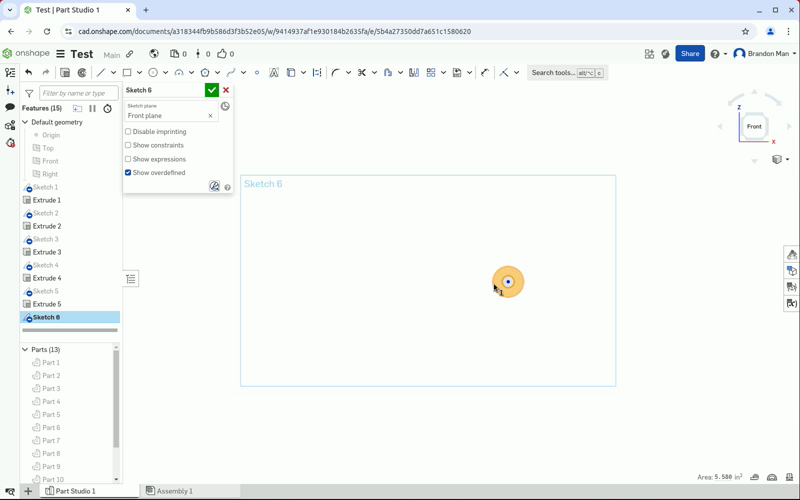
scroll(-6)
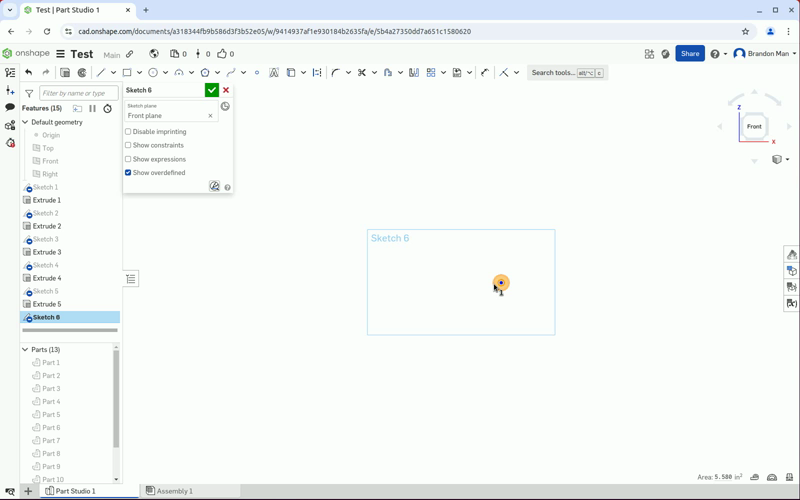
mouse_move(69, 352)
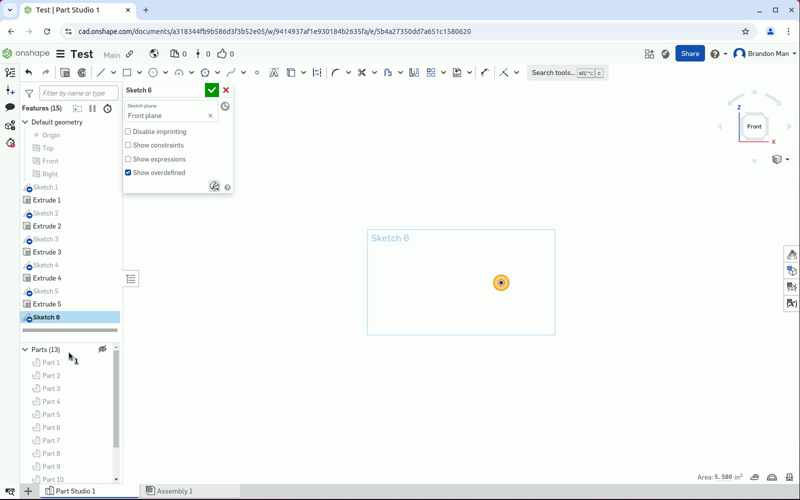
key(shift+y)
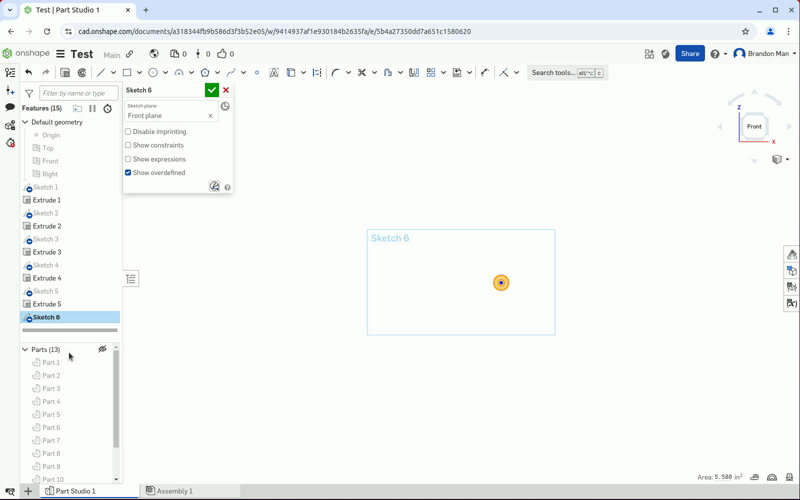
key(shift+e)
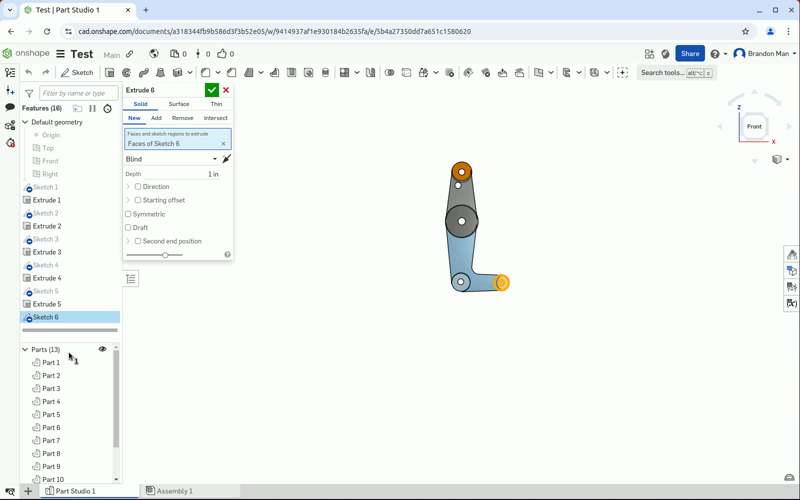
mouse_move(143, 106)
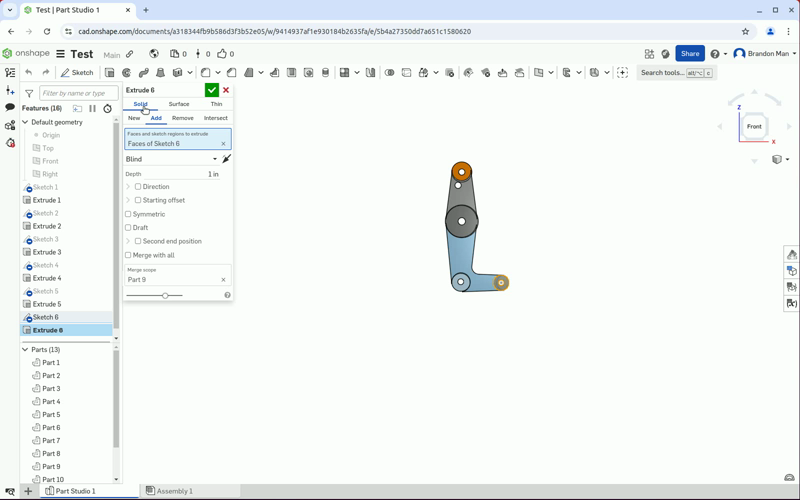
click(143, 106)
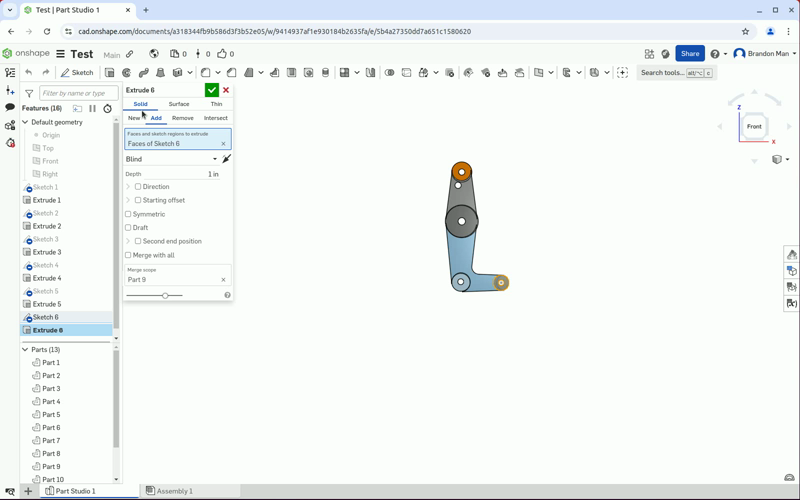
mouse_move(137, 120)
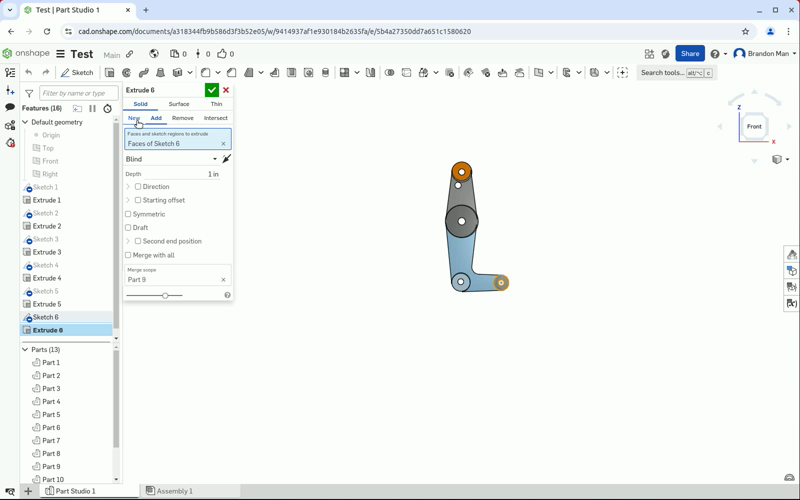
click(137, 120)
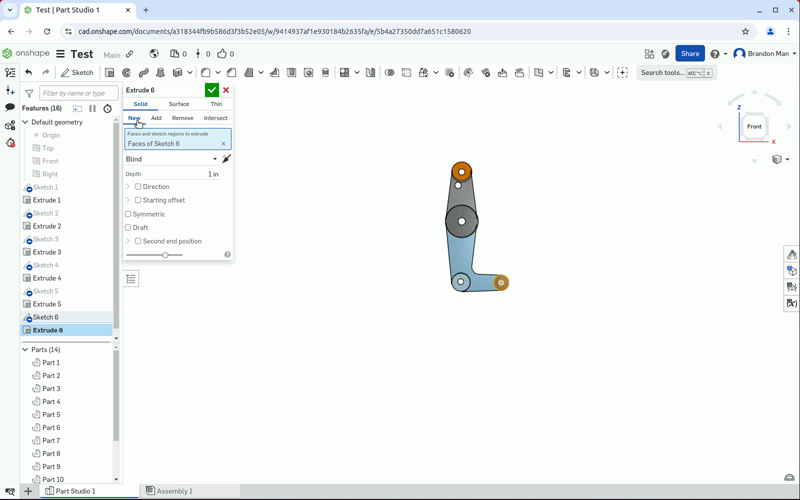
key(tab, 4)
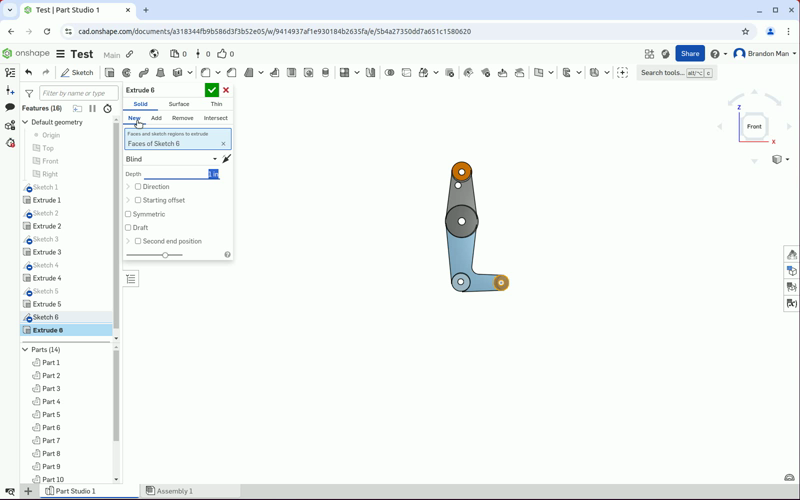
text(0.481)
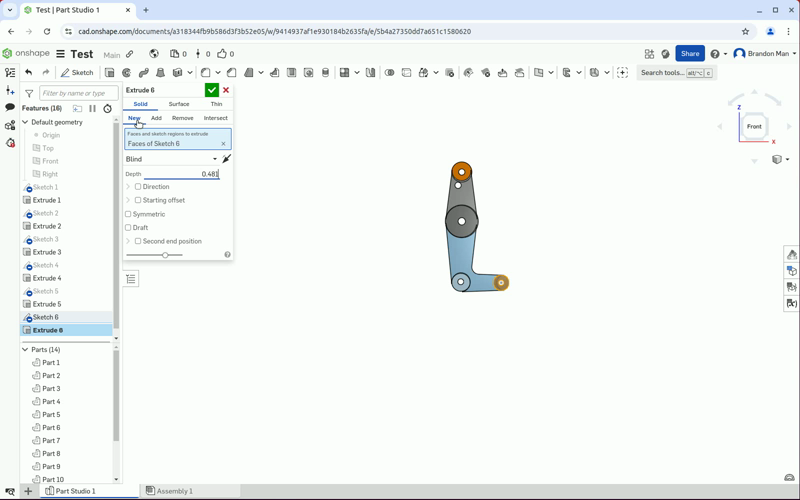
key(enter)
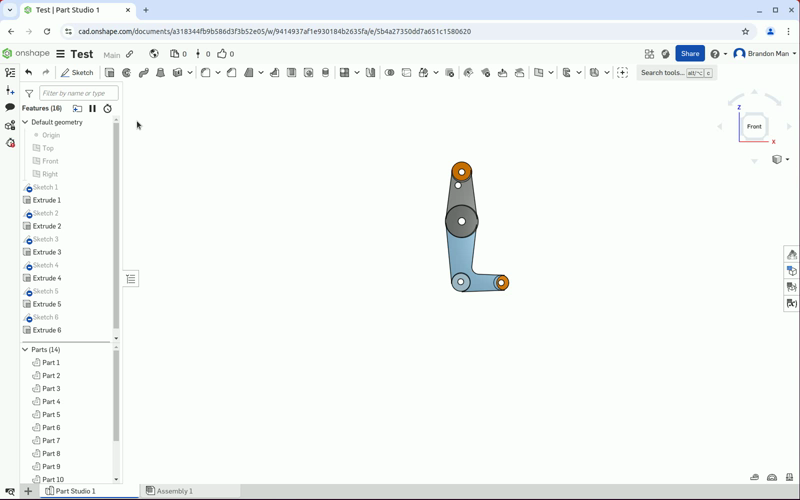
key(shift+h)
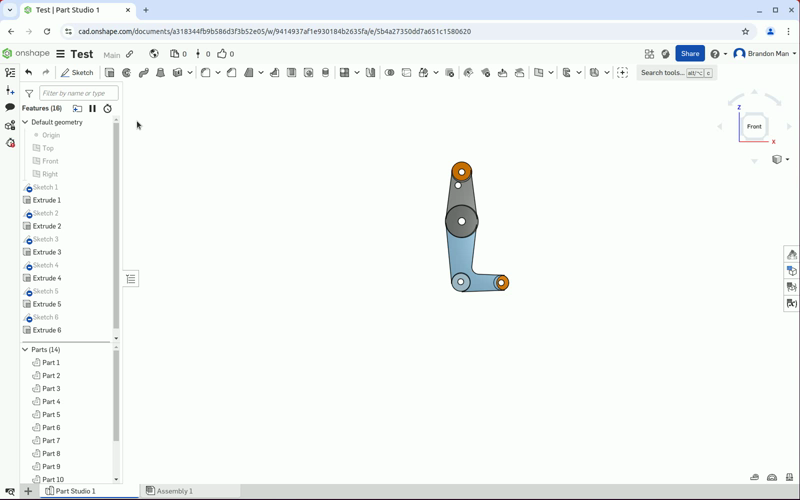
key(shift+h)
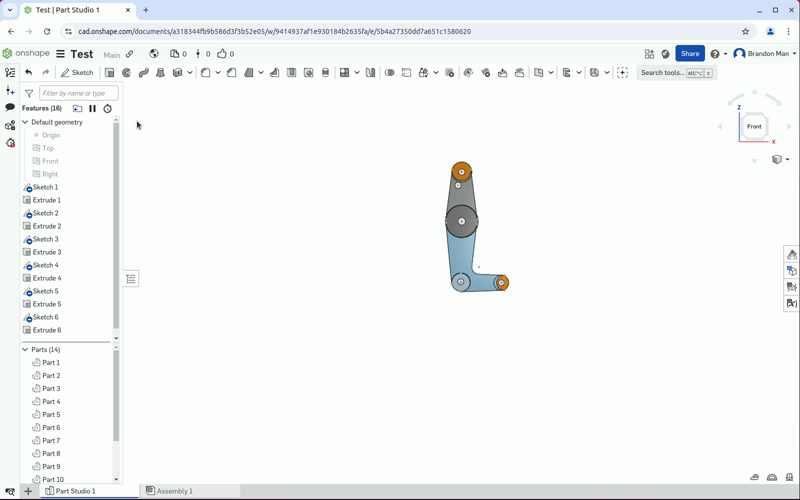
key(shift+7)
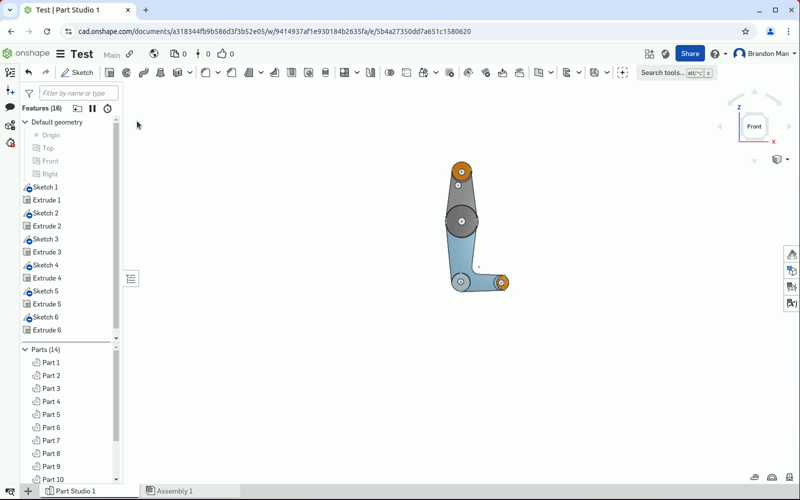
key(left, 2)
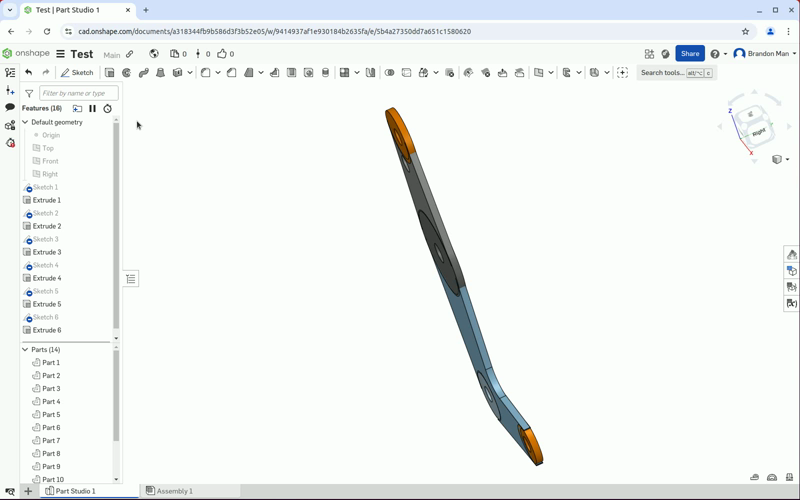
key(down, 2)
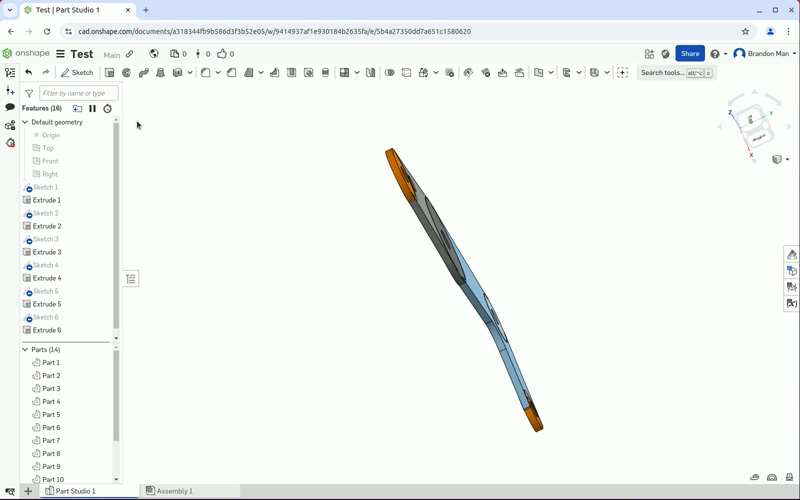
key(up, 2)
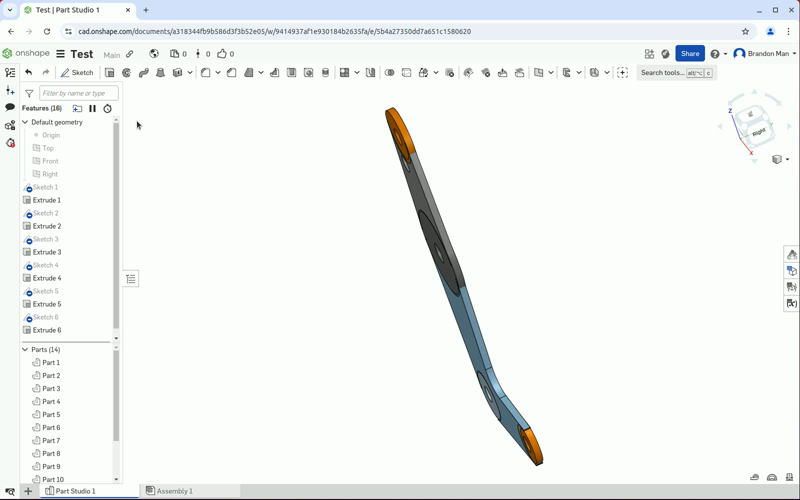
key(right, 2)
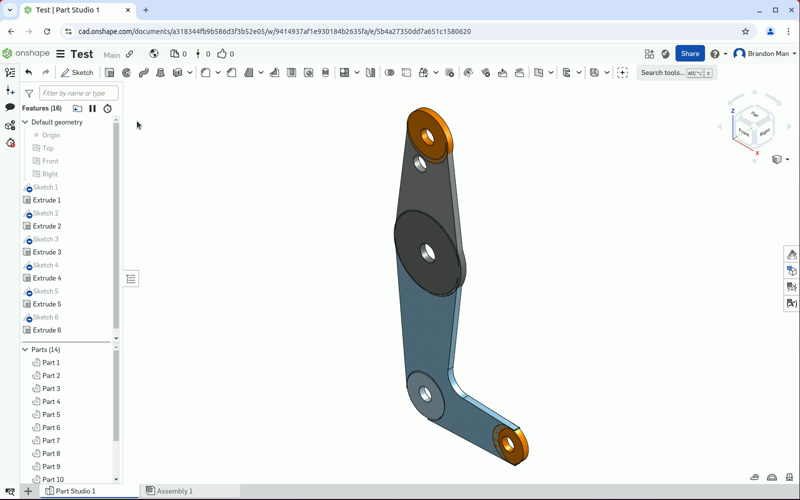
mouse_move(69, 189)
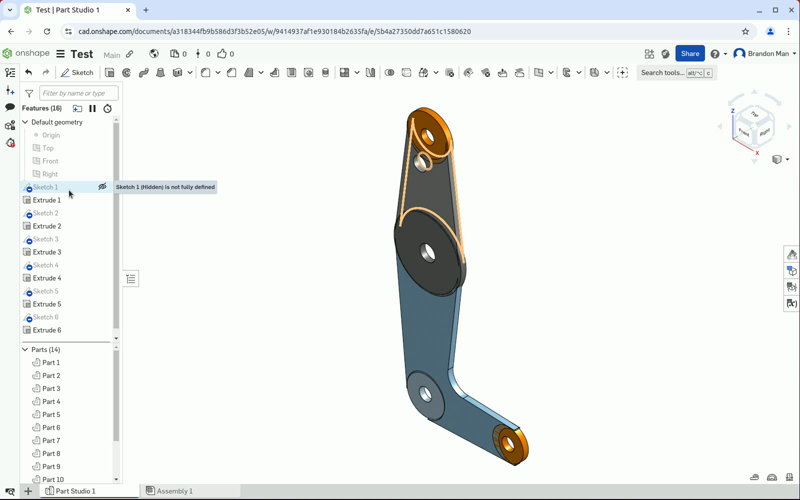
click(69, 189)